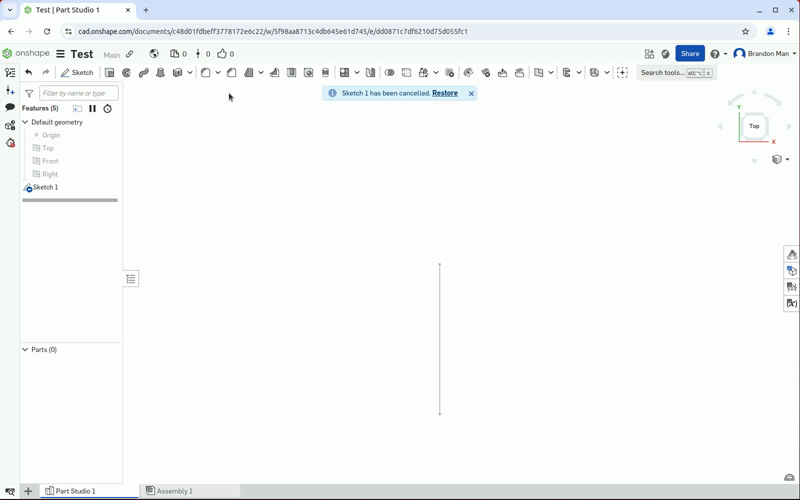
key(shift+h)
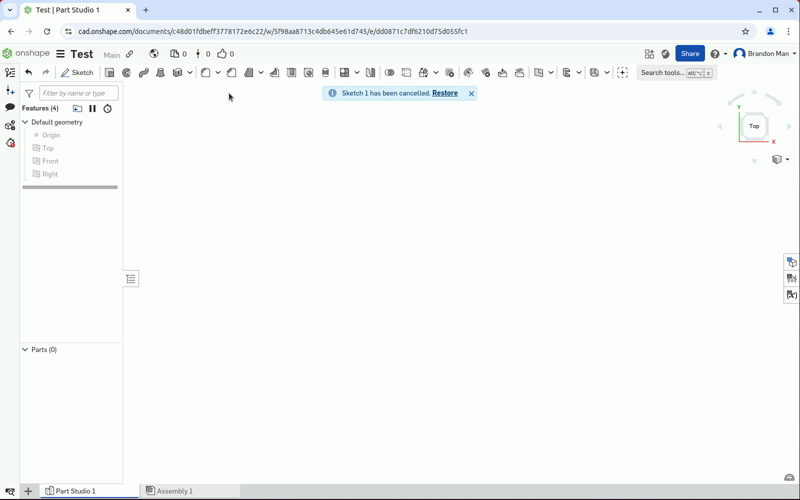
mouse_move(73, 352)
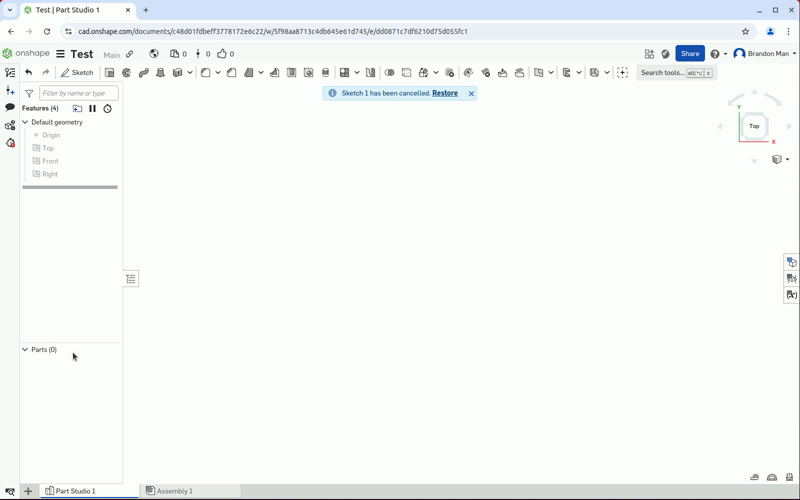
key(y)
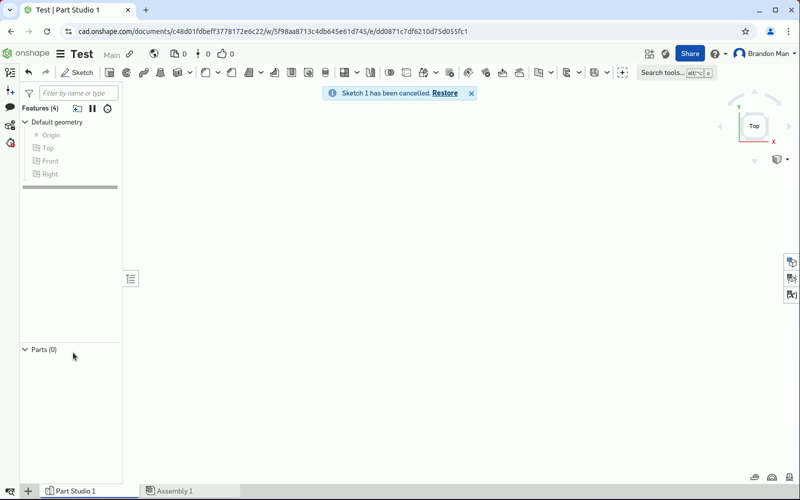
key(shift+p)
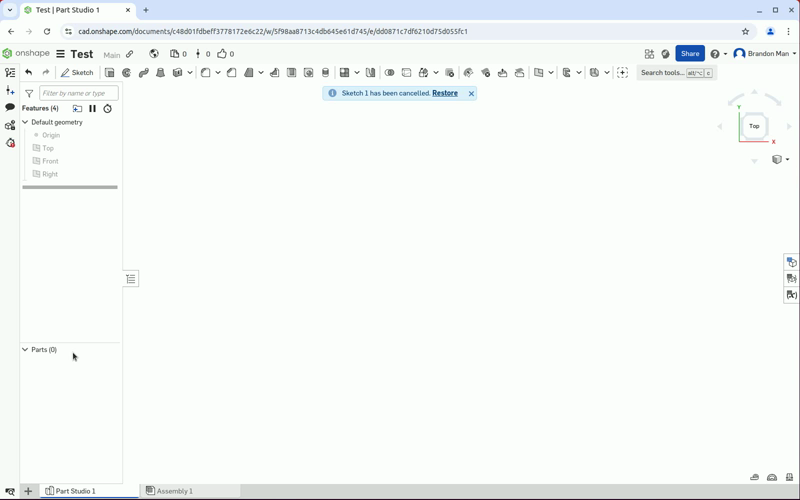
key(space)
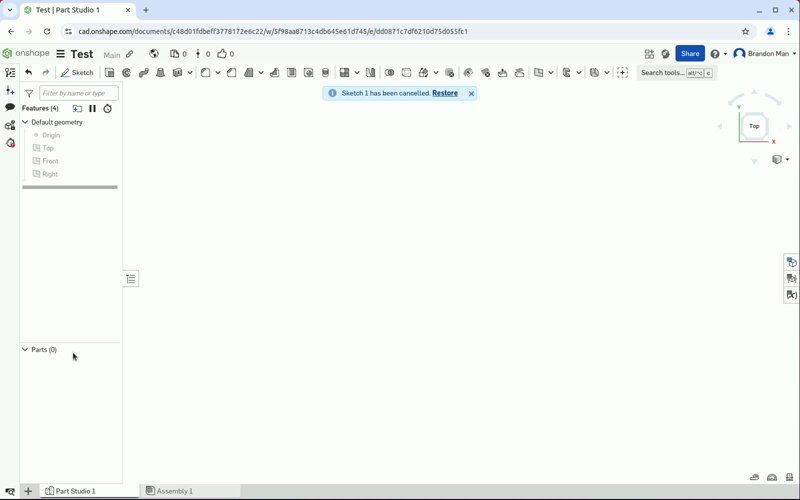
key_down(shift)
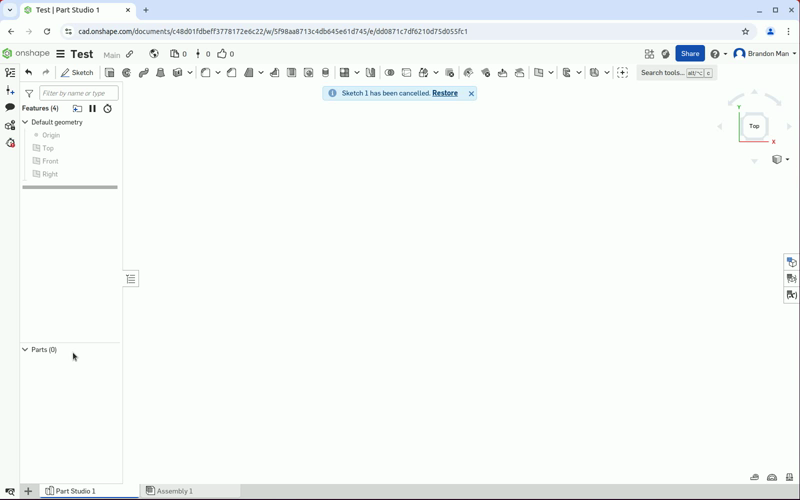
key(up)
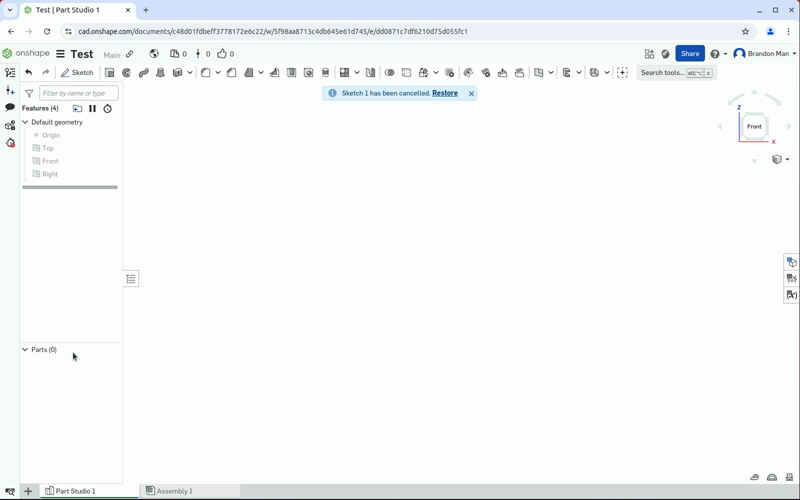
key_up(shift)
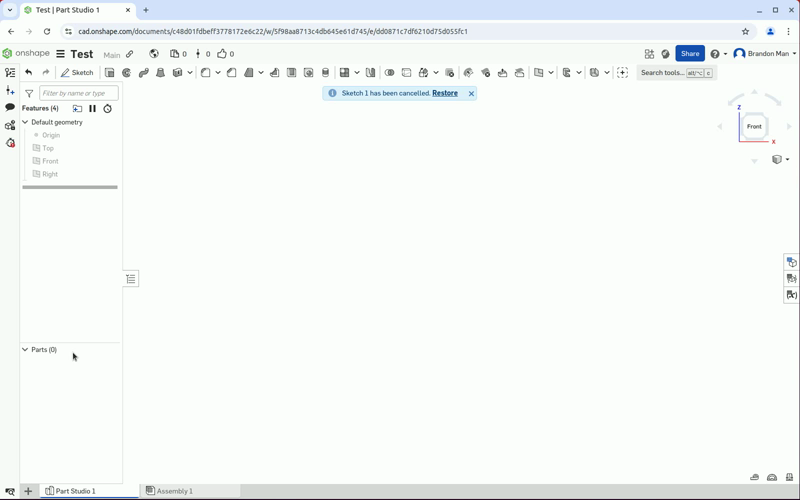
mouse_move(73, 352)
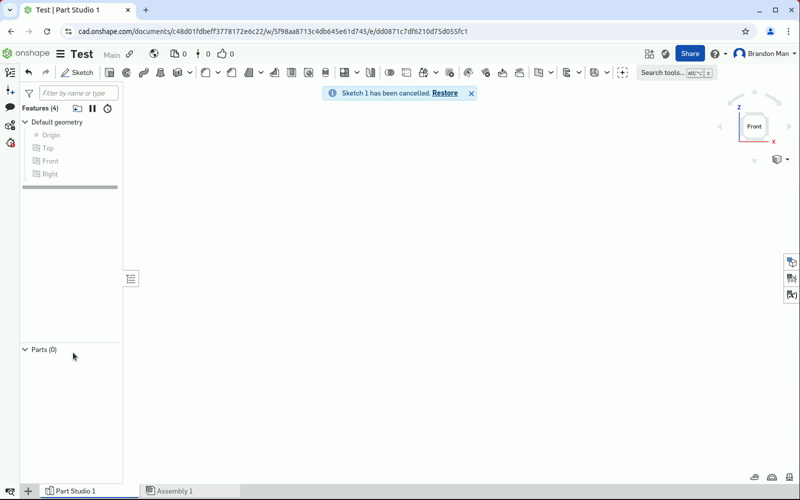
key(shift+y)
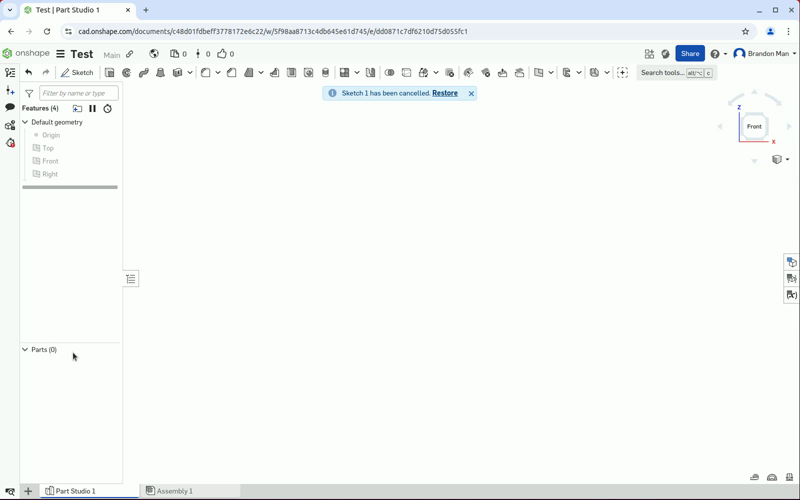
key(shift+s)
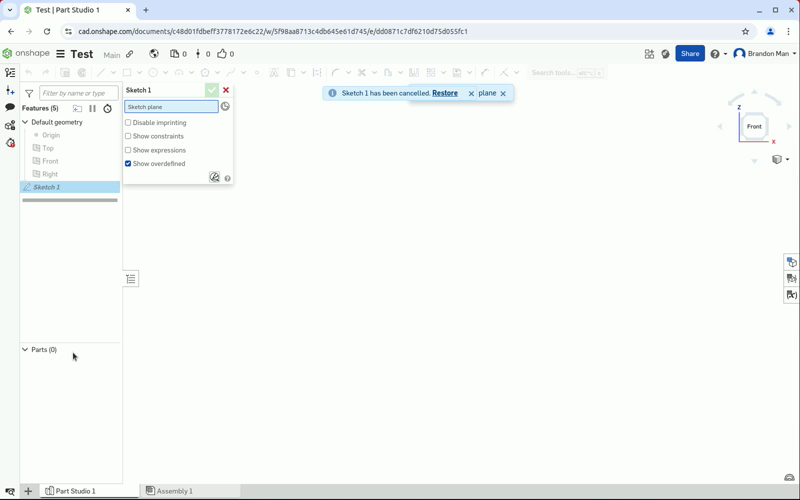
mouse_move(73, 163)
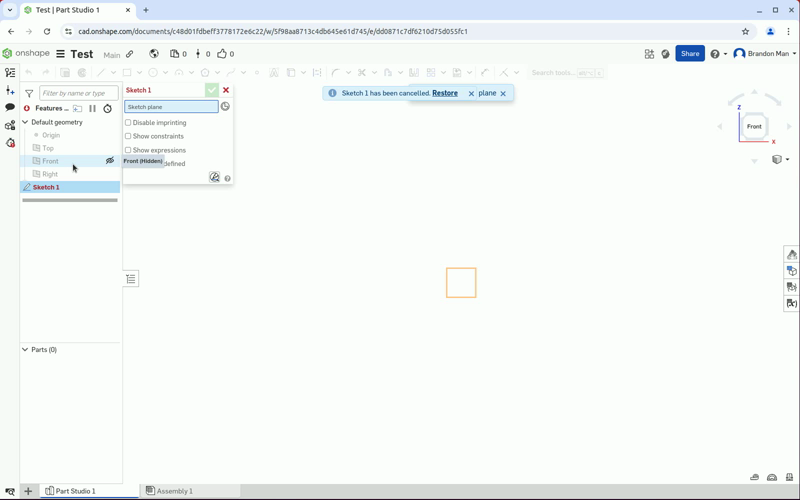
click(73, 163)
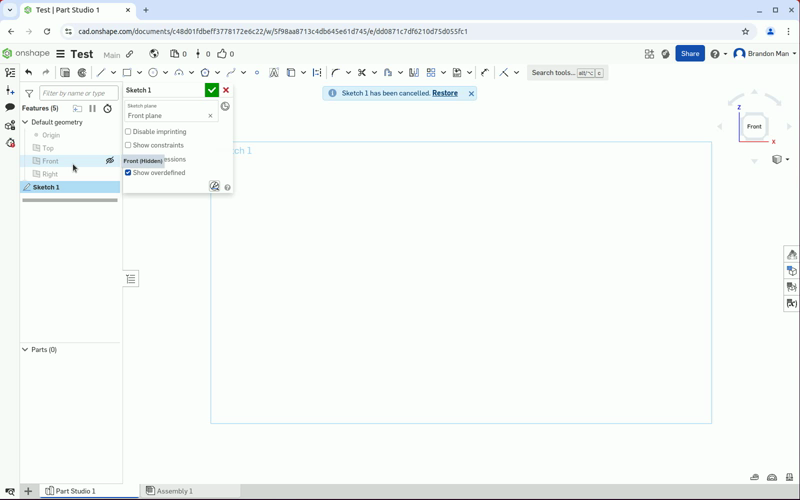
mouse_move(73, 352)
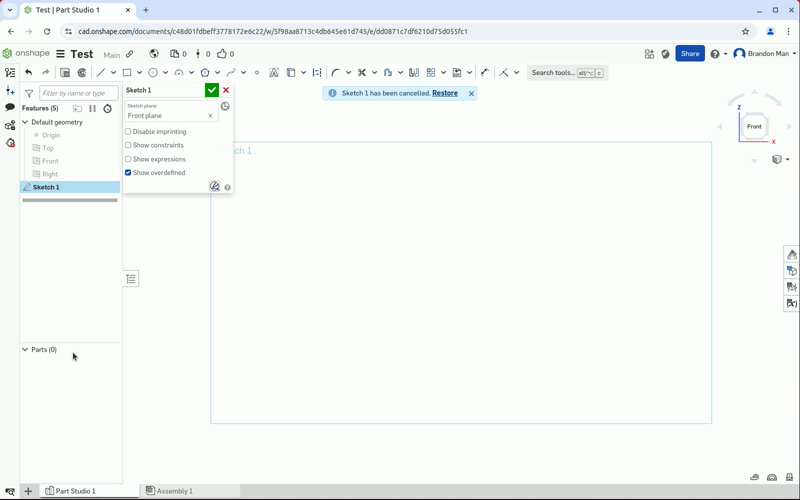
key(y)
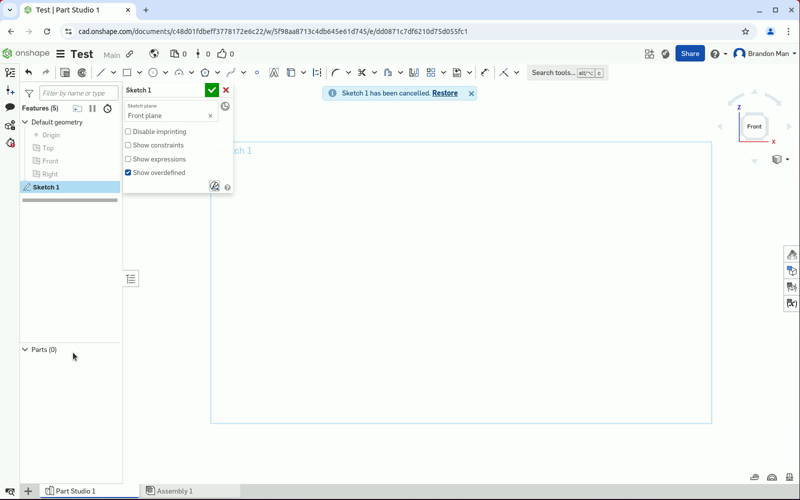
key(a)
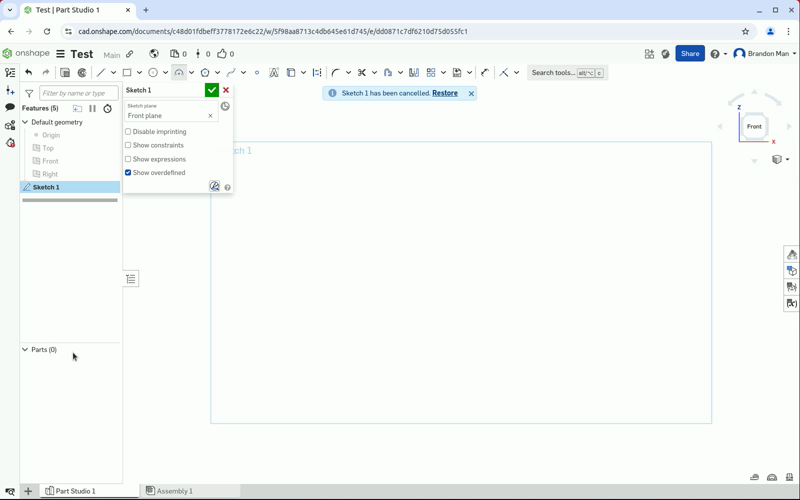
key_down(shift)
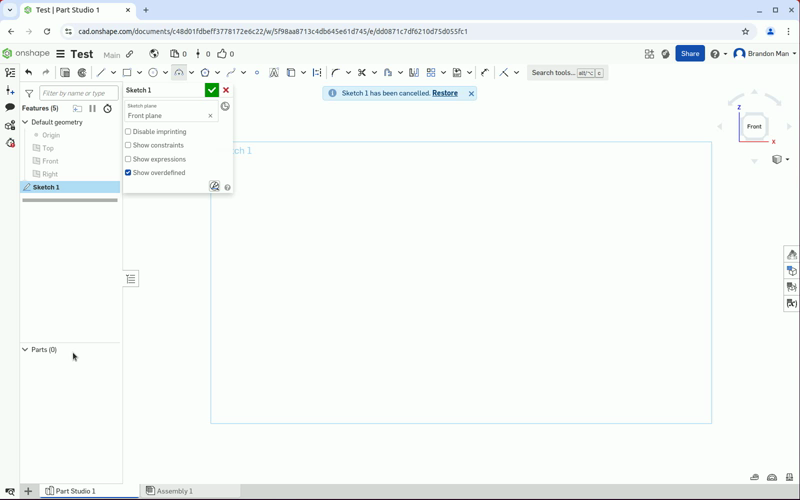
mouse_move(422, 179)
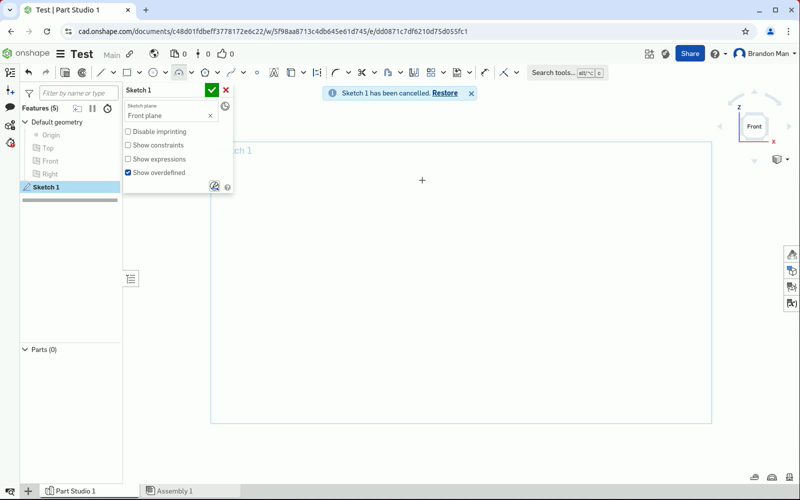
click(422, 179)
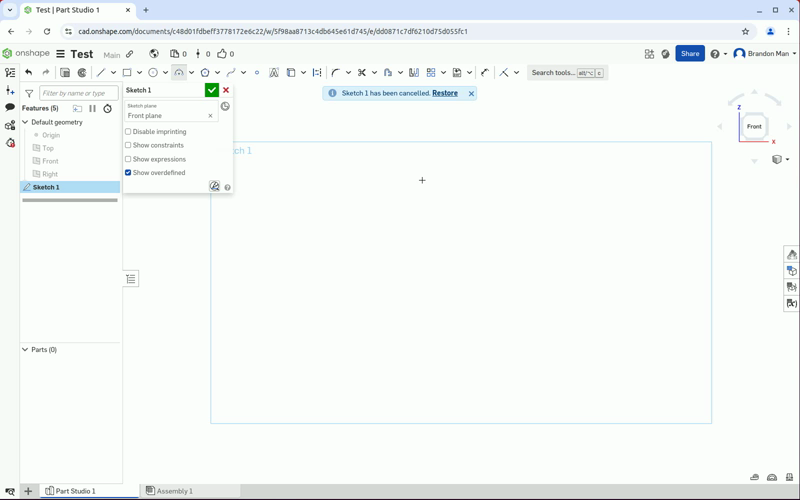
key_up(shift)
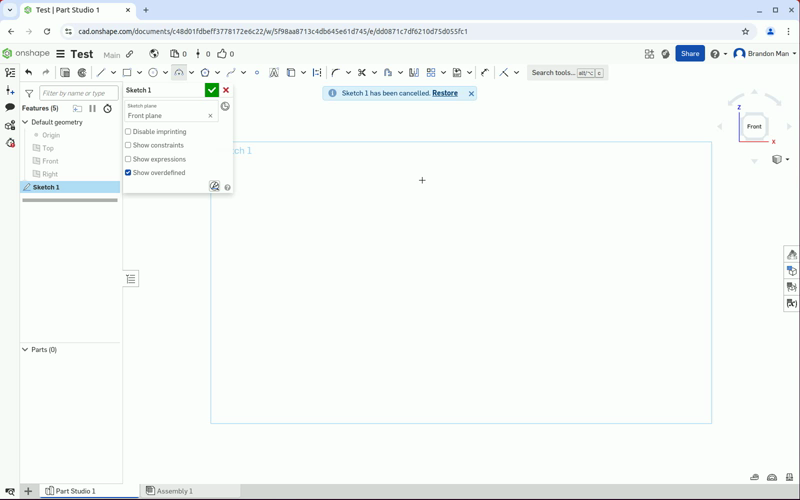
key_down(shift)
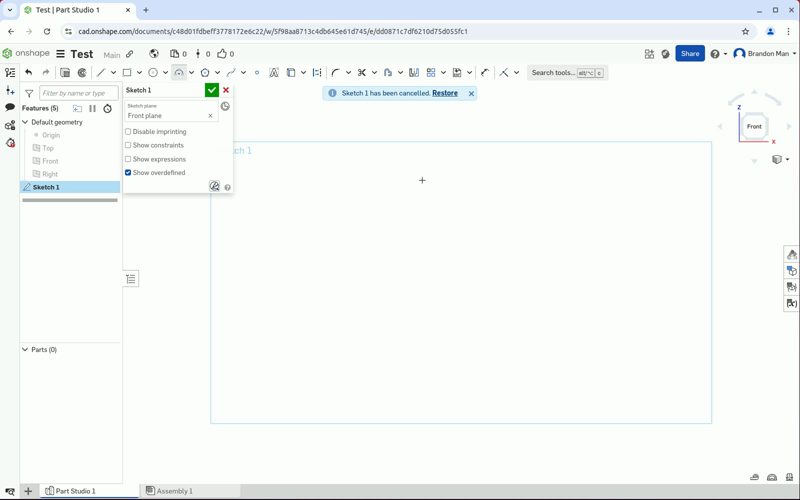
mouse_move(498, 179)
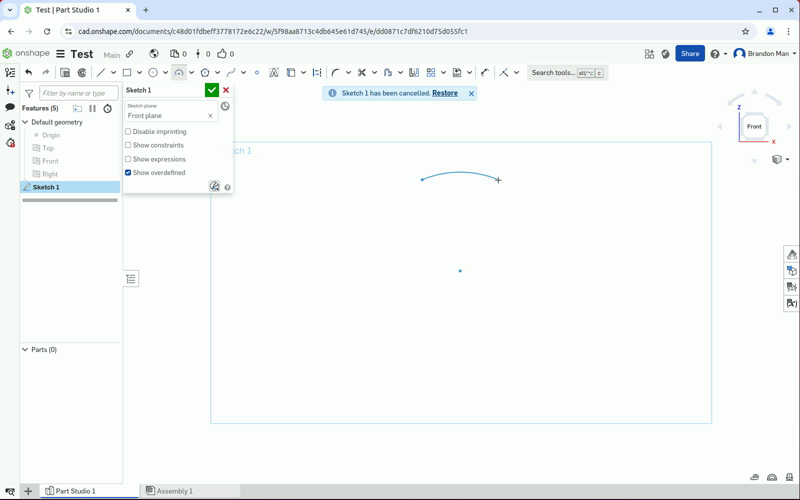
click(498, 179)
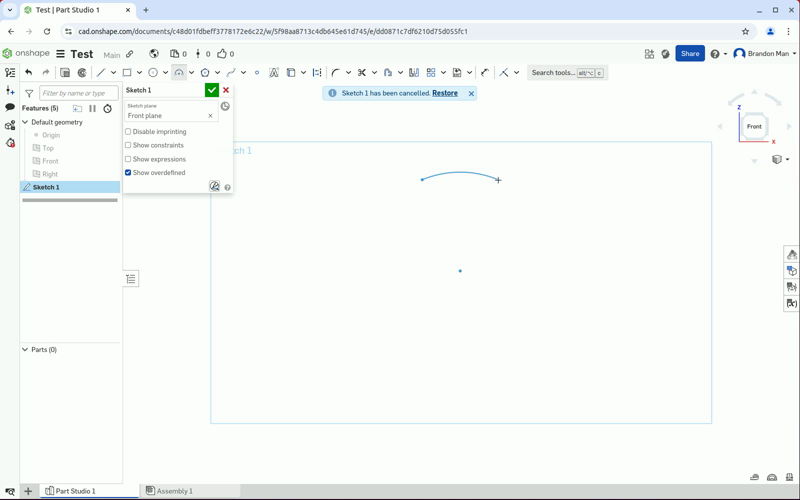
mouse_move(460, 390)
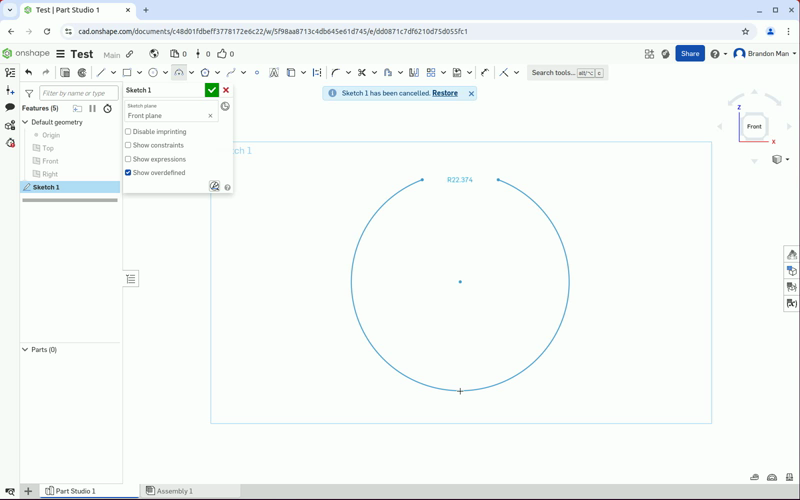
click(460, 390)
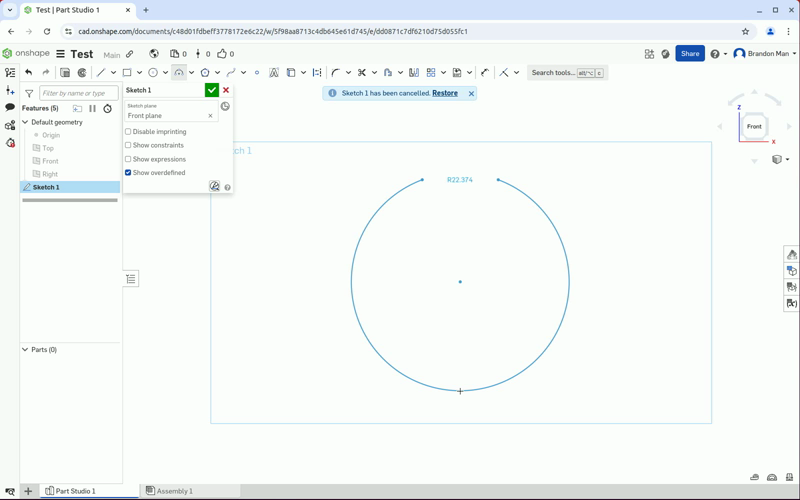
key_up(shift)
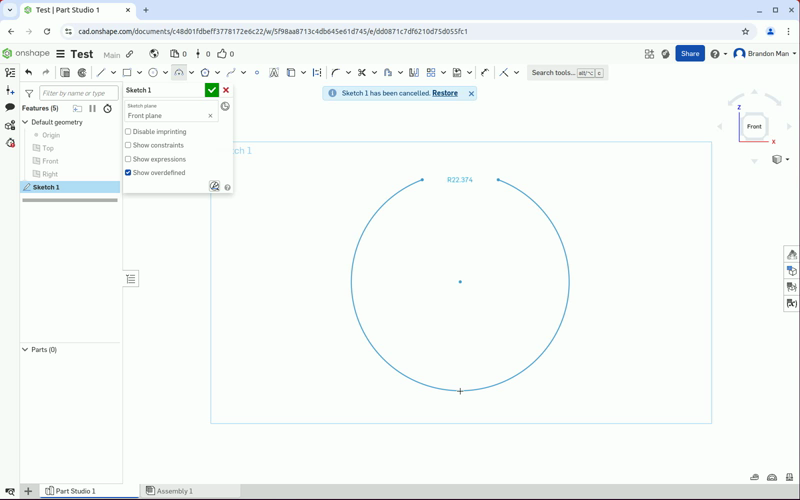
key(esc)
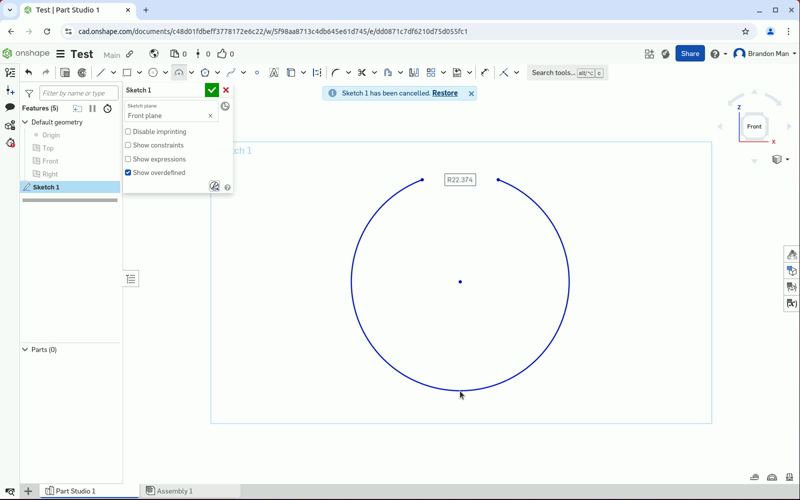
key(l)
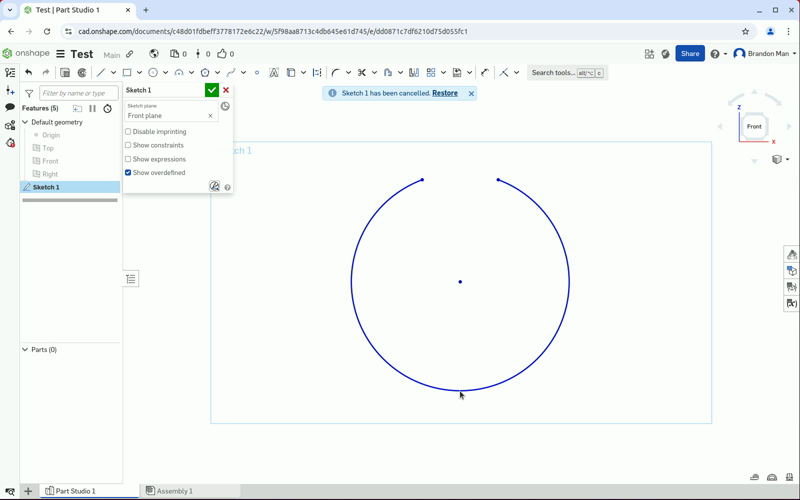
mouse_move(498, 179)
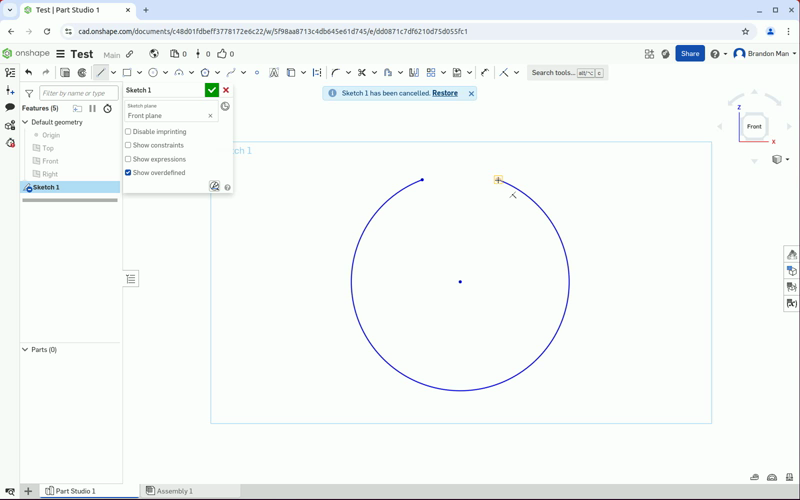
click(498, 179)
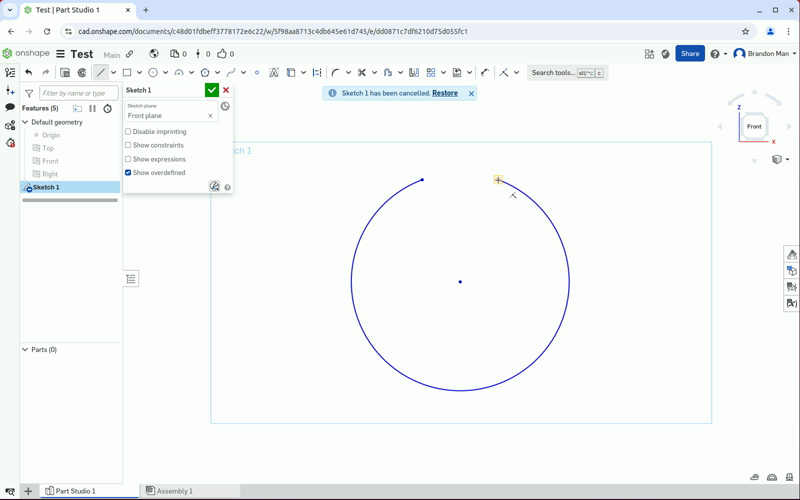
key_down(shift)
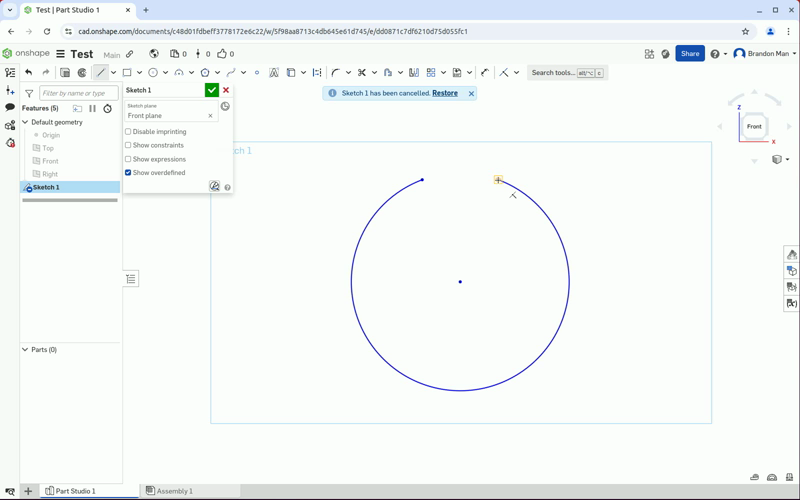
mouse_move(528, 179)
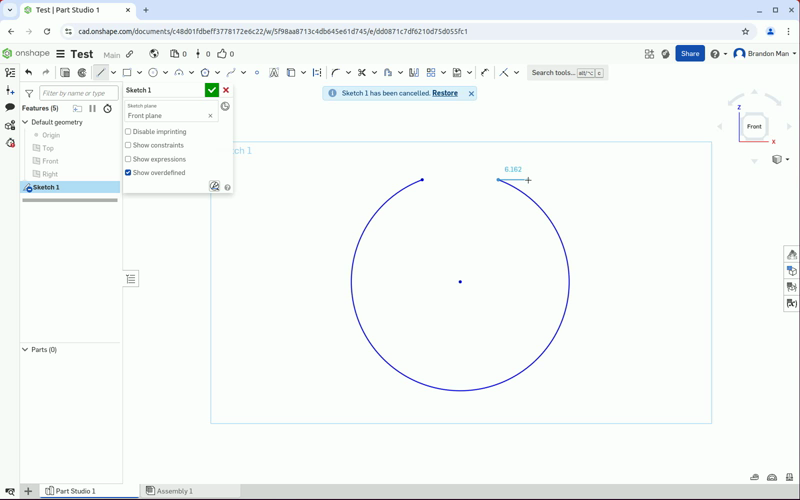
mouse_move(495, 188)
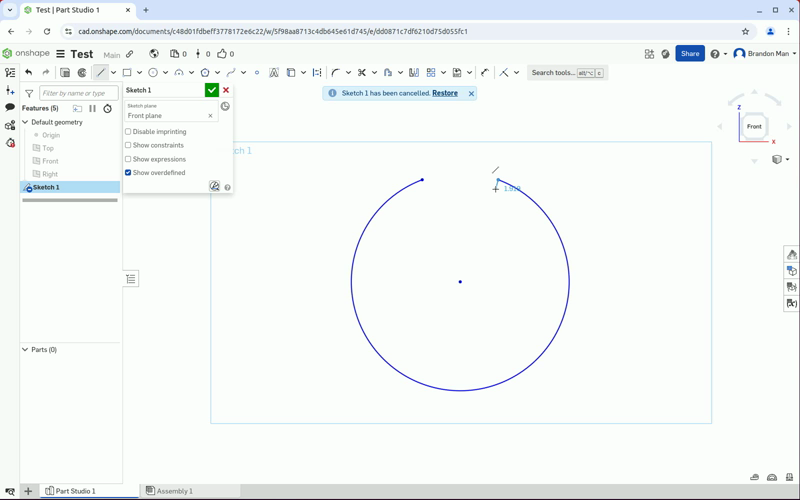
click(495, 188)
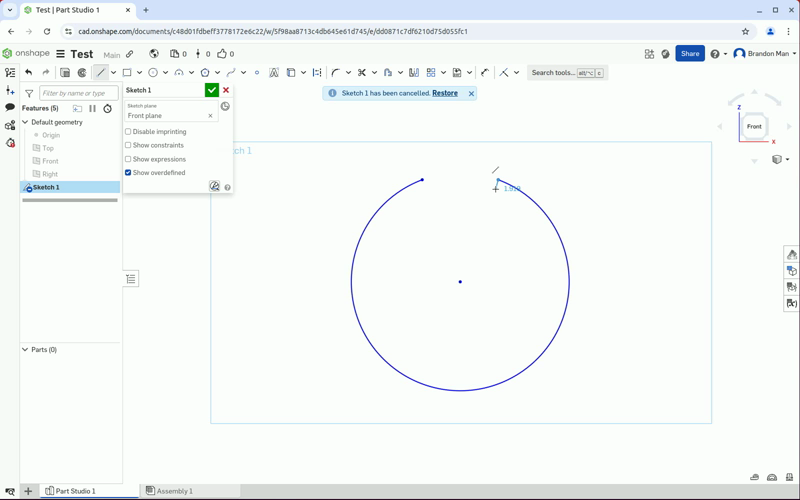
key_up(shift)
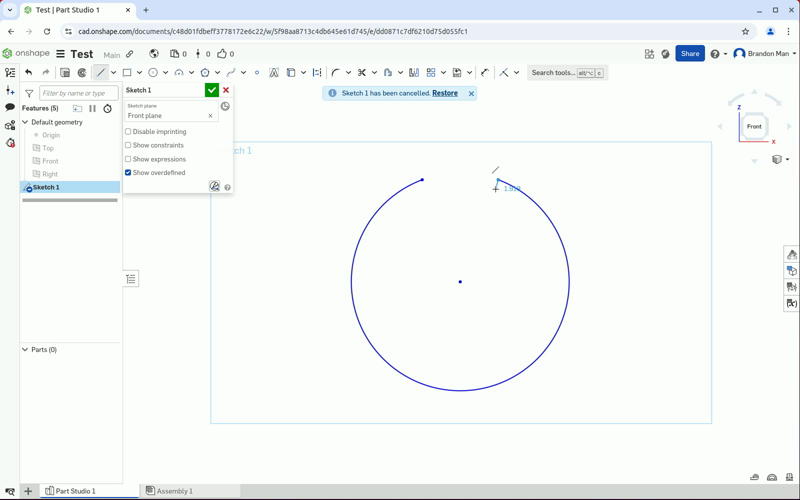
key(esc)
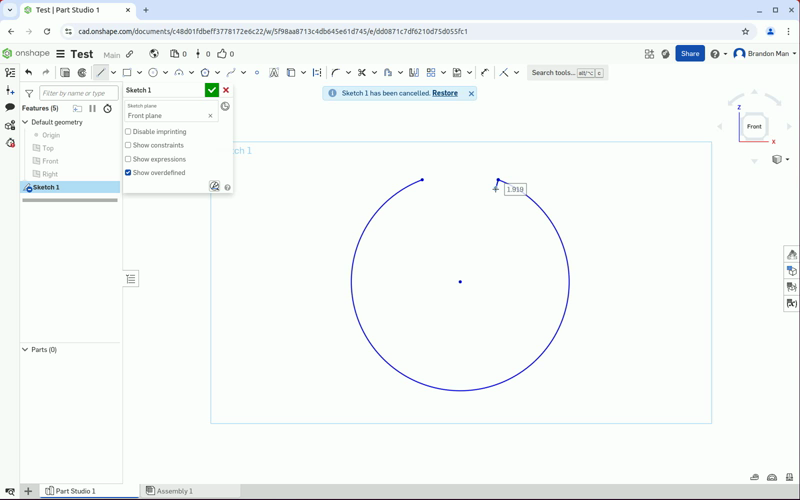
key(a)
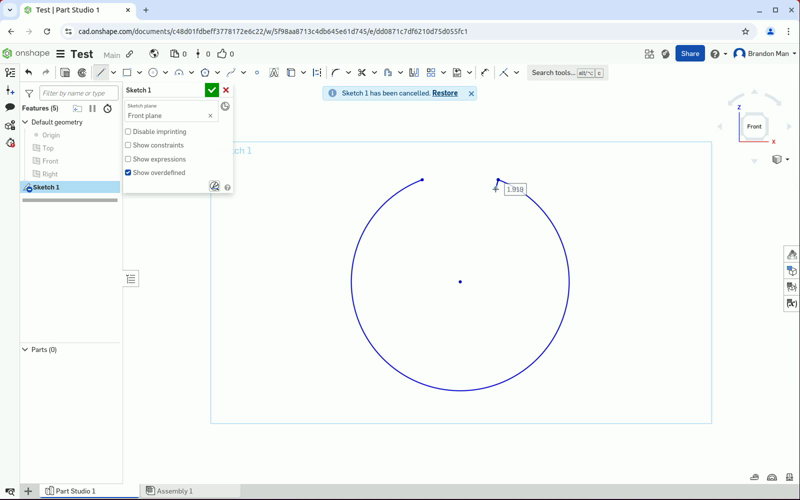
mouse_move(495, 188)
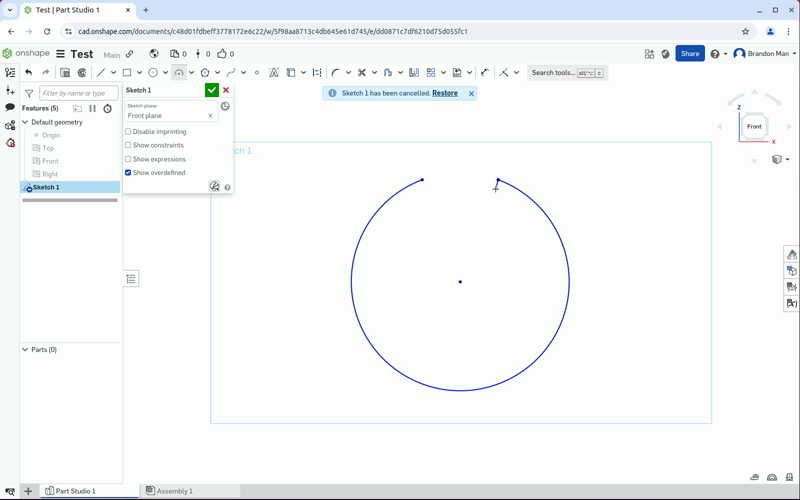
click(495, 188)
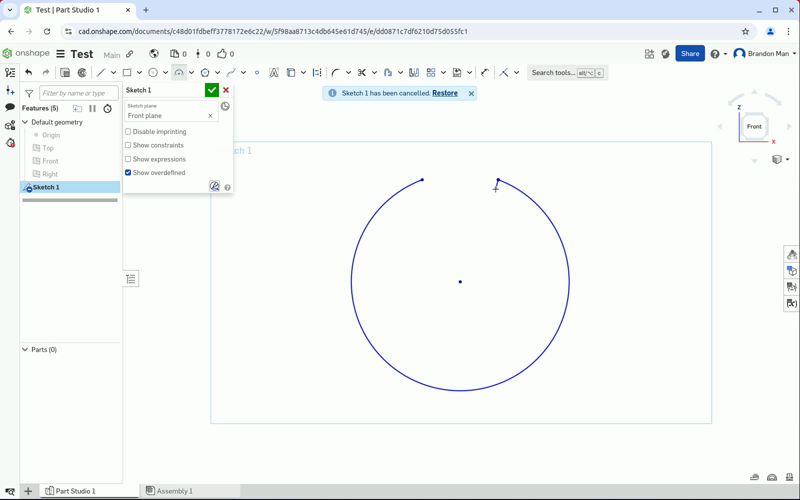
key_down(shift)
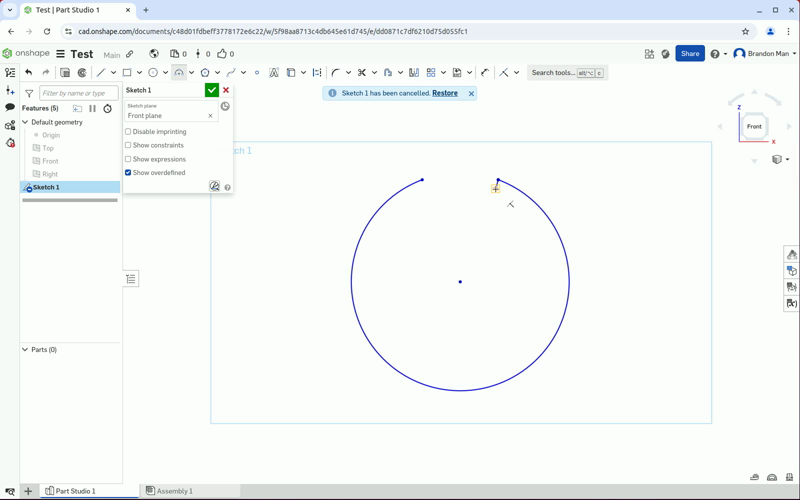
mouse_move(424, 188)
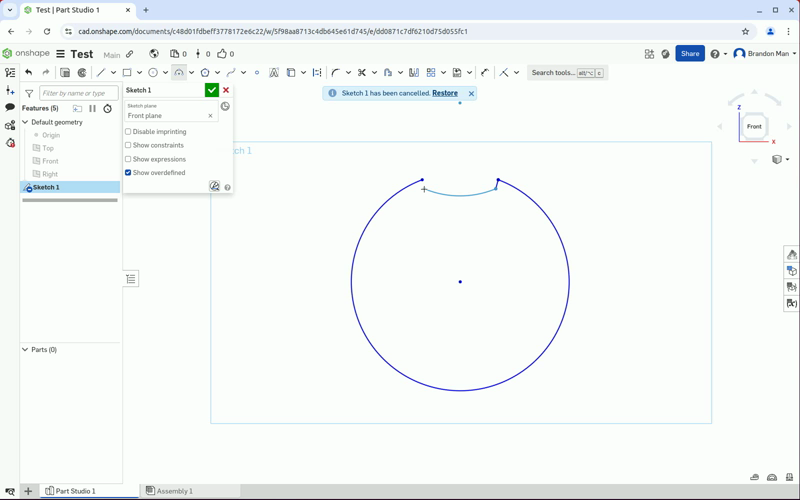
click(424, 188)
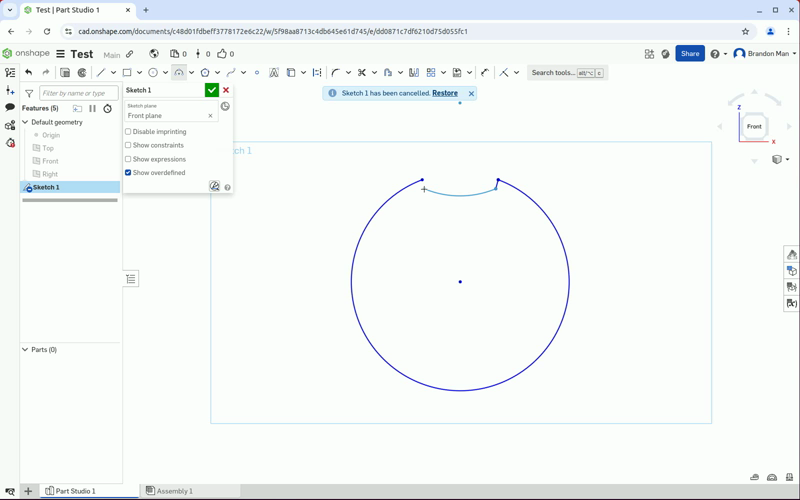
mouse_move(460, 387)
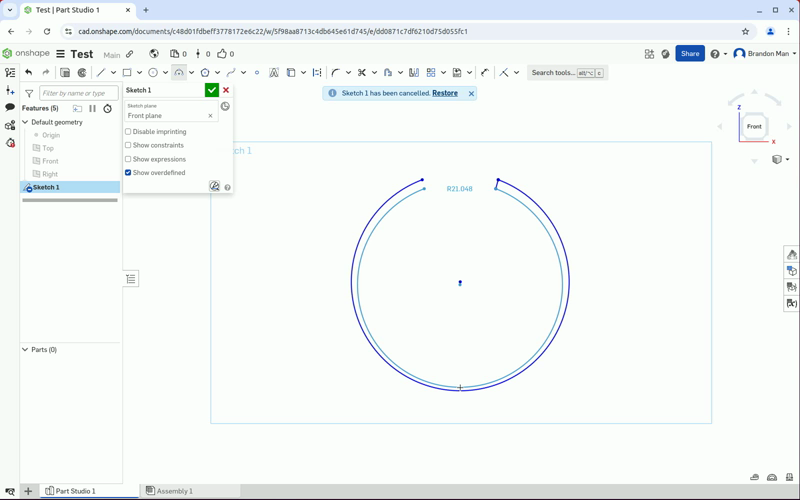
scroll(6)
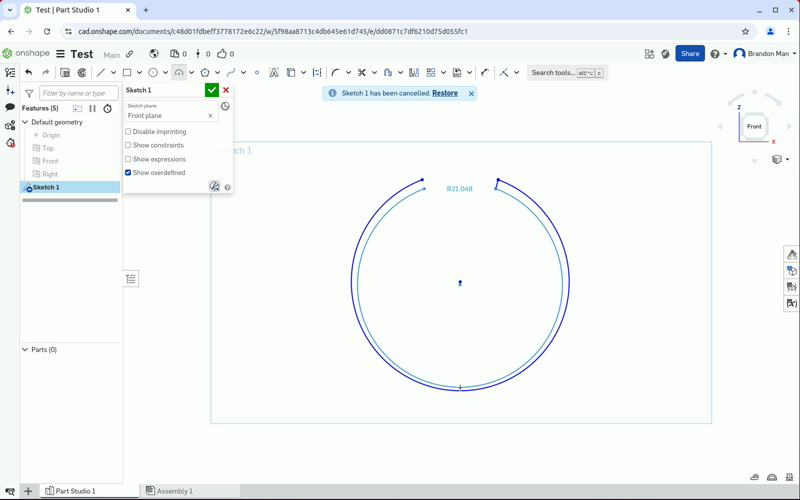
scroll(6)
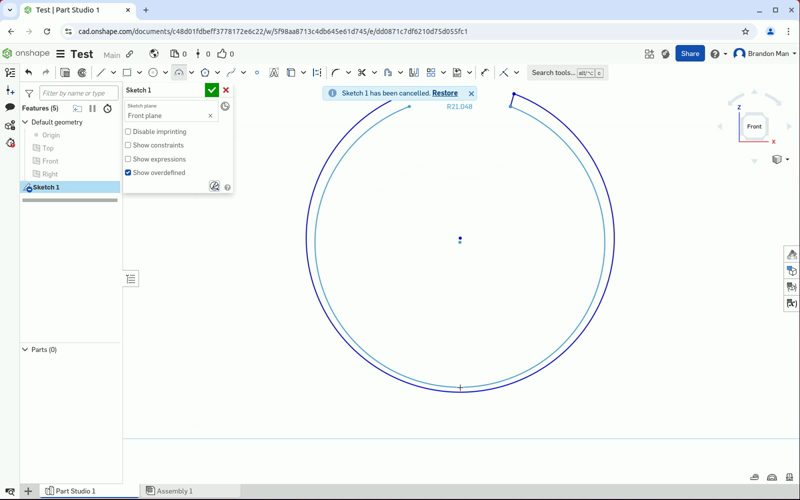
scroll(6)
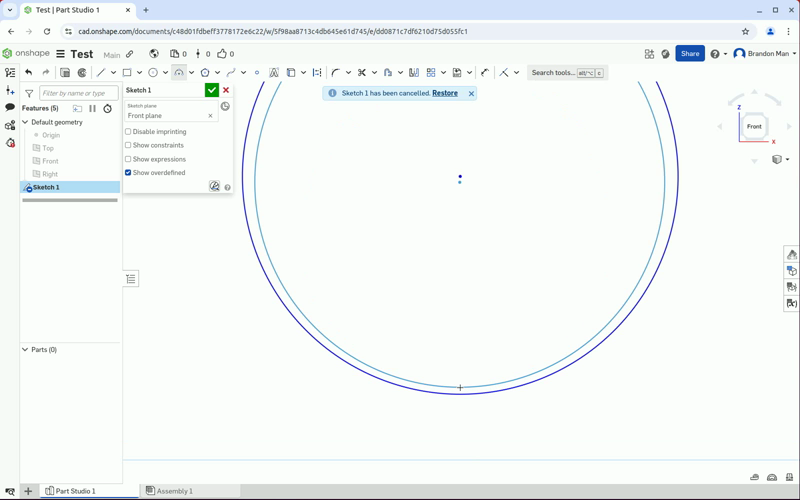
scroll(6)
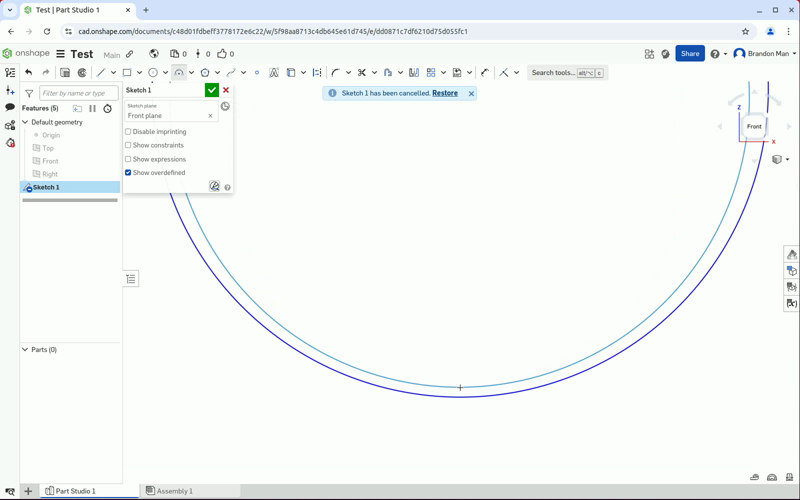
scroll(6)
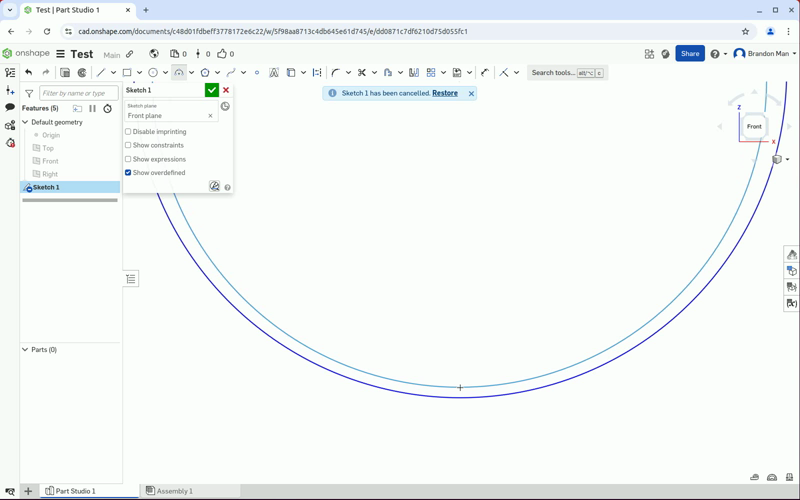
scroll(6)
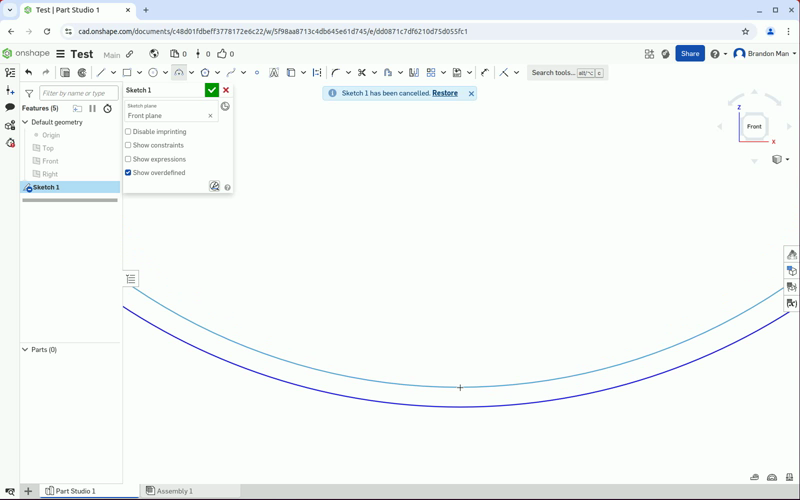
scroll(6)
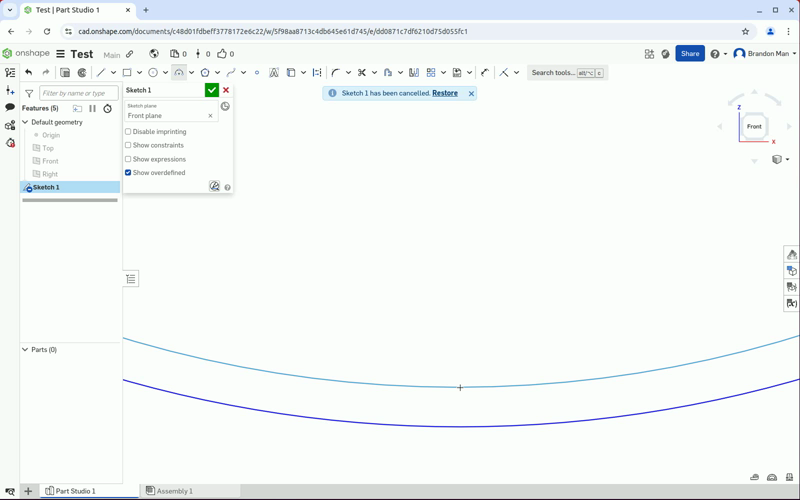
click(460, 387)
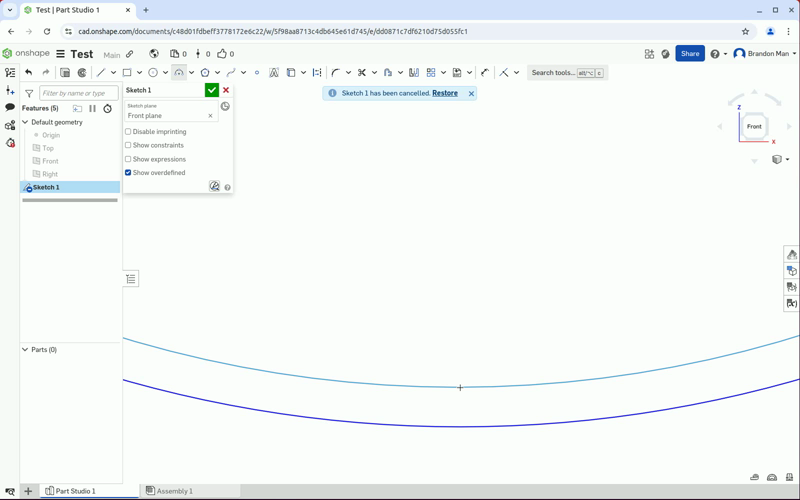
scroll(-6)
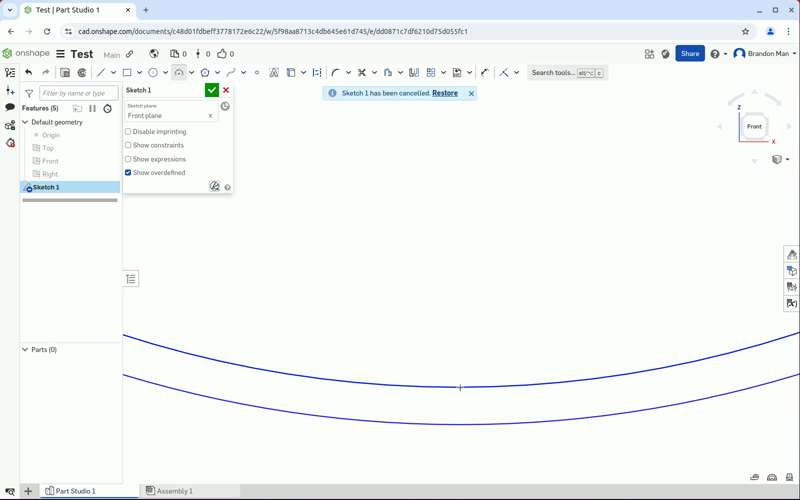
scroll(-6)
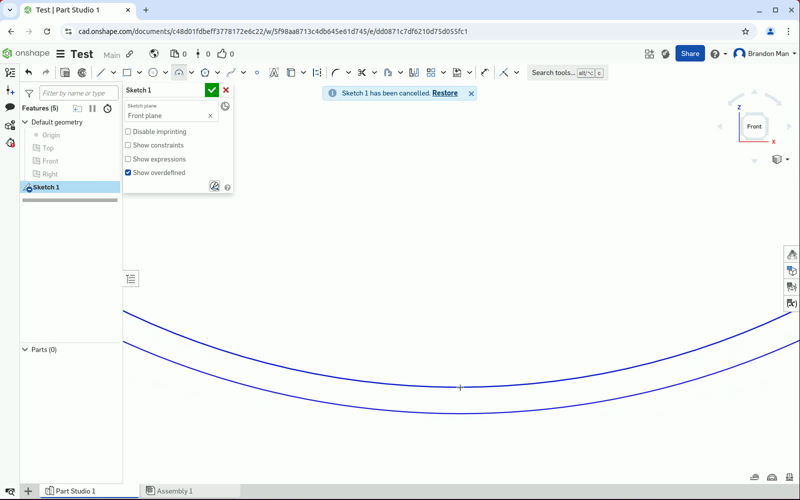
scroll(-6)
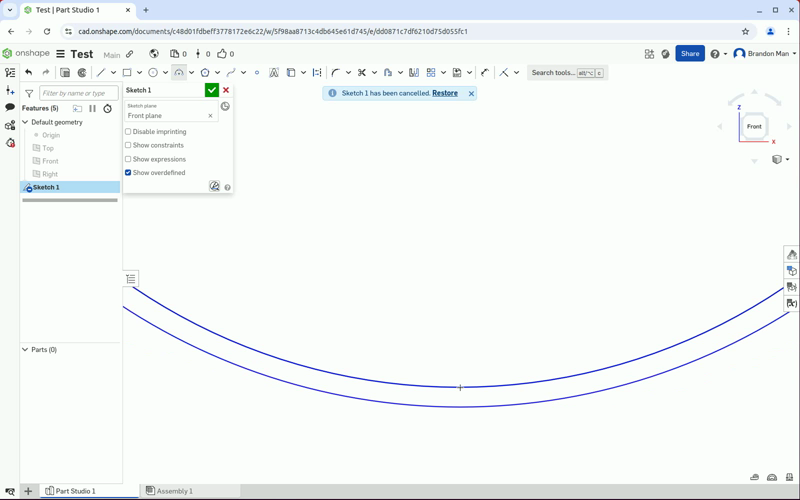
scroll(-6)
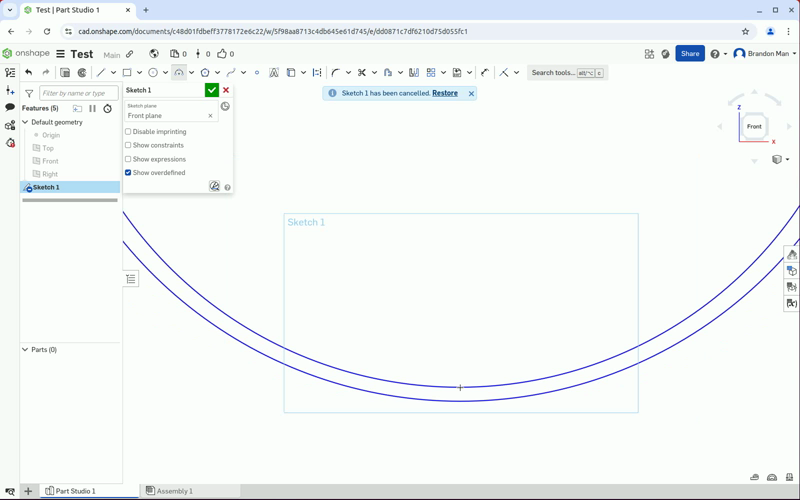
scroll(-6)
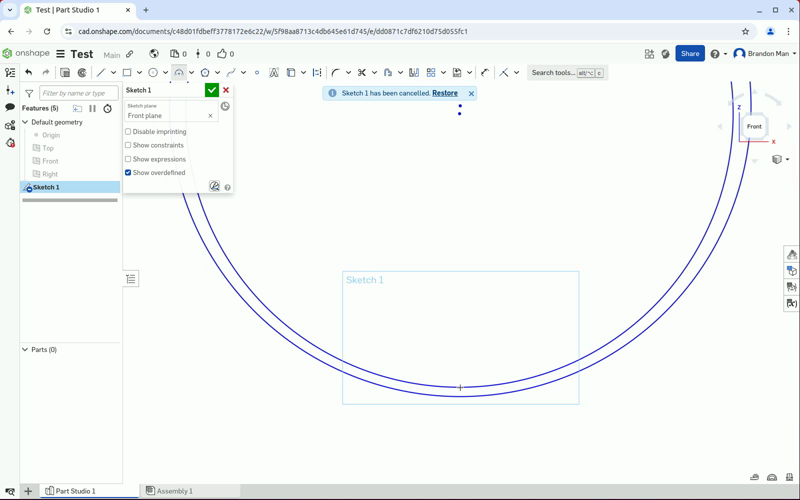
scroll(-6)
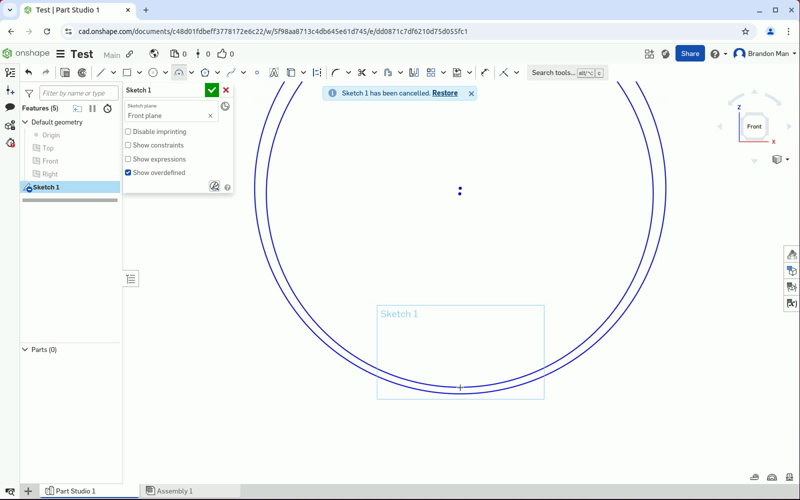
scroll(-6)
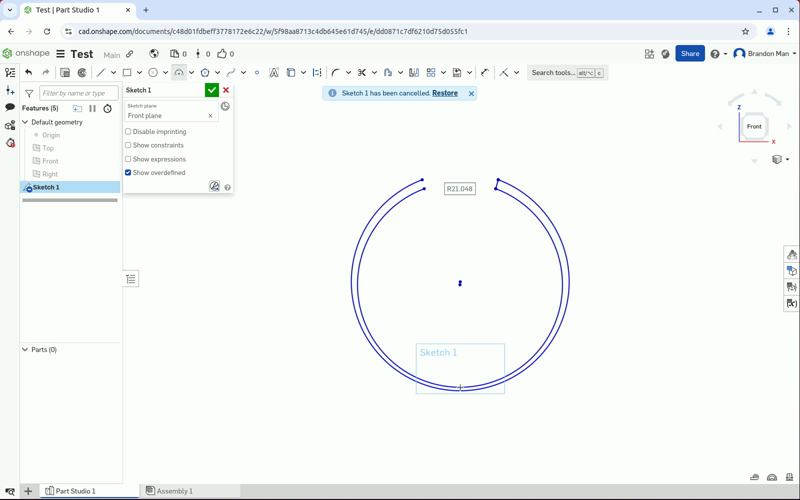
key_up(shift)
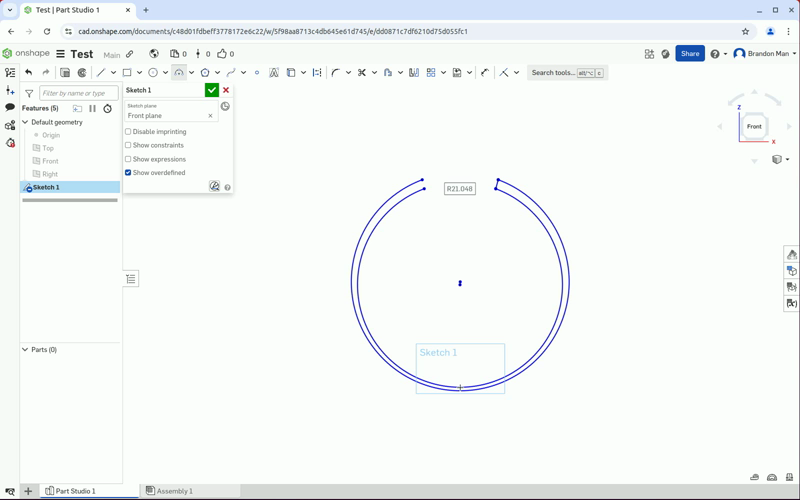
key(esc)
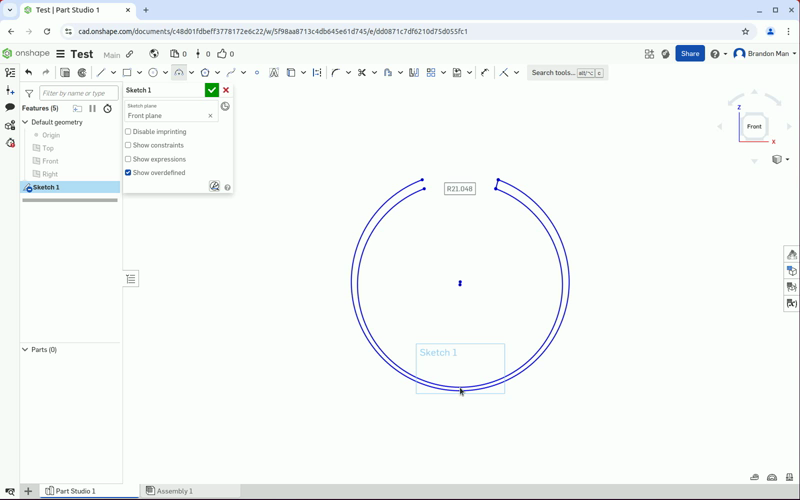
key(l)
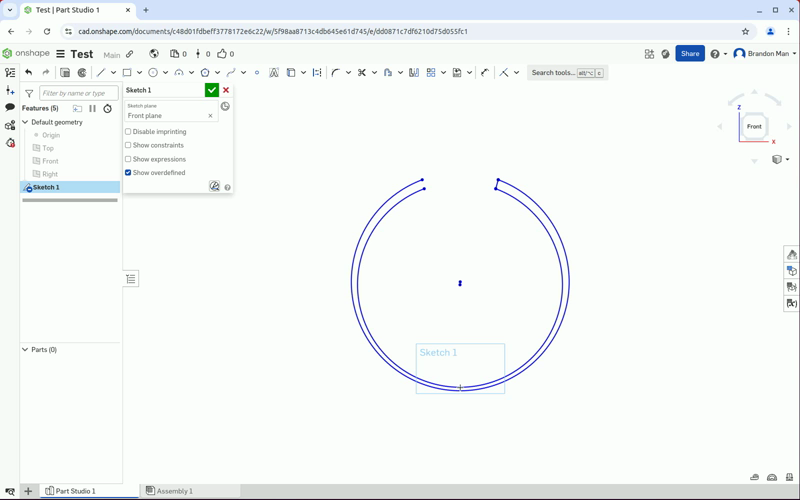
mouse_move(424, 188)
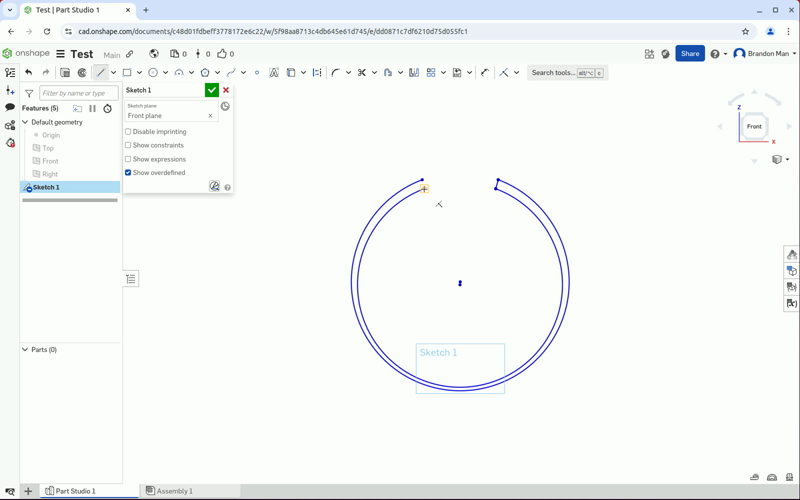
click(424, 188)
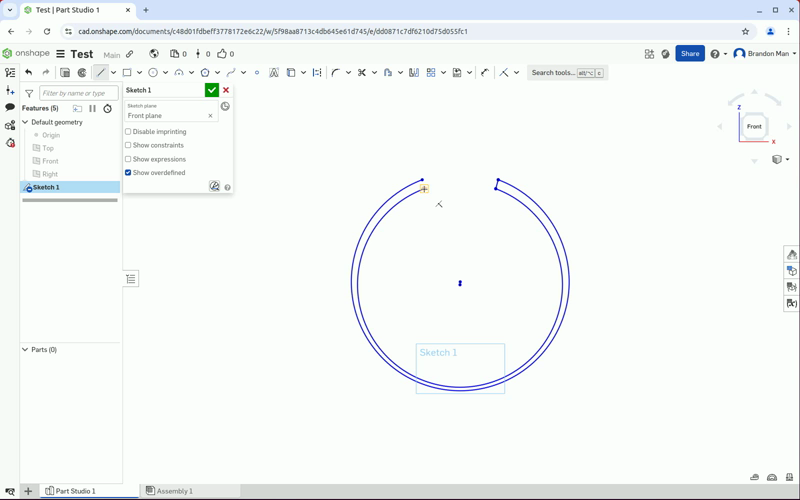
mouse_move(454, 188)
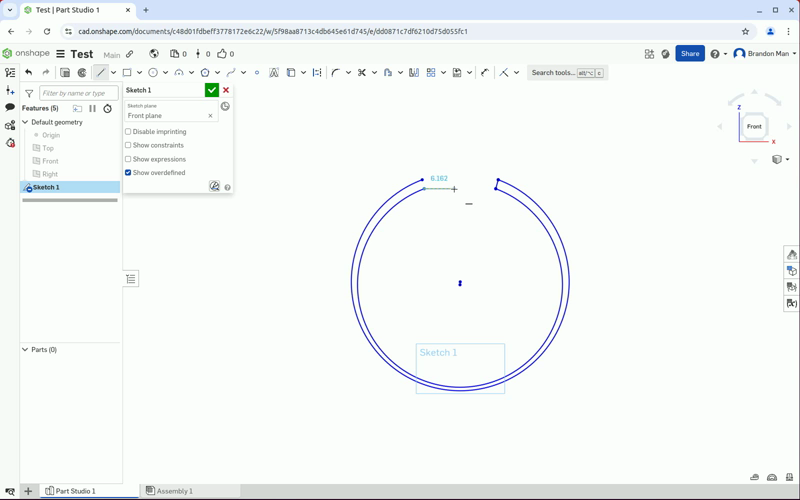
key_down(shift)
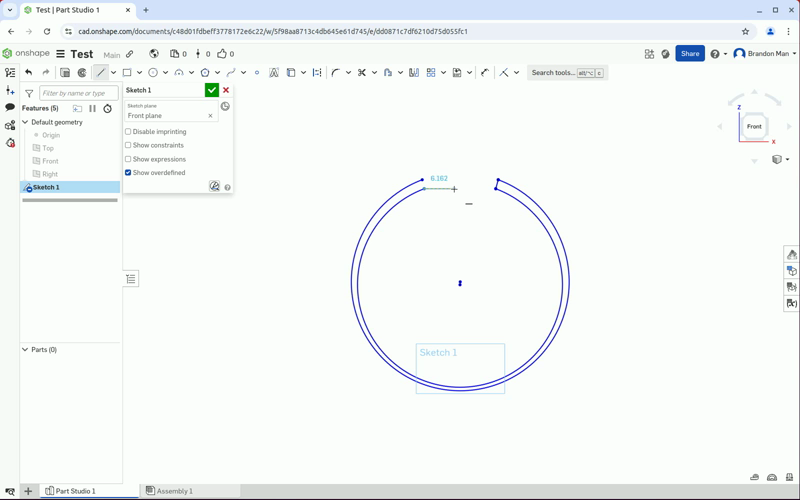
mouse_move(422, 179)
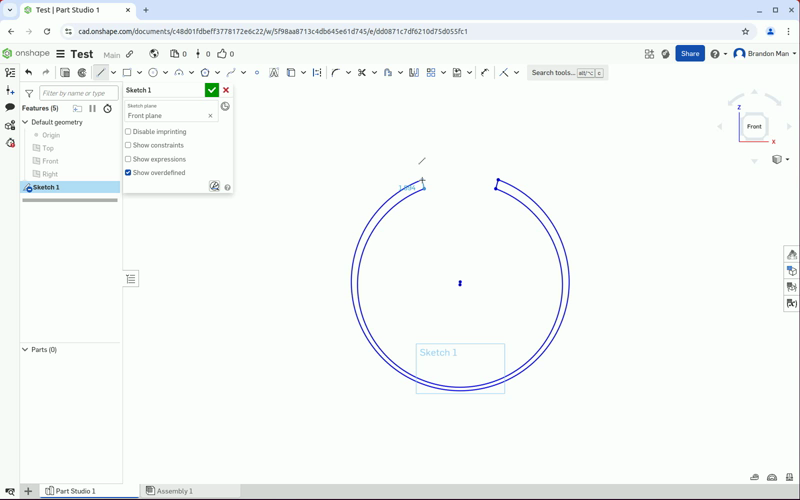
key_up(shift)
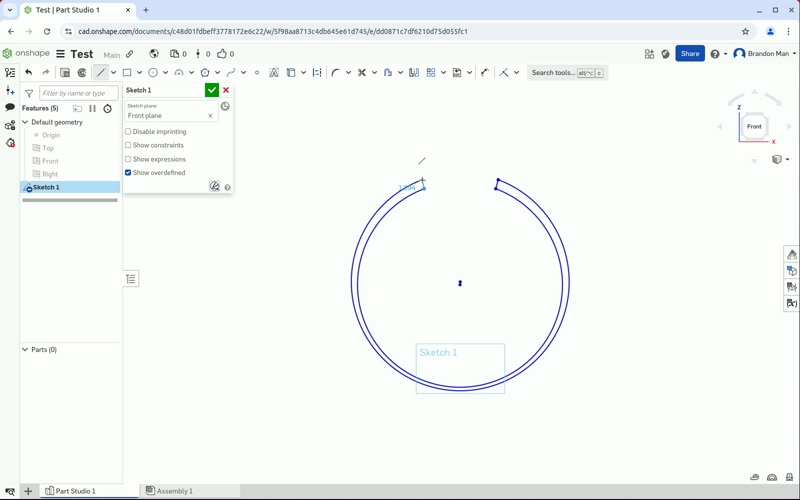
click(422, 179)
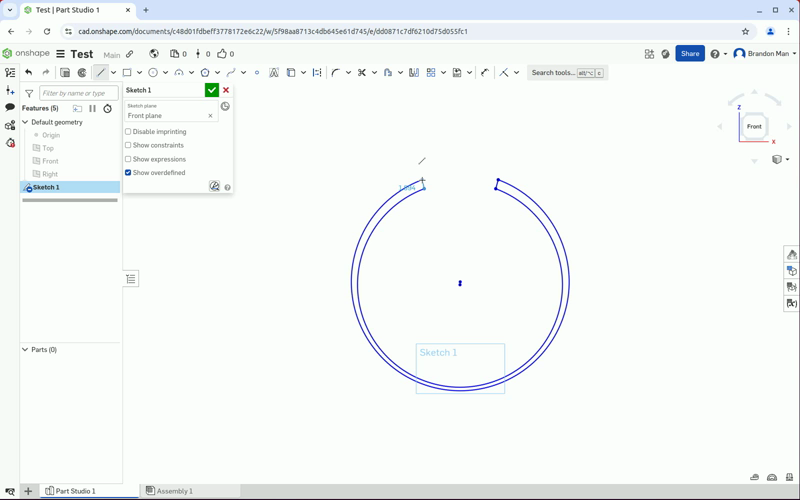
key(esc)
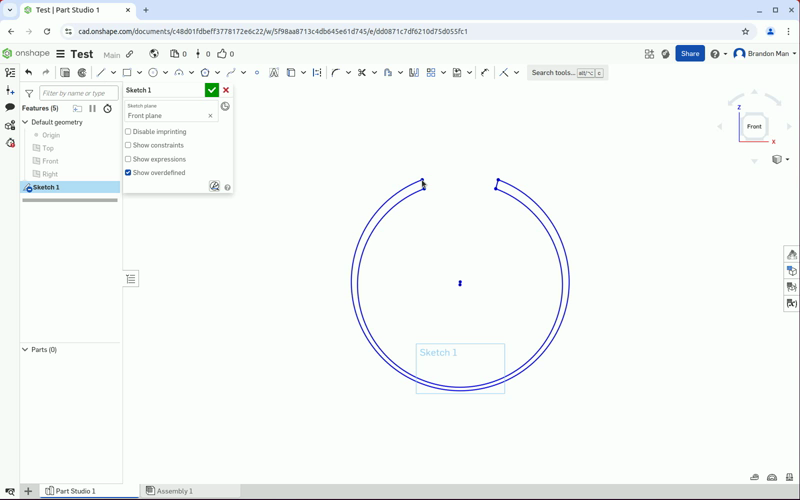
mouse_move(528, 200)
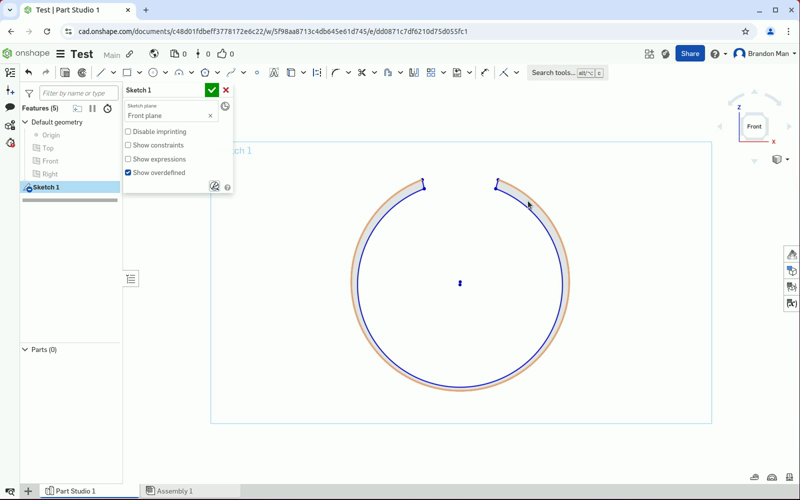
click(528, 200)
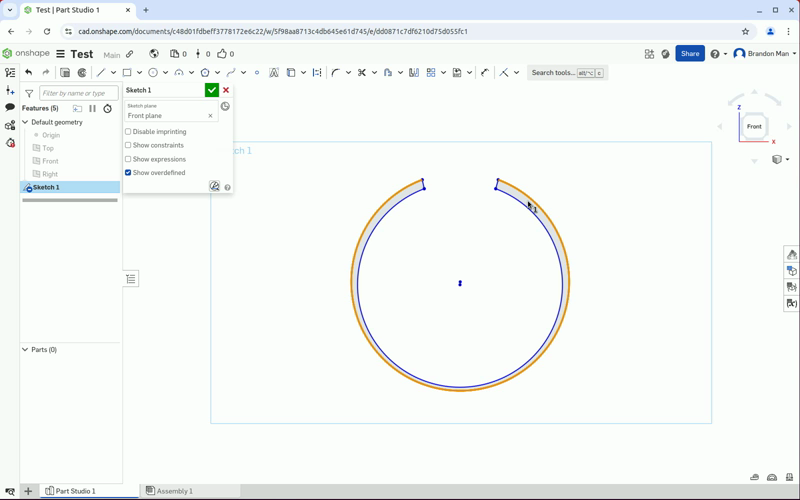
mouse_move(73, 352)
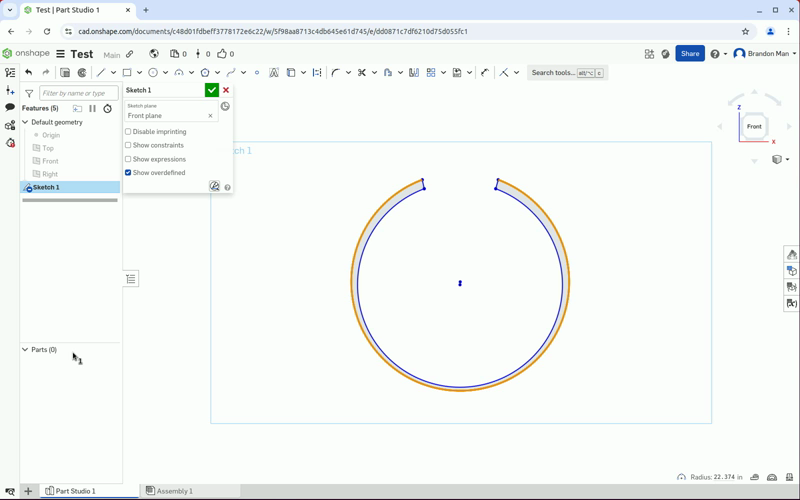
key(shift+y)
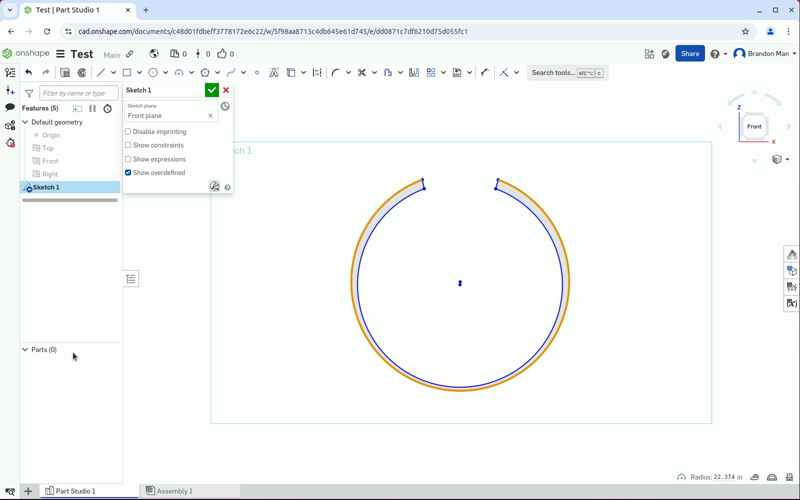
key(shift+e)
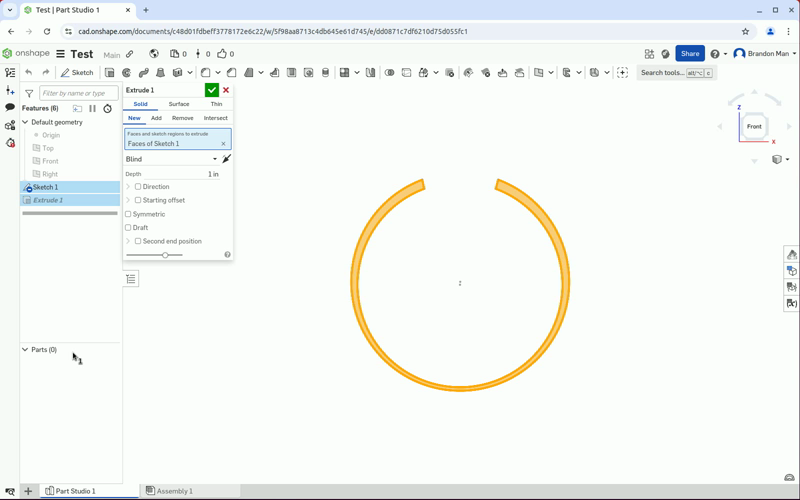
mouse_move(143, 106)
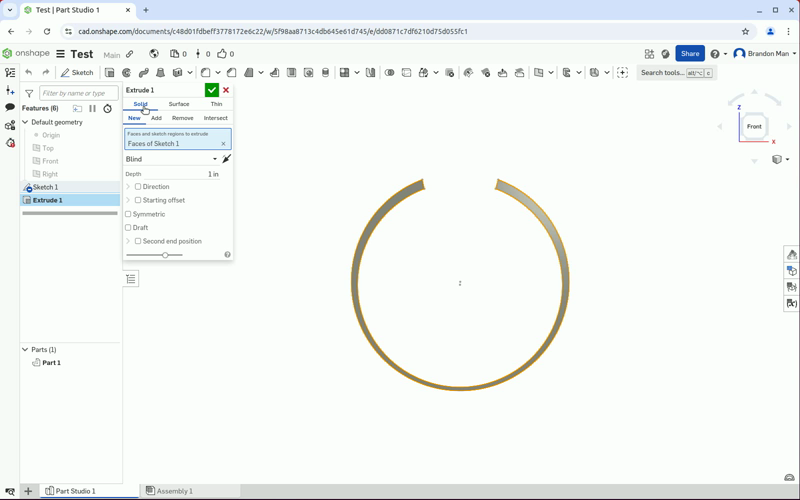
click(143, 106)
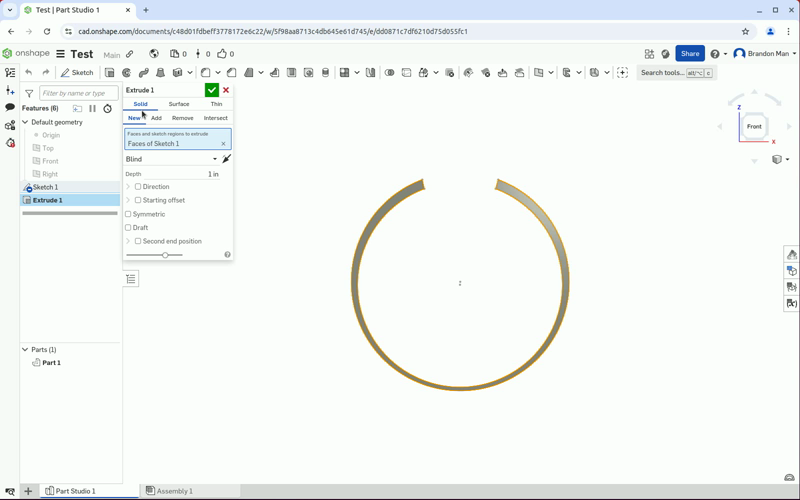
mouse_move(137, 120)
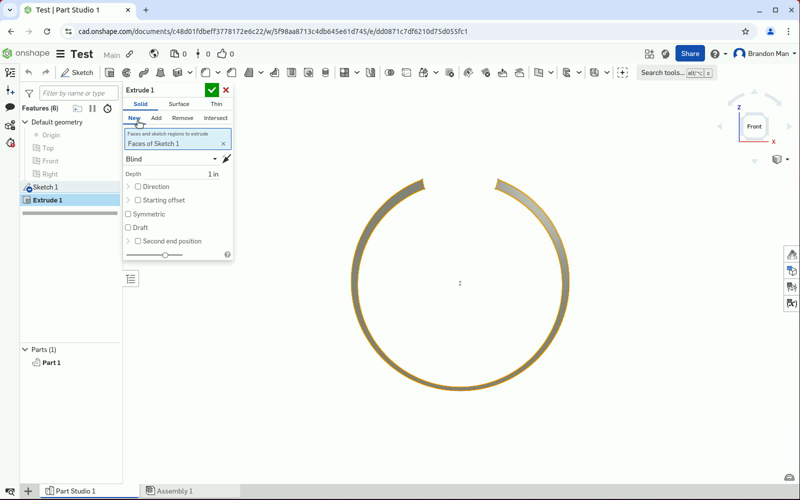
click(137, 120)
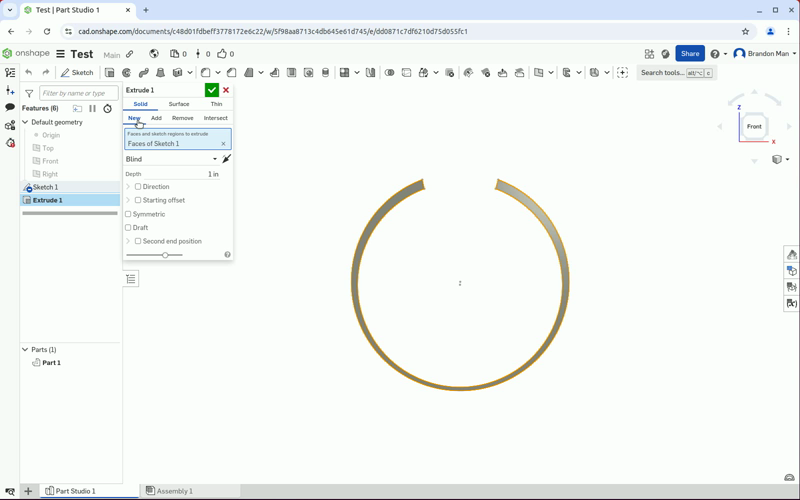
key(tab, 4)
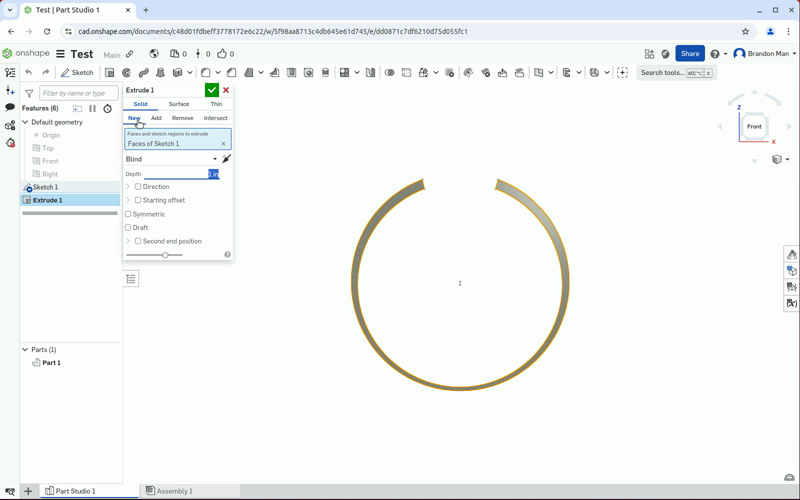
text(0.963)
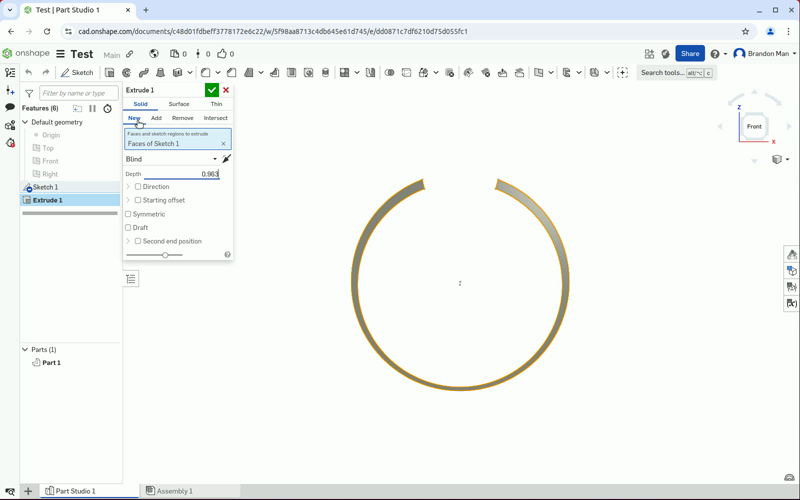
key(tab, 3)
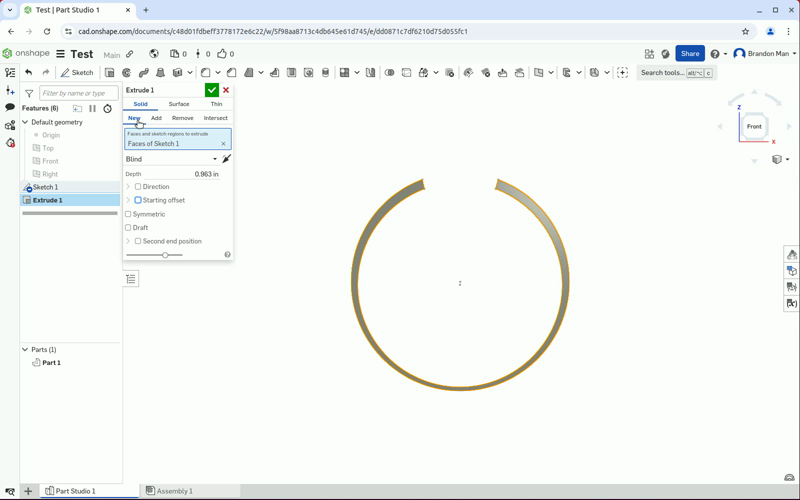
key(tab, 2)
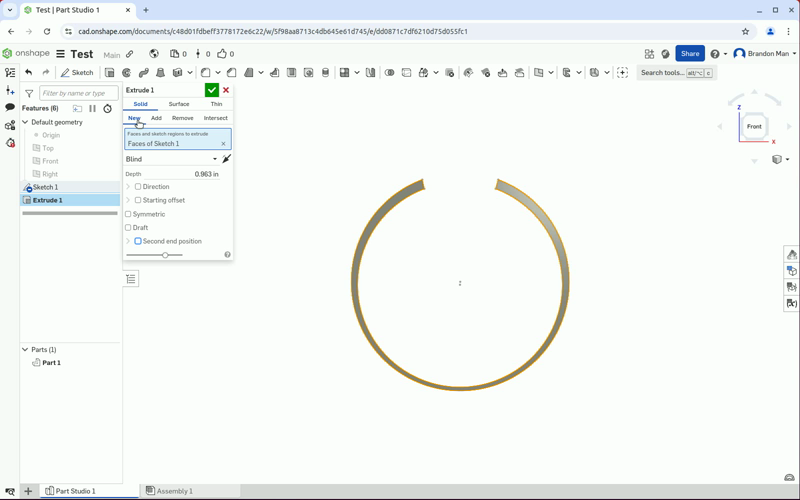
key(space)
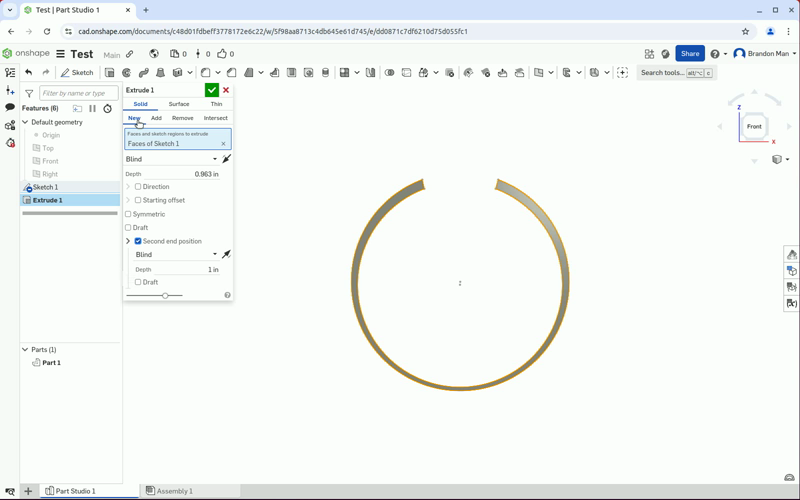
key(tab, 3)
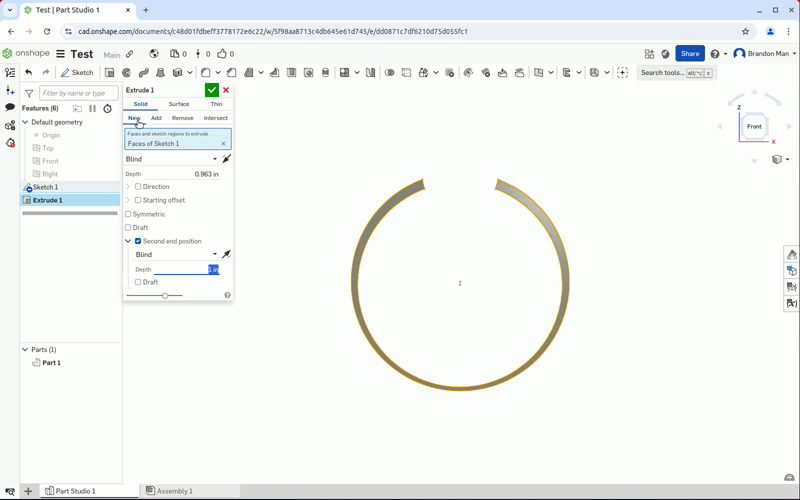
text(0.963)
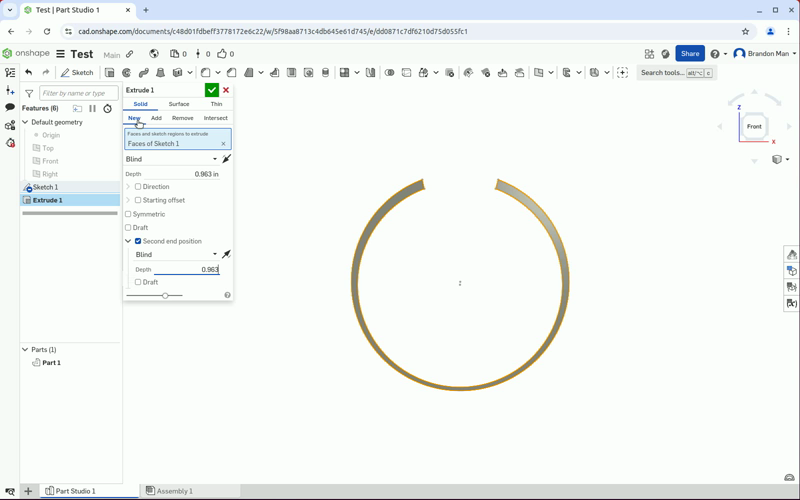
key(enter)
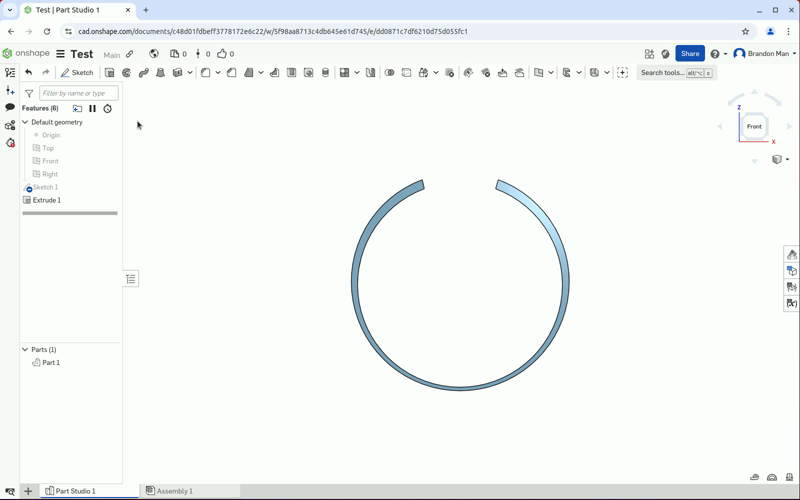
key(shift+h)
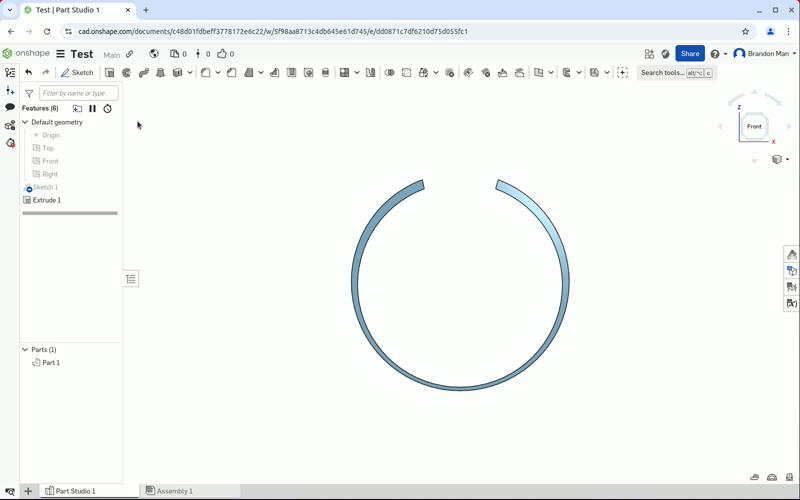
key(shift+h)
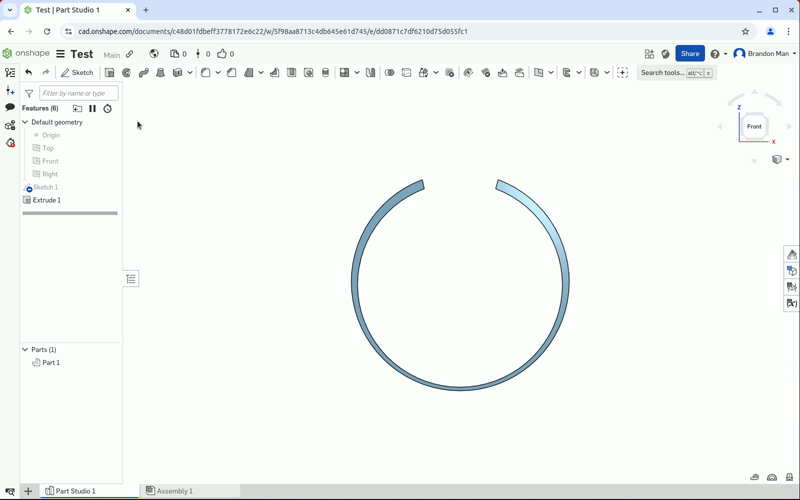
mouse_move(73, 189)
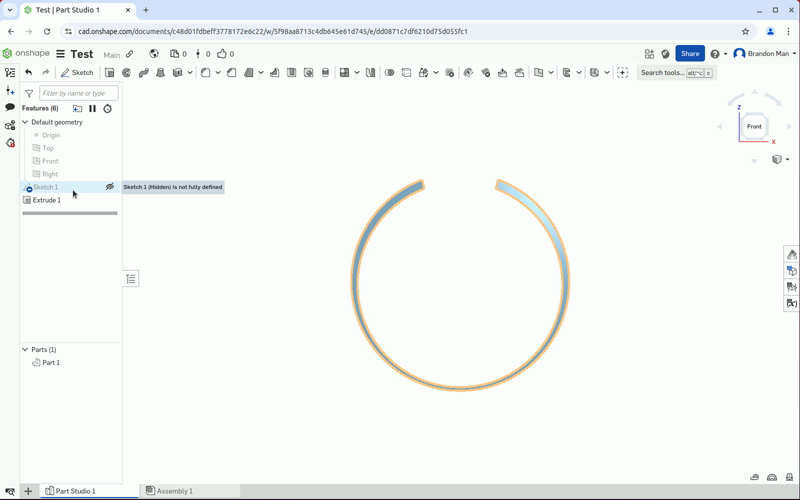
click(73, 189)
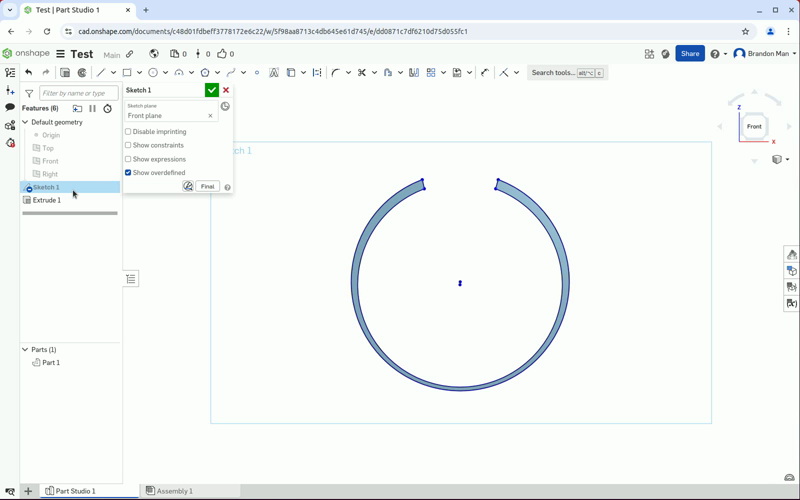
mouse_move(229, 92)
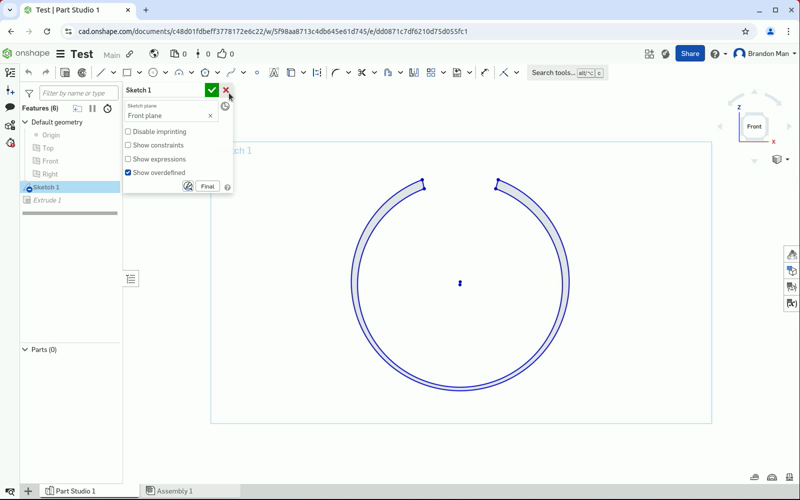
click(229, 92)
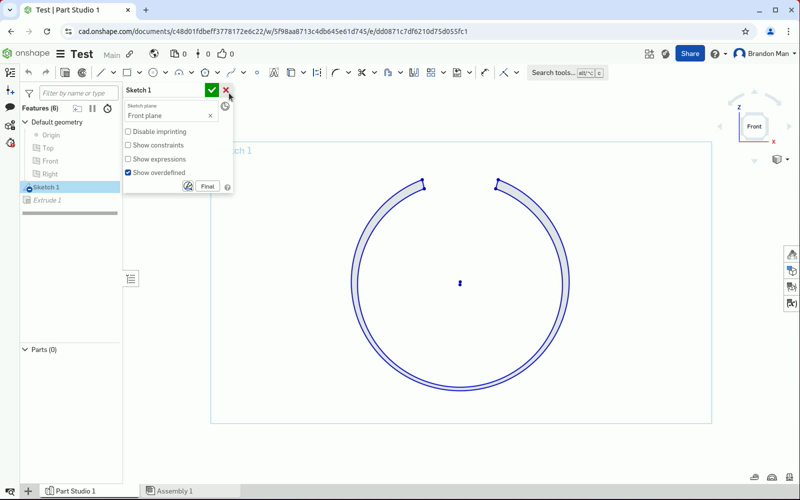
key(shift+s)
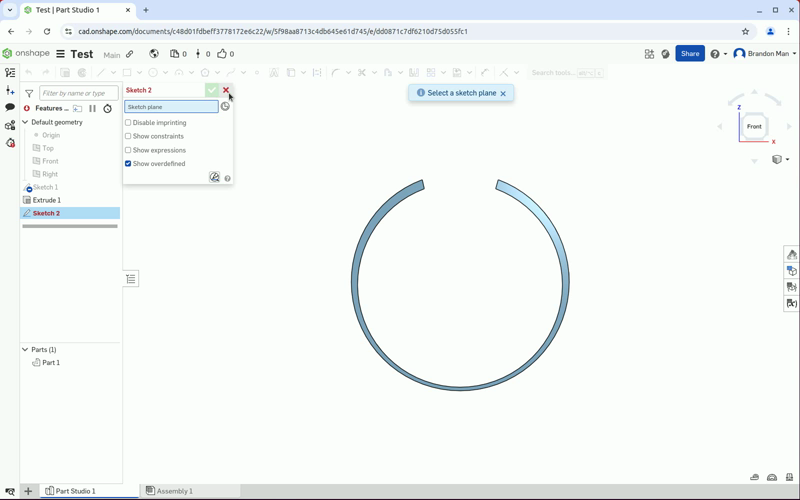
mouse_move(73, 163)
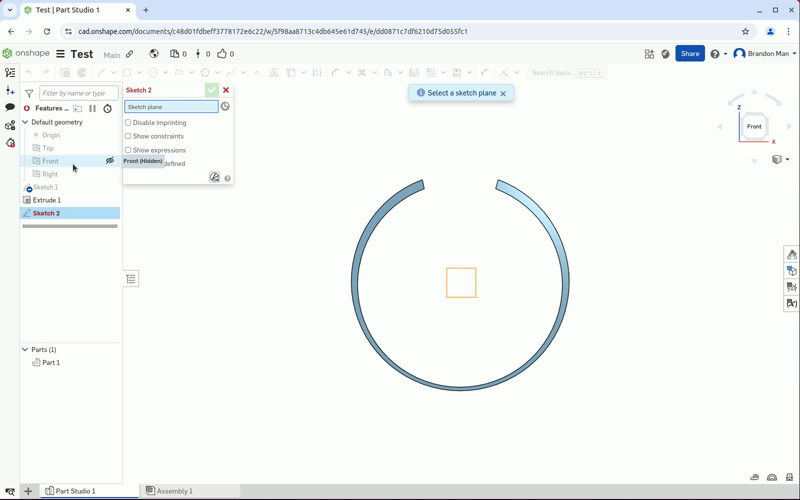
click(73, 163)
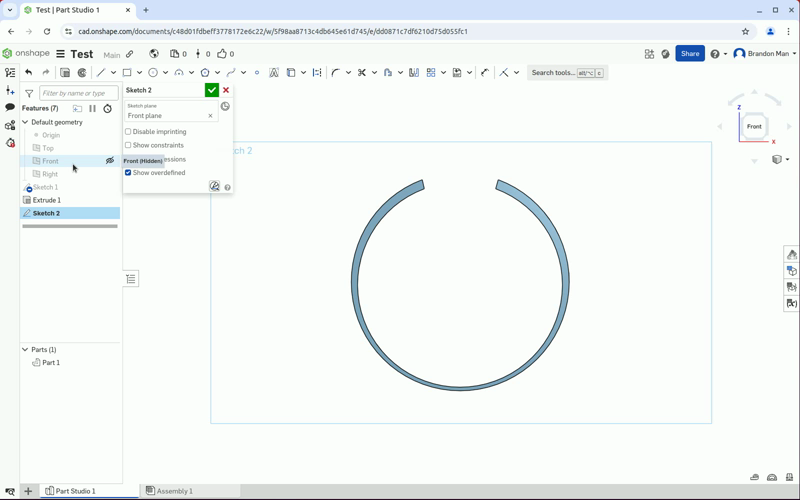
mouse_move(73, 352)
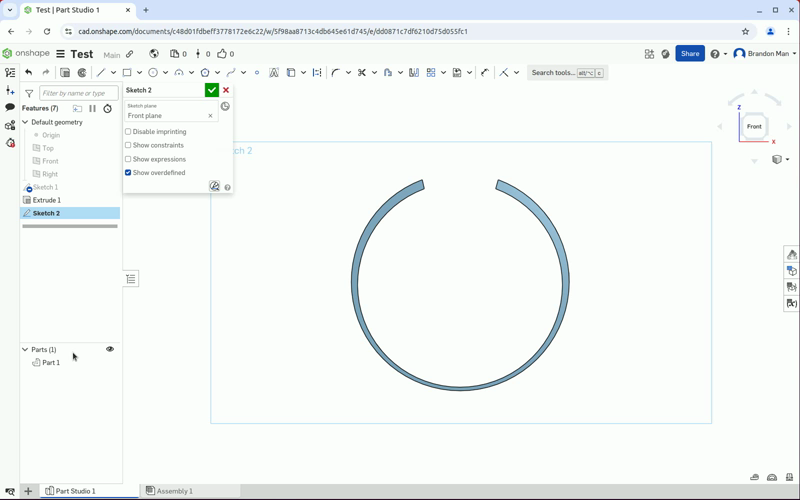
key(y)
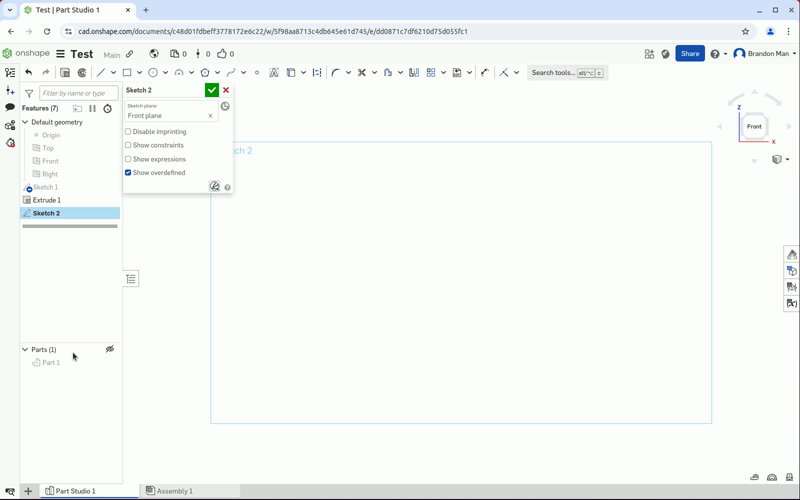
key(l)
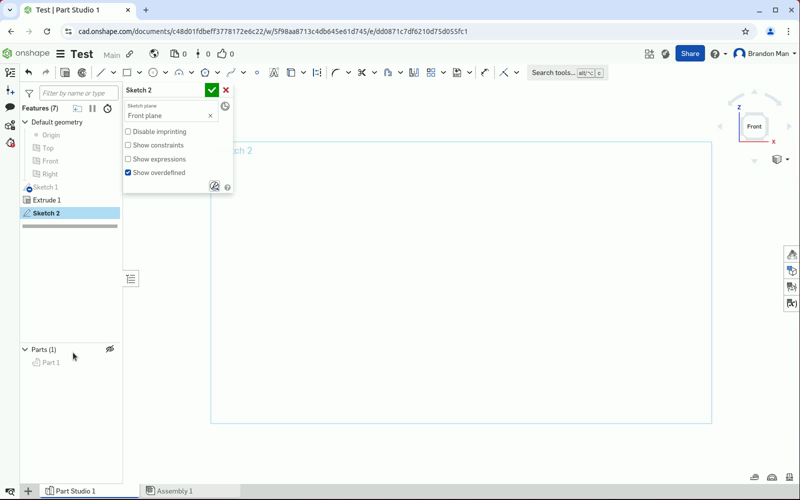
key_down(shift)
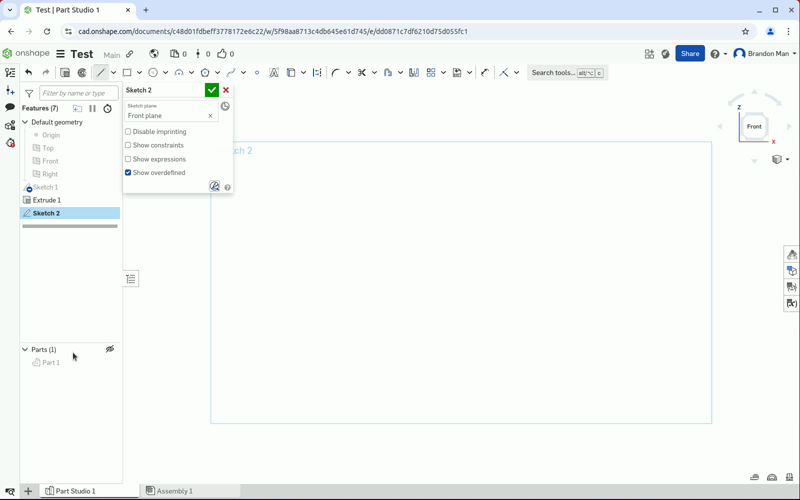
mouse_move(422, 179)
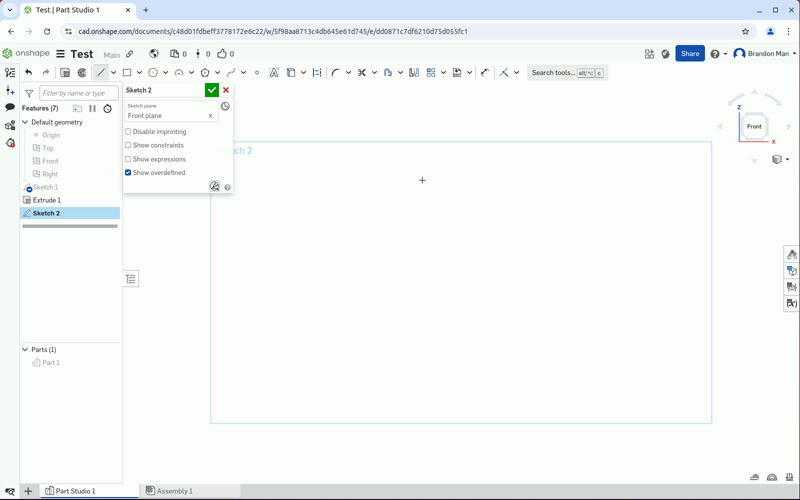
click(422, 179)
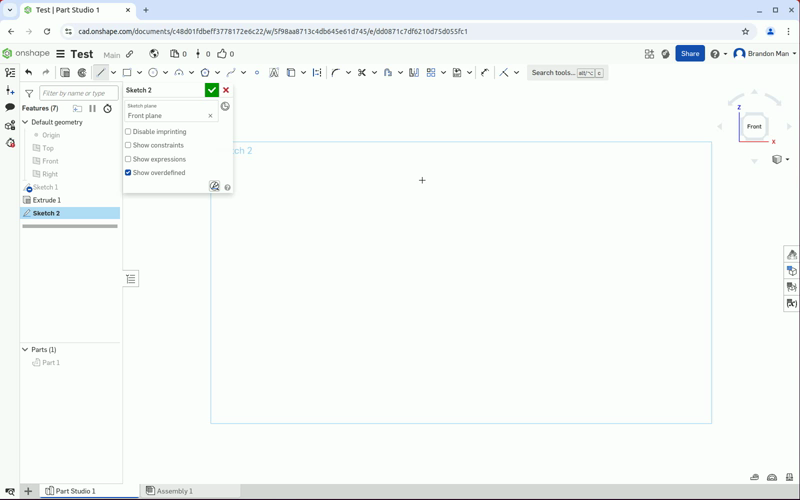
key_up(shift)
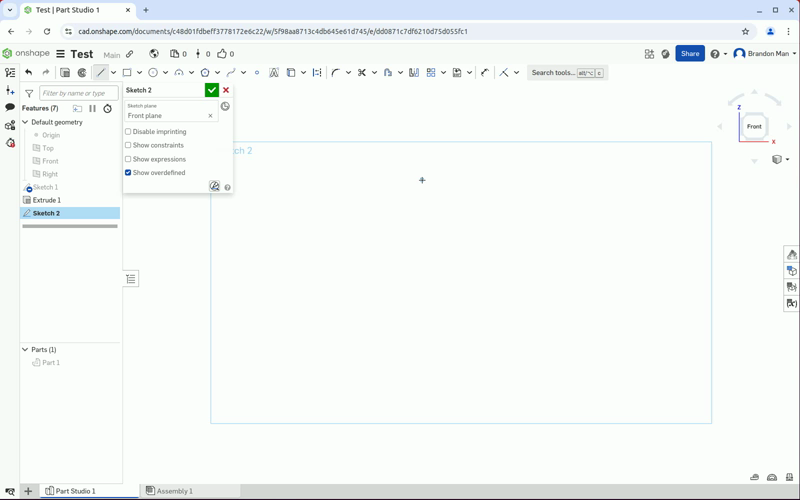
key_down(shift)
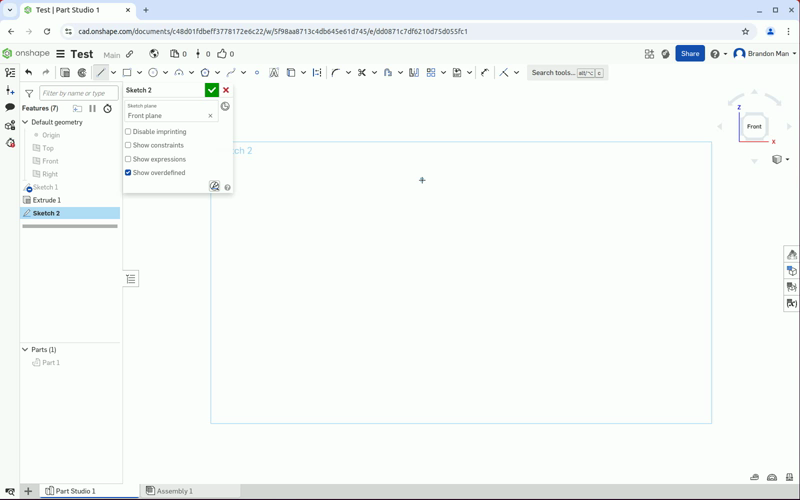
mouse_move(452, 179)
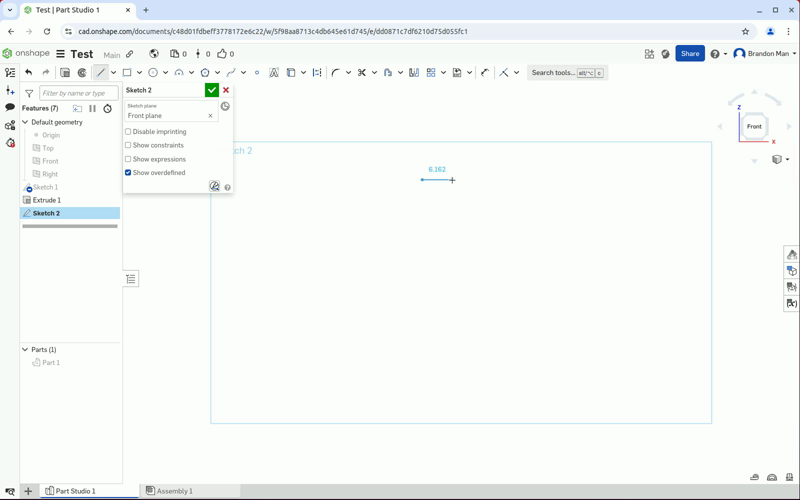
mouse_move(425, 187)
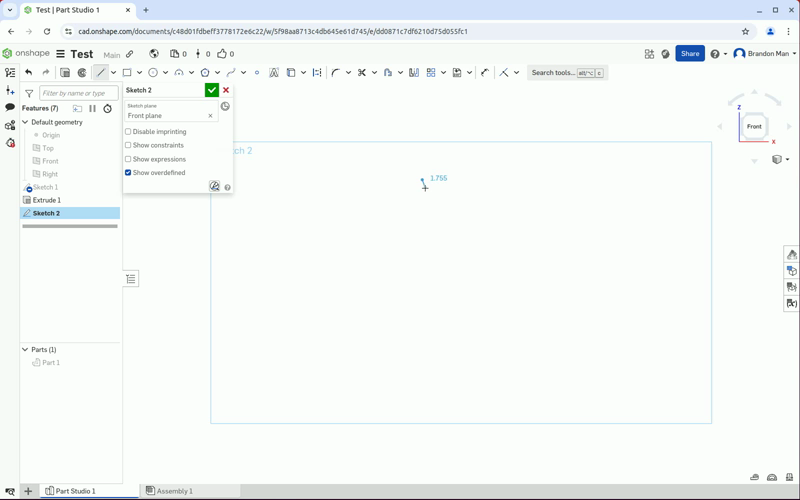
click(425, 187)
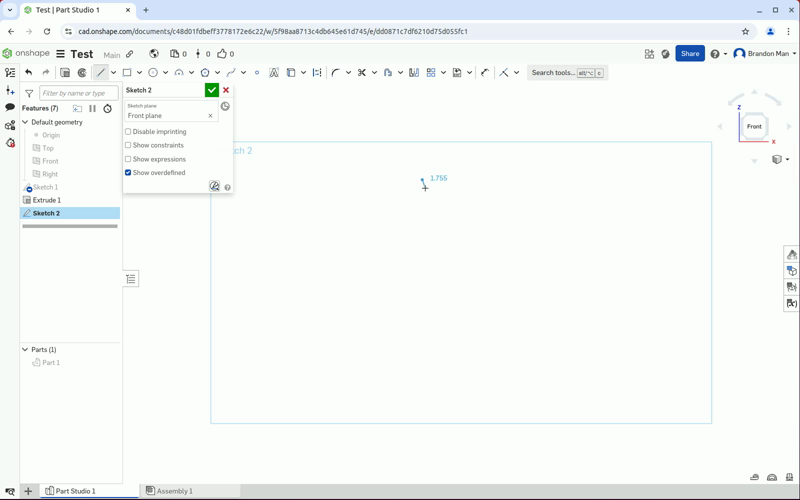
key_up(shift)
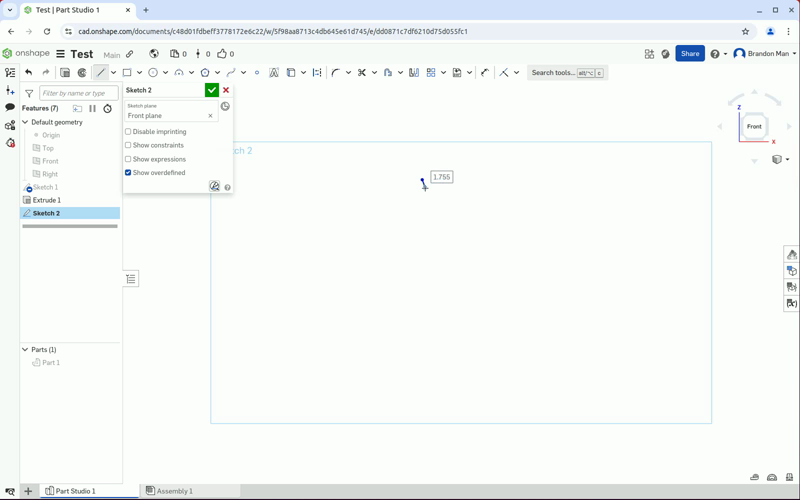
key(esc)
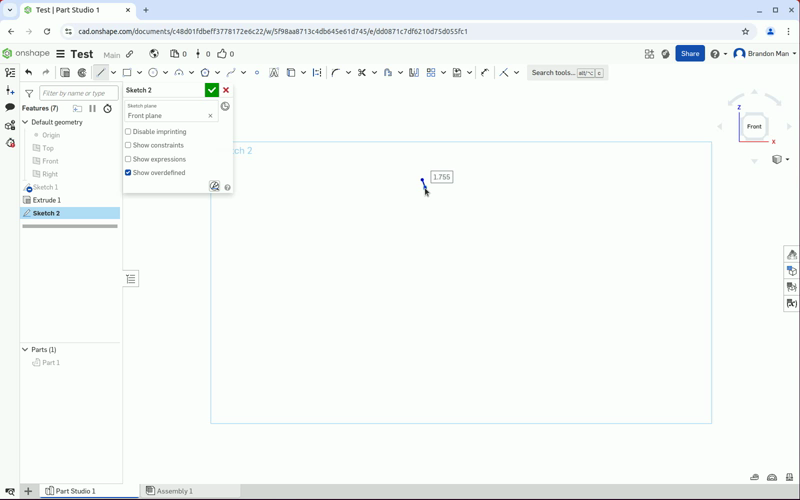
key(a)
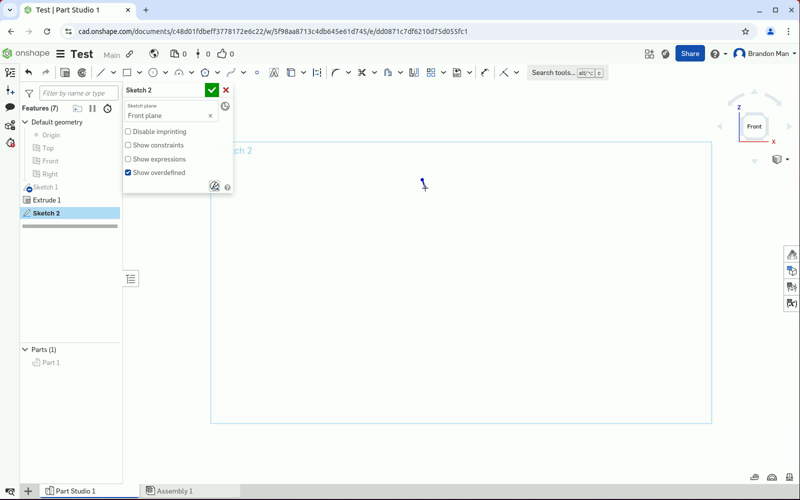
mouse_move(425, 187)
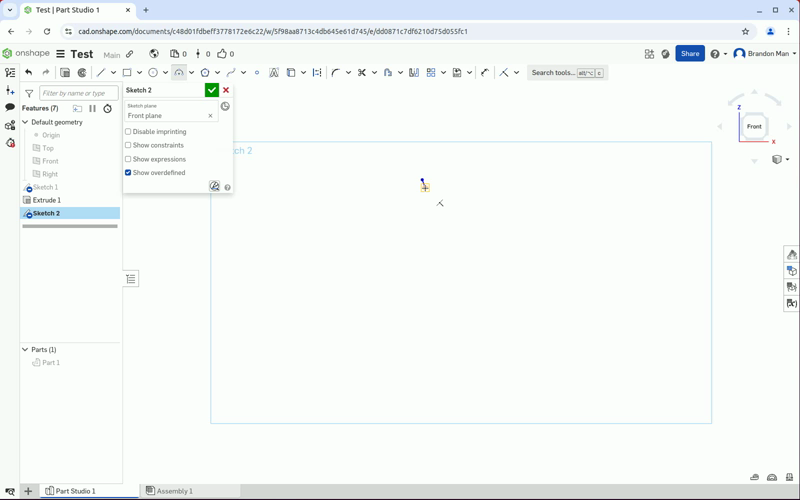
click(425, 187)
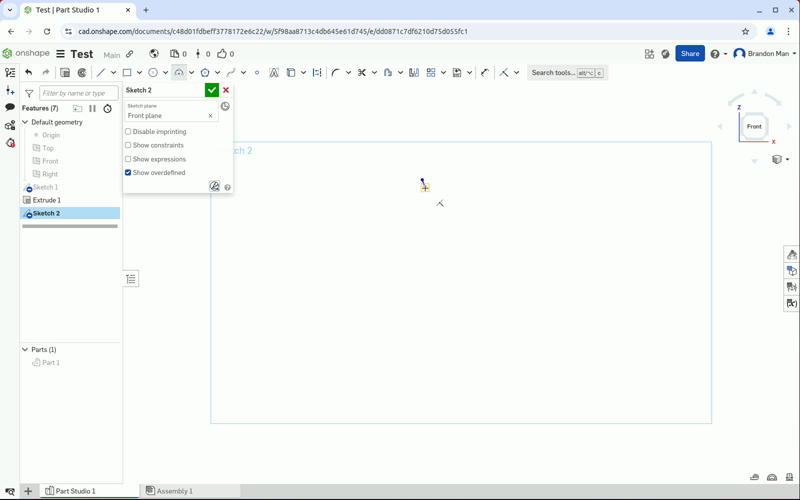
key_down(shift)
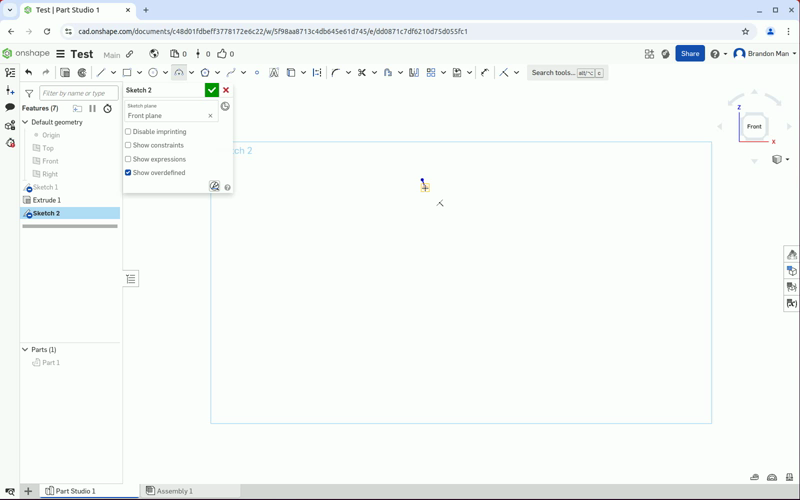
mouse_move(495, 187)
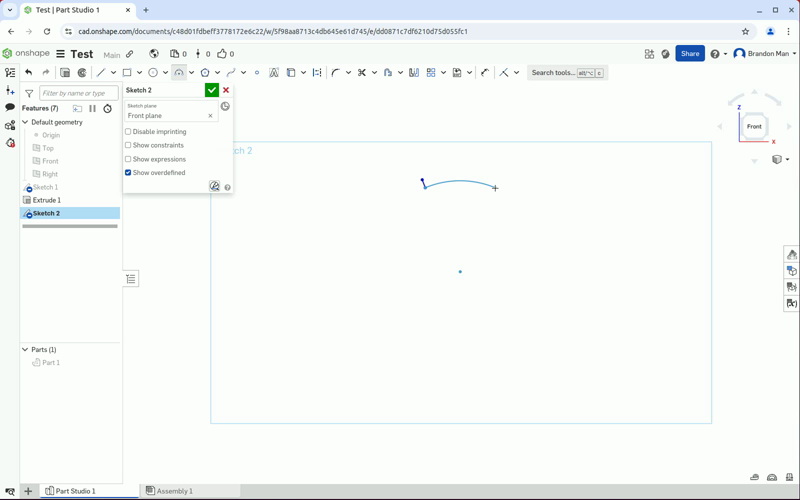
click(495, 187)
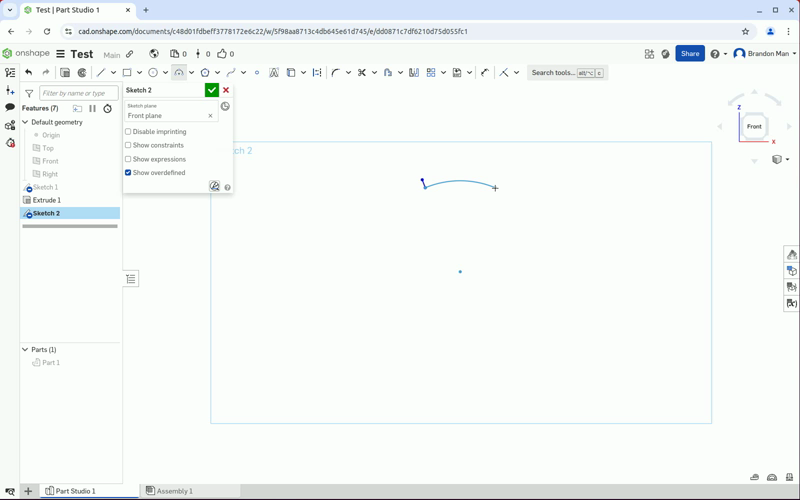
mouse_move(460, 181)
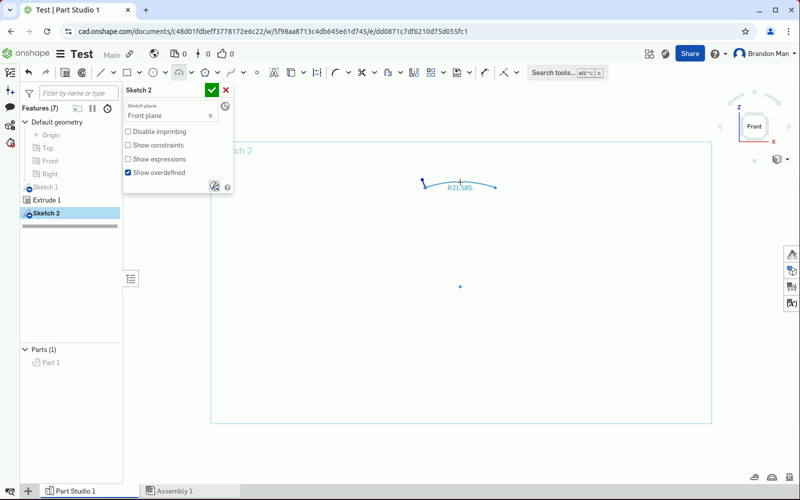
click(460, 181)
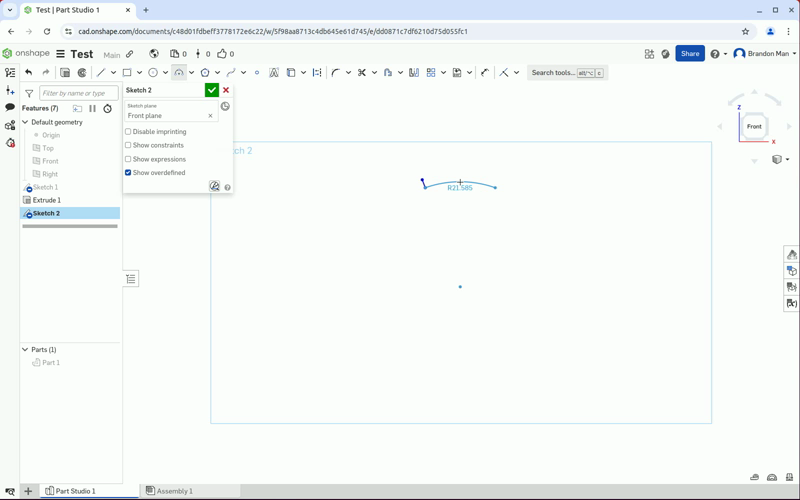
key_up(shift)
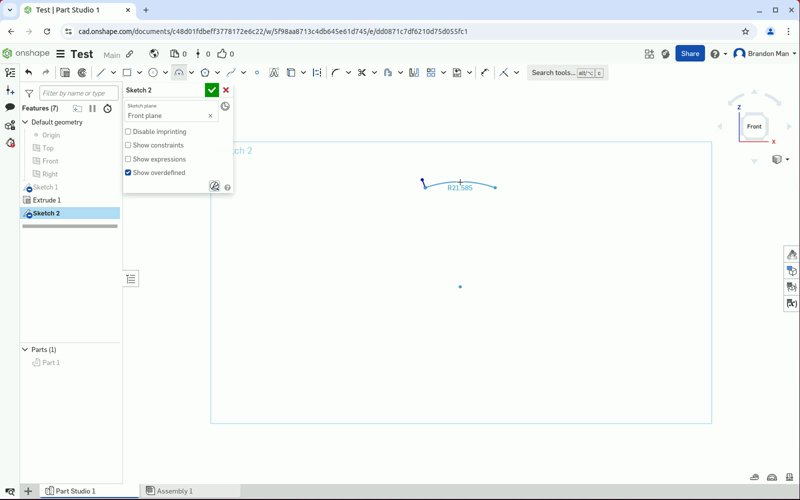
key(esc)
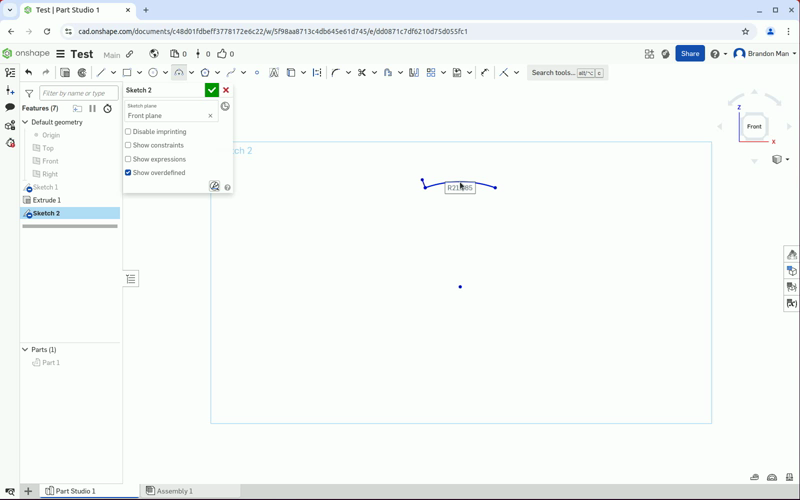
key(l)
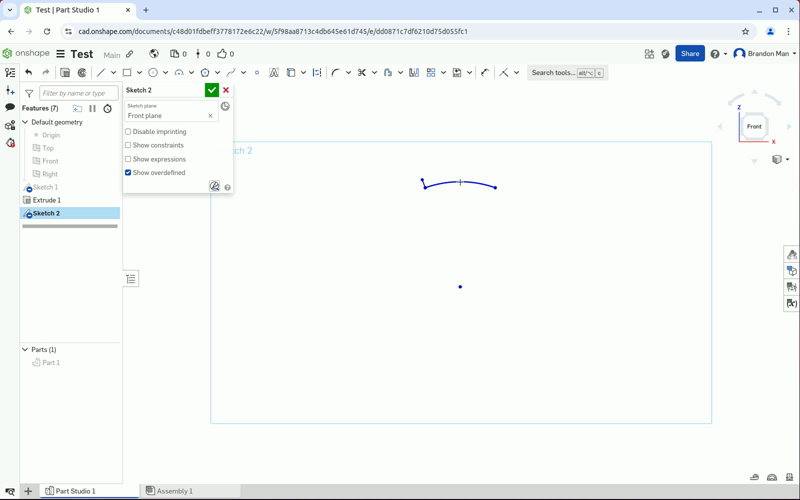
mouse_move(495, 187)
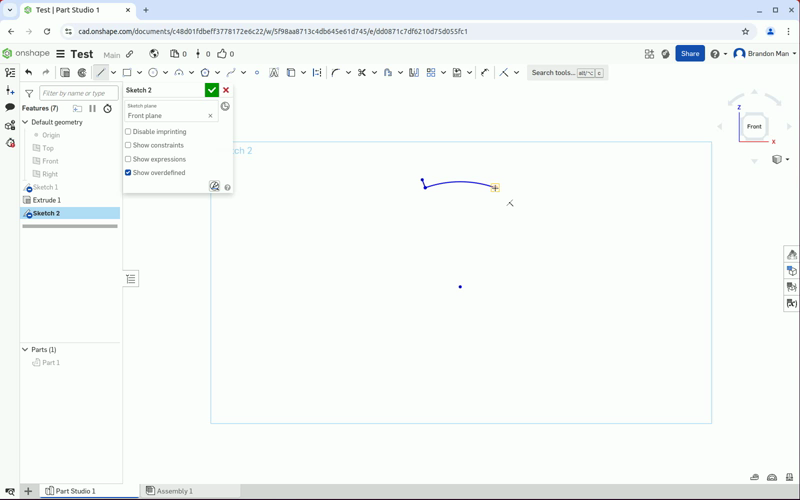
click(495, 187)
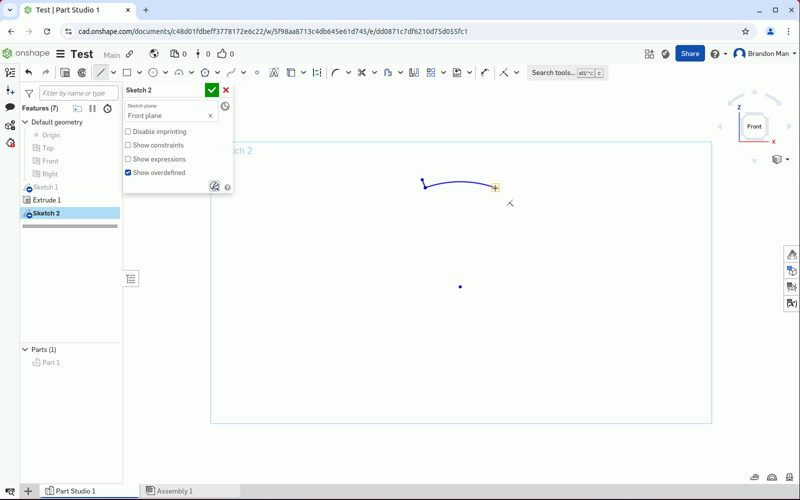
key_down(shift)
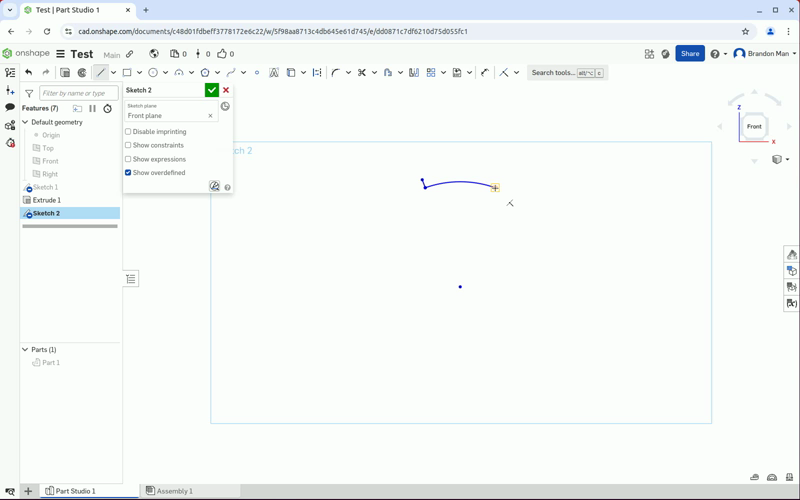
mouse_move(525, 187)
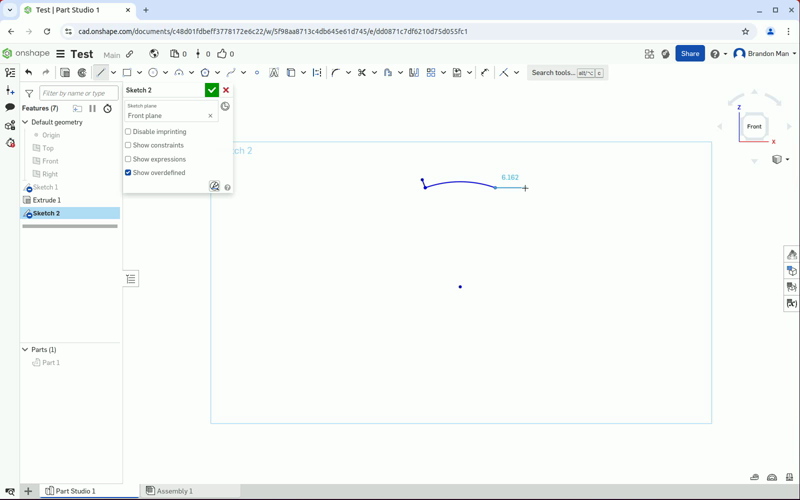
mouse_move(498, 179)
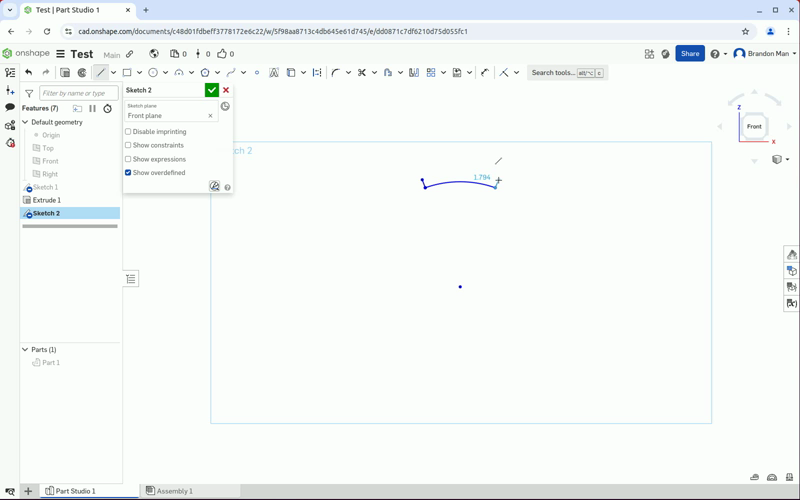
click(498, 179)
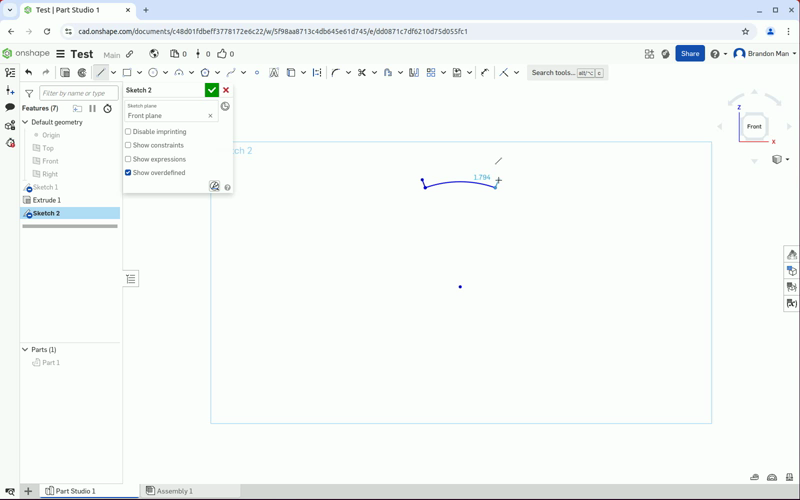
key_up(shift)
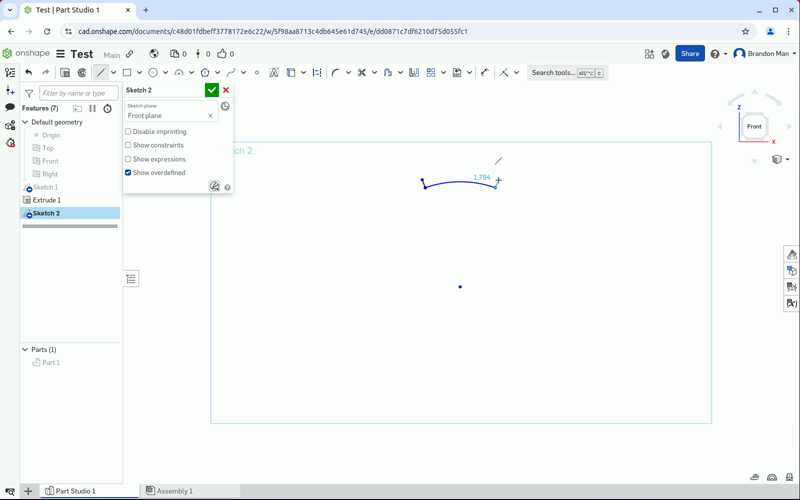
key_down(shift)
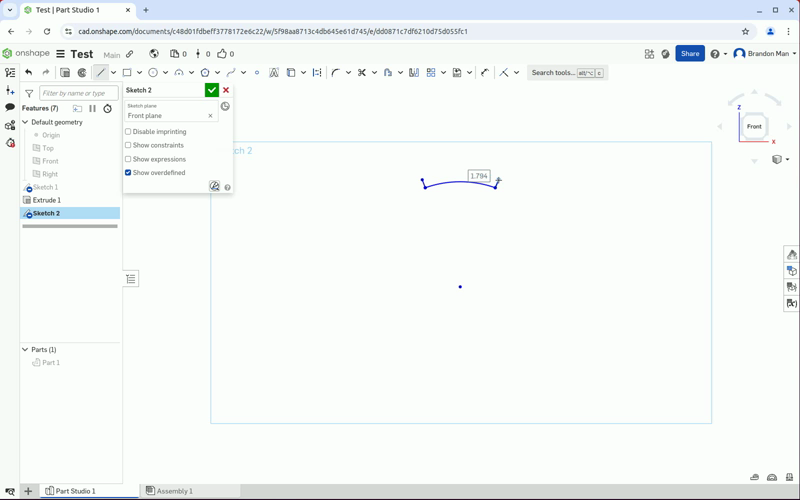
mouse_move(422, 179)
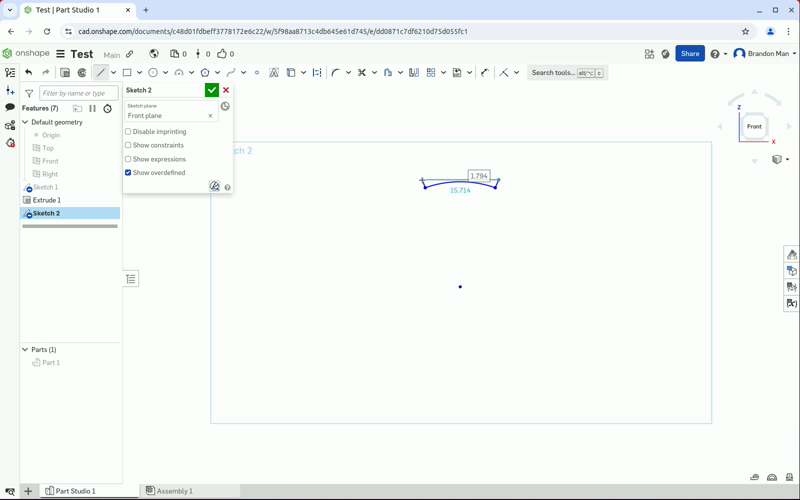
key_up(shift)
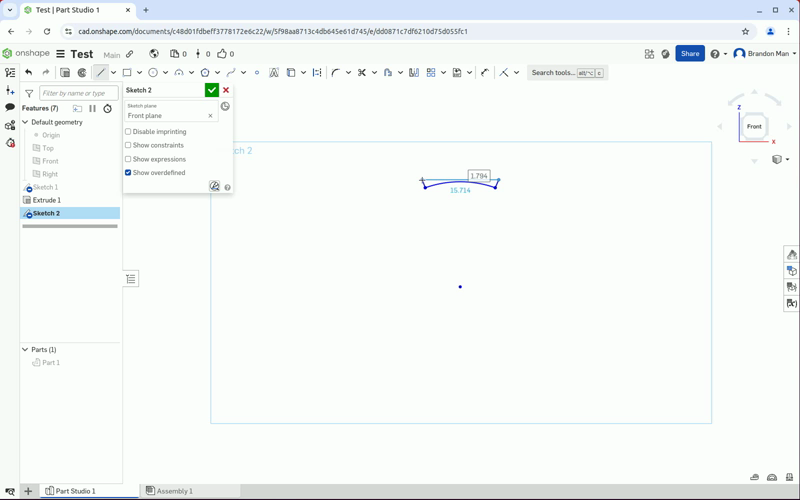
click(422, 179)
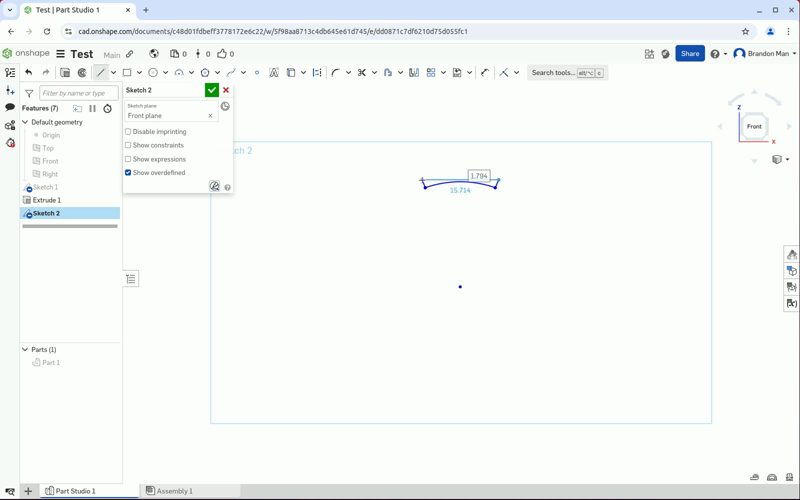
key(esc)
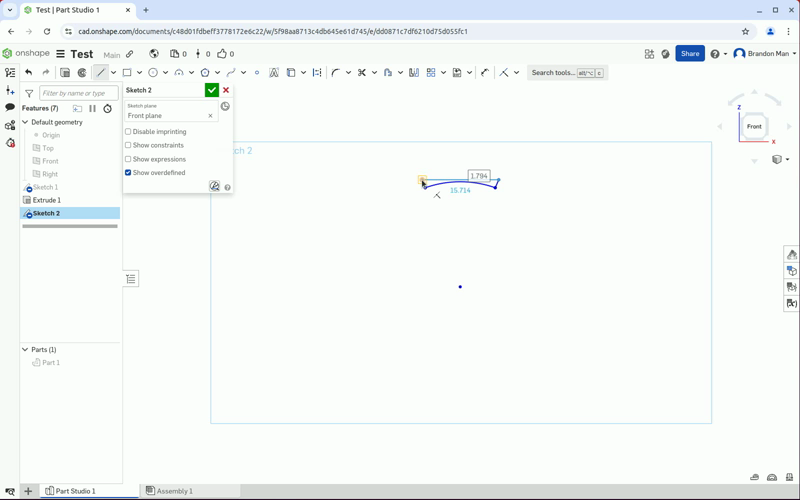
mouse_move(430, 182)
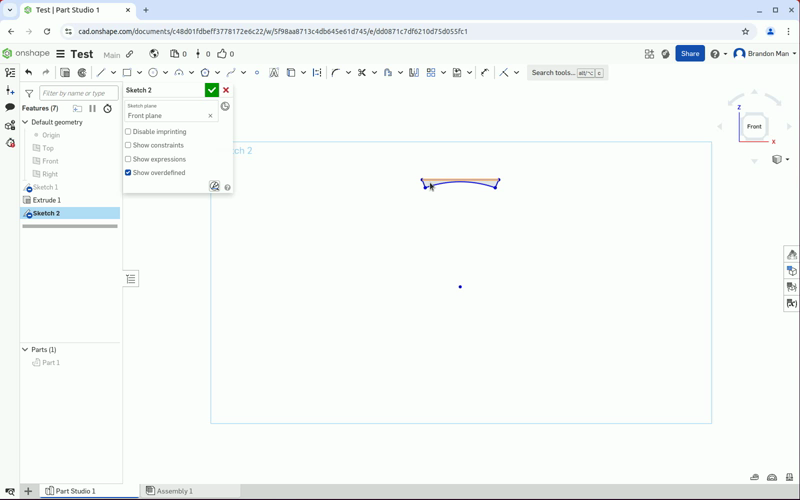
scroll(6)
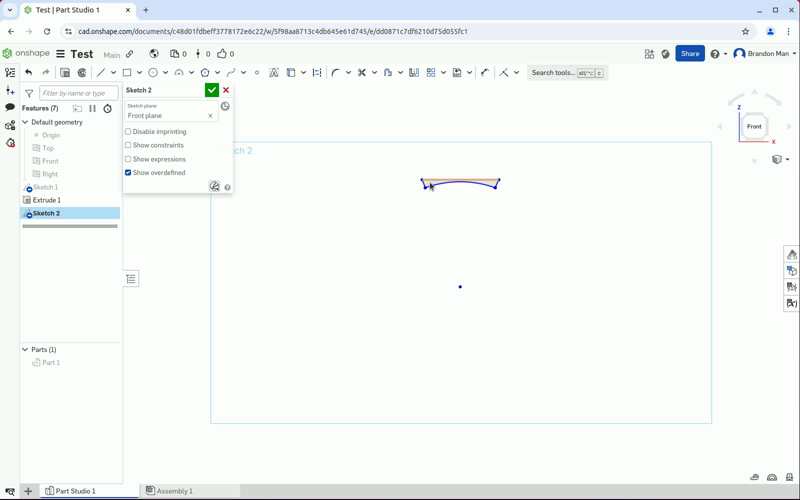
scroll(6)
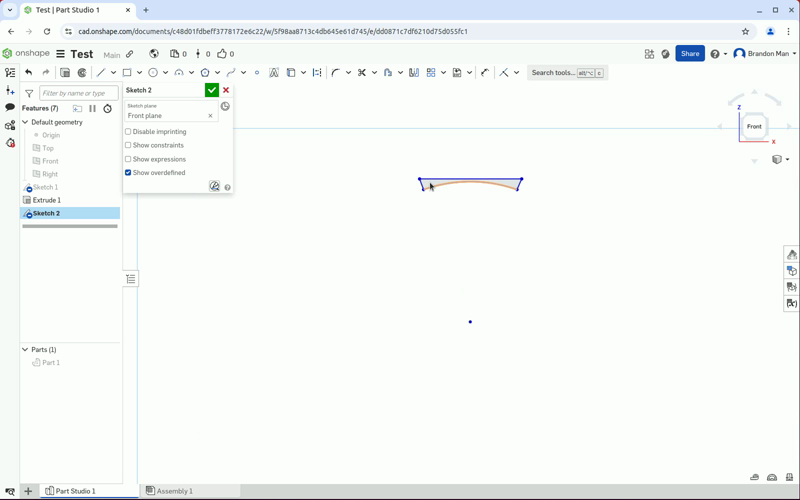
scroll(6)
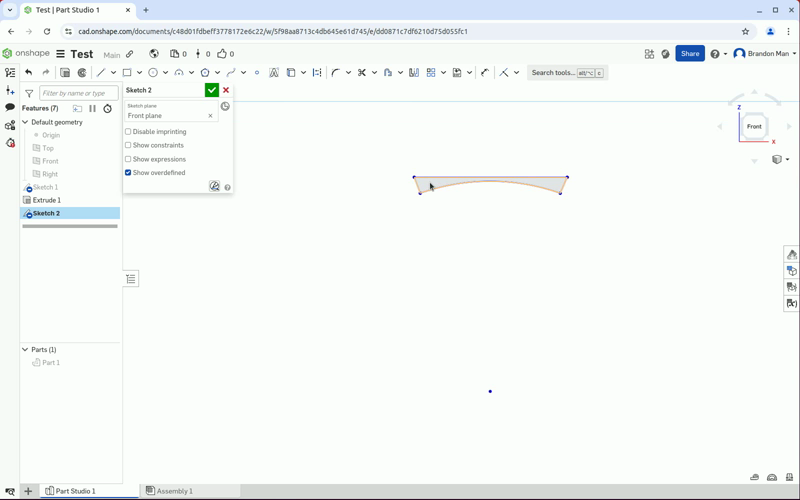
scroll(6)
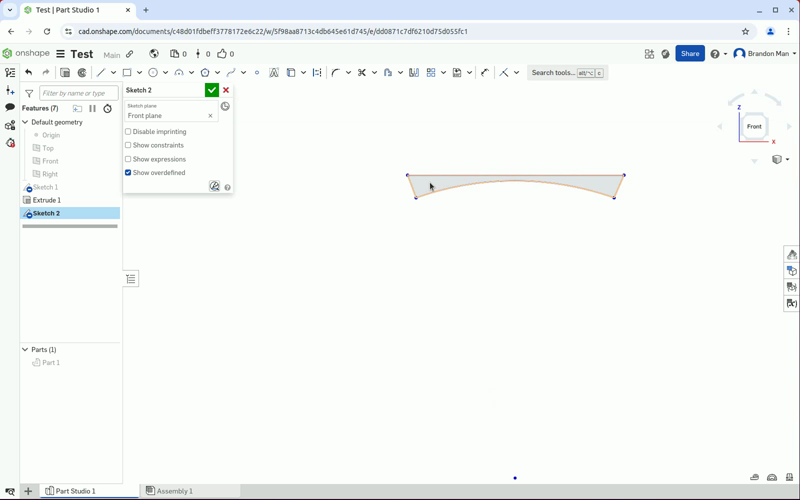
scroll(6)
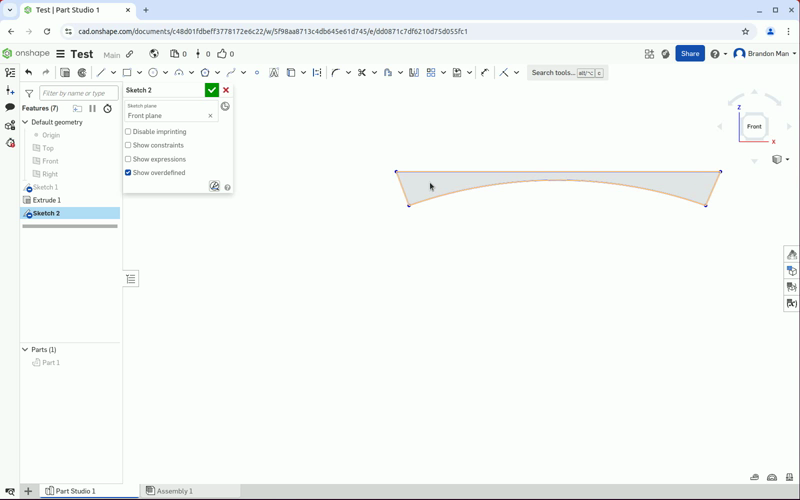
scroll(6)
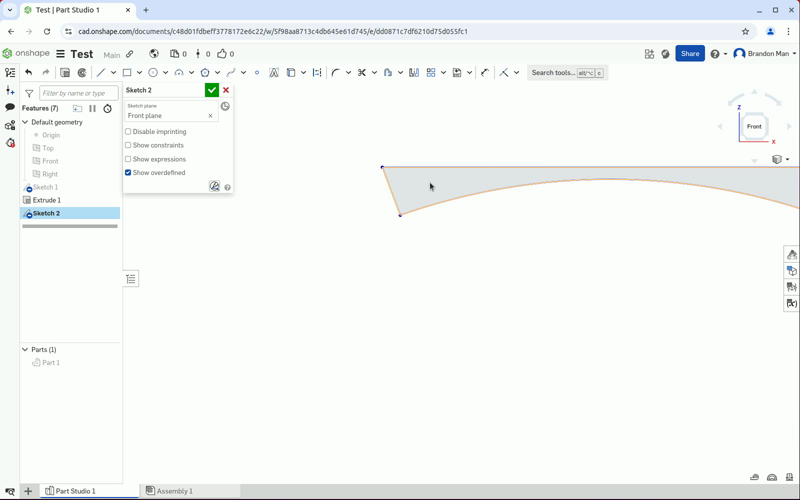
scroll(6)
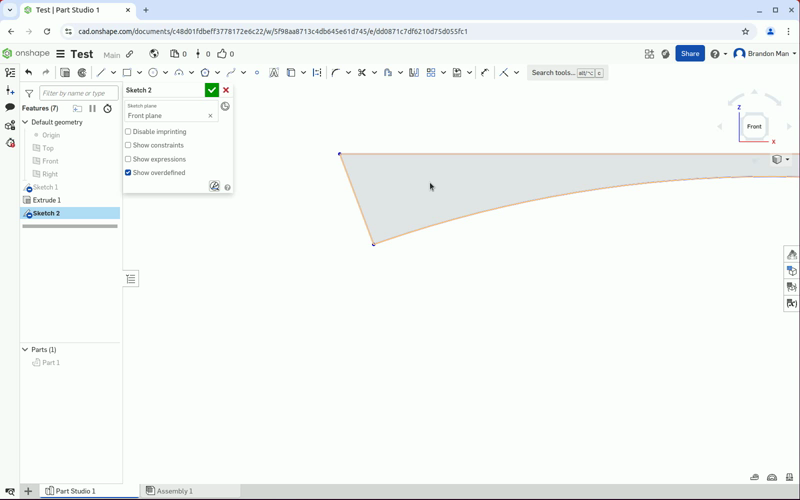
click(430, 182)
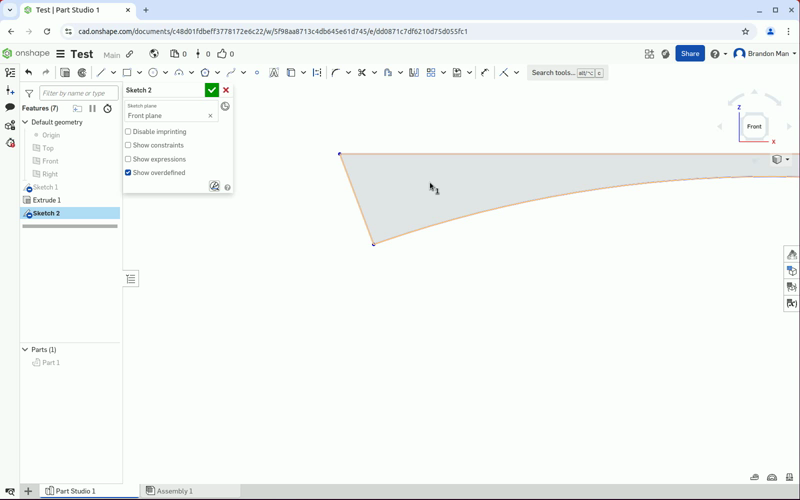
scroll(-6)
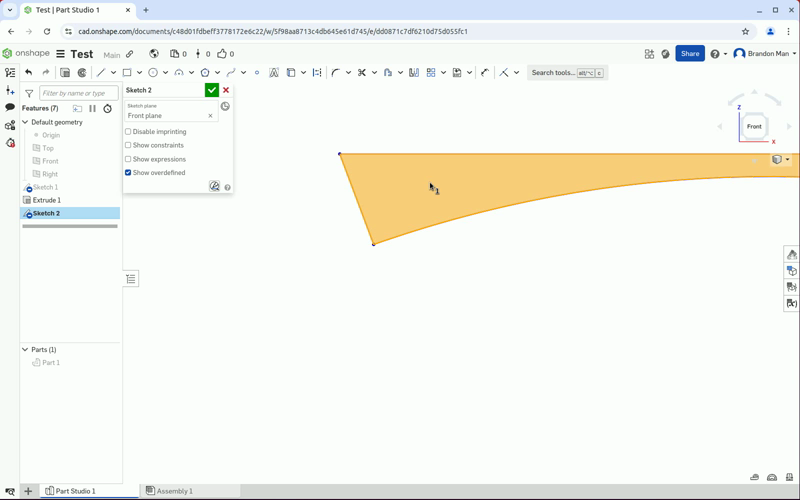
scroll(-6)
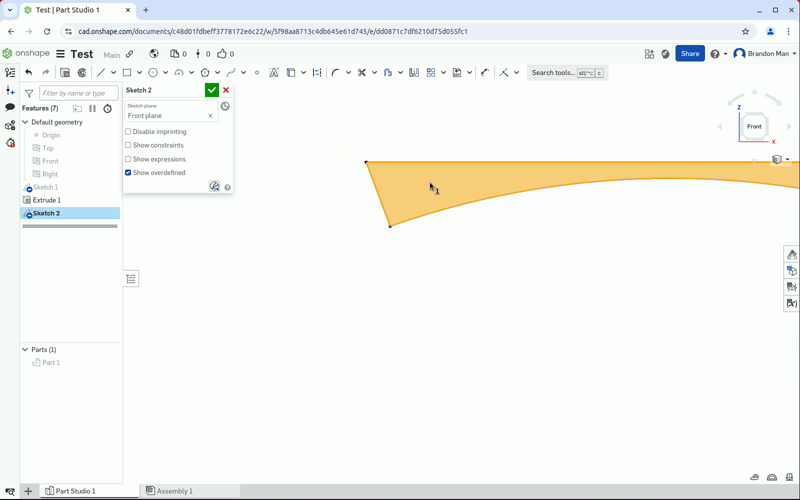
scroll(-6)
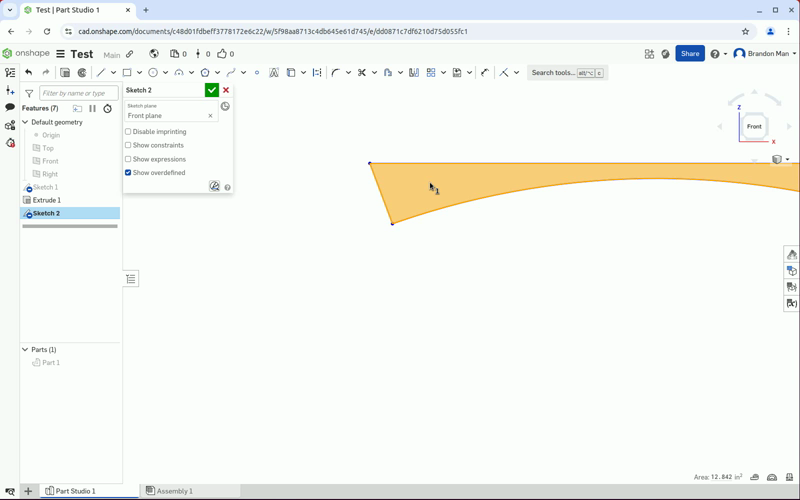
scroll(-6)
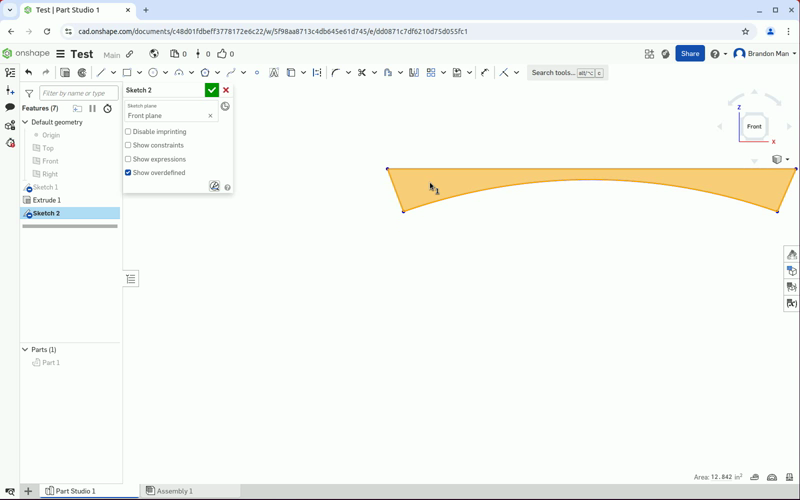
scroll(-6)
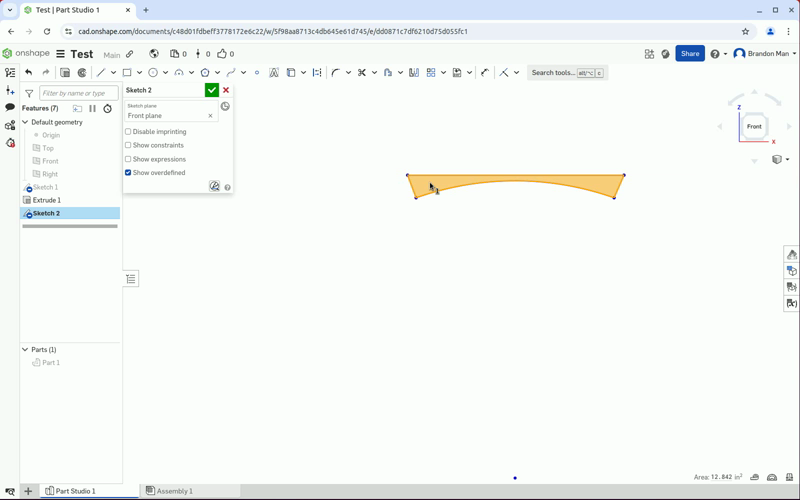
scroll(-6)
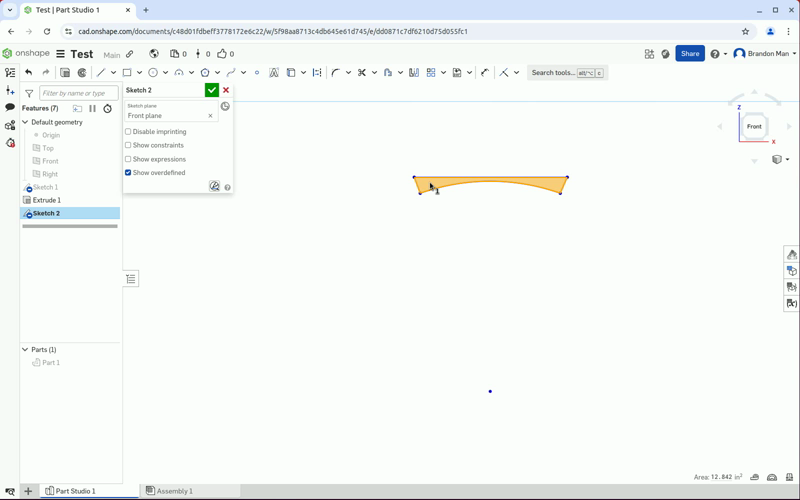
scroll(-6)
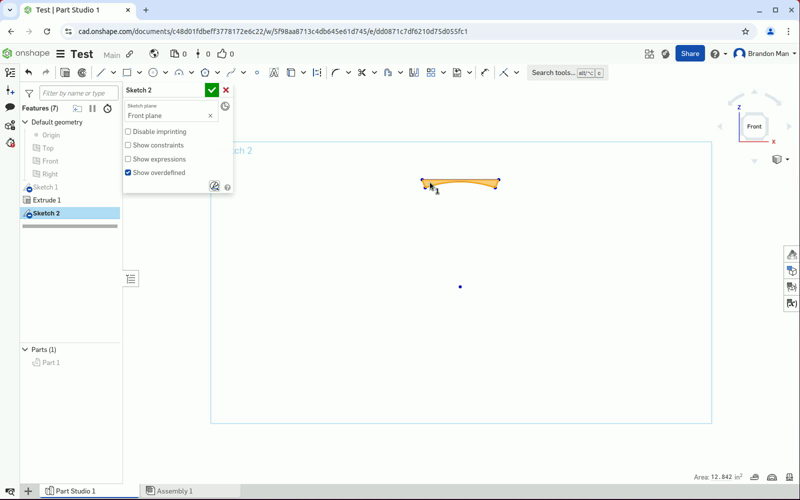
mouse_move(73, 352)
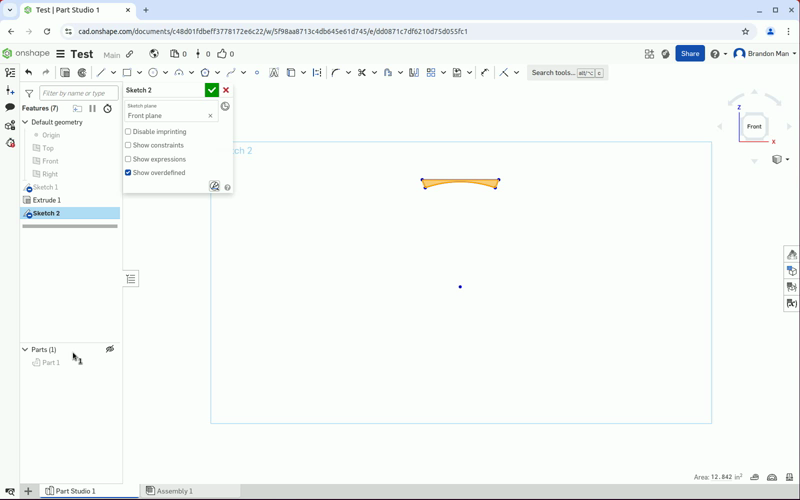
key(shift+y)
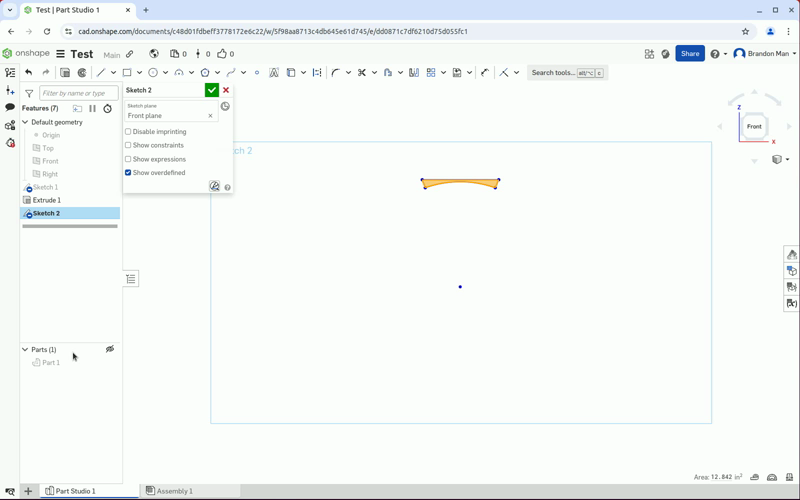
key(shift+e)
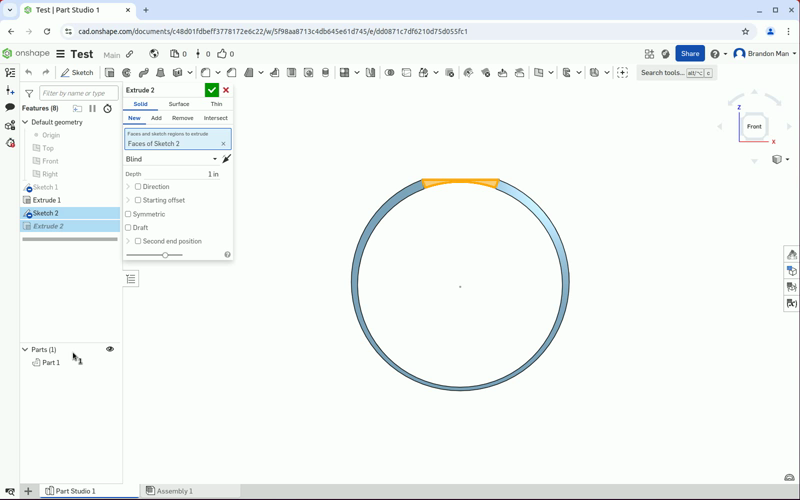
mouse_move(143, 106)
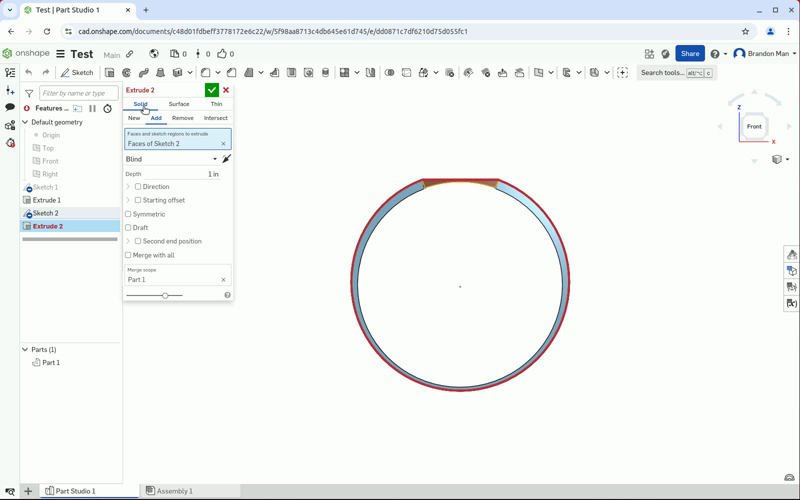
click(143, 106)
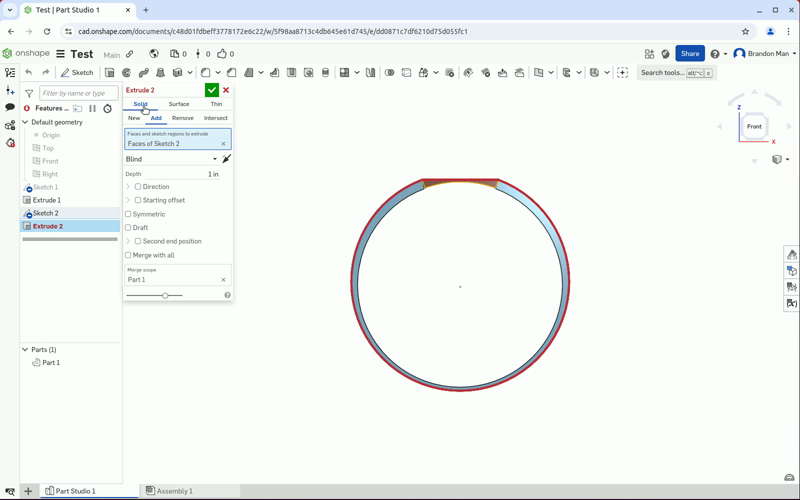
mouse_move(137, 120)
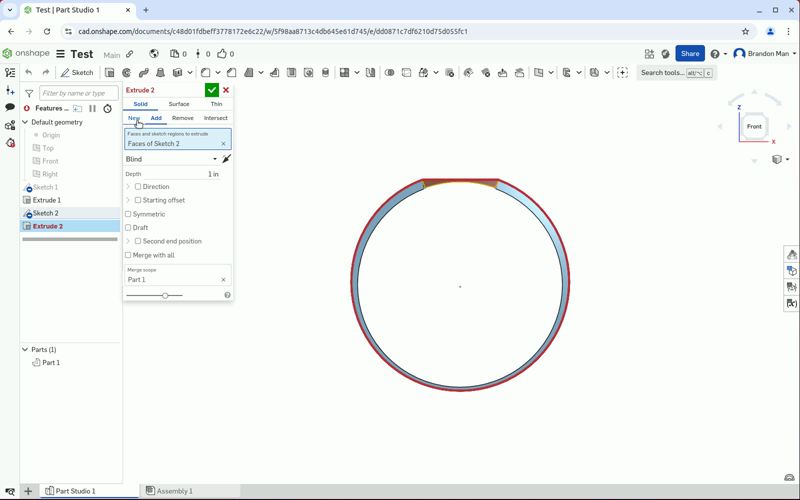
click(137, 120)
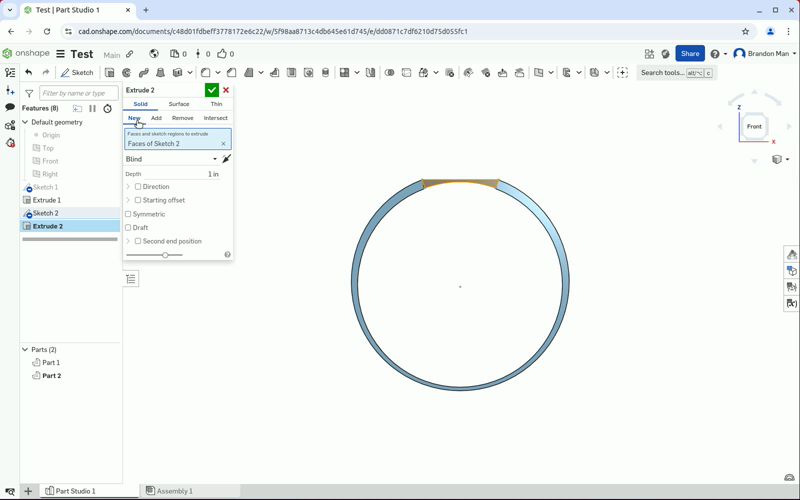
key(tab, 4)
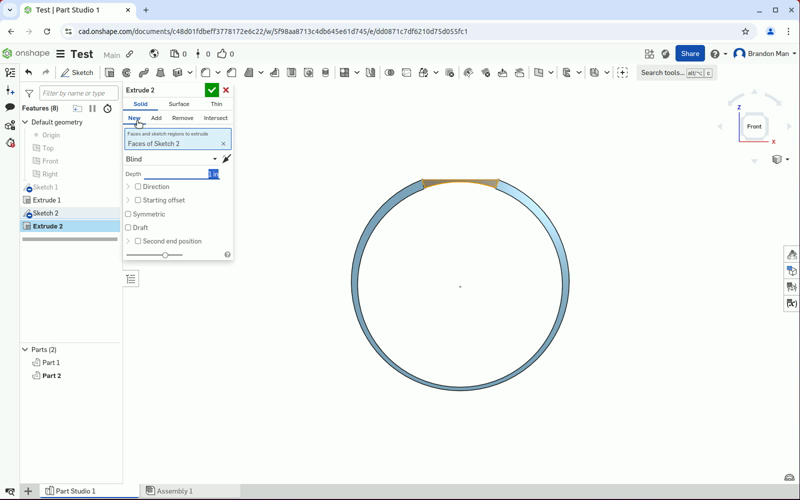
text(0.963)
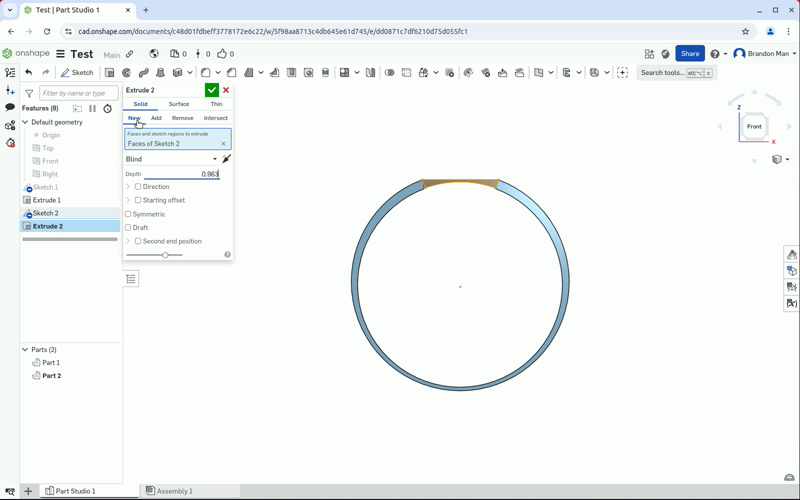
key(tab, 3)
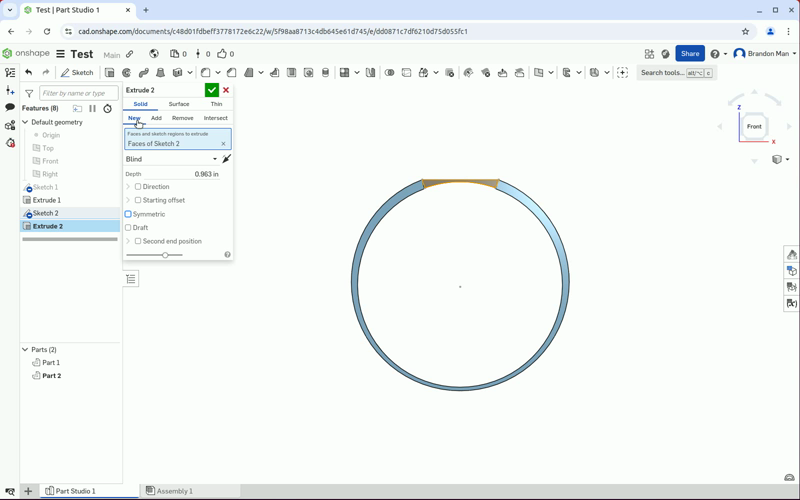
key(tab, 2)
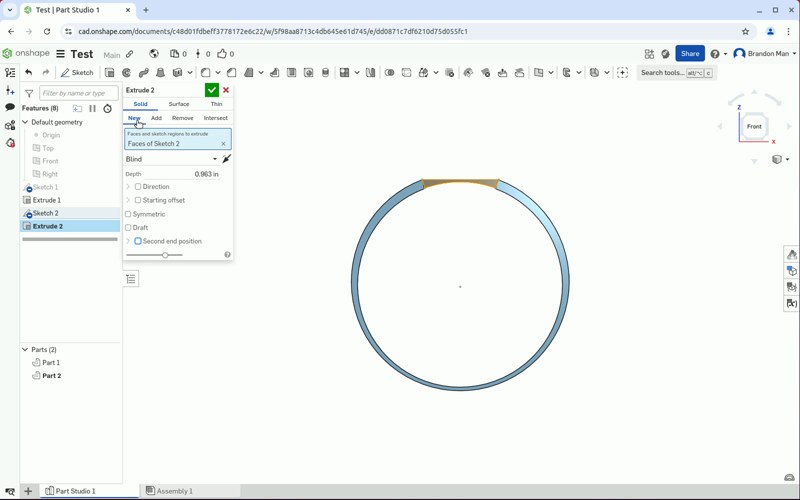
key(space)
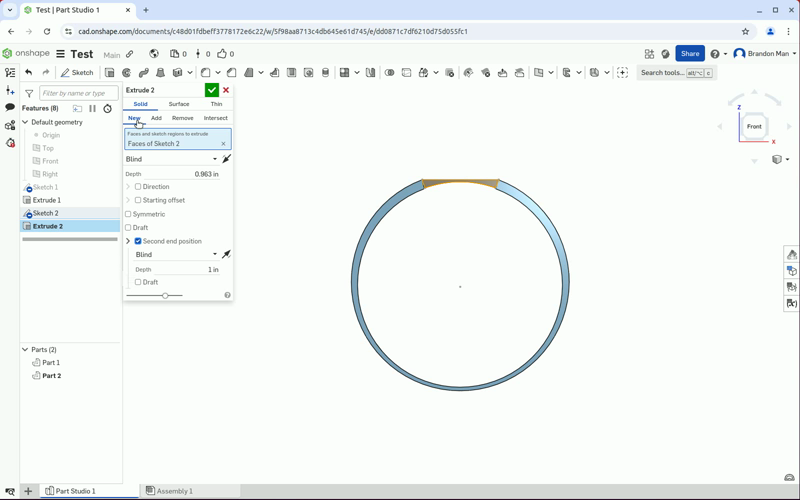
key(tab, 3)
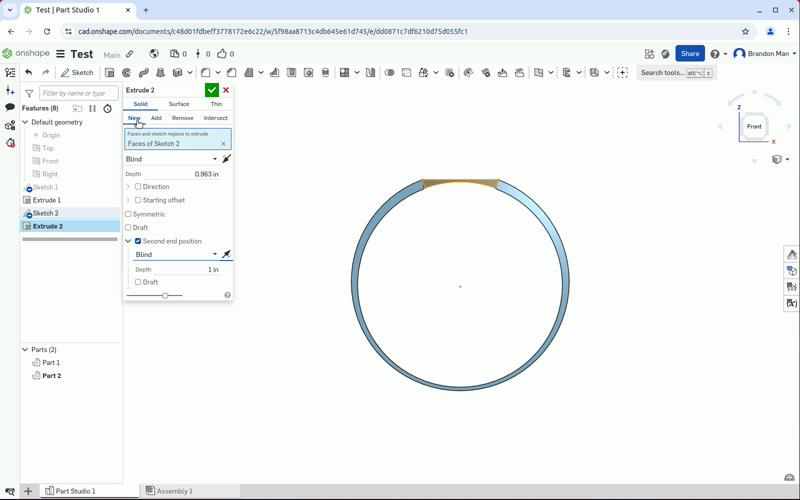
text(0.963)
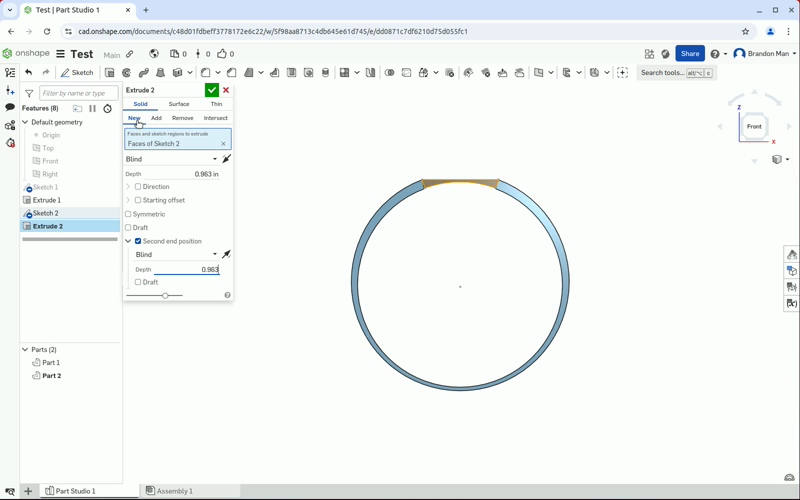
key(enter)
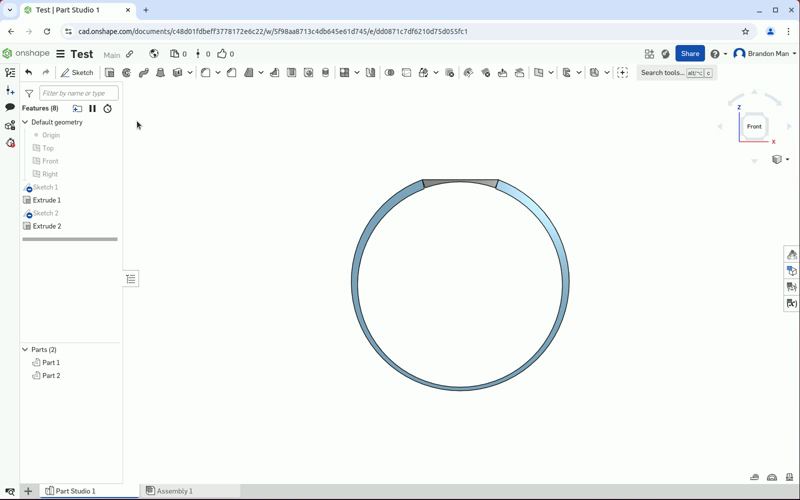
key(shift+h)
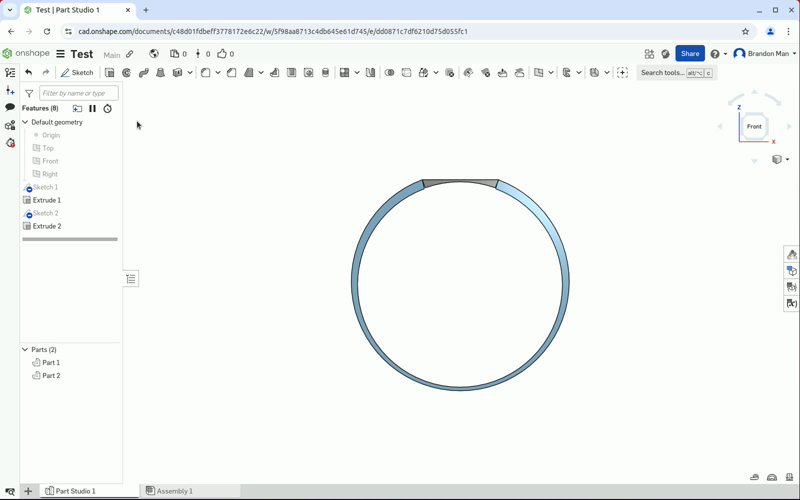
key(shift+h)
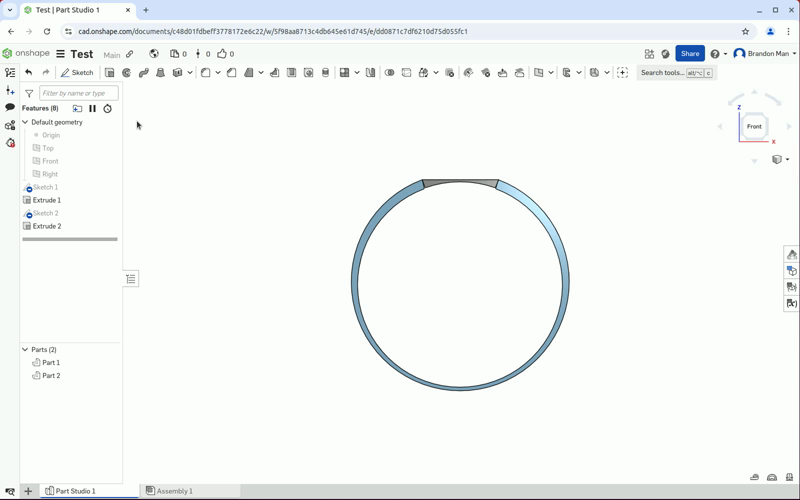
mouse_move(73, 189)
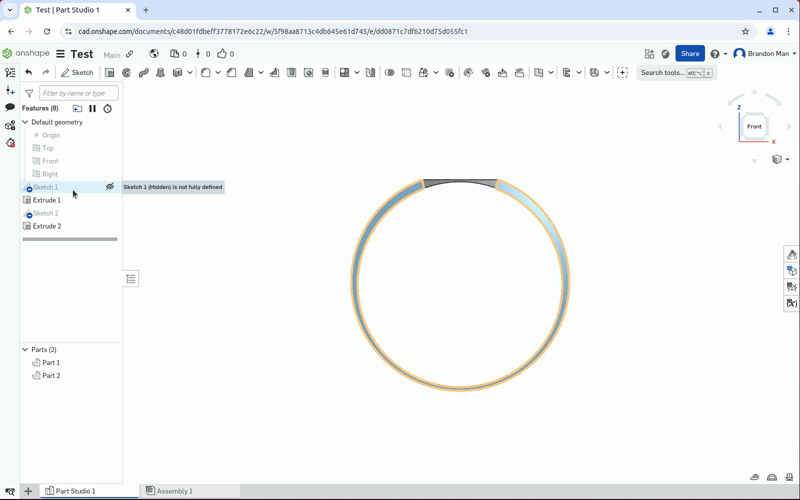
click(73, 189)
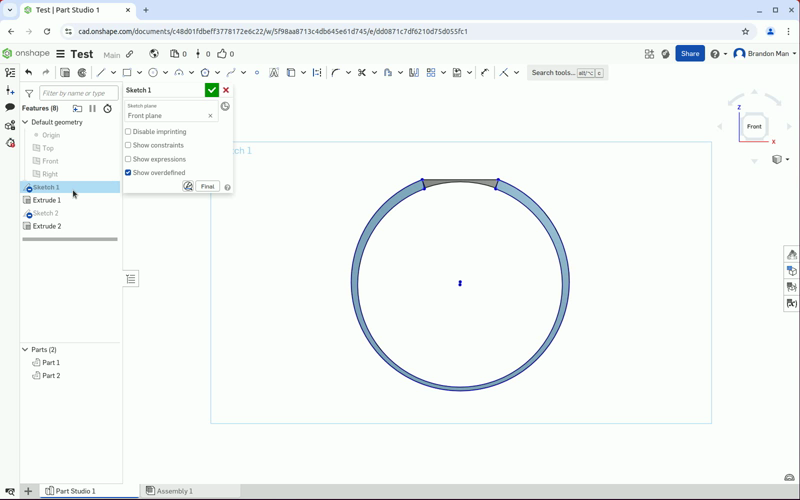
mouse_move(229, 92)
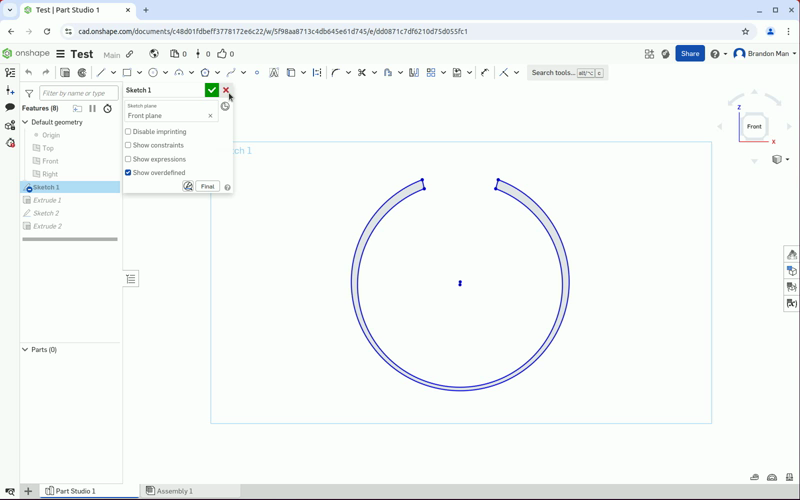
click(229, 92)
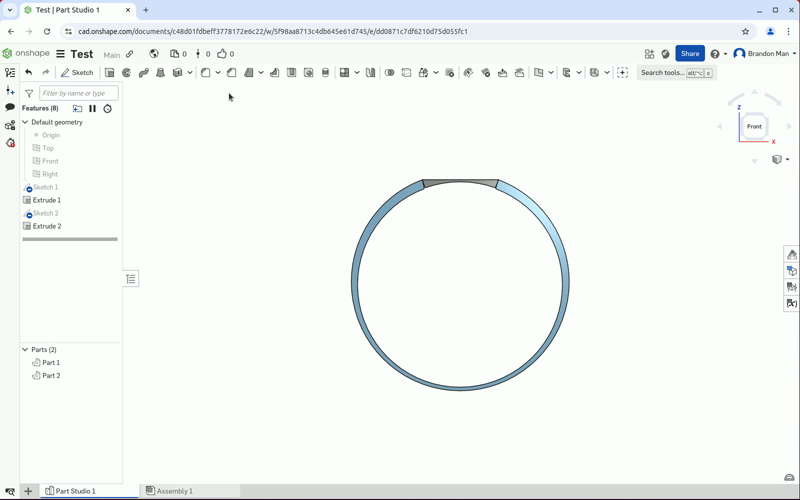
mouse_move(73, 352)
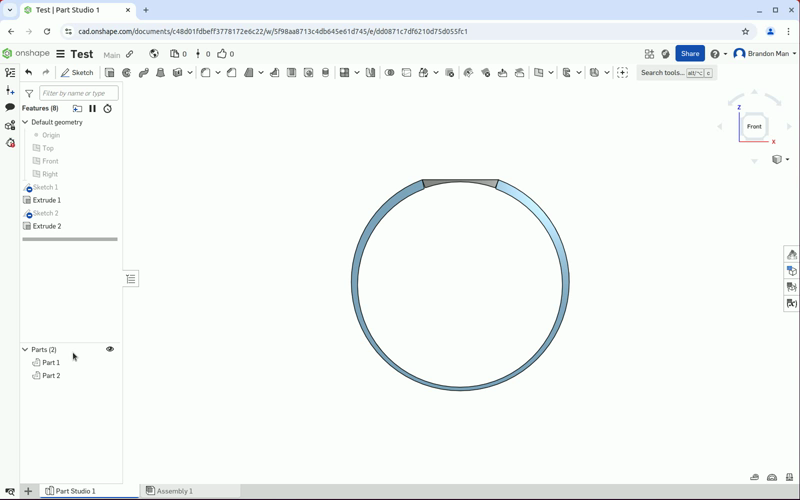
key(y)
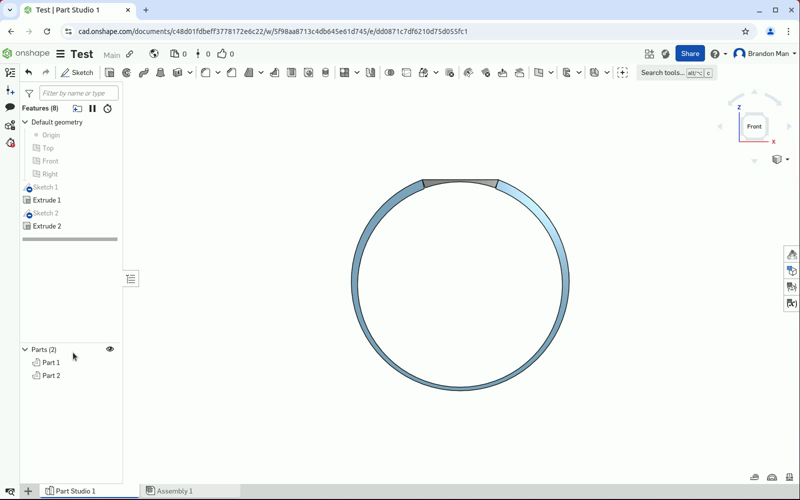
key(shift+p)
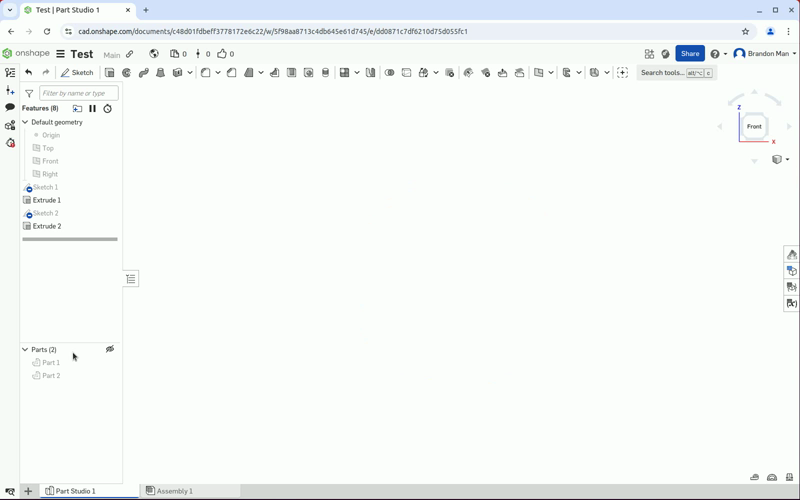
key(space)
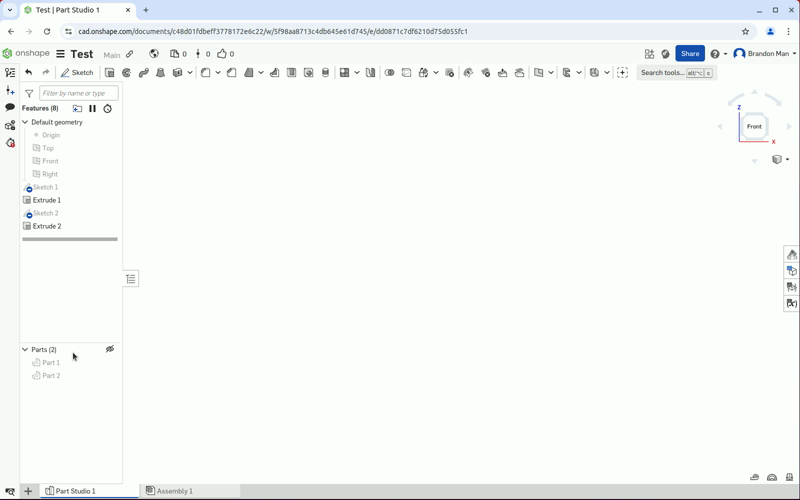
key_down(shift)
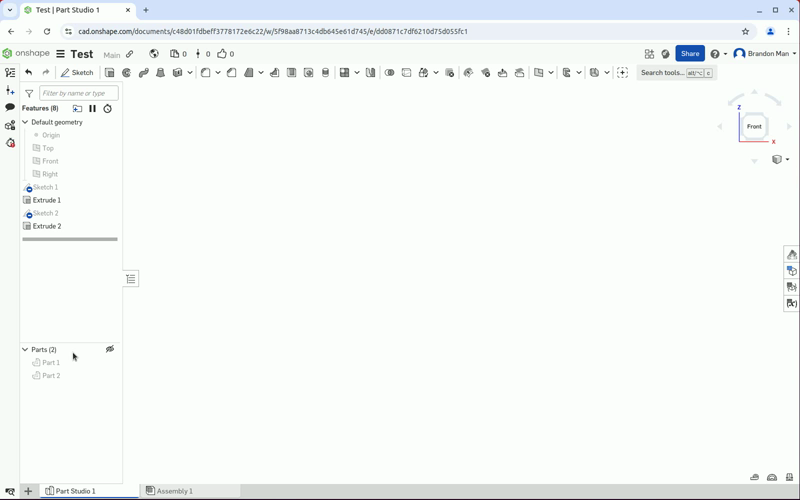
key(down)
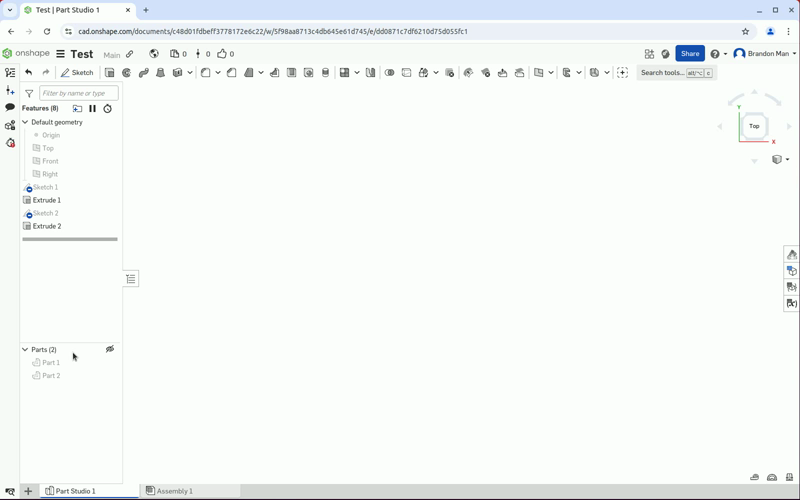
key_up(shift)
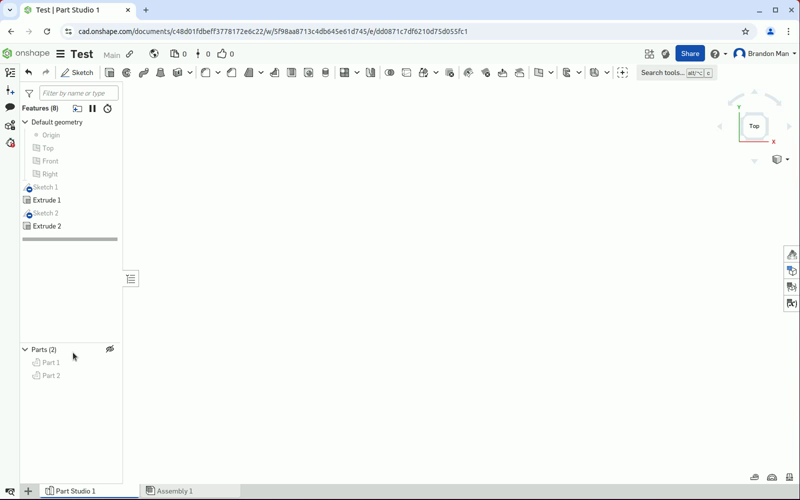
mouse_move(73, 352)
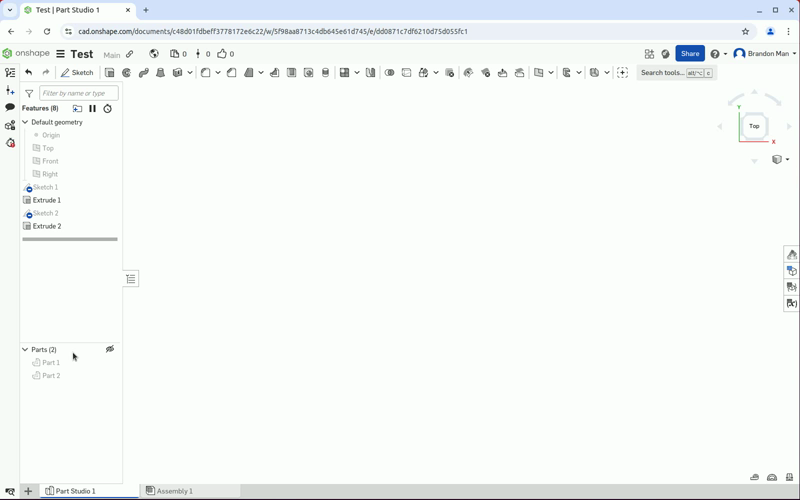
key(shift+y)
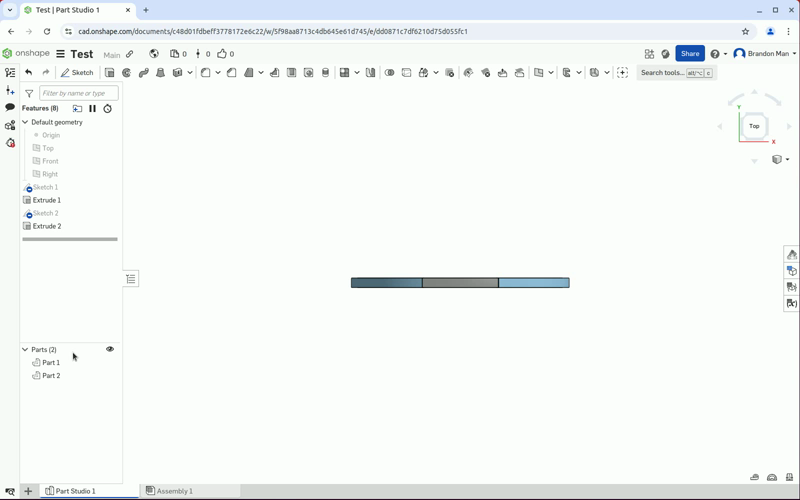
mouse_move(541, 75)
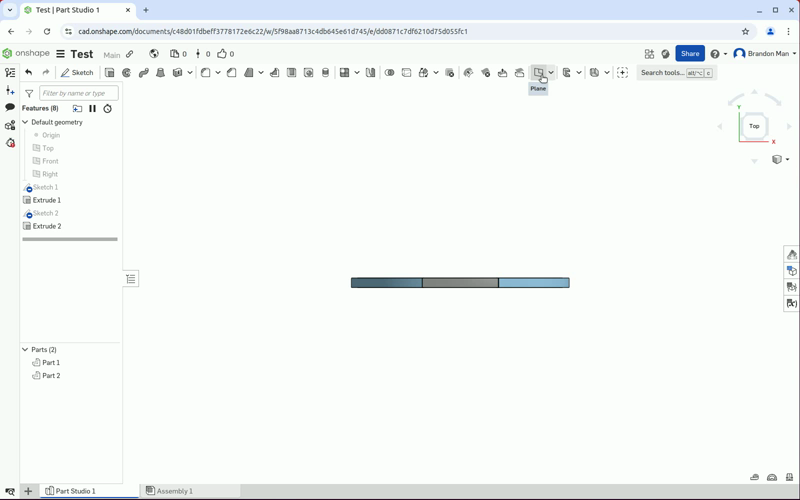
click(541, 75)
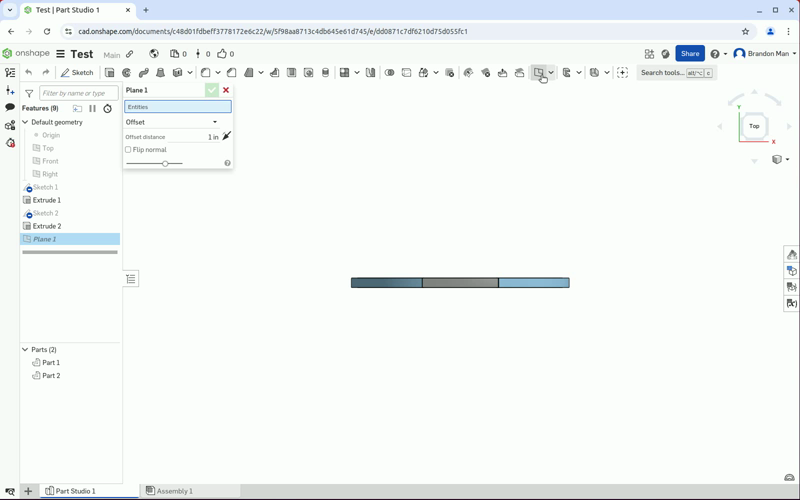
mouse_move(73, 150)
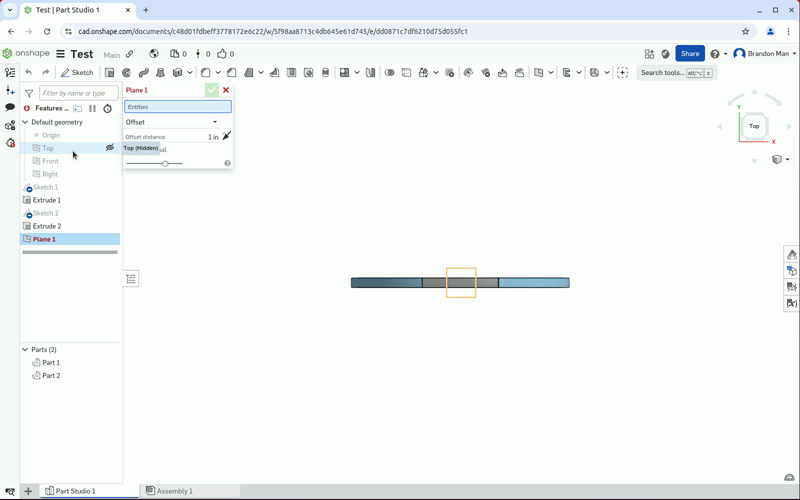
click(73, 150)
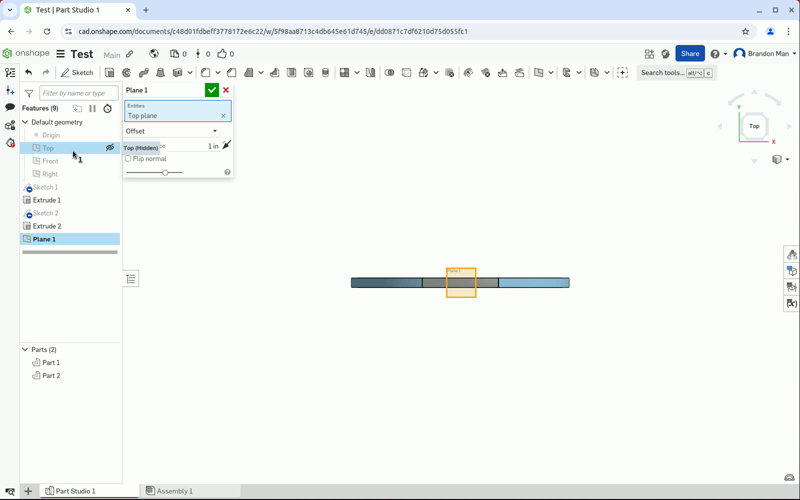
key(tab, 2)
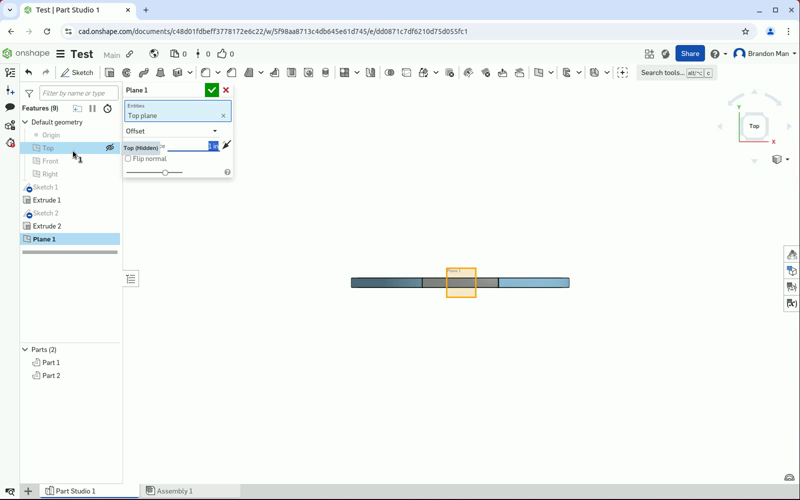
text(21.198)
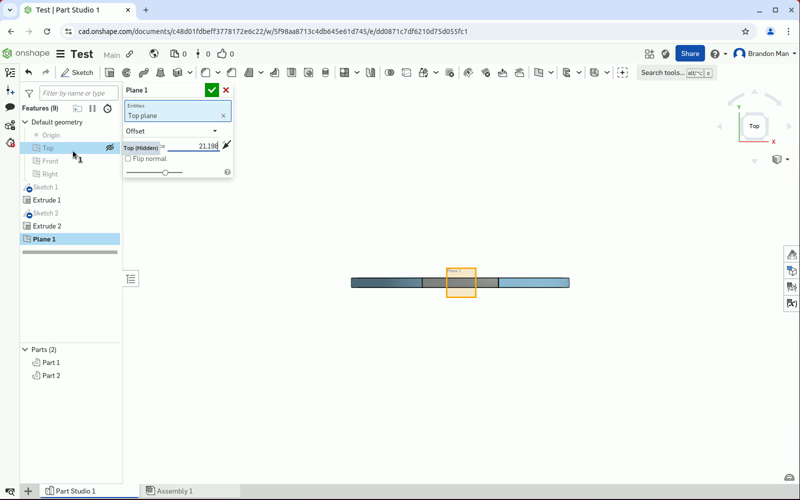
key(enter, 2)
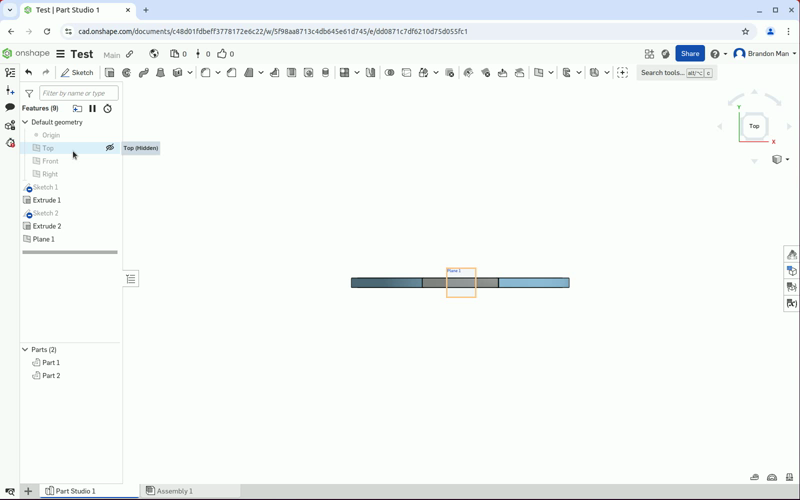
key(shift+s)
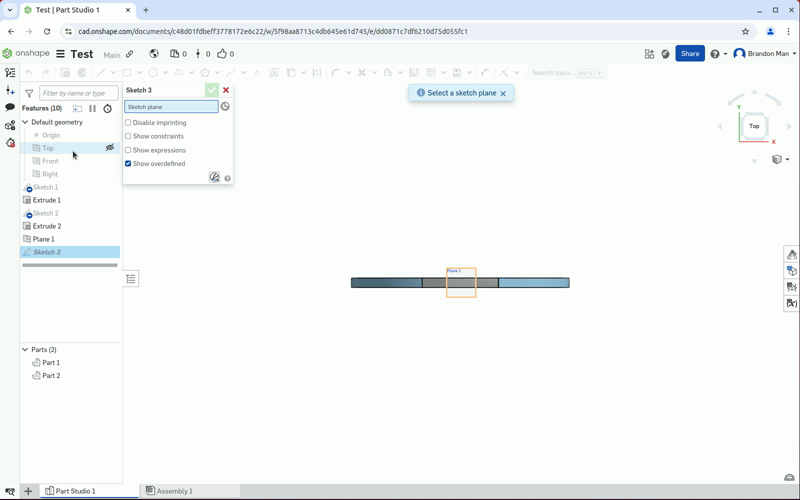
mouse_move(73, 241)
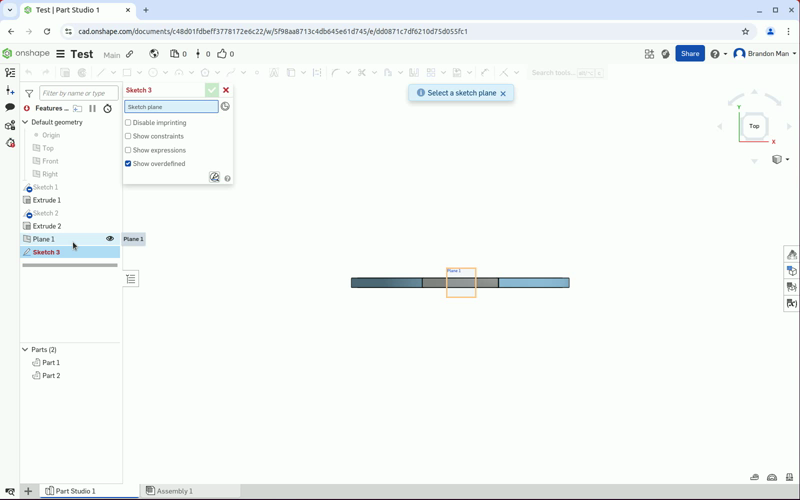
click(73, 241)
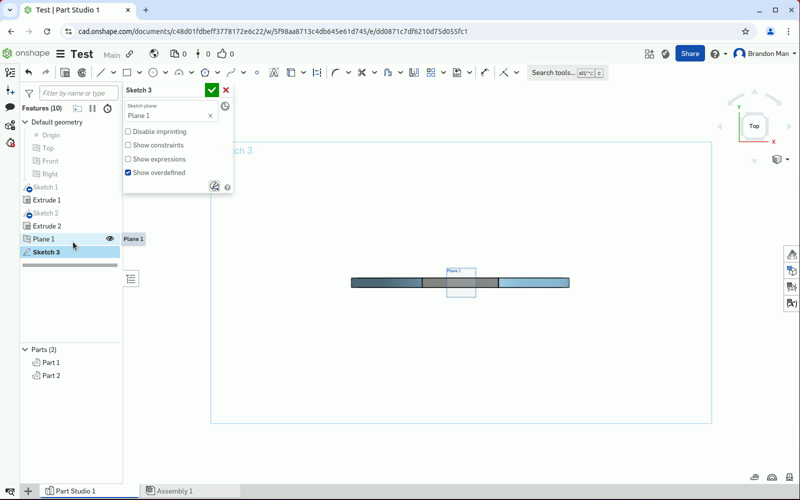
mouse_move(73, 352)
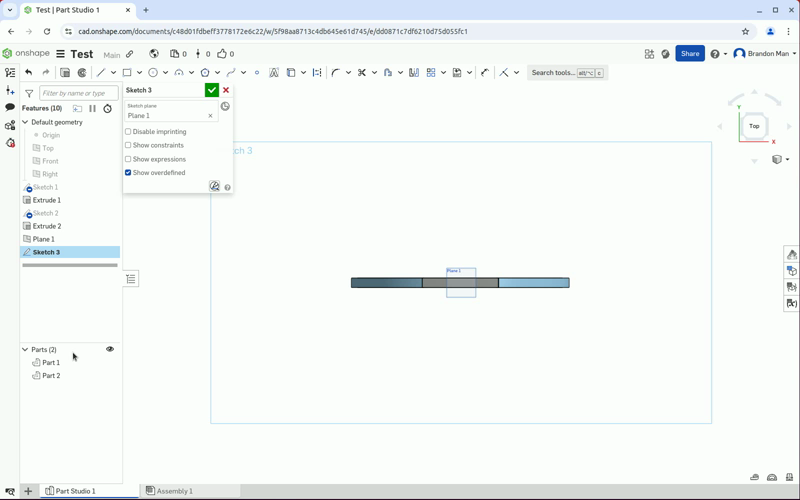
key(y)
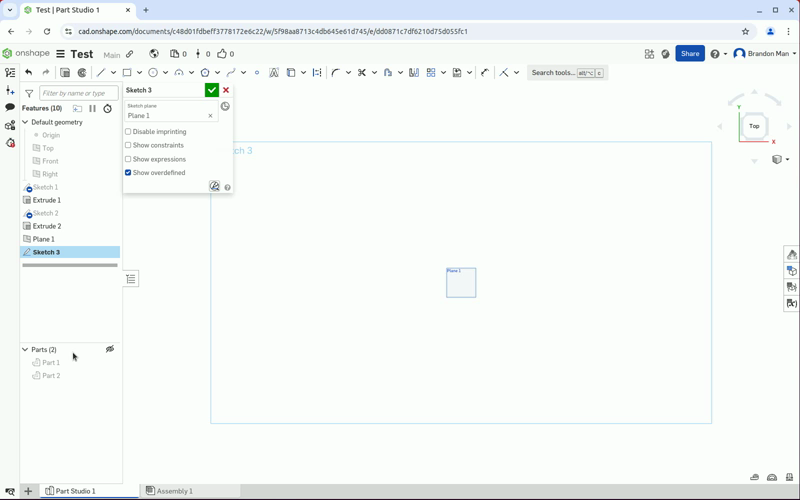
key(l)
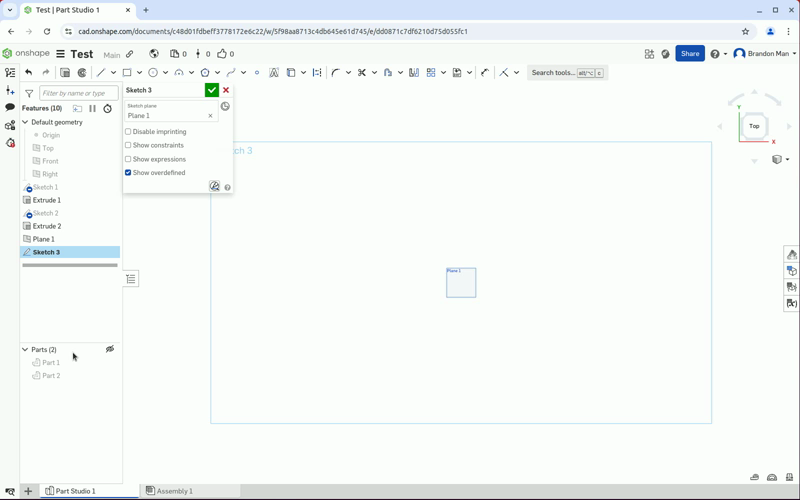
key_down(shift)
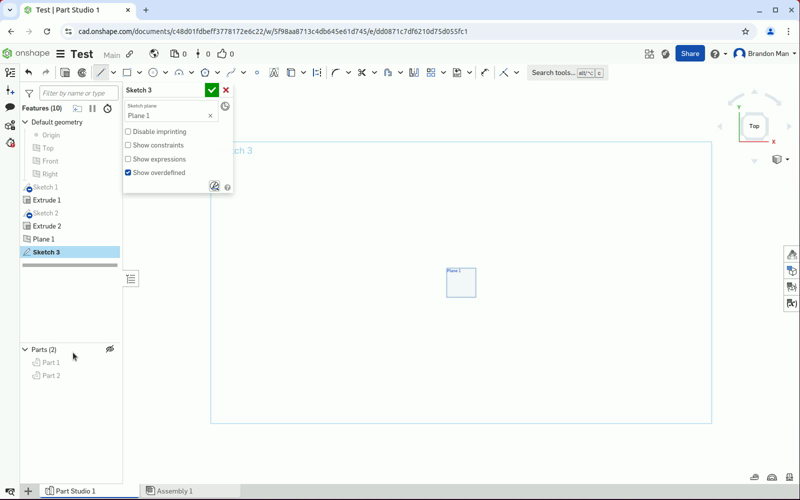
mouse_move(443, 307)
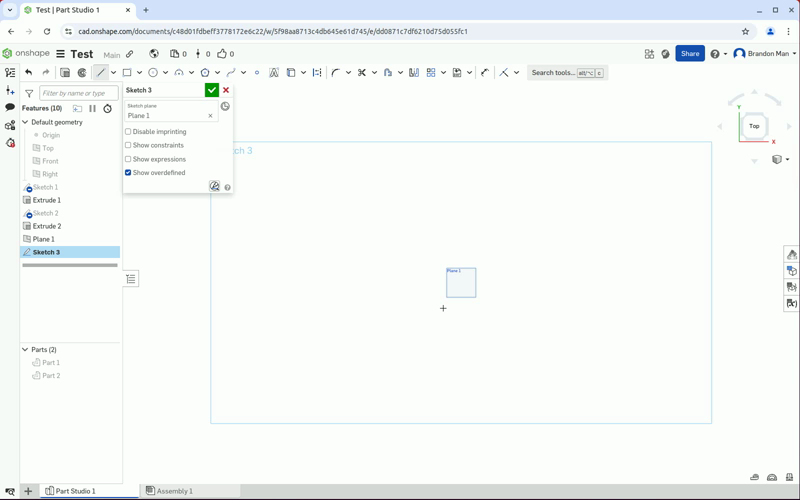
click(443, 307)
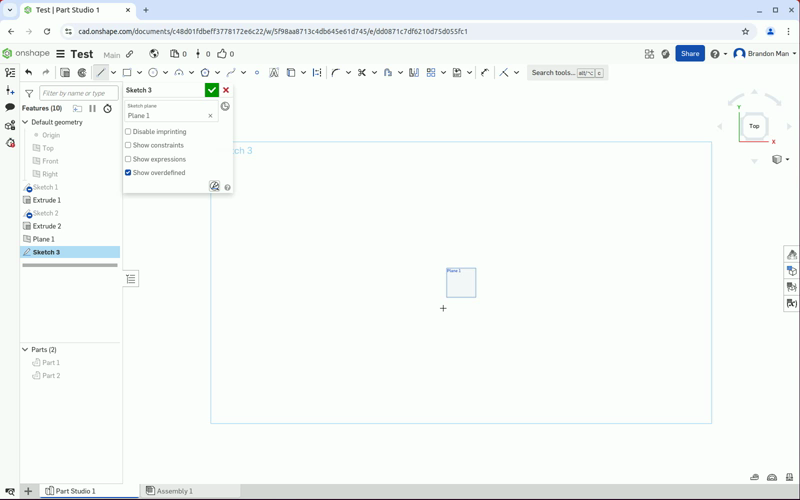
key_up(shift)
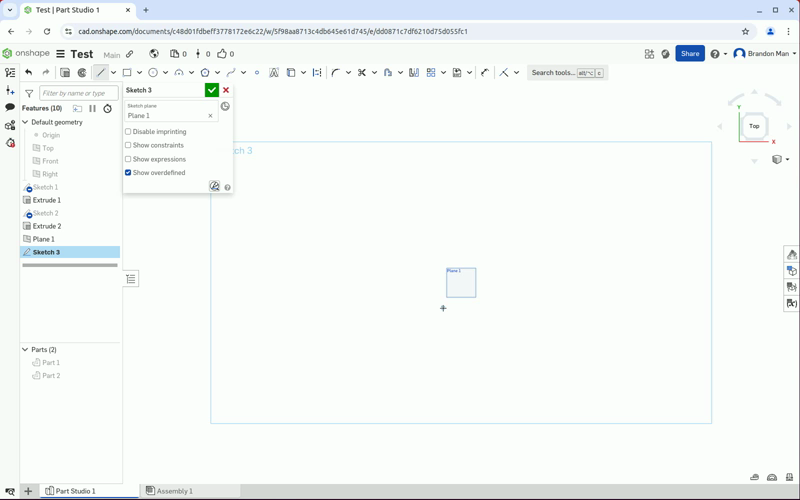
key_down(shift)
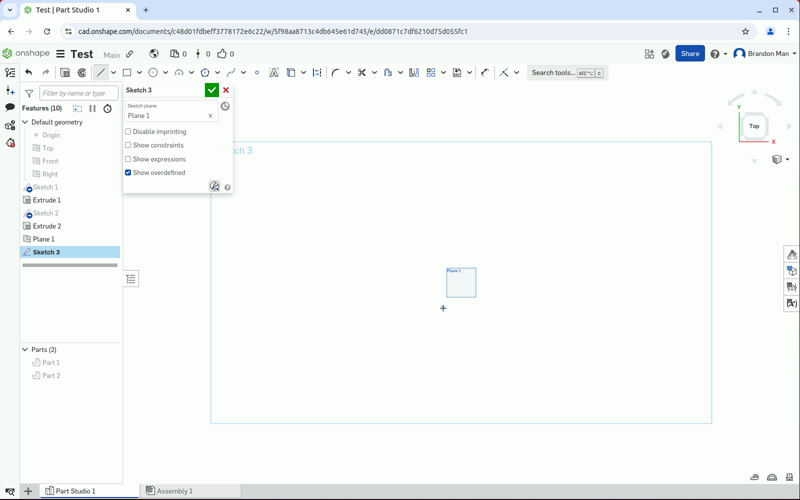
mouse_move(473, 307)
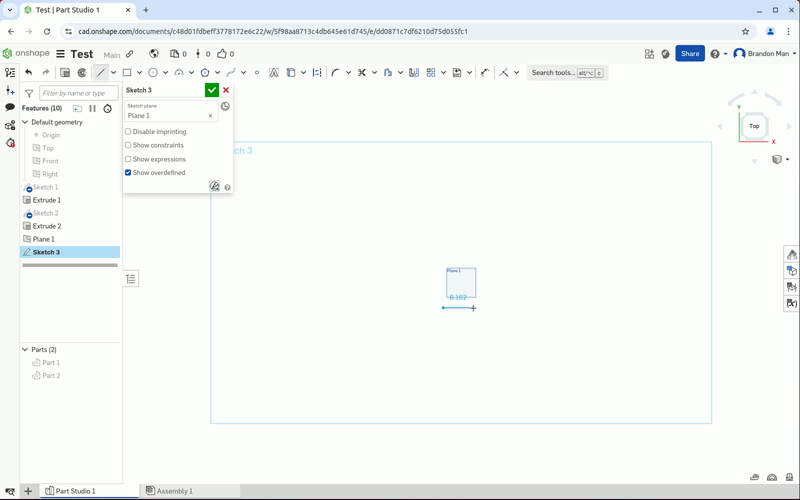
mouse_move(480, 307)
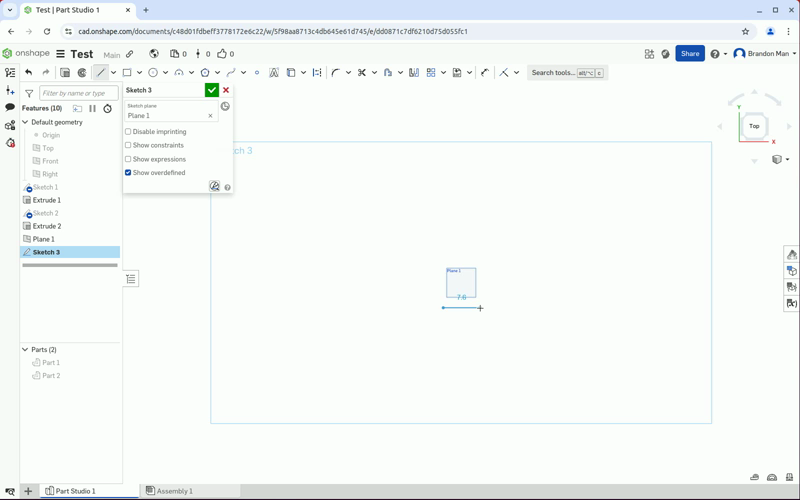
click(480, 307)
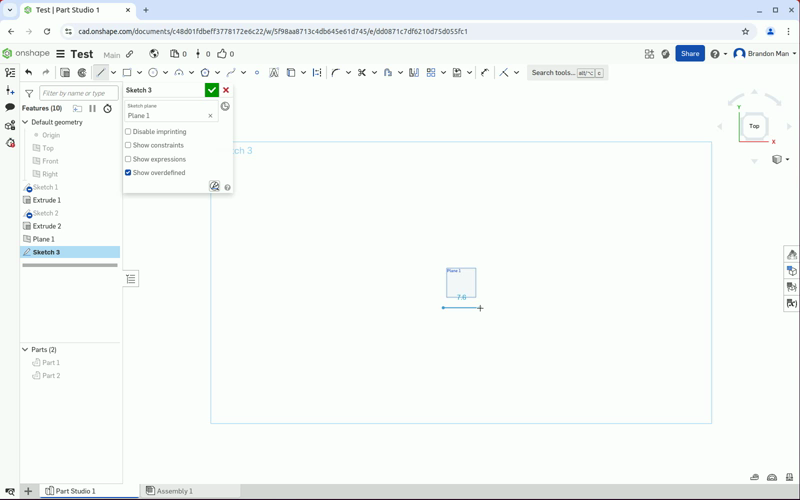
key_up(shift)
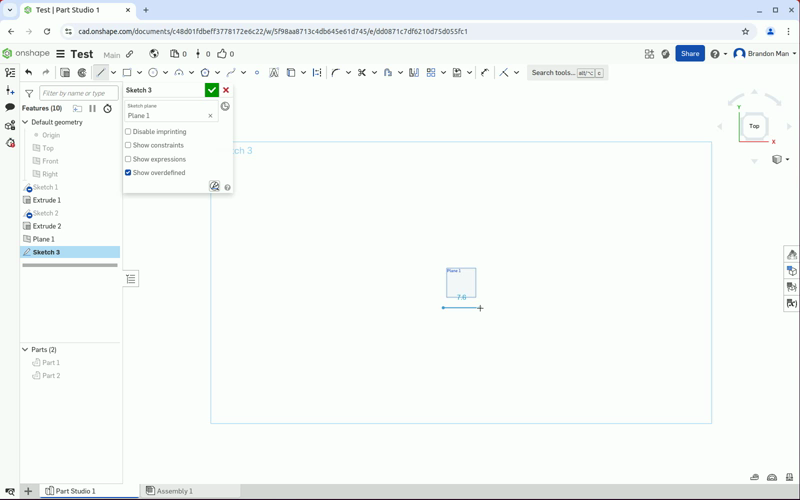
key_down(shift)
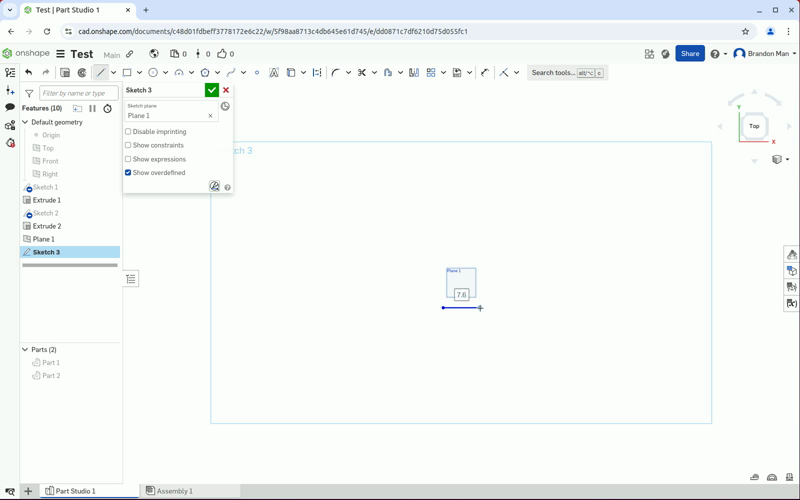
mouse_move(510, 307)
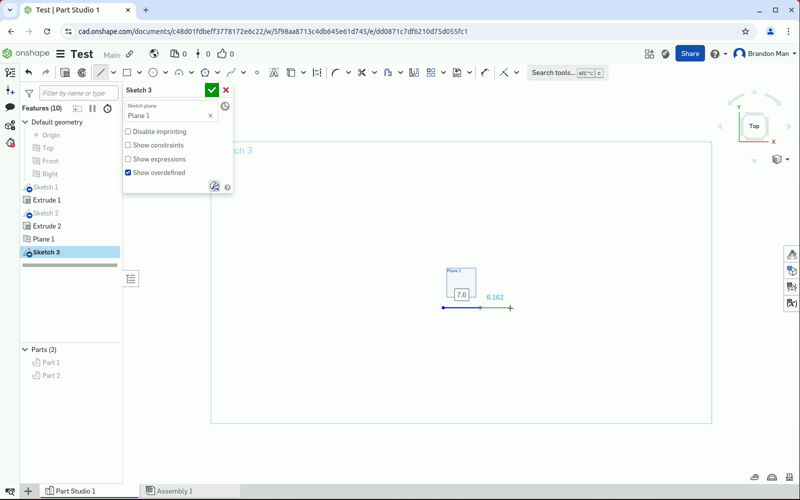
mouse_move(480, 286)
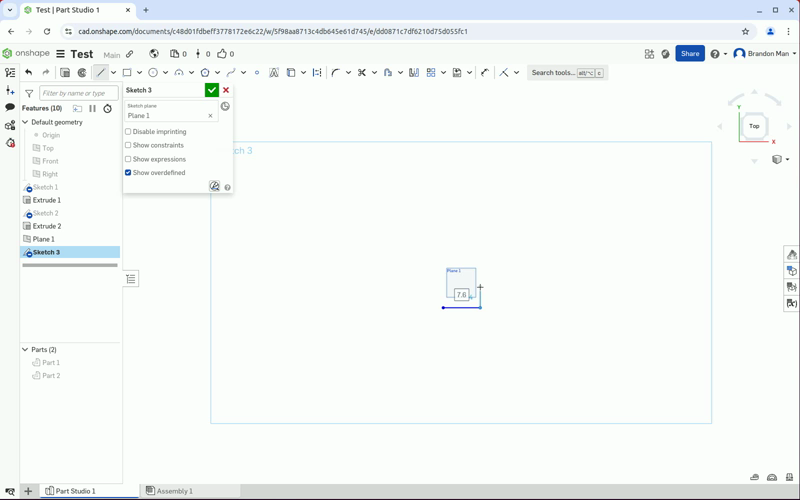
click(480, 286)
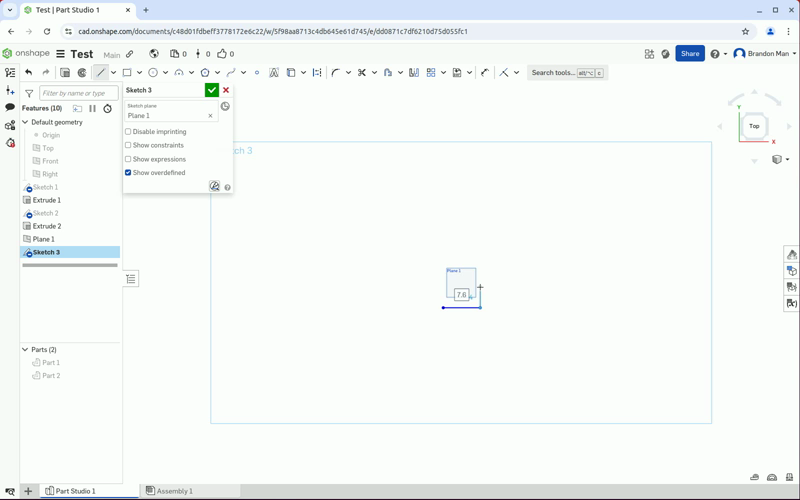
key_up(shift)
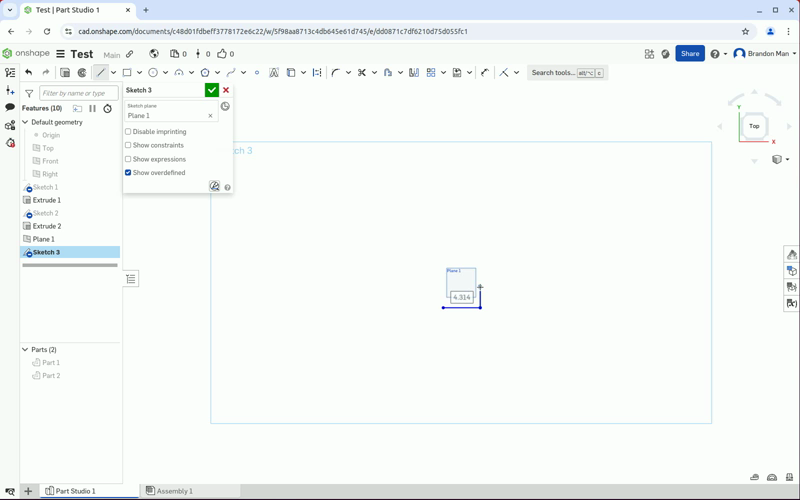
key_down(shift)
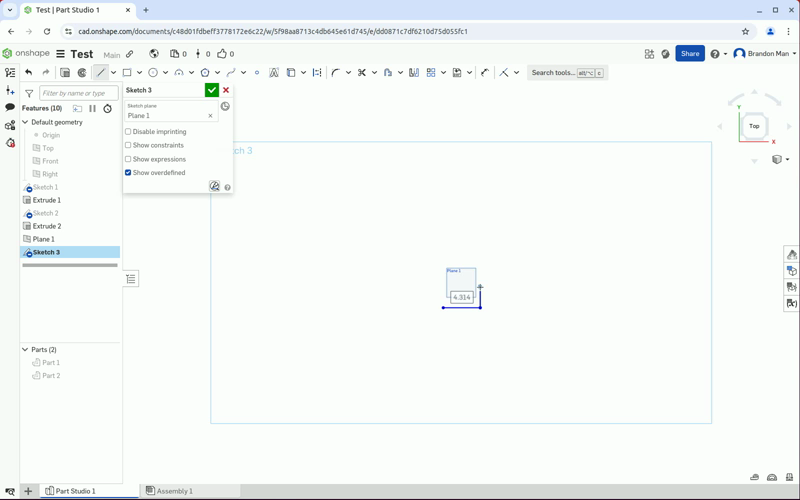
mouse_move(510, 286)
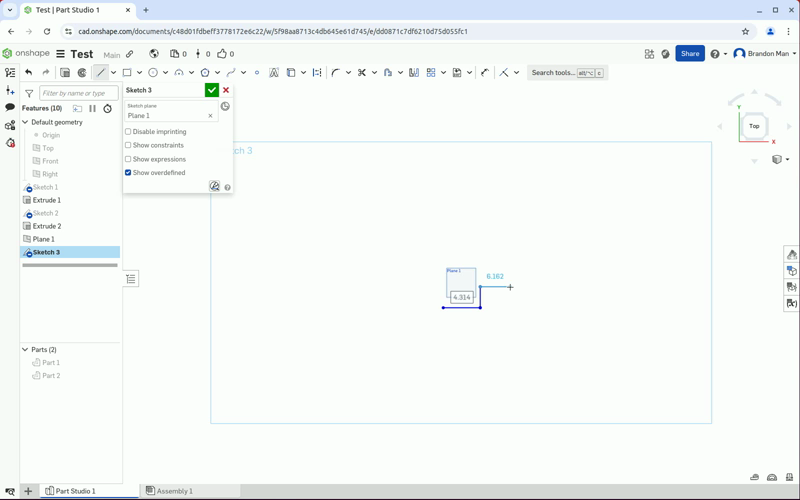
mouse_move(443, 286)
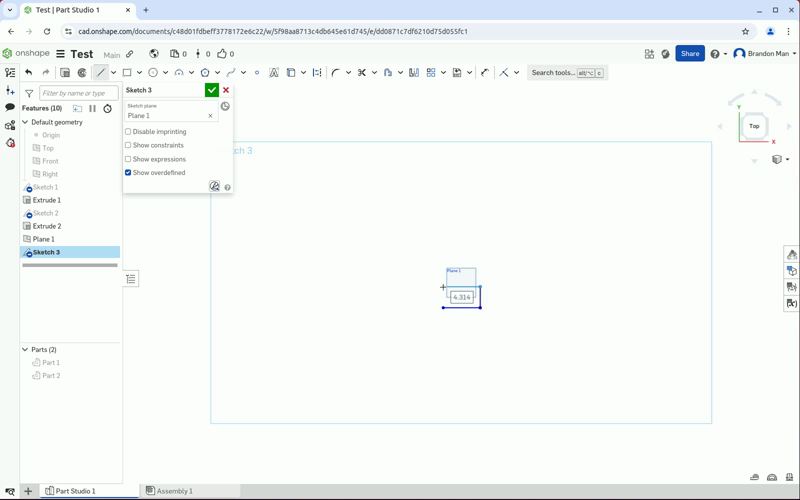
click(443, 286)
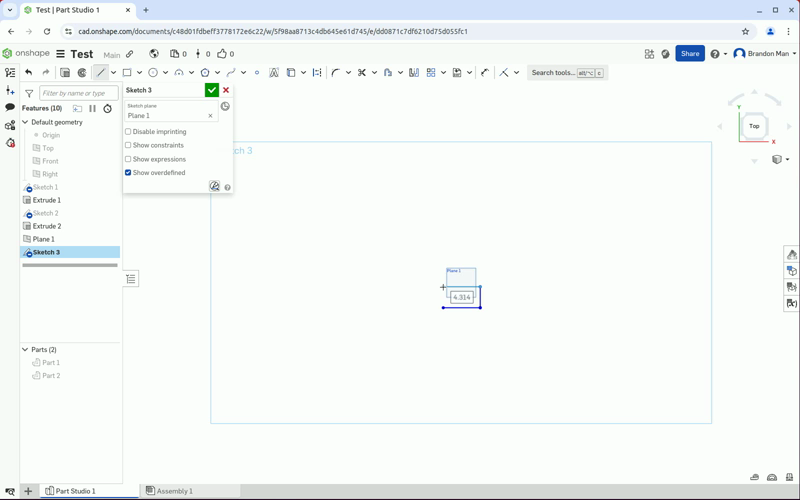
key_up(shift)
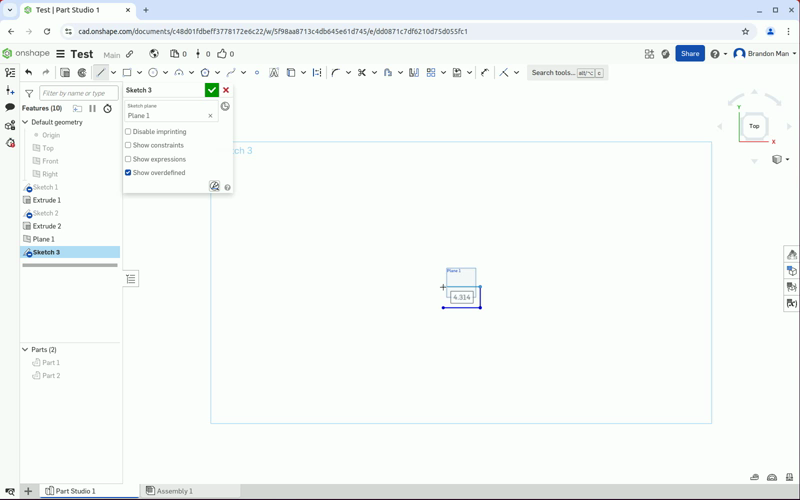
mouse_move(473, 286)
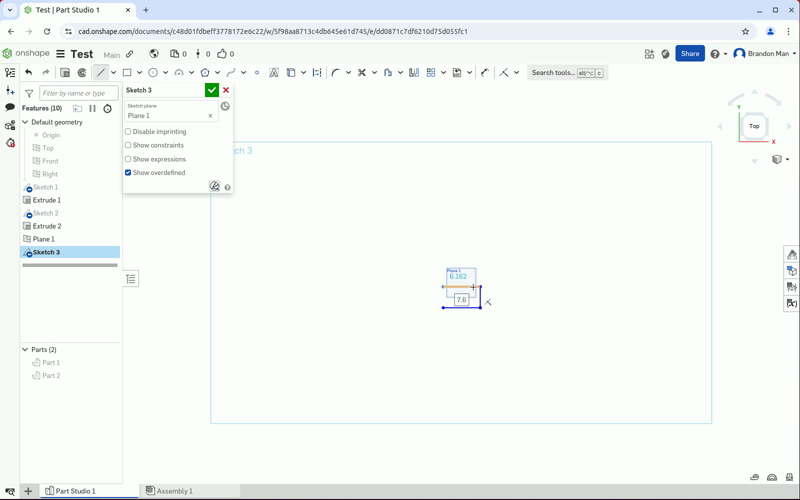
key_down(shift)
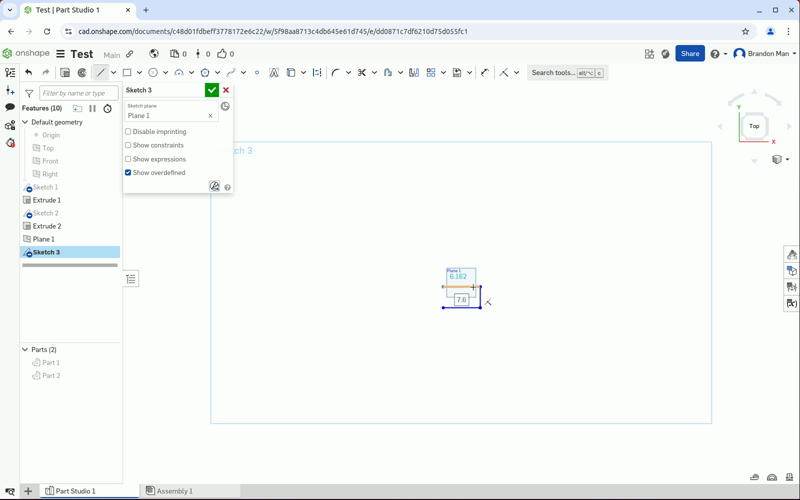
mouse_move(443, 307)
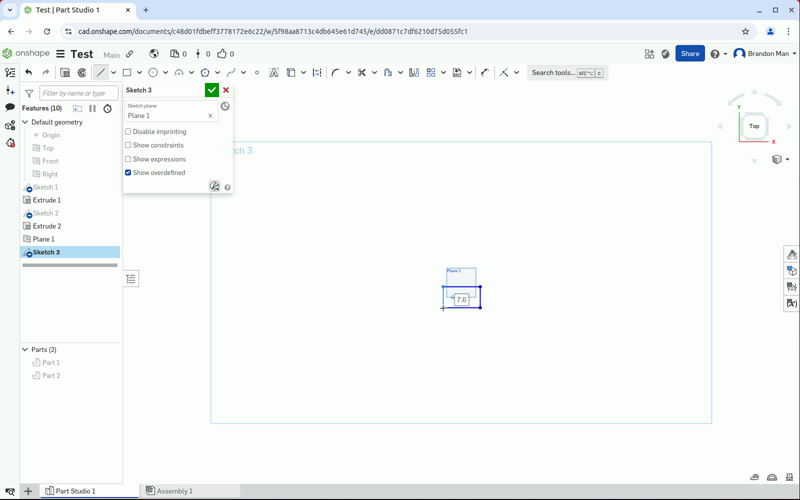
key_up(shift)
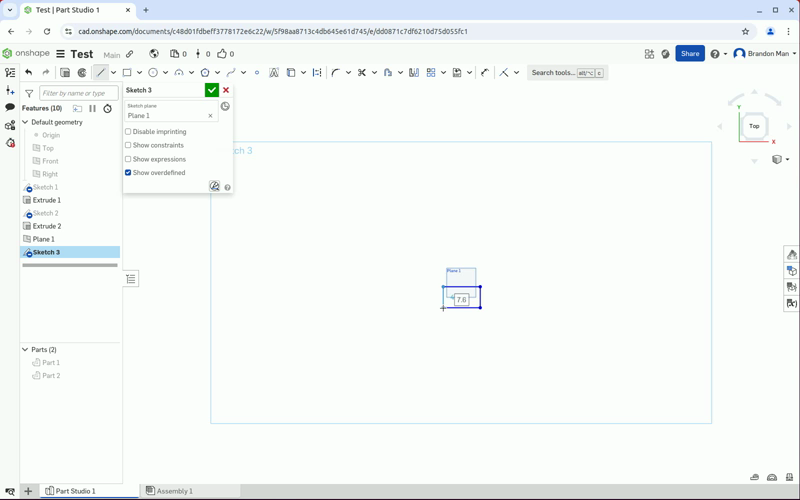
click(443, 307)
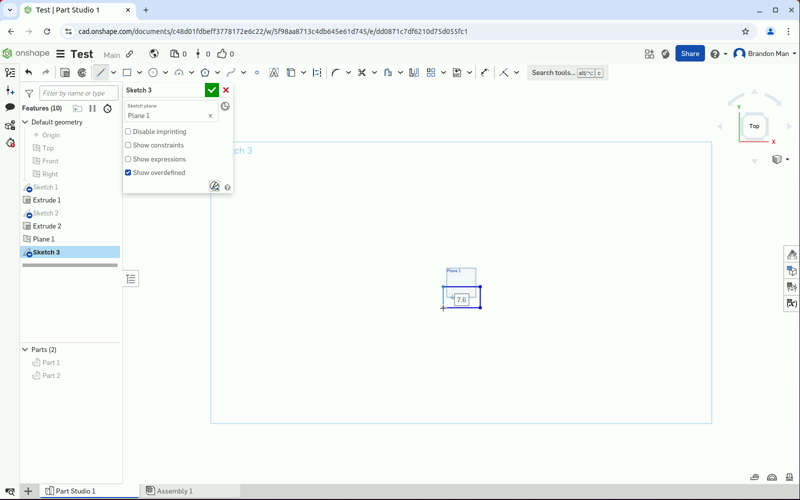
key(esc)
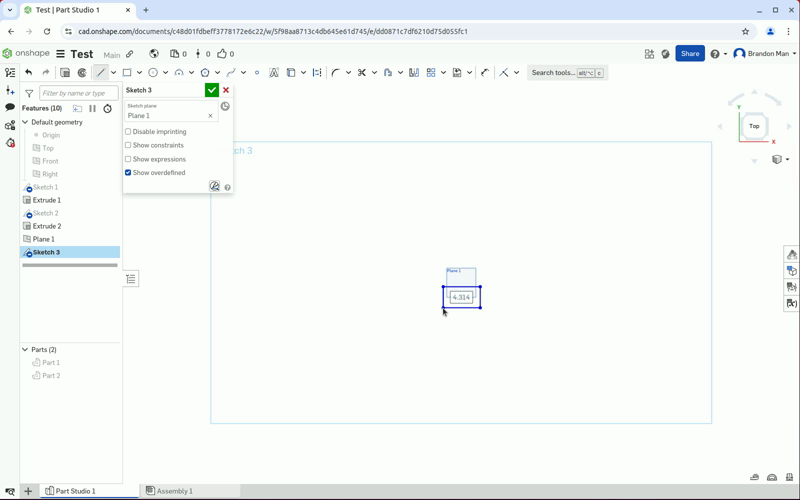
mouse_move(447, 306)
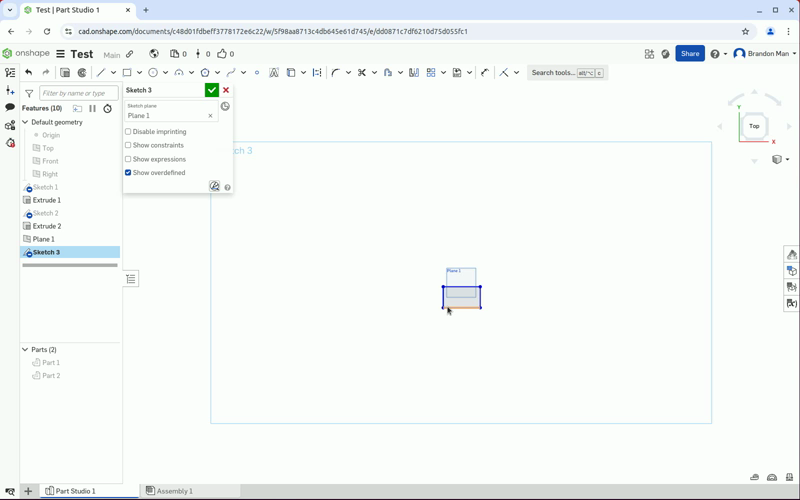
scroll(6)
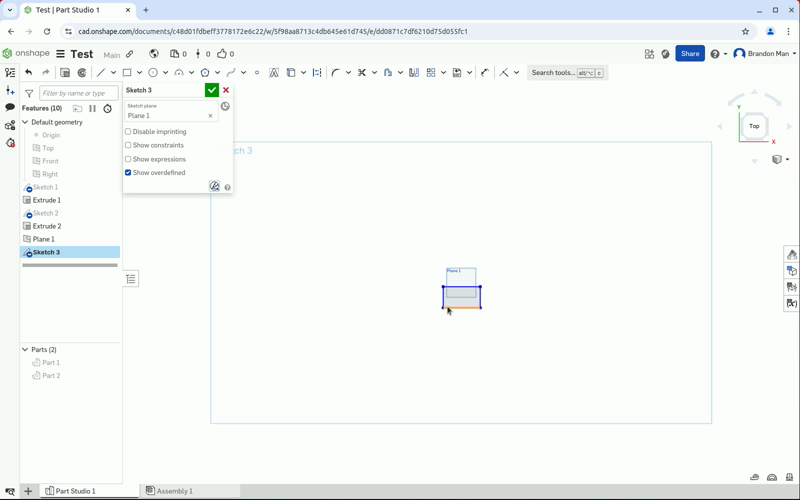
scroll(6)
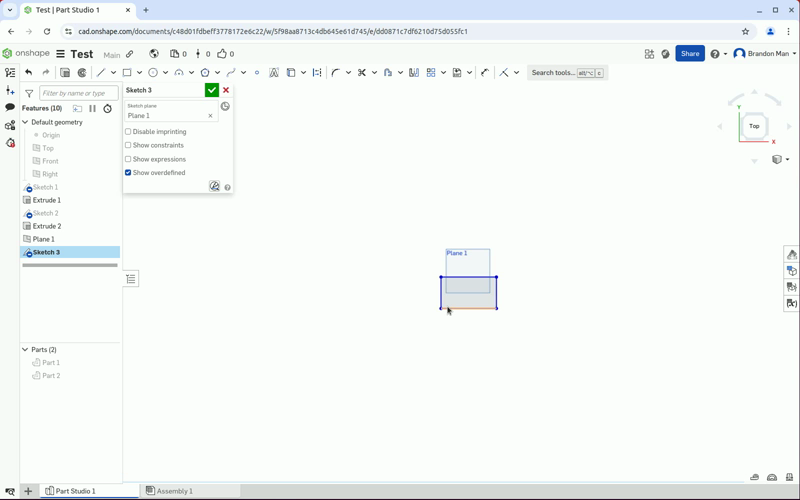
scroll(6)
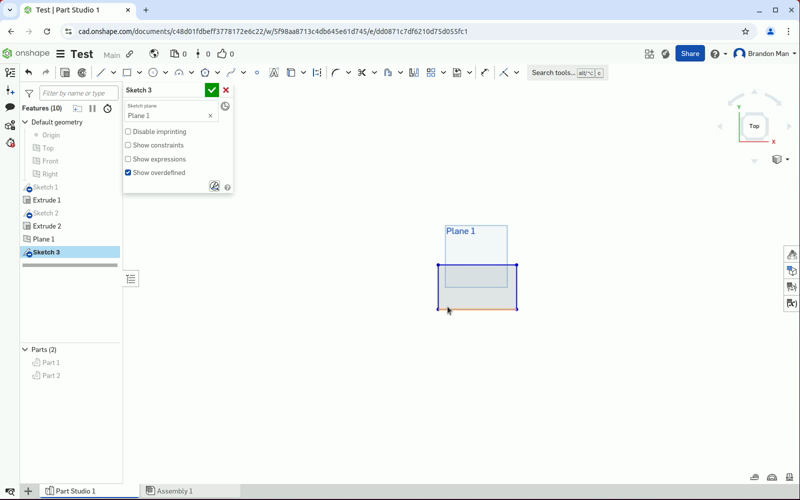
scroll(6)
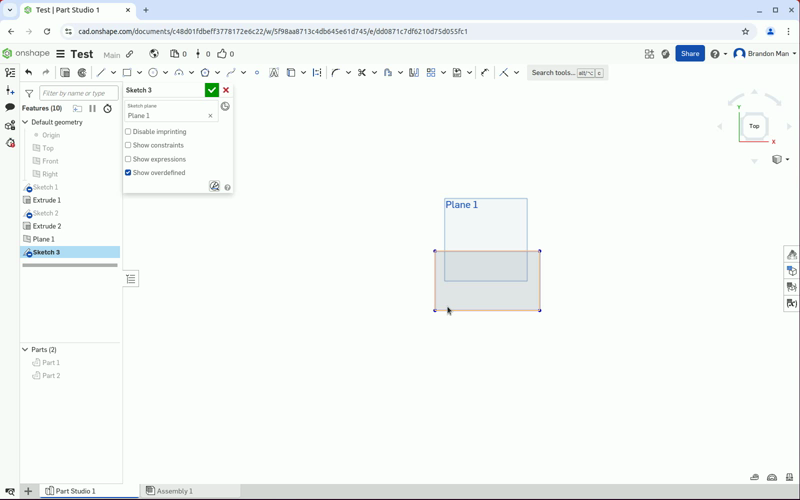
scroll(6)
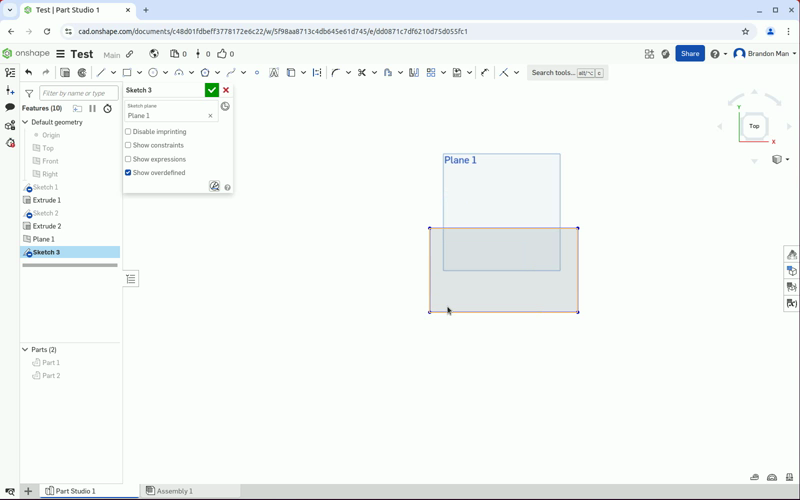
scroll(6)
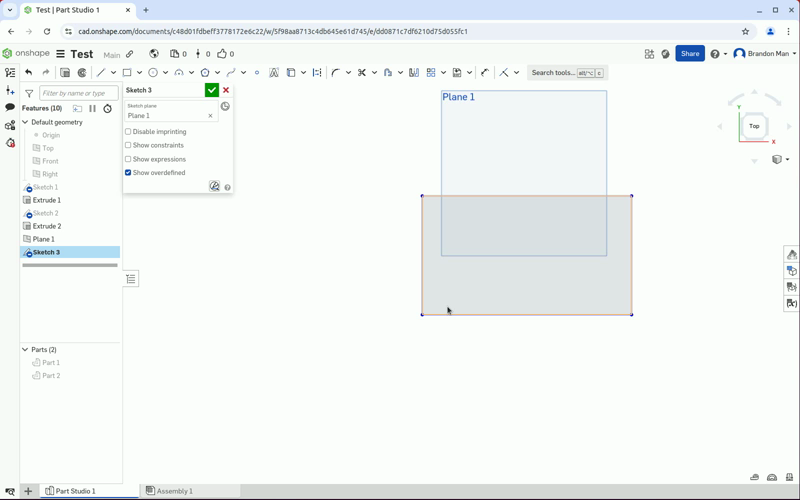
scroll(6)
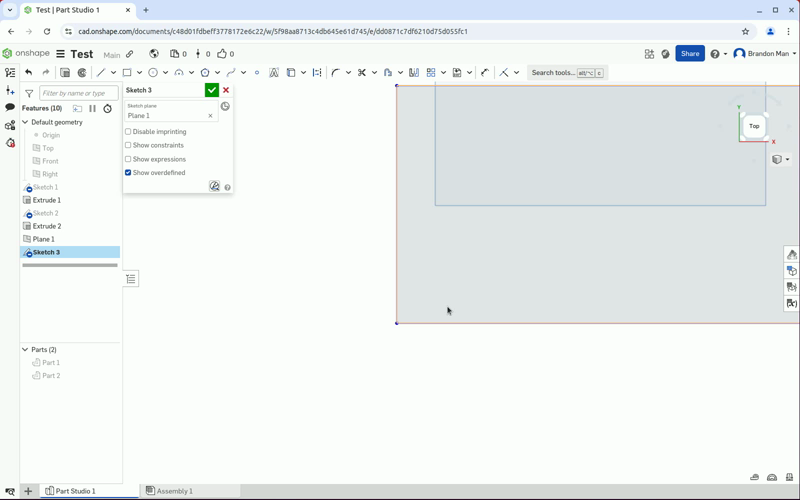
click(447, 306)
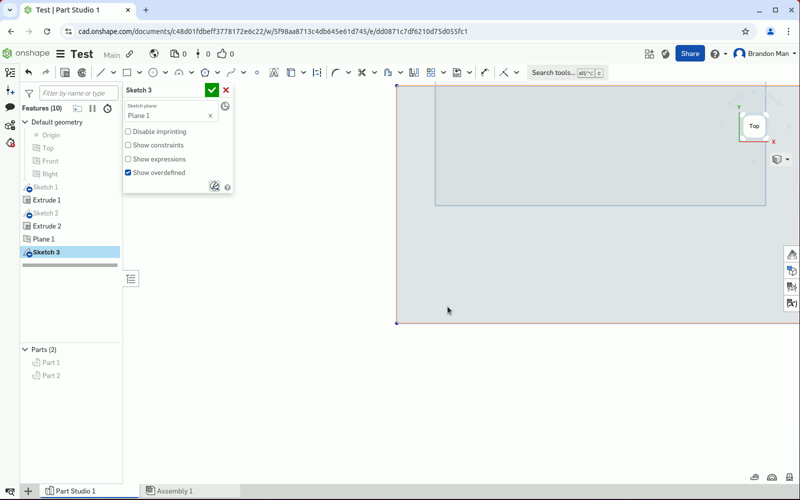
scroll(-6)
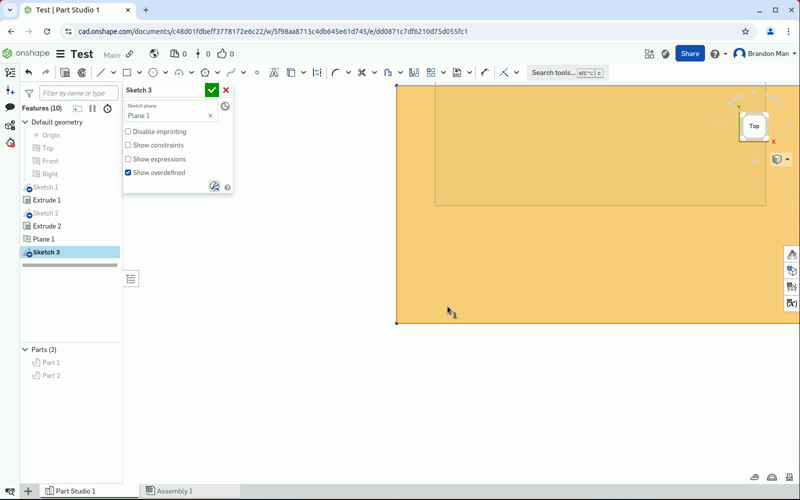
scroll(-6)
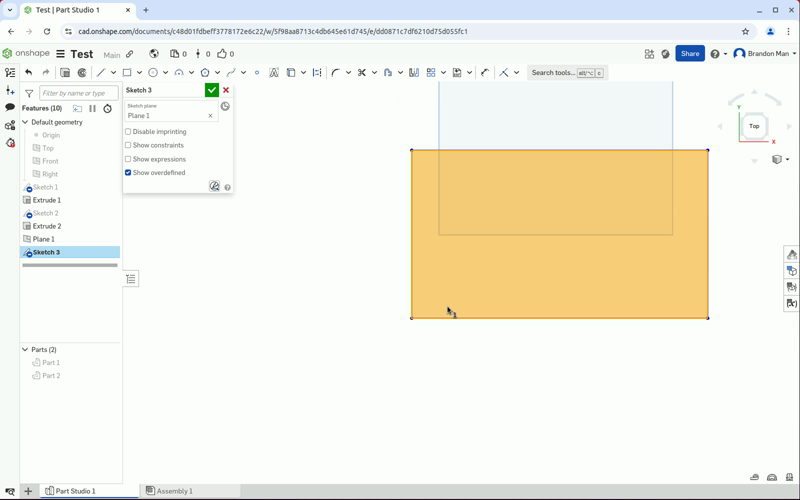
scroll(-6)
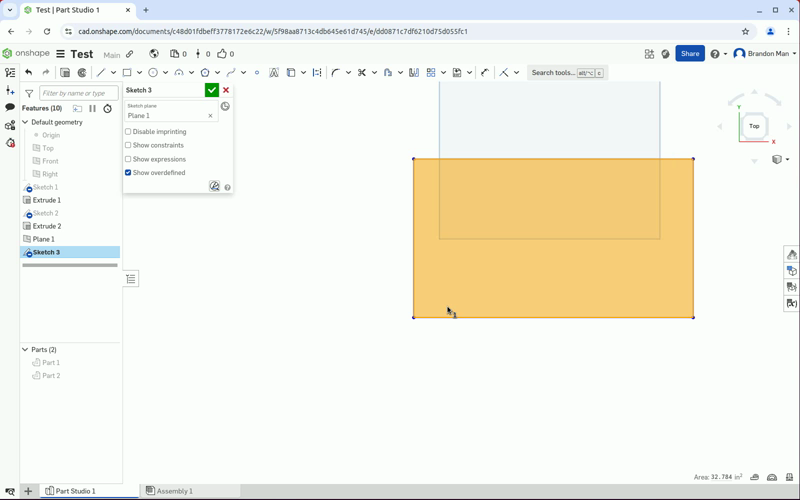
scroll(-6)
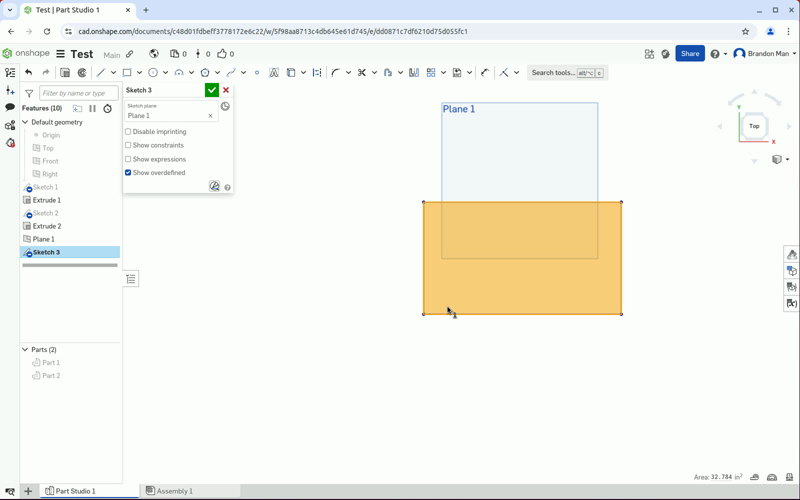
scroll(-6)
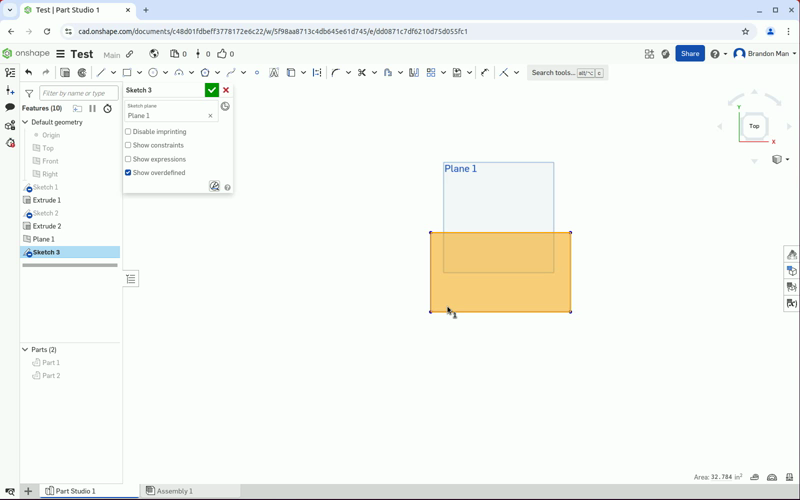
scroll(-6)
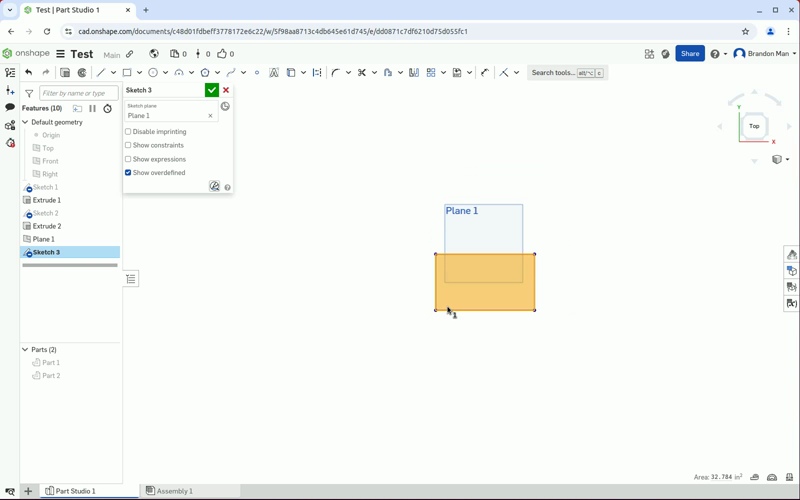
scroll(-6)
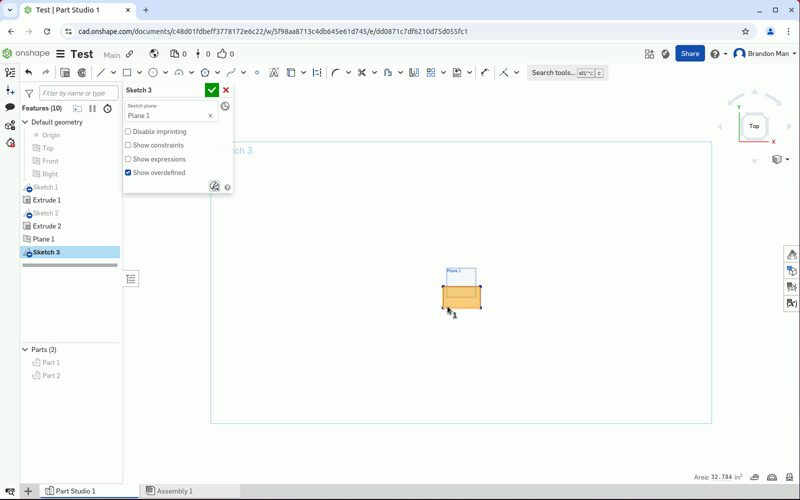
mouse_move(73, 352)
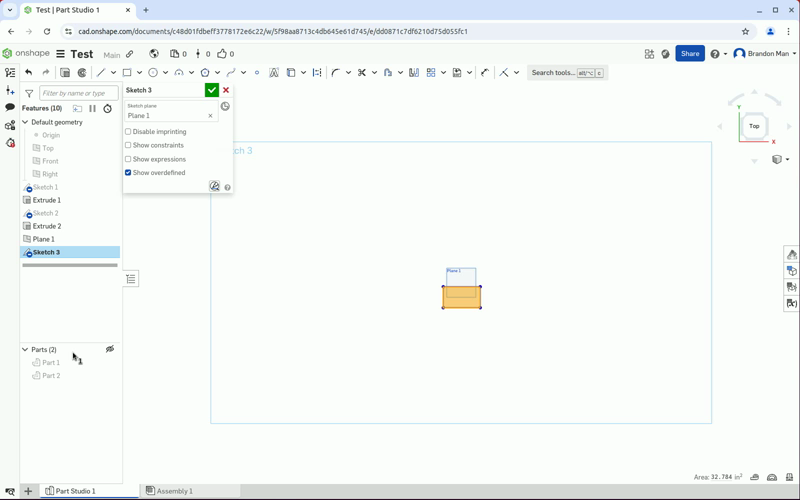
key(shift+y)
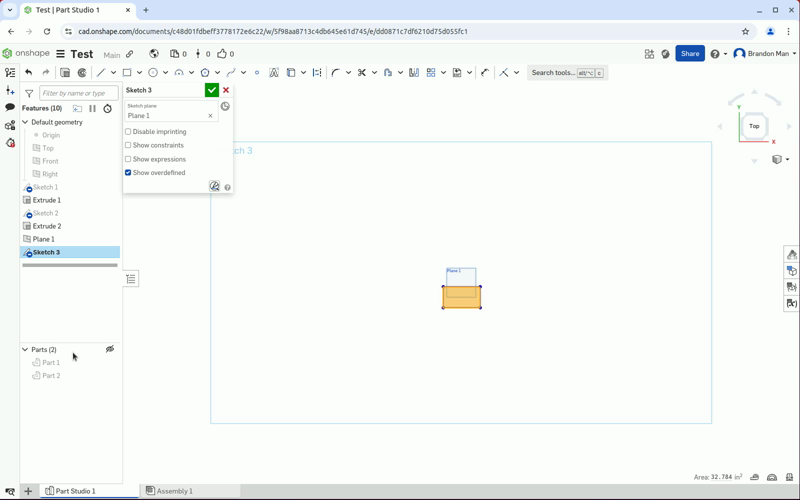
key(shift+e)
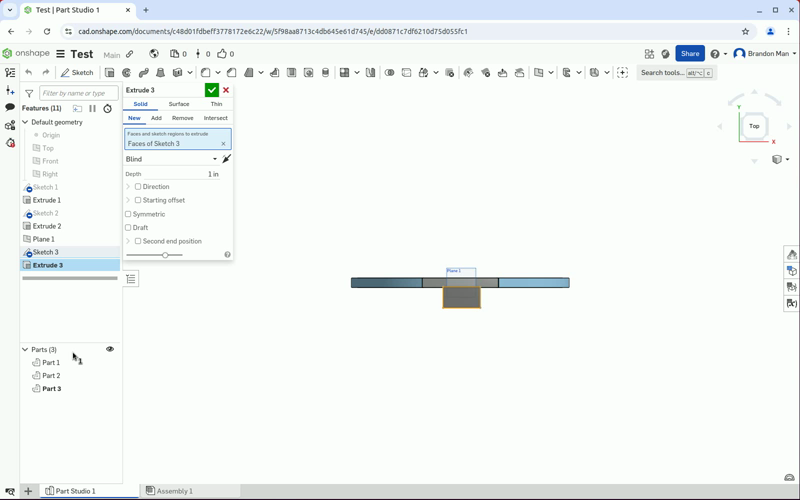
mouse_move(143, 106)
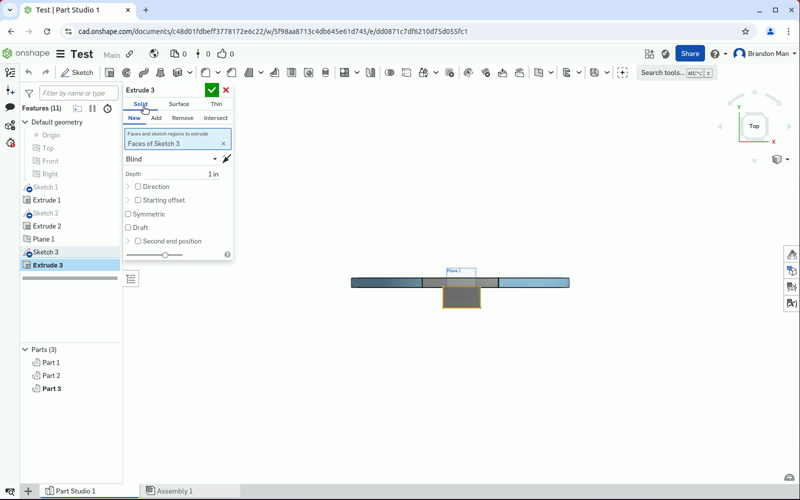
click(143, 106)
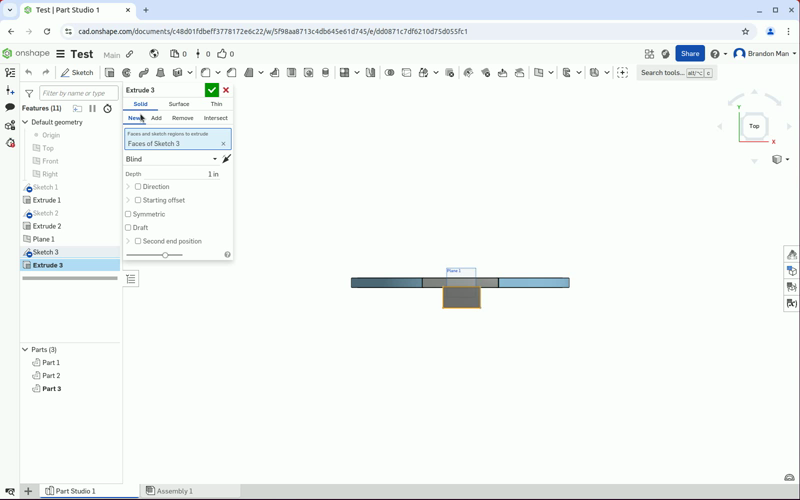
mouse_move(137, 120)
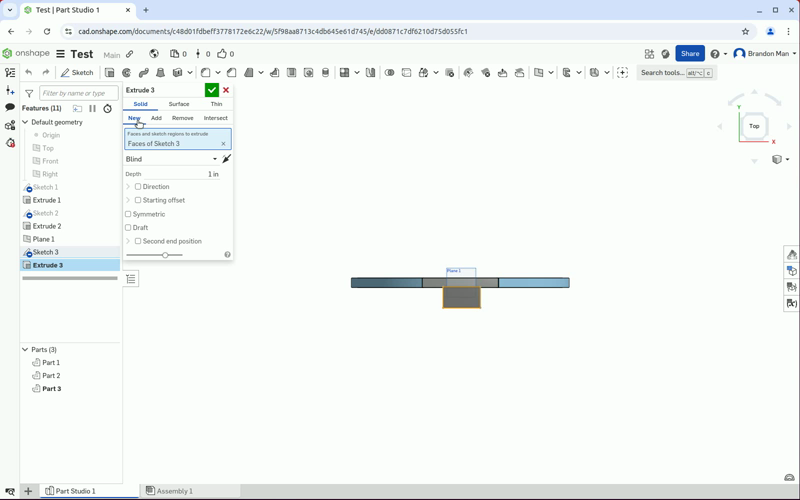
click(137, 120)
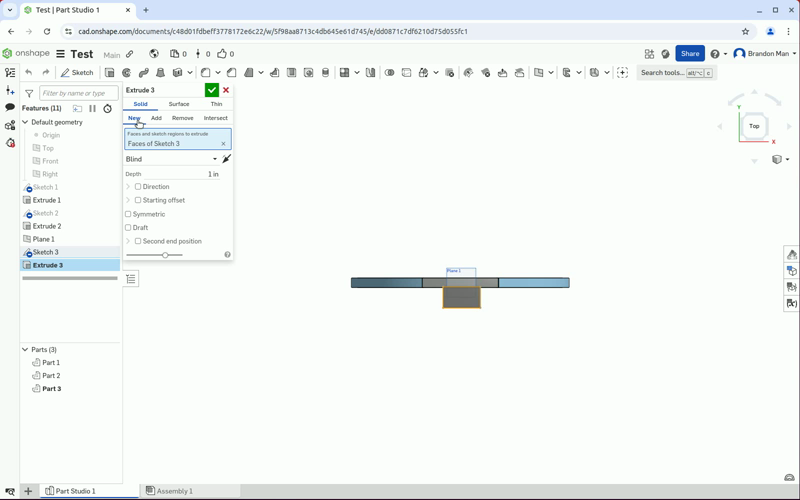
key(tab, 4)
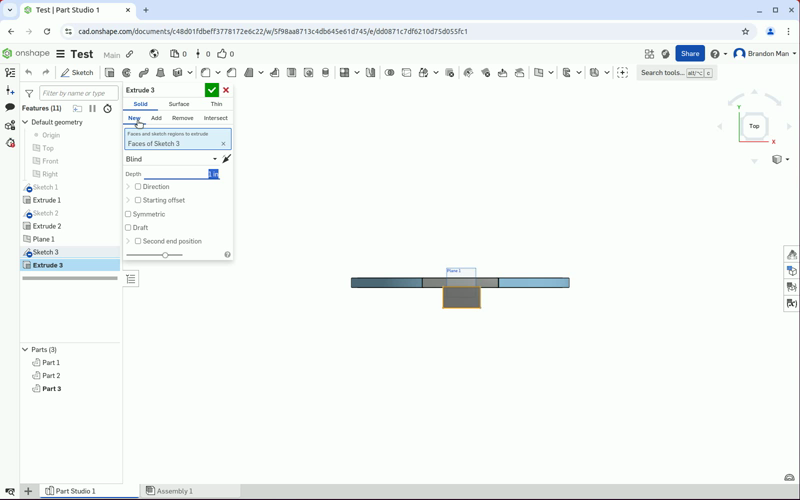
text(1.926)
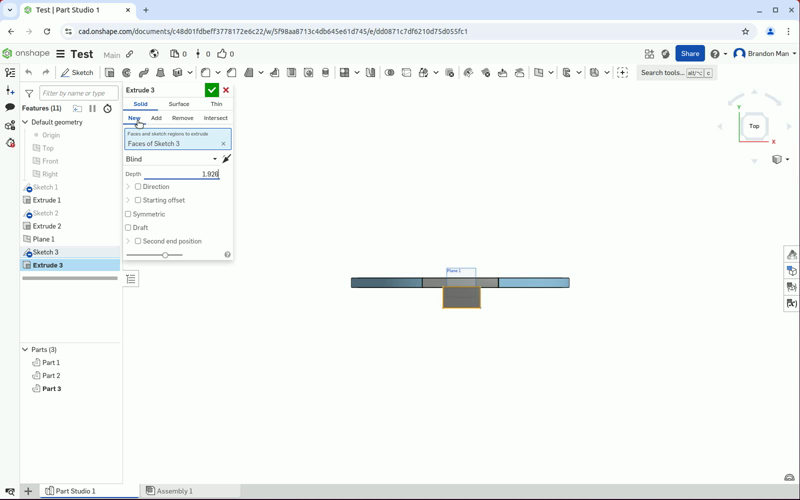
key(enter)
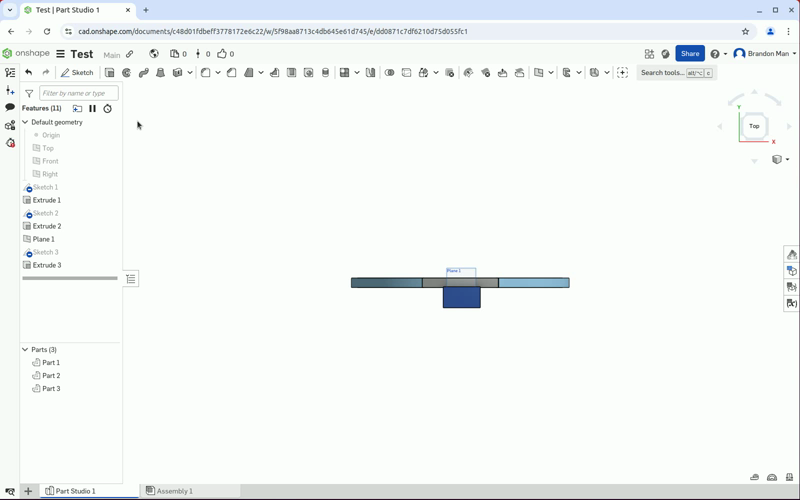
key(shift+h)
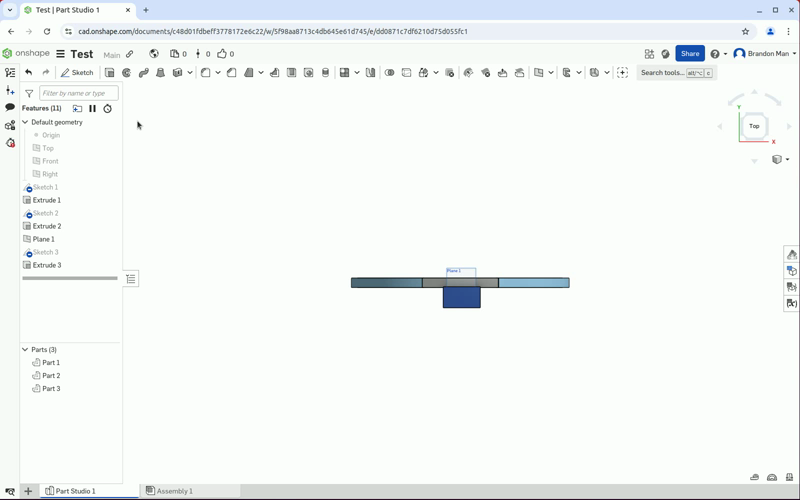
key(shift+h)
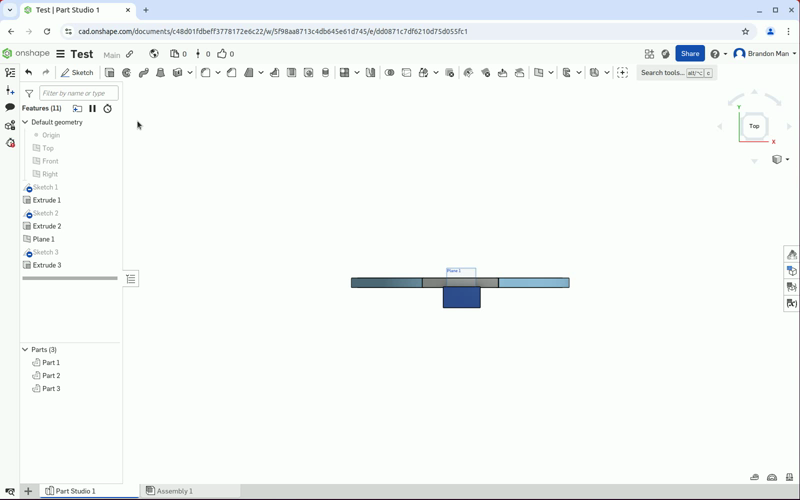
mouse_move(73, 189)
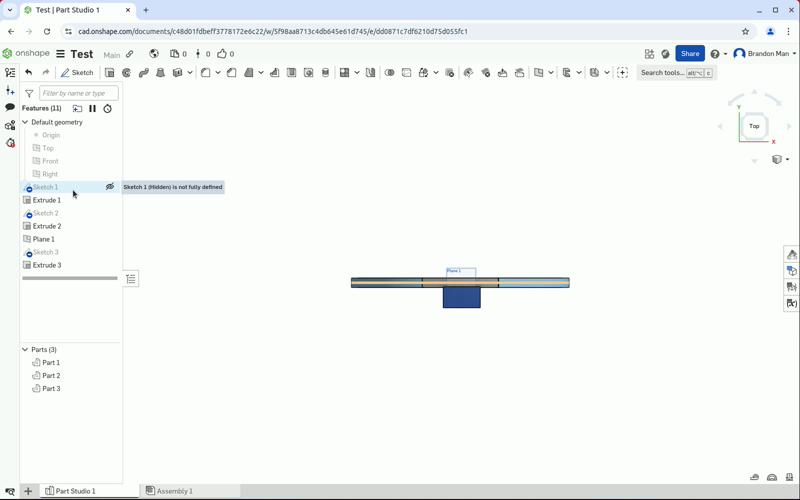
click(73, 189)
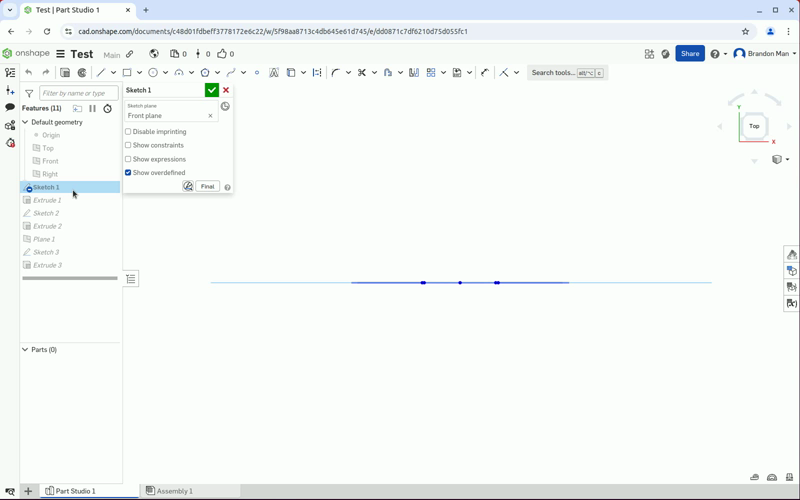
mouse_move(229, 92)
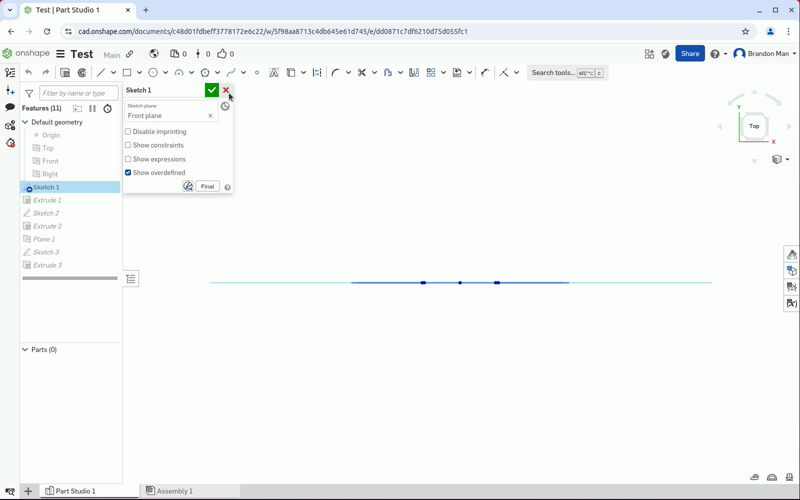
click(229, 92)
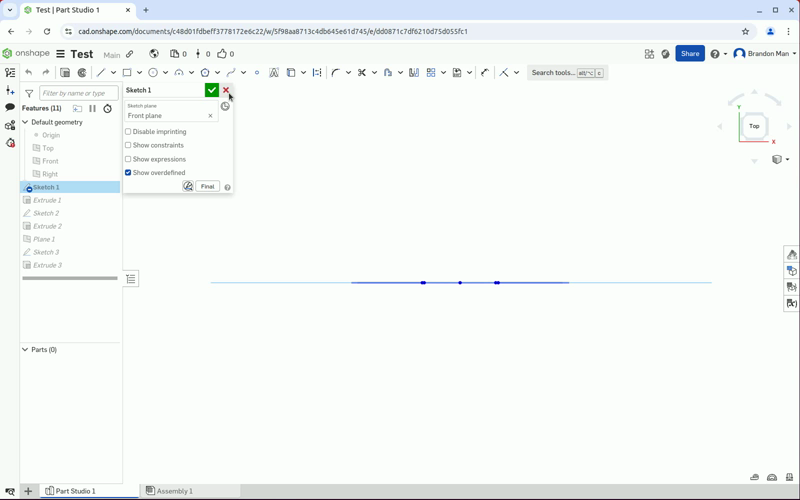
key(shift+s)
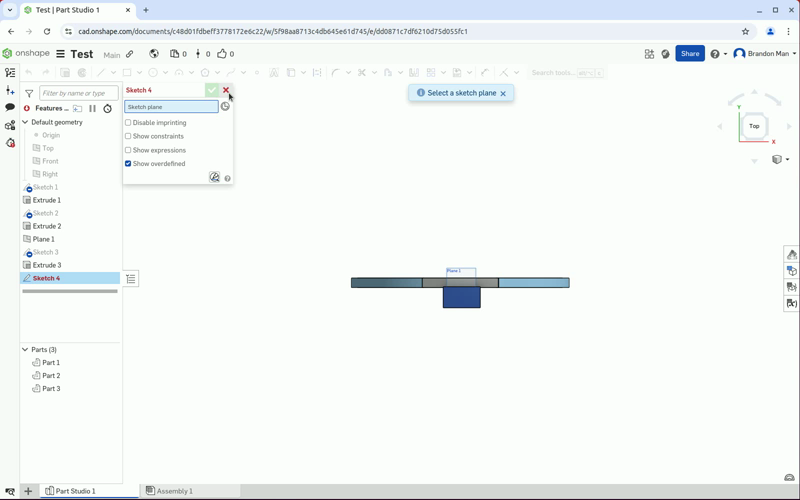
mouse_move(73, 241)
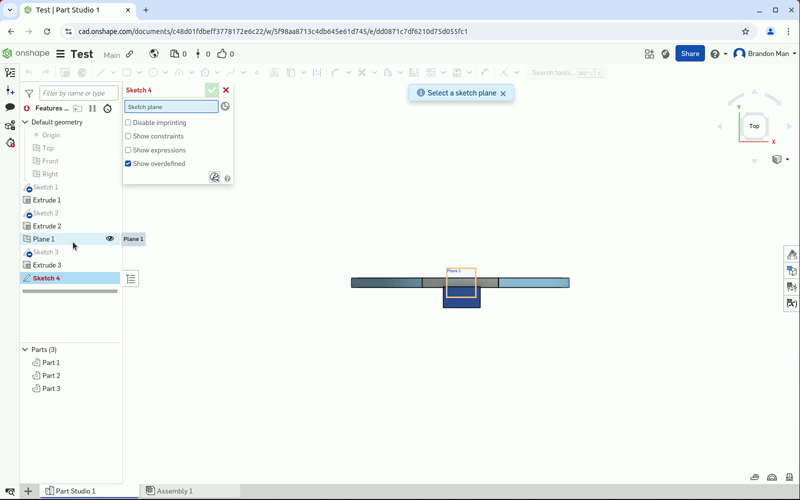
click(73, 241)
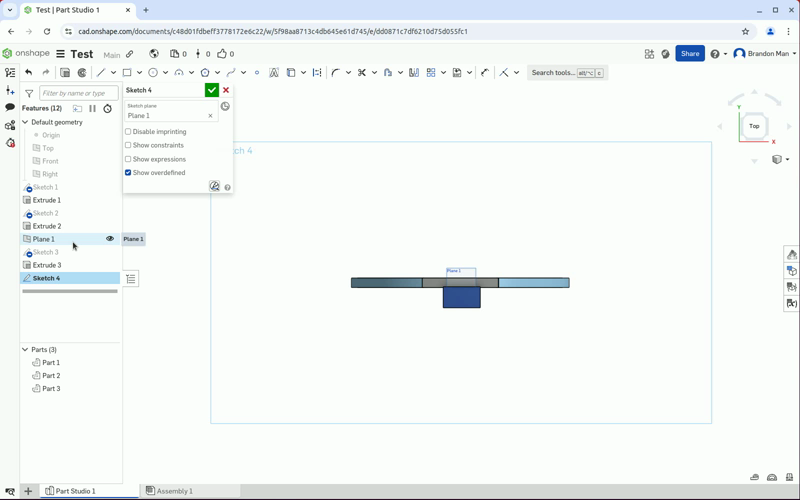
mouse_move(73, 352)
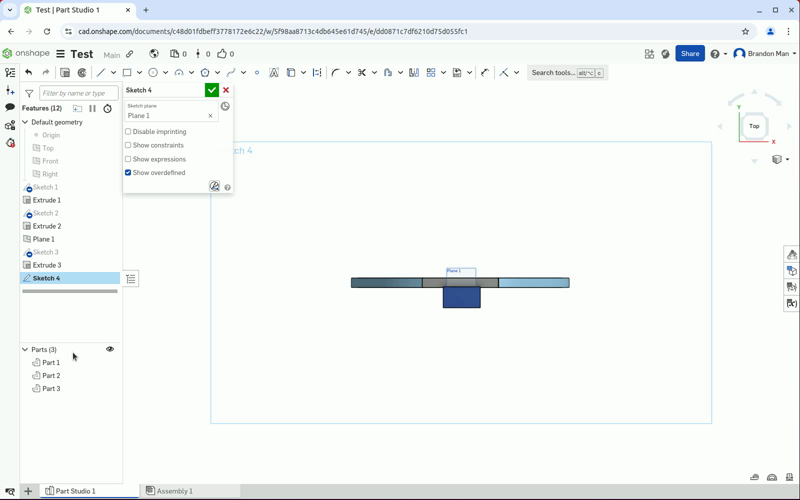
key(y)
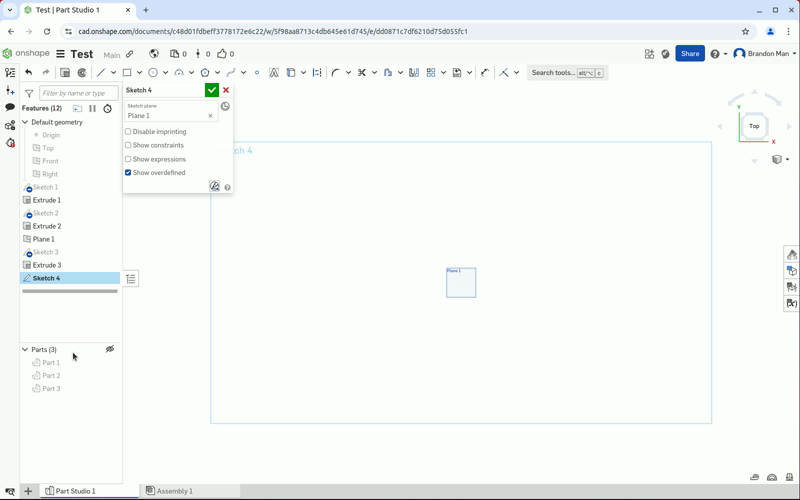
key(l)
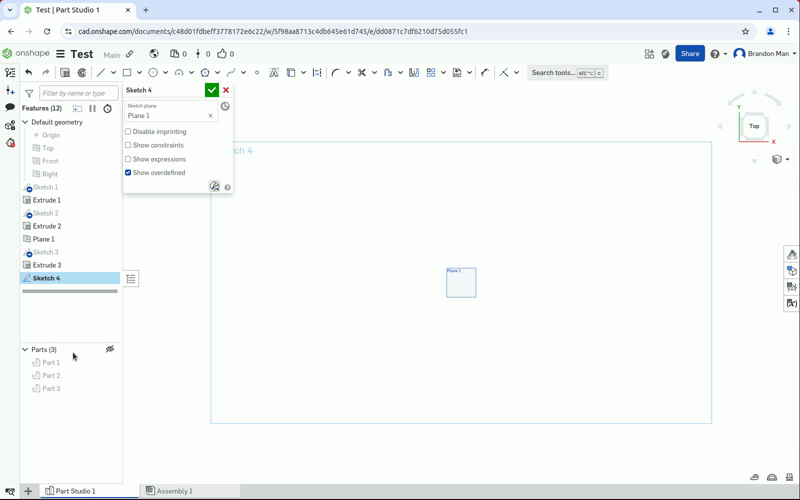
key_down(shift)
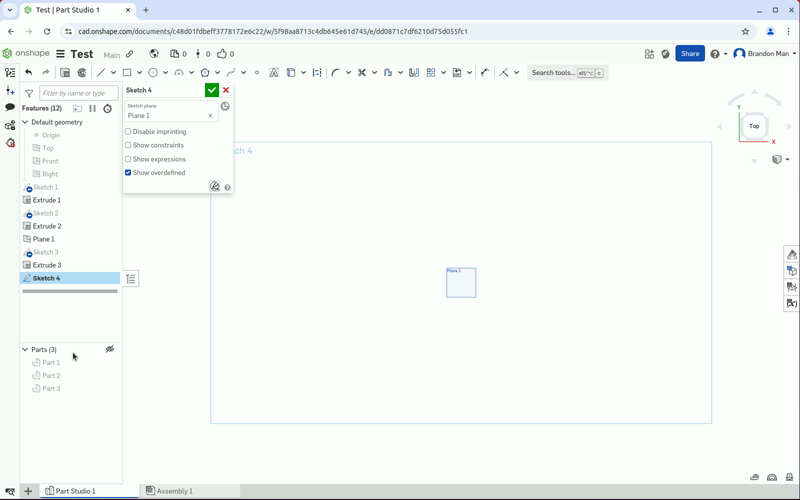
mouse_move(443, 278)
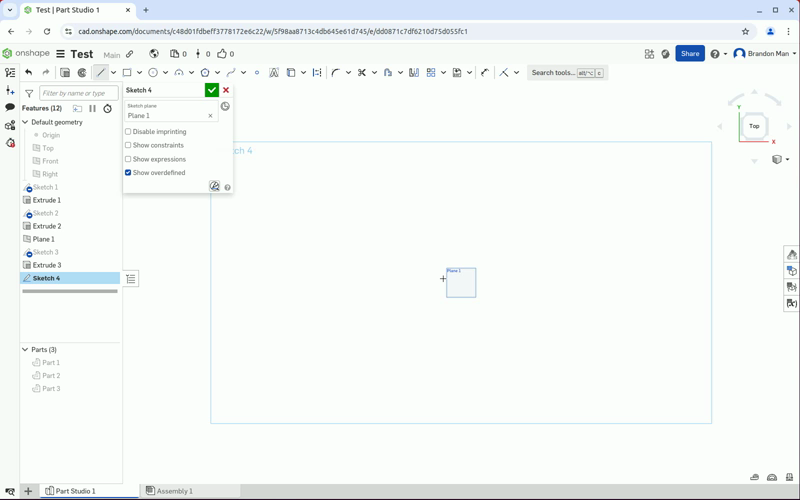
click(443, 278)
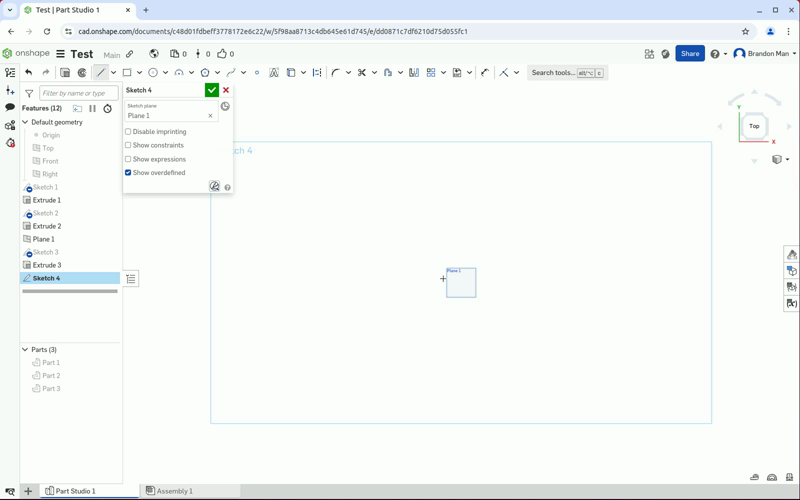
key_up(shift)
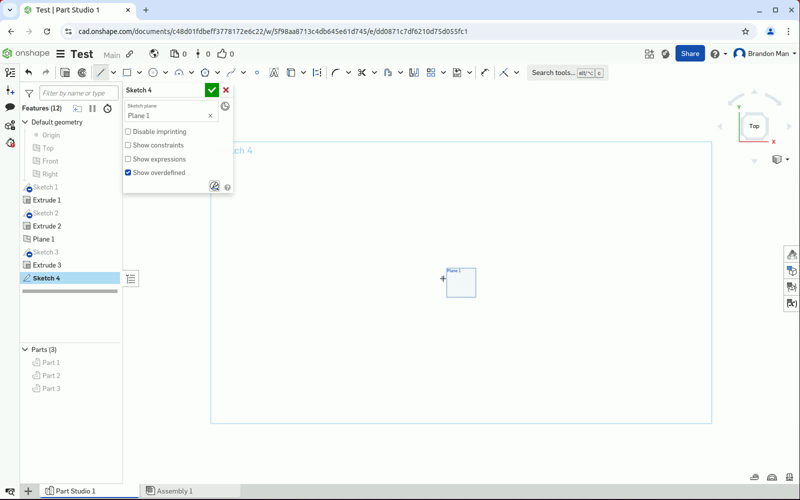
key_down(shift)
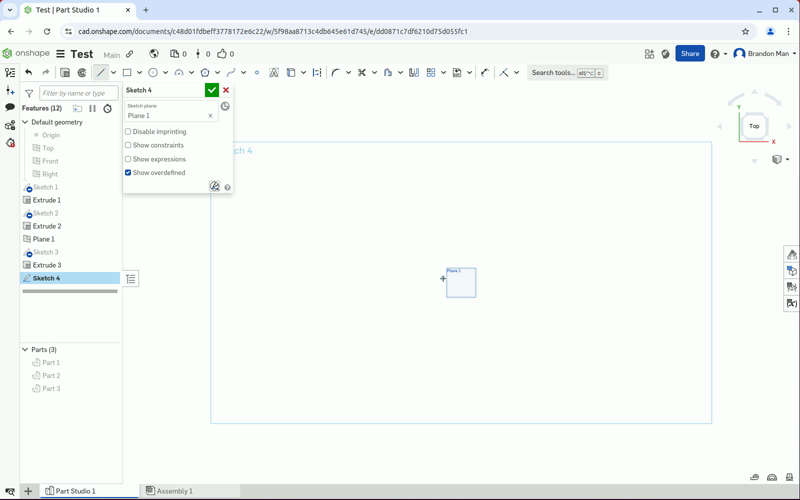
mouse_move(473, 278)
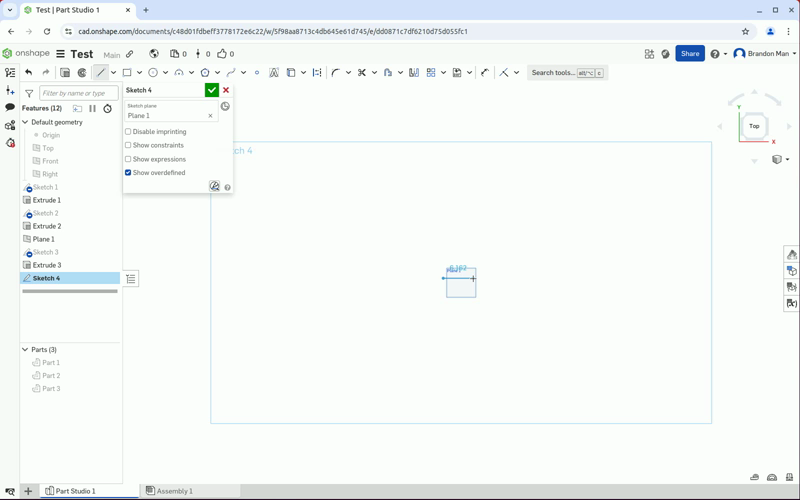
mouse_move(480, 278)
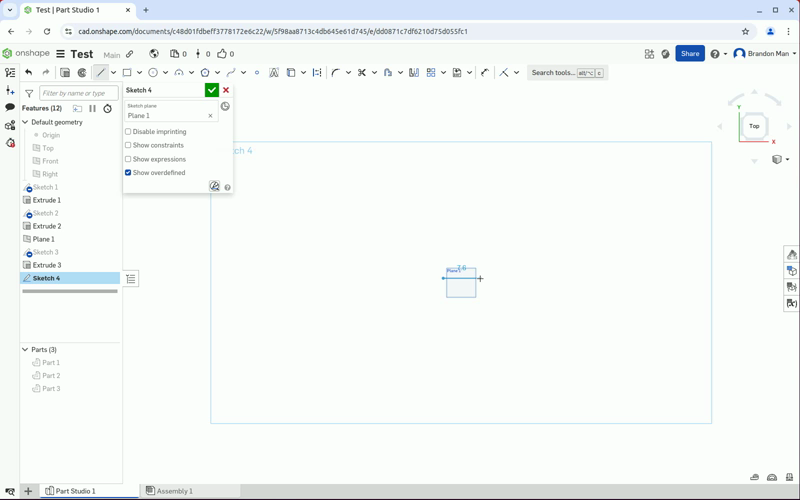
click(480, 278)
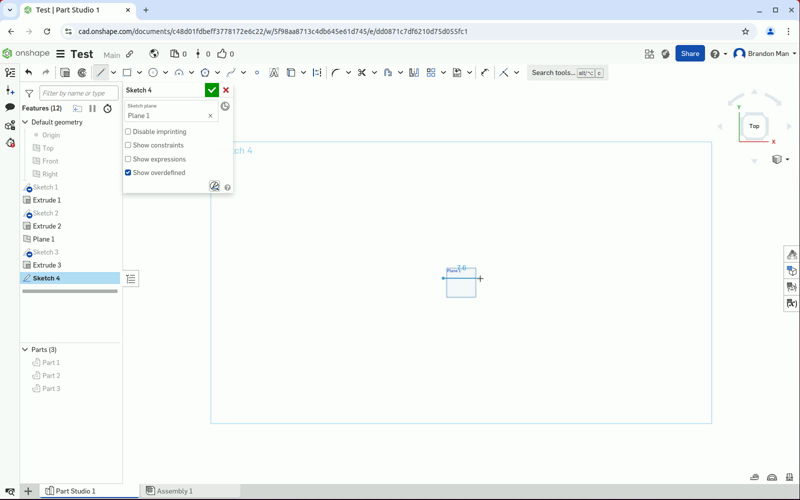
key_up(shift)
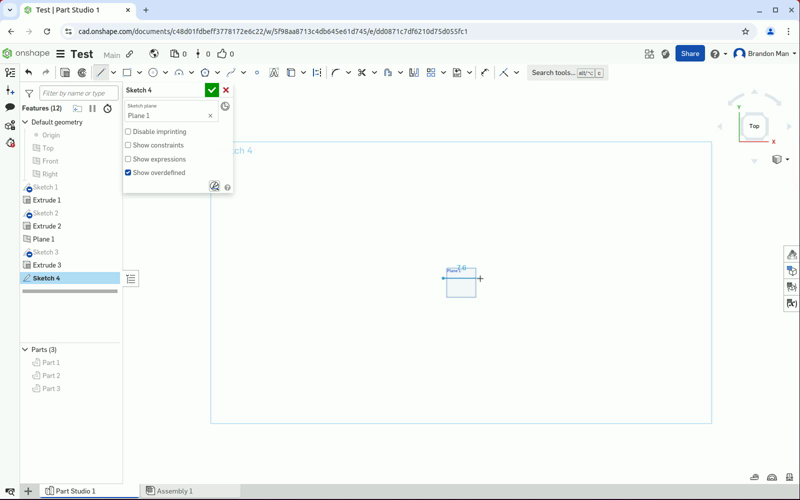
key_down(shift)
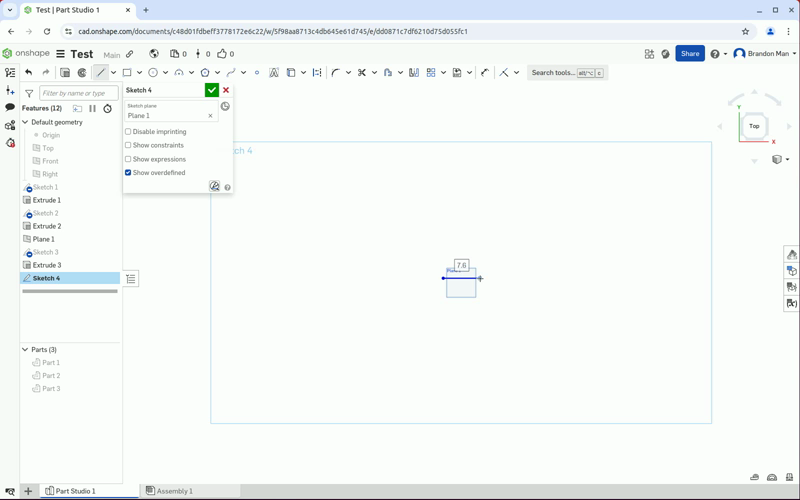
mouse_move(510, 278)
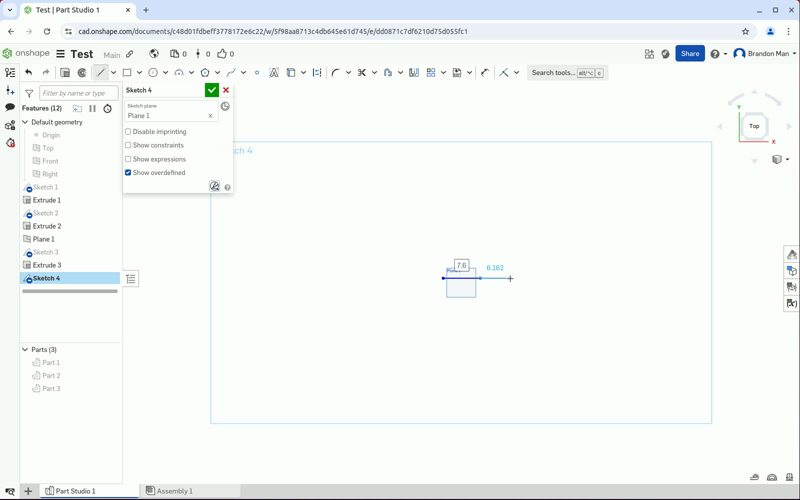
mouse_move(480, 257)
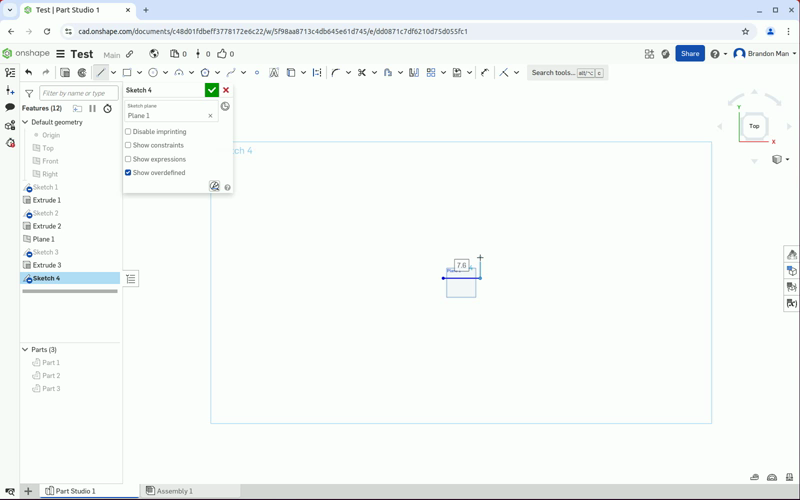
click(480, 257)
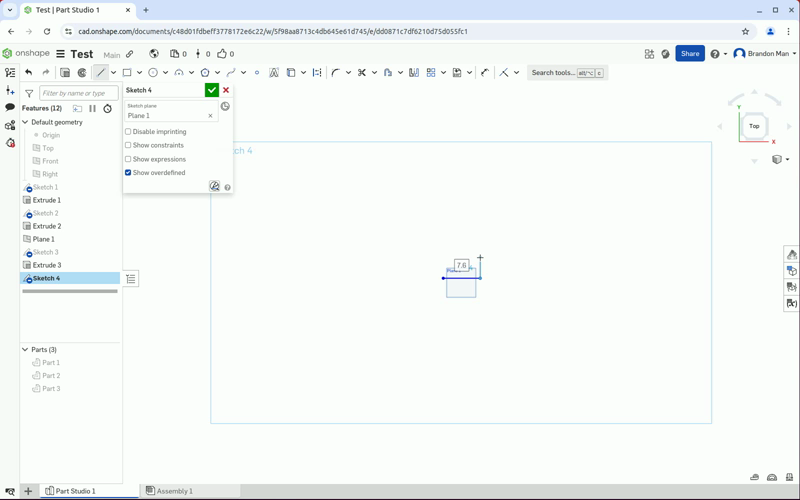
key_up(shift)
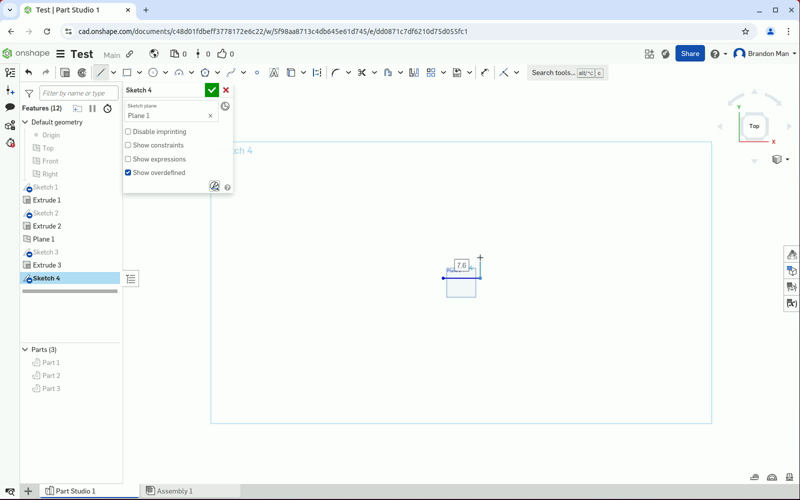
key_down(shift)
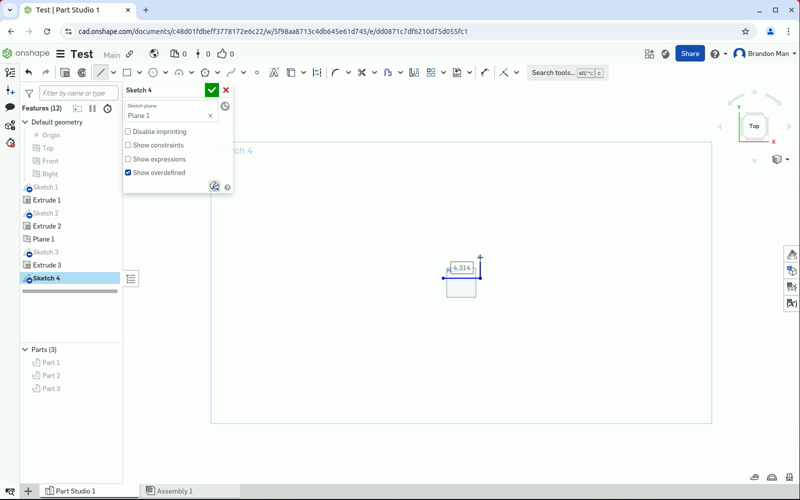
mouse_move(510, 257)
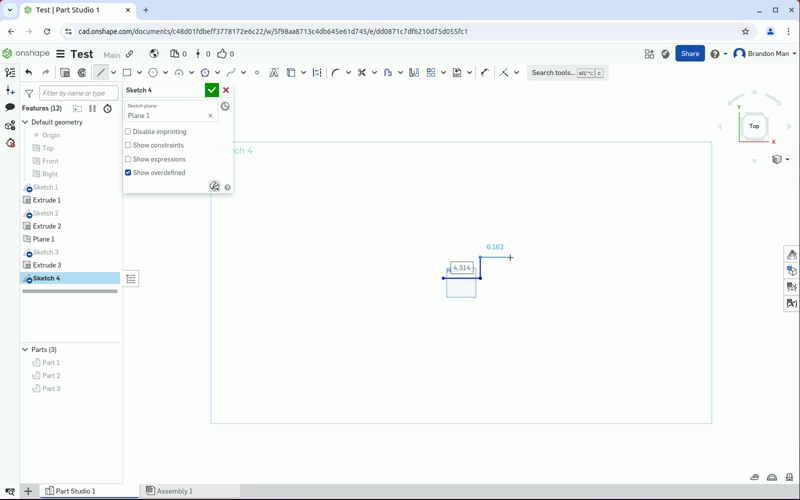
mouse_move(443, 257)
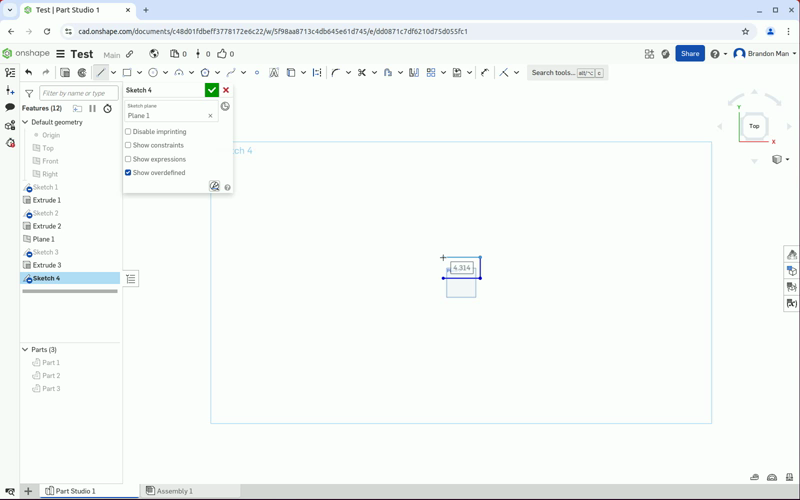
click(443, 257)
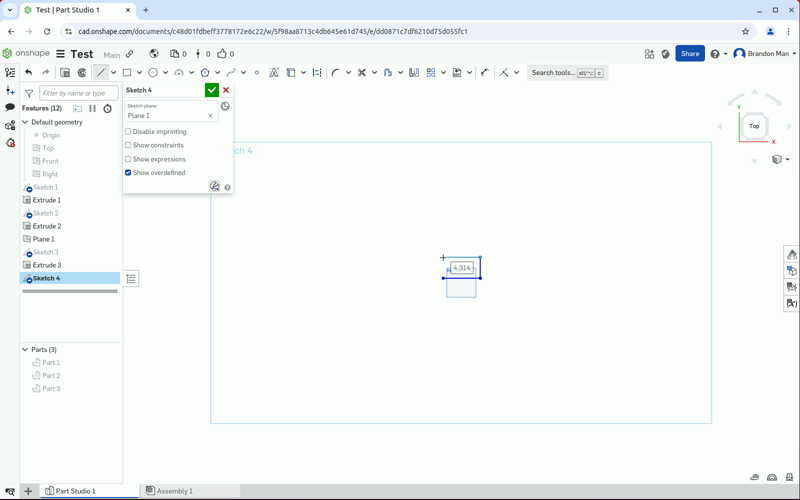
key_up(shift)
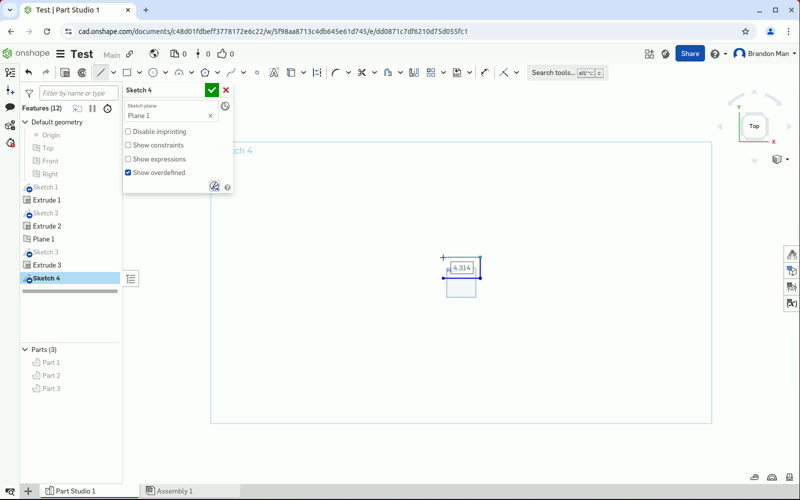
mouse_move(473, 257)
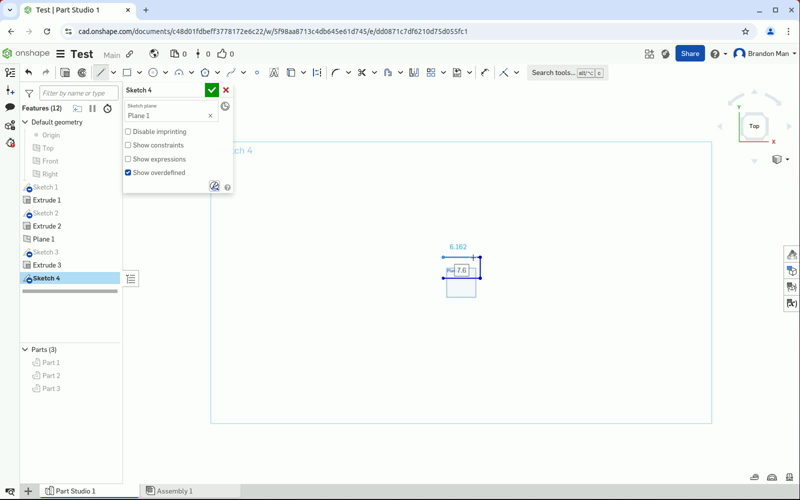
key_down(shift)
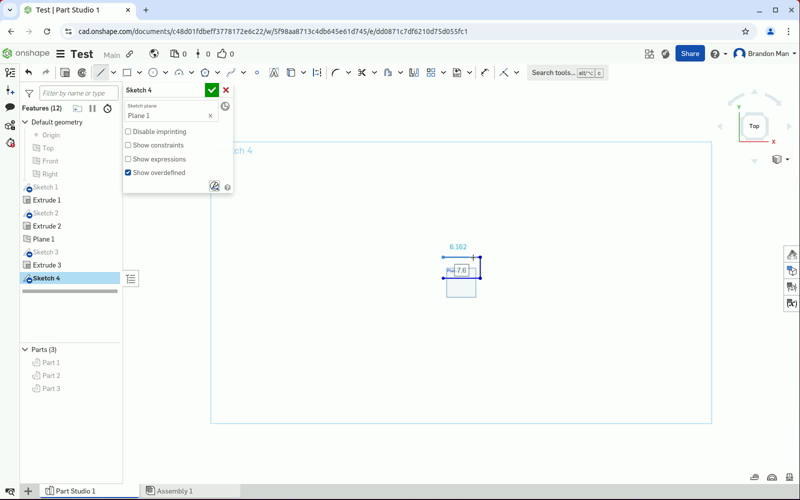
mouse_move(443, 278)
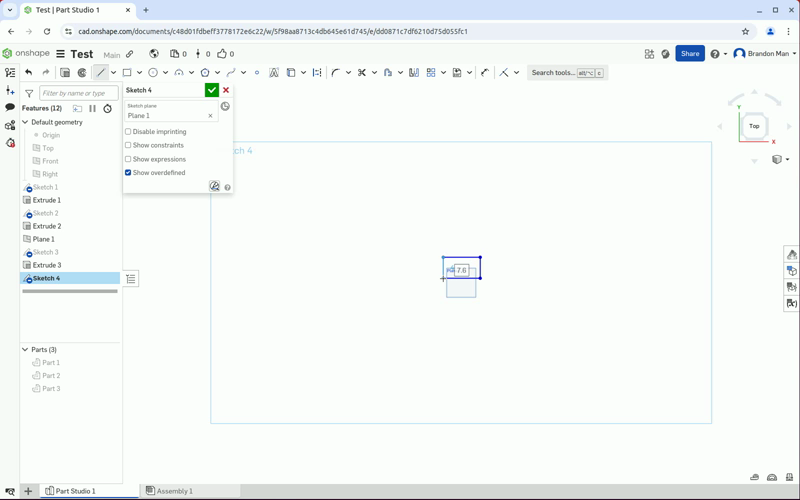
key_up(shift)
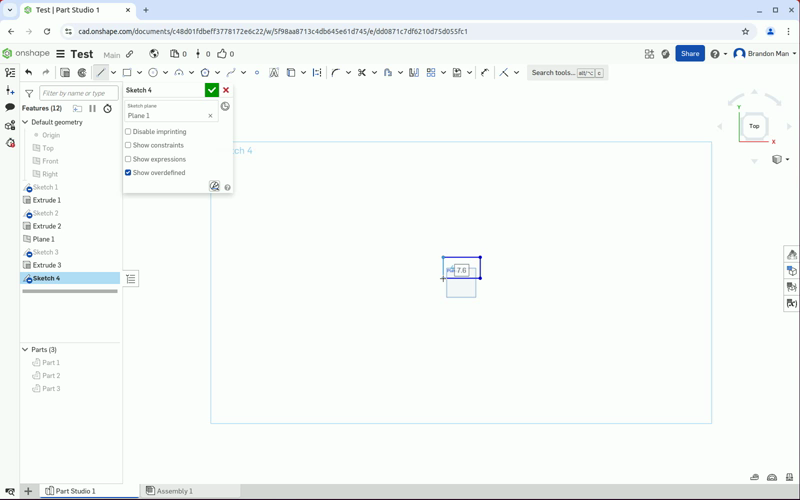
click(443, 278)
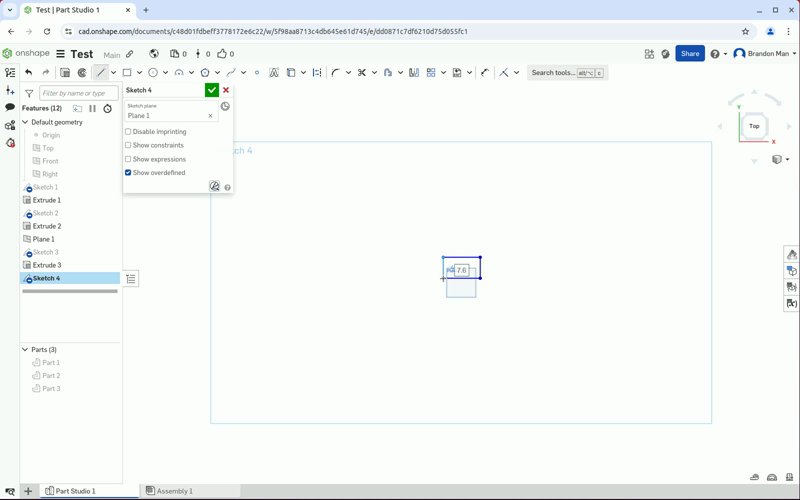
key(esc)
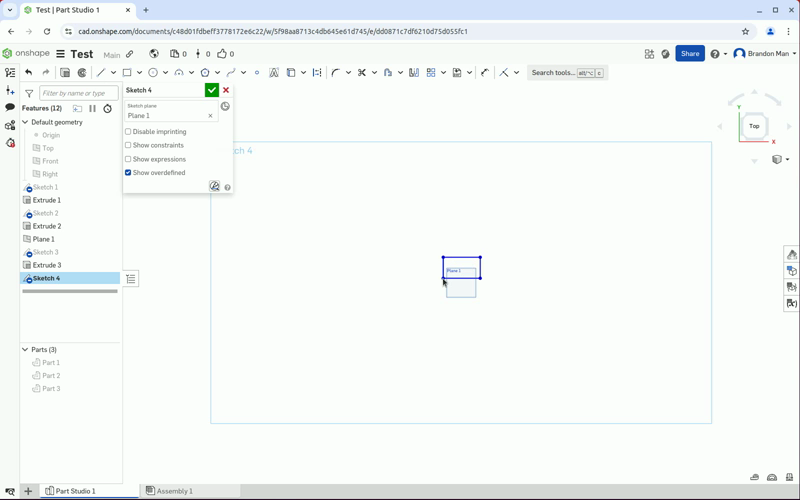
mouse_move(444, 257)
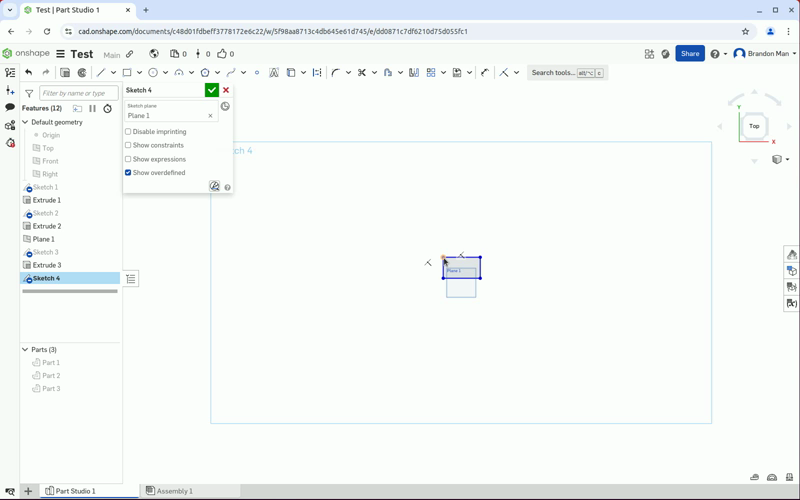
scroll(6)
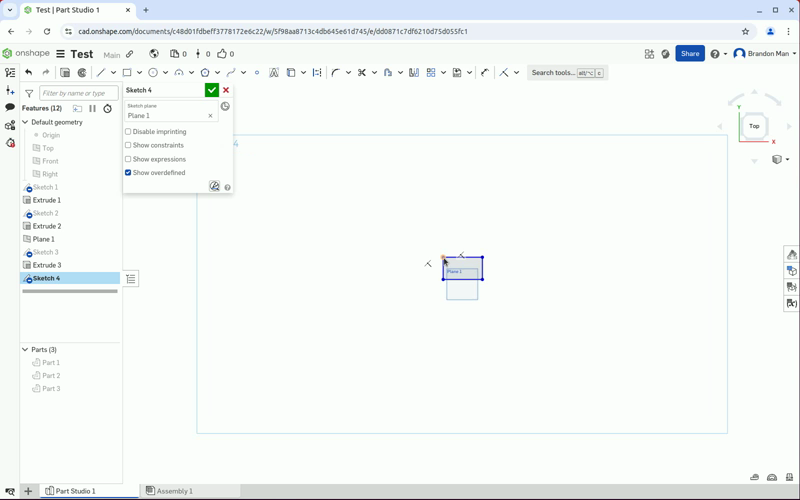
scroll(6)
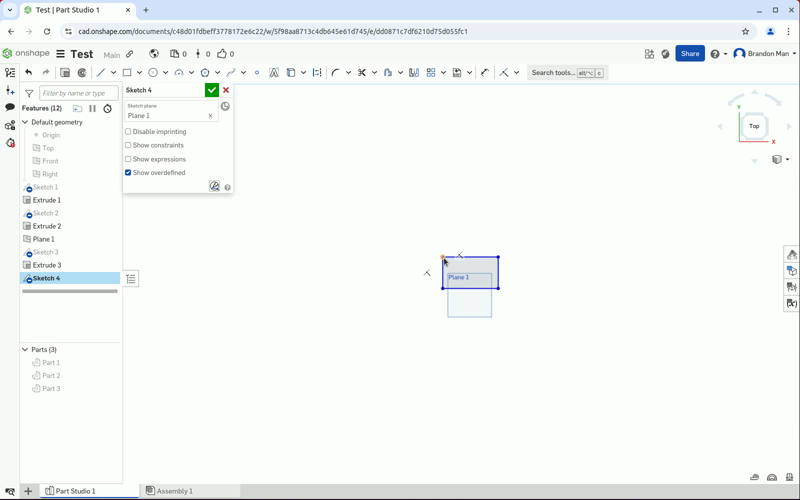
scroll(6)
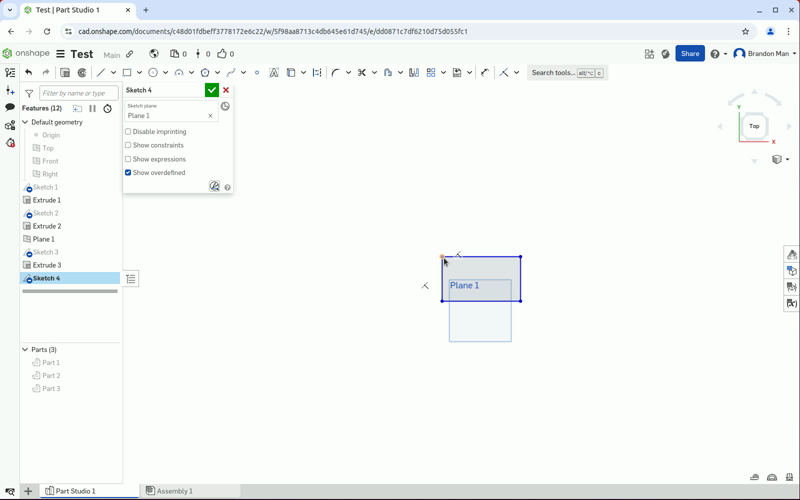
scroll(6)
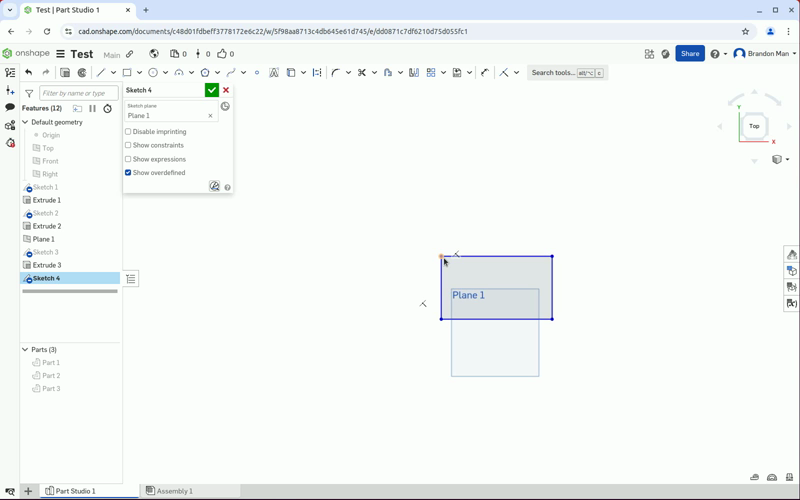
scroll(6)
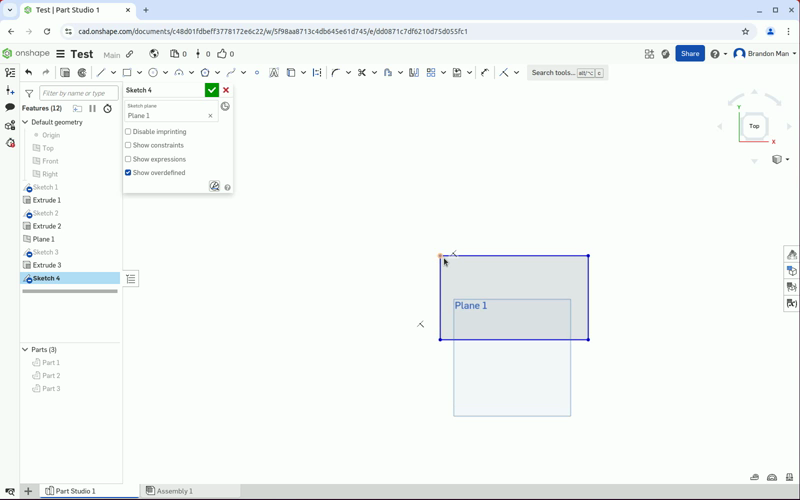
scroll(6)
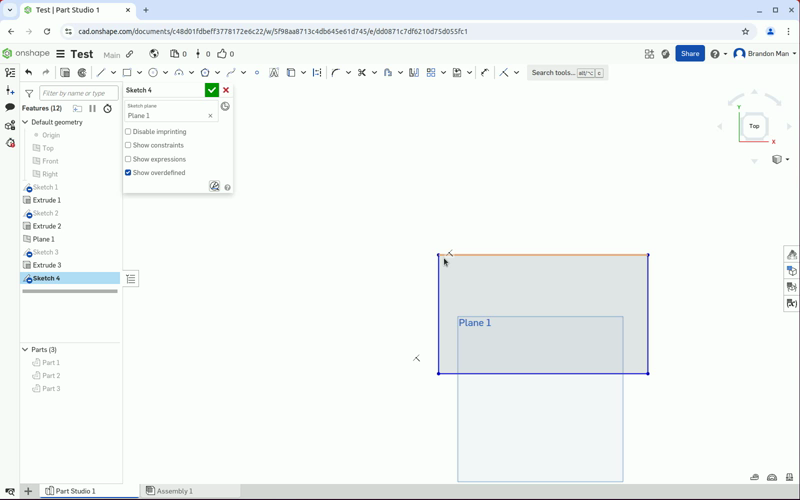
scroll(6)
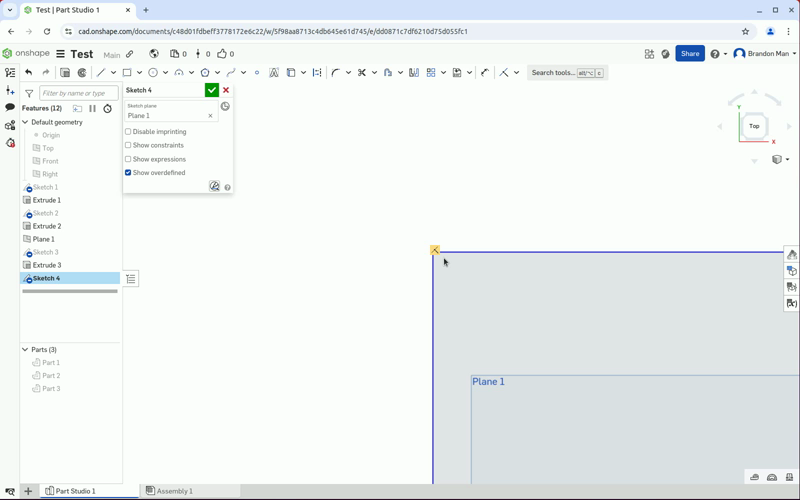
click(444, 257)
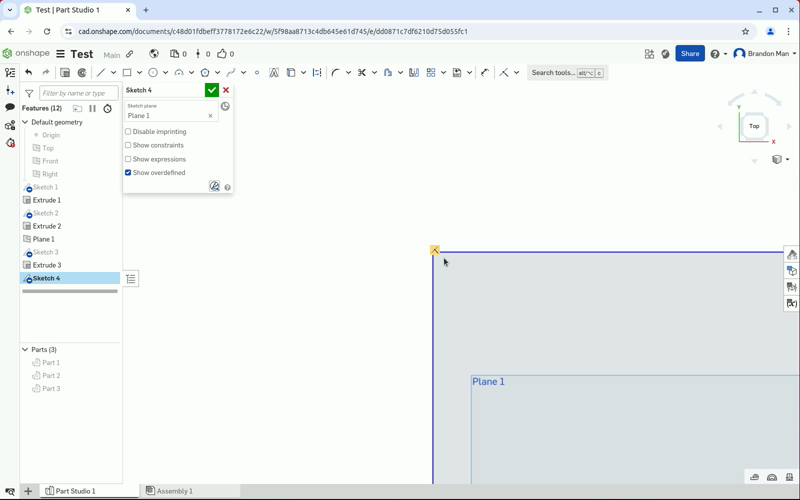
scroll(-6)
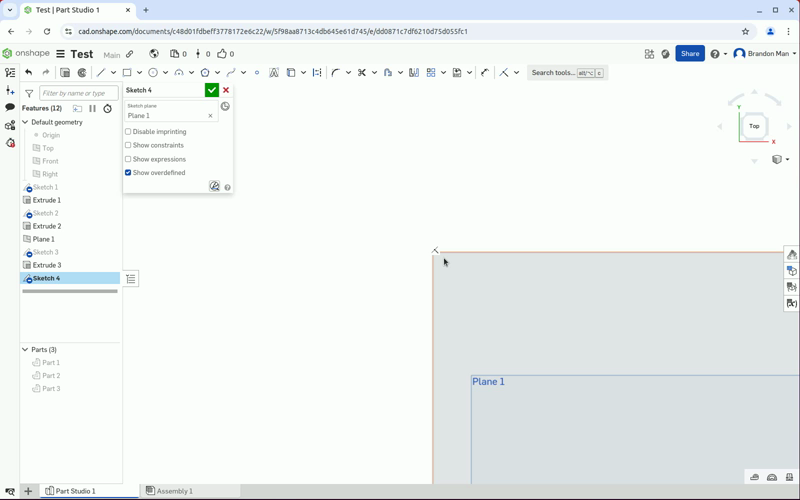
scroll(-6)
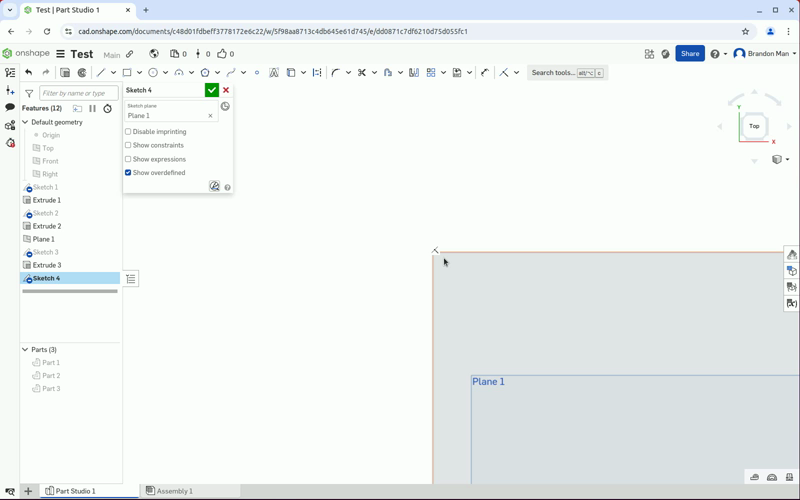
scroll(-6)
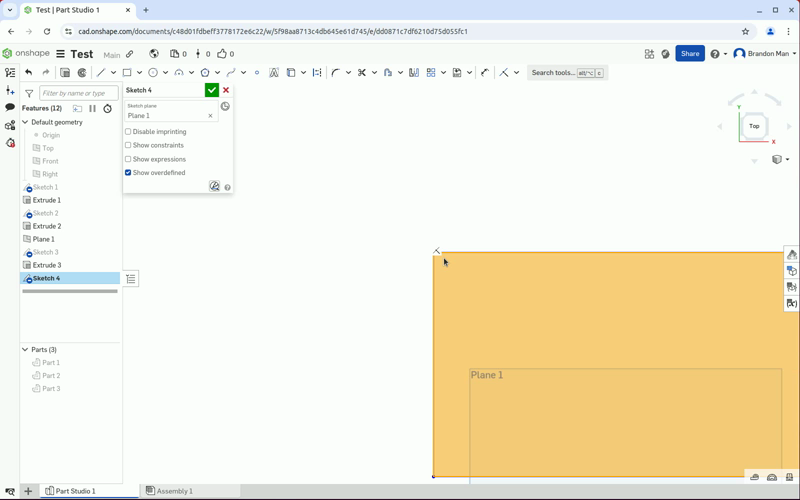
scroll(-6)
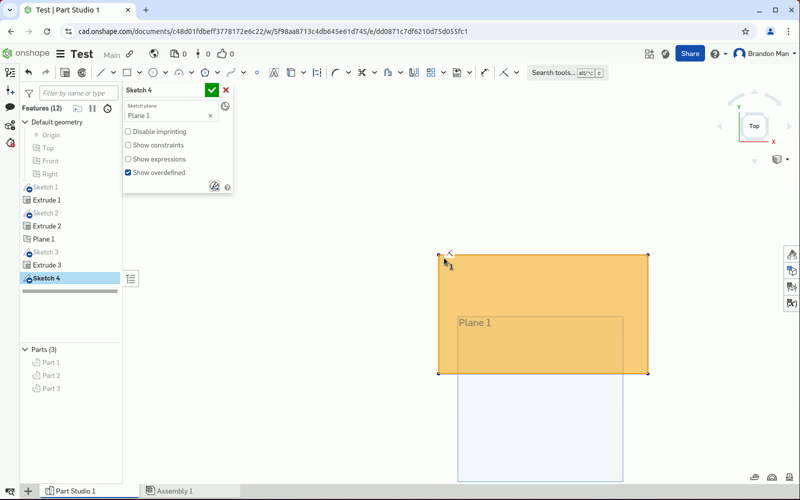
scroll(-6)
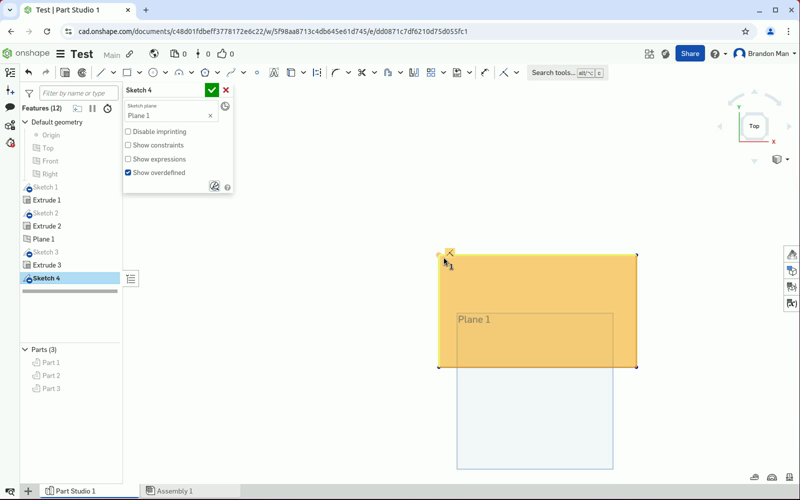
scroll(-6)
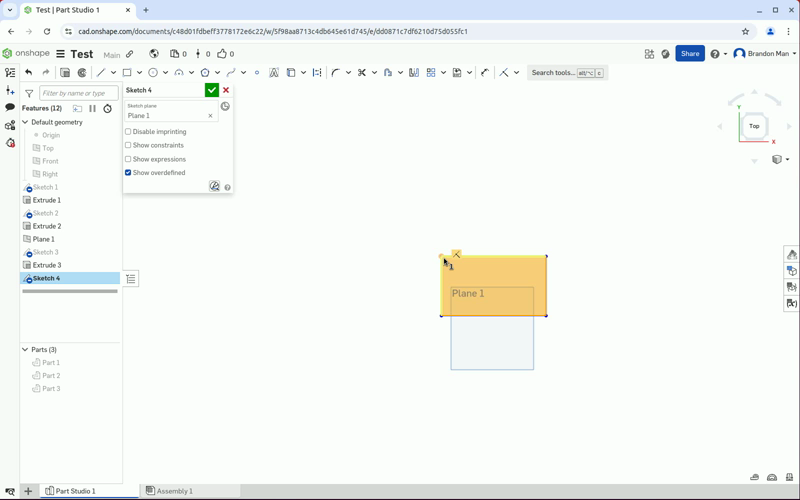
scroll(-6)
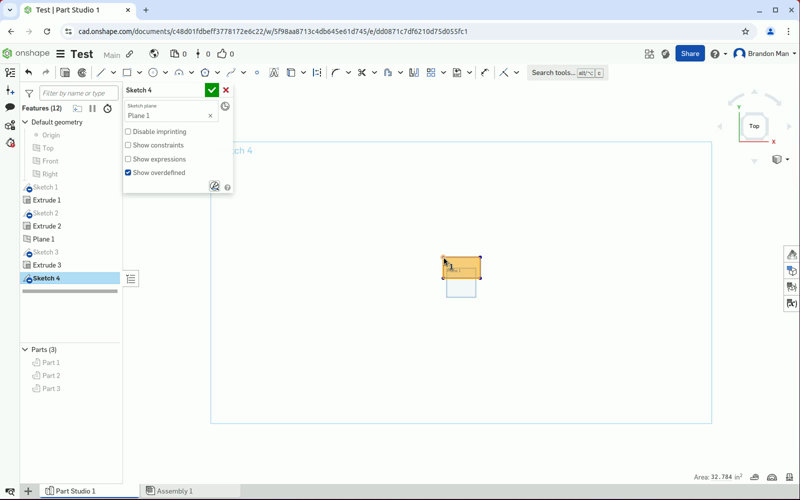
mouse_move(73, 352)
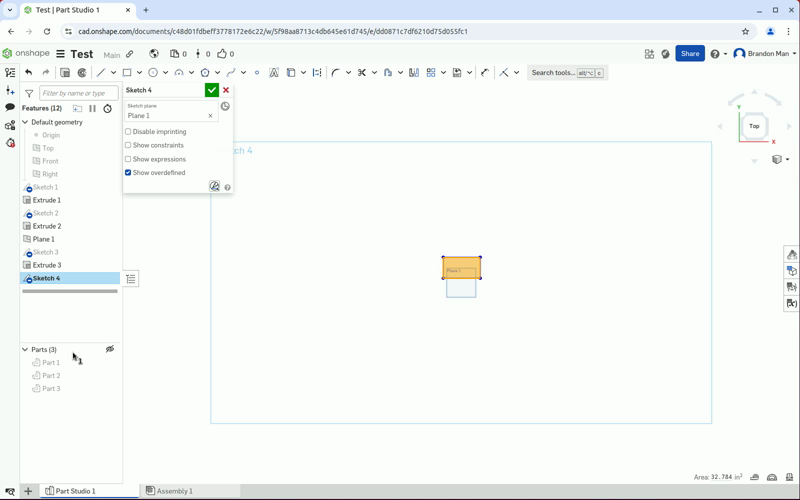
key(shift+y)
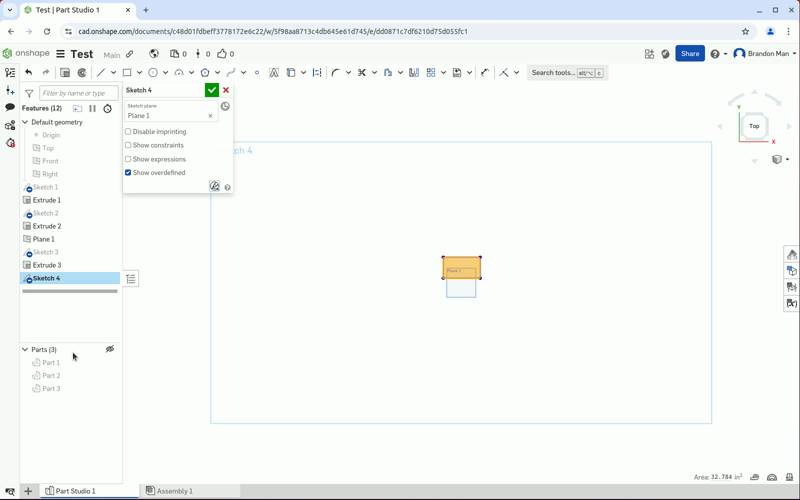
key(shift+e)
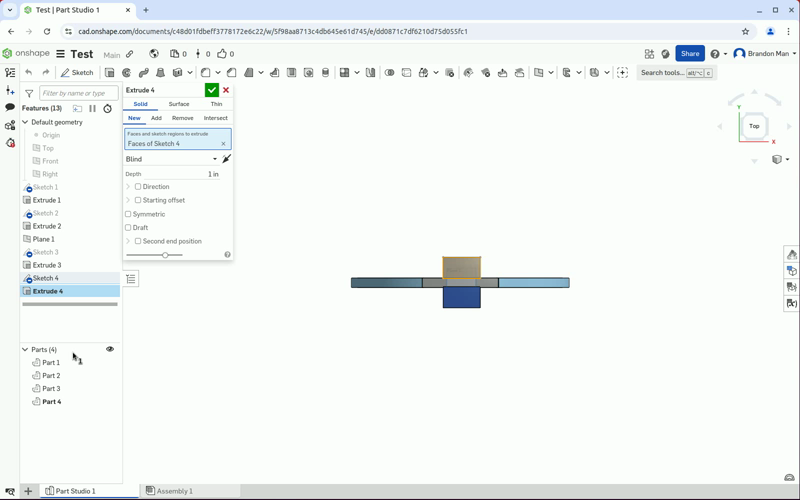
mouse_move(143, 106)
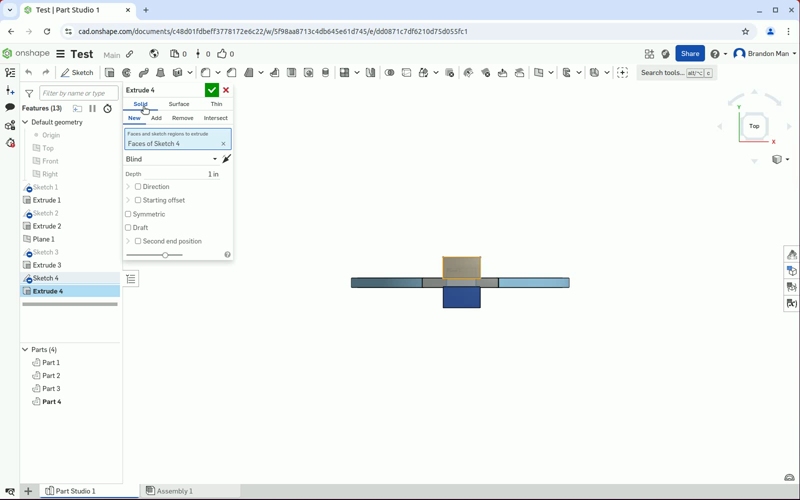
click(143, 106)
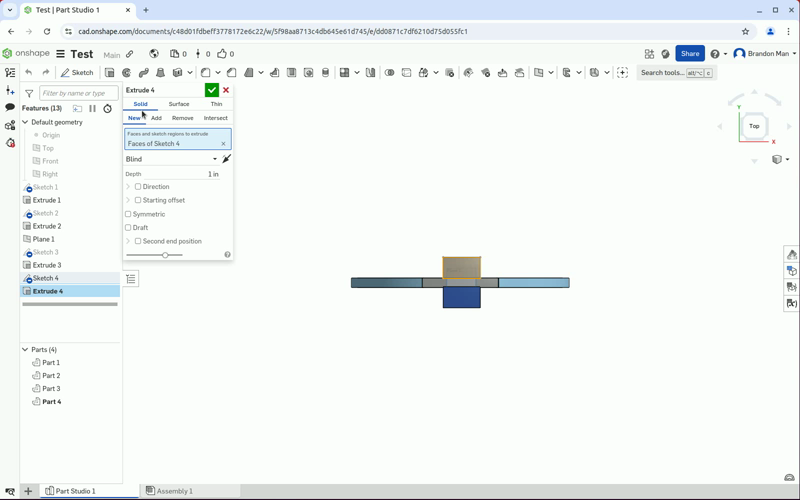
mouse_move(137, 120)
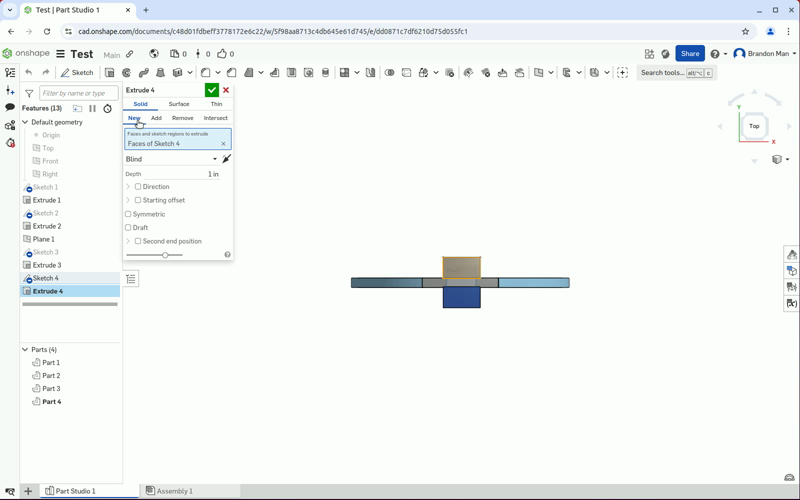
click(137, 120)
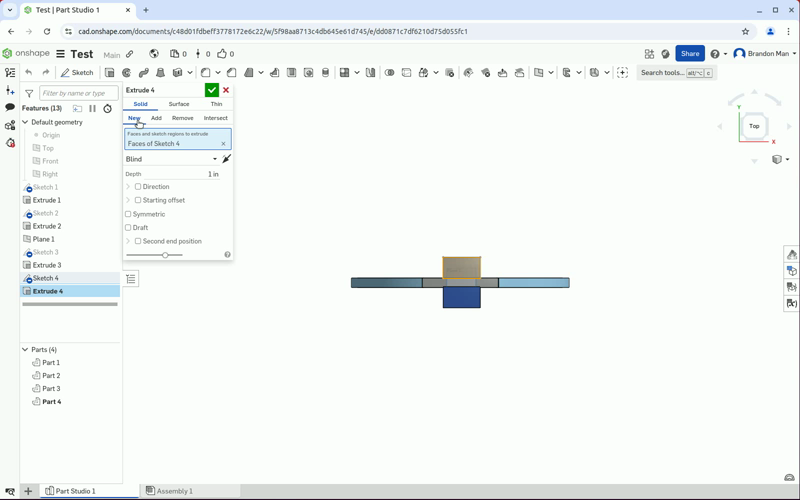
key(tab, 4)
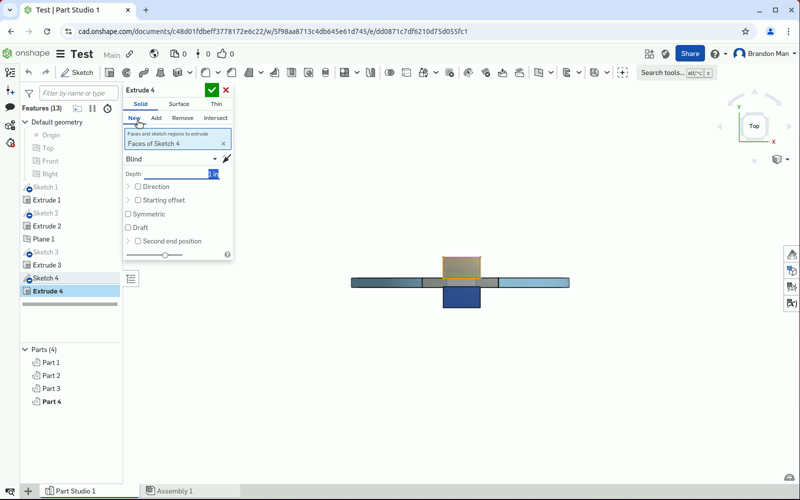
text(1.926)
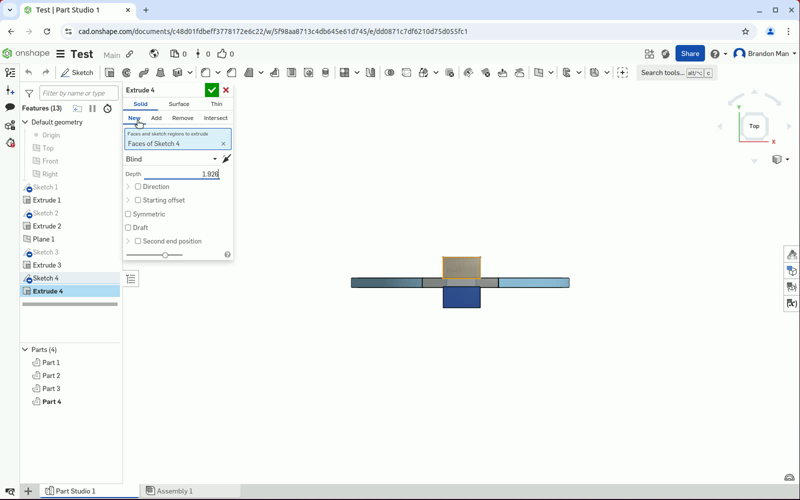
key(enter)
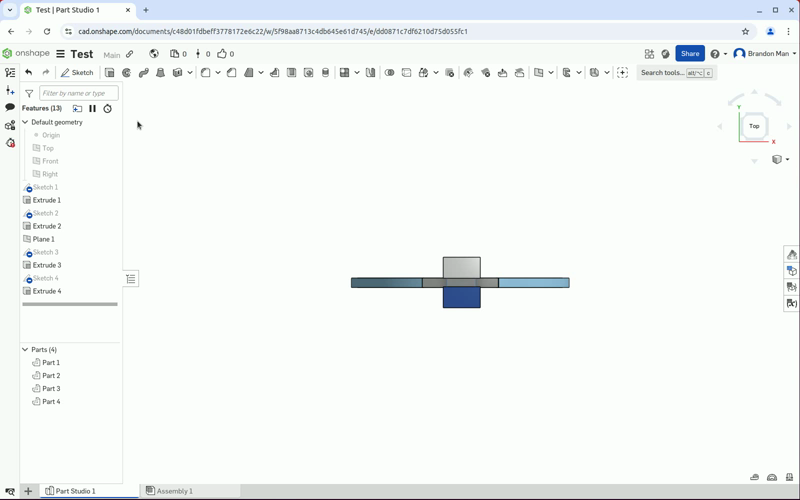
key(shift+h)
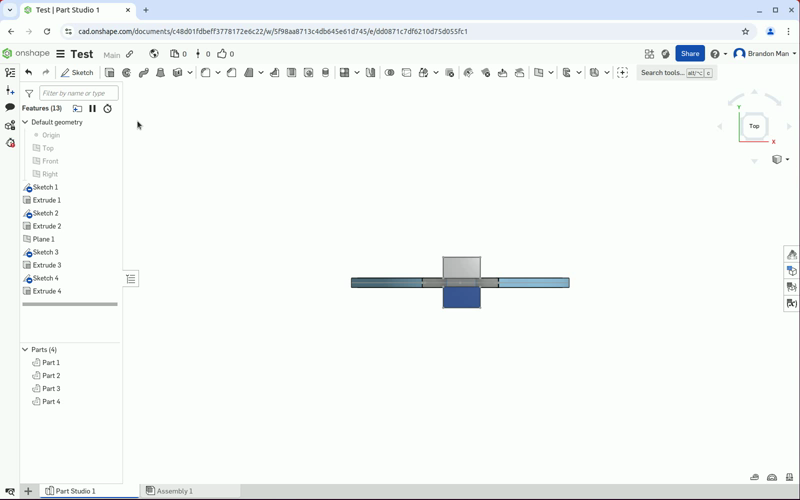
key(shift+h)
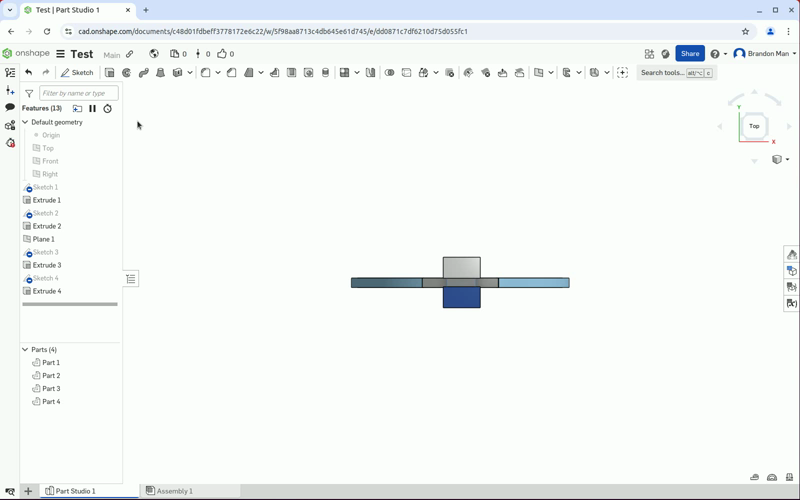
mouse_move(73, 189)
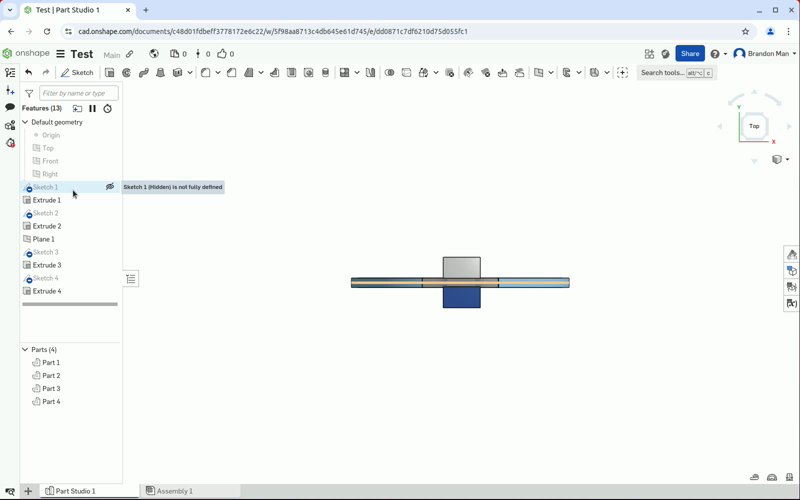
click(73, 189)
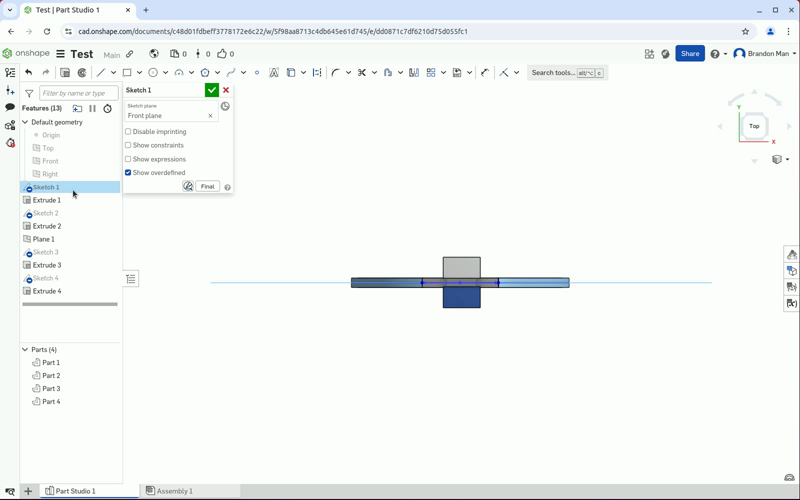
mouse_move(229, 92)
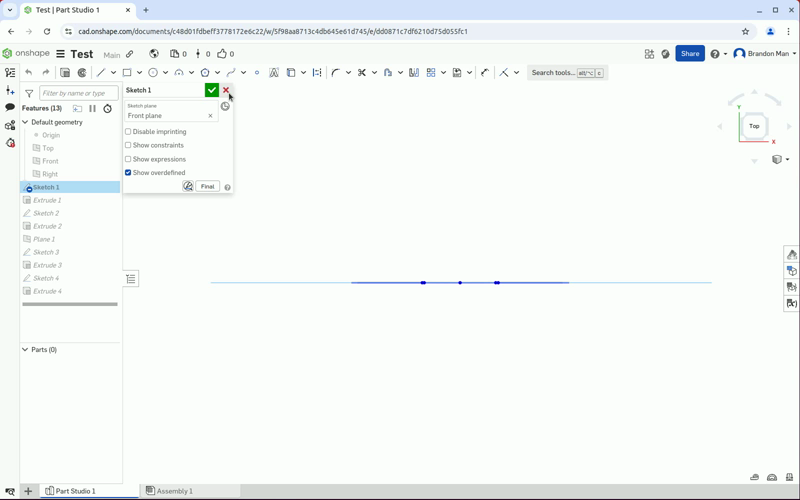
click(229, 92)
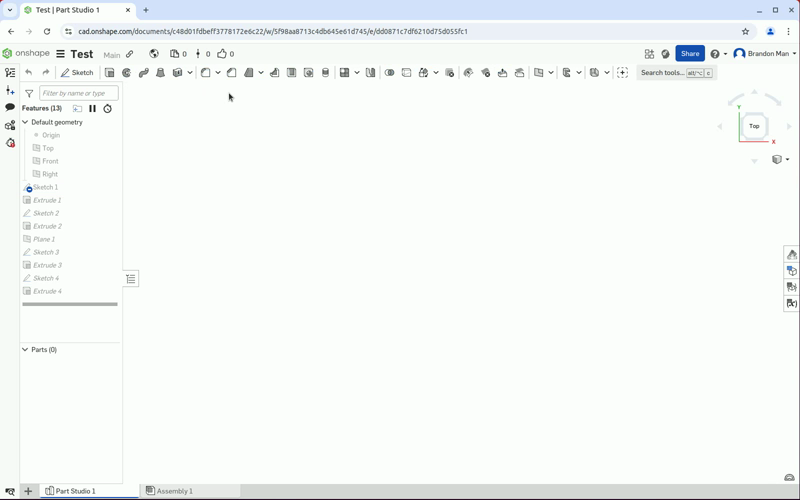
key(shift+s)
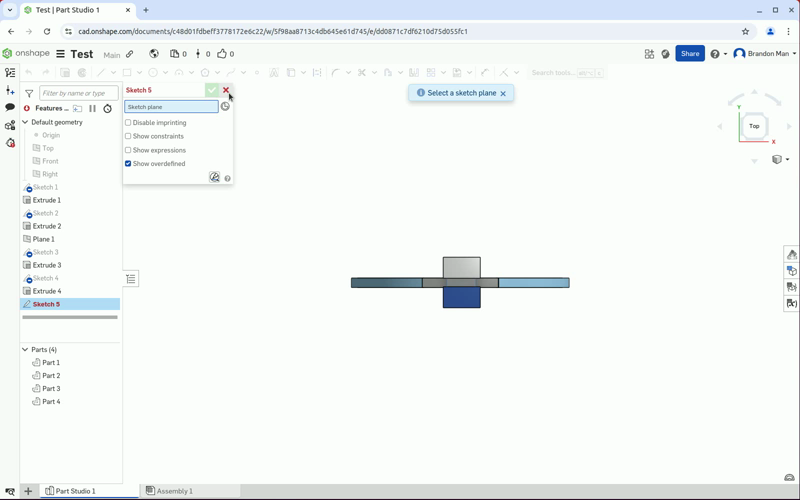
mouse_move(73, 241)
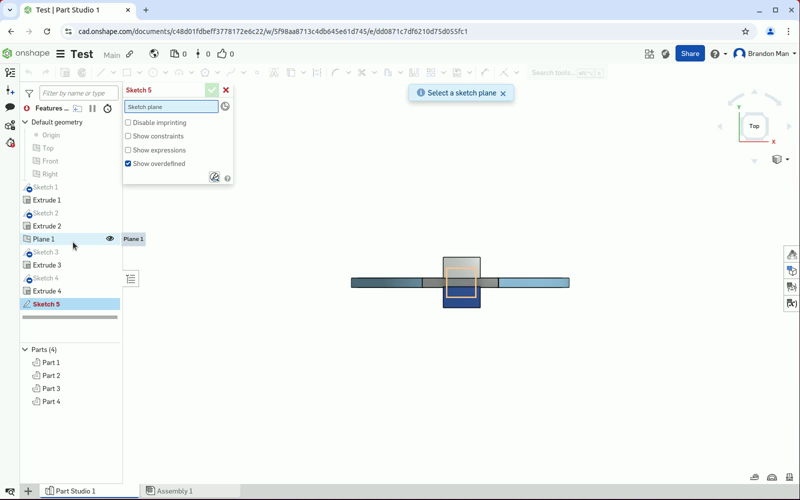
click(73, 241)
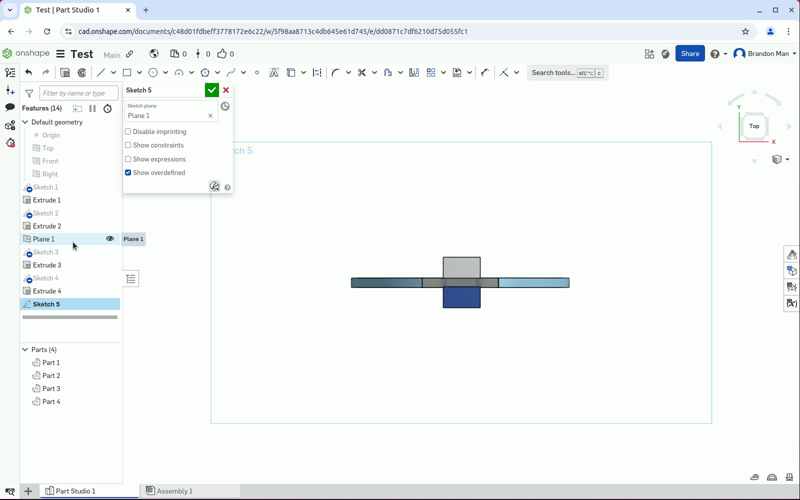
mouse_move(73, 352)
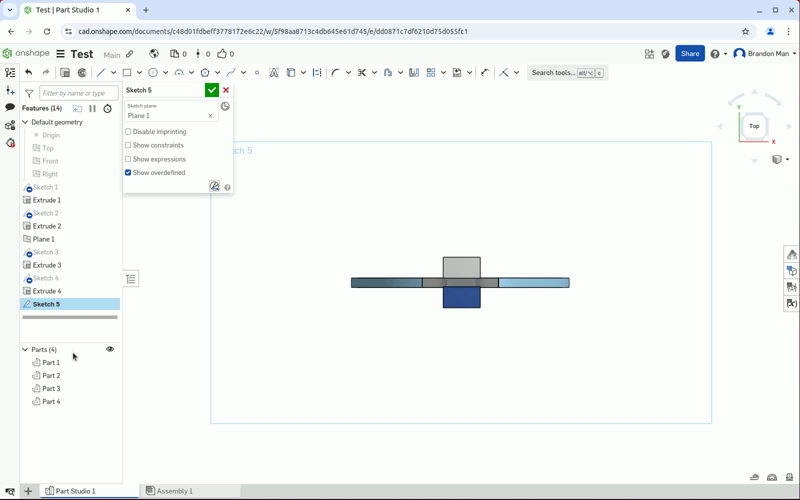
key(y)
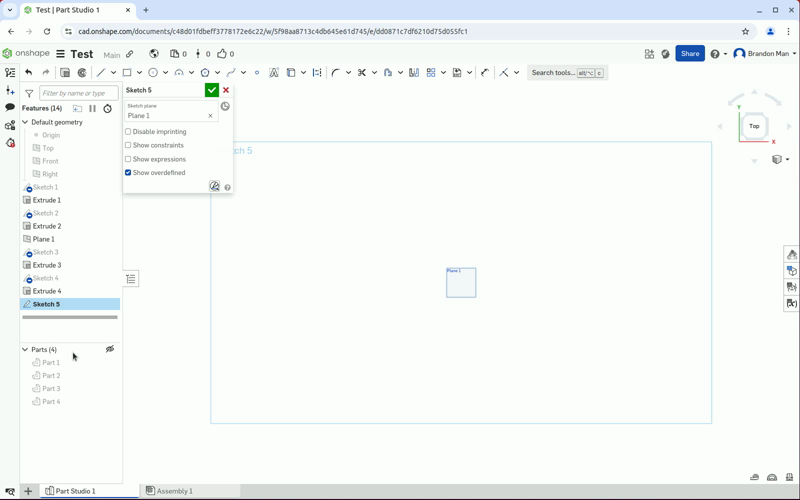
key(l)
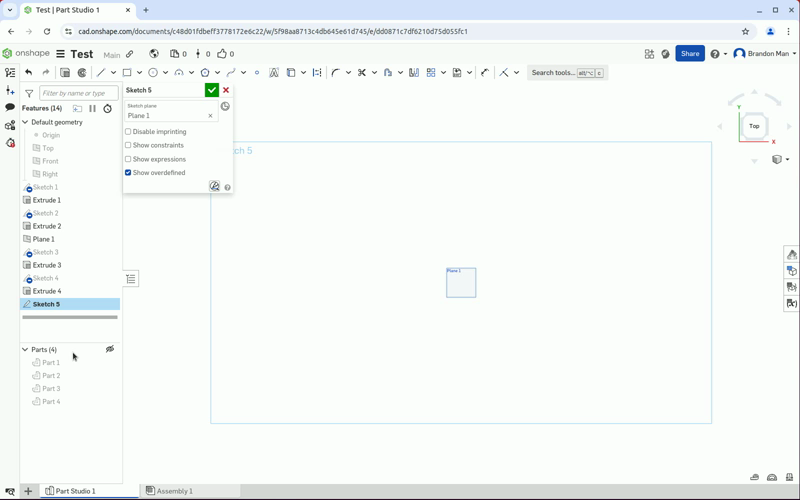
key_down(shift)
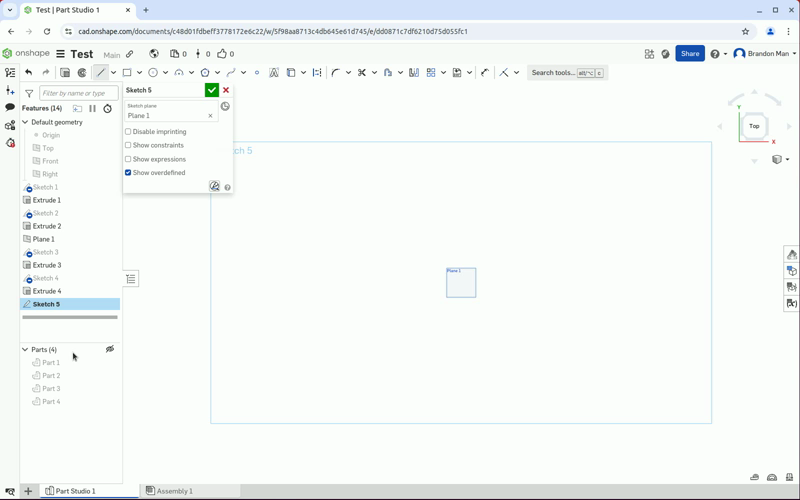
mouse_move(443, 287)
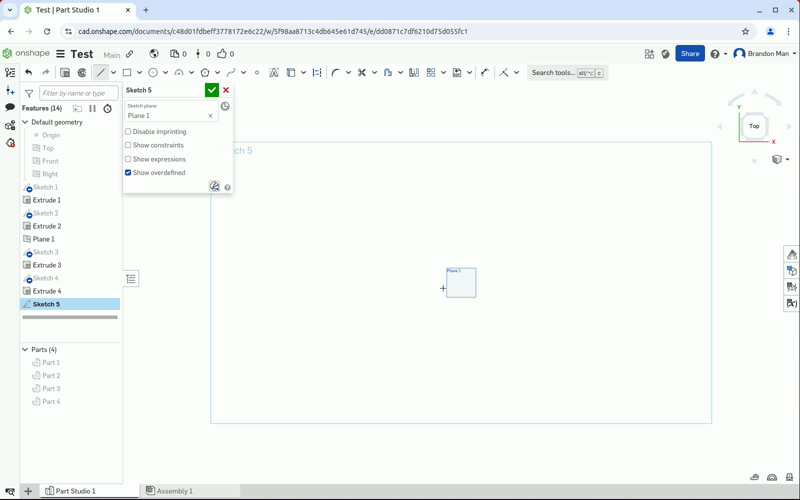
click(443, 287)
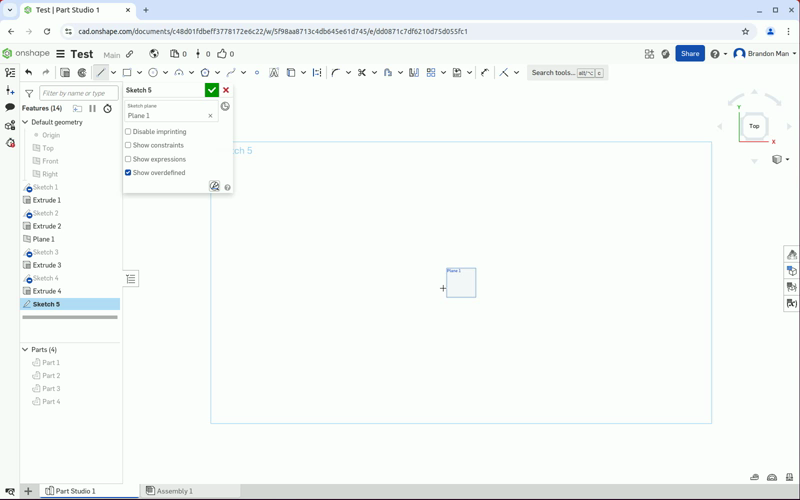
key_up(shift)
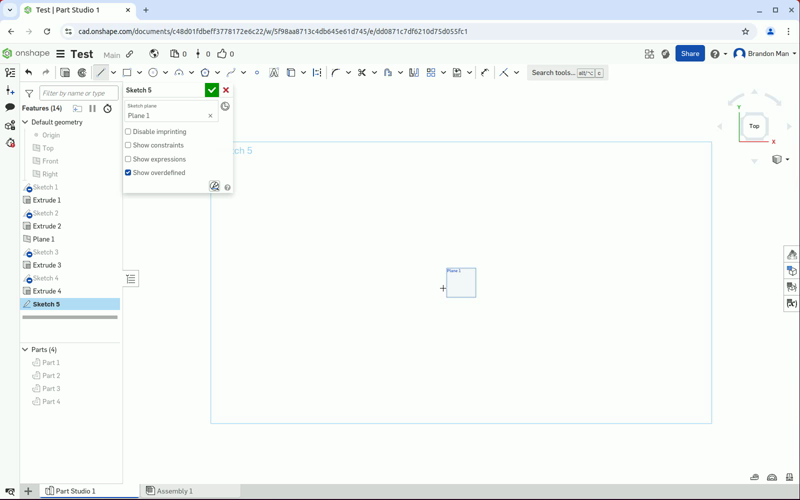
key_down(shift)
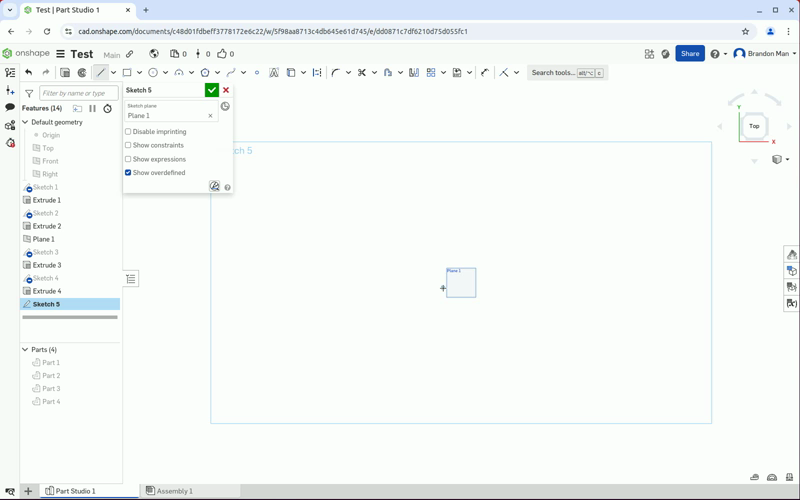
mouse_move(473, 287)
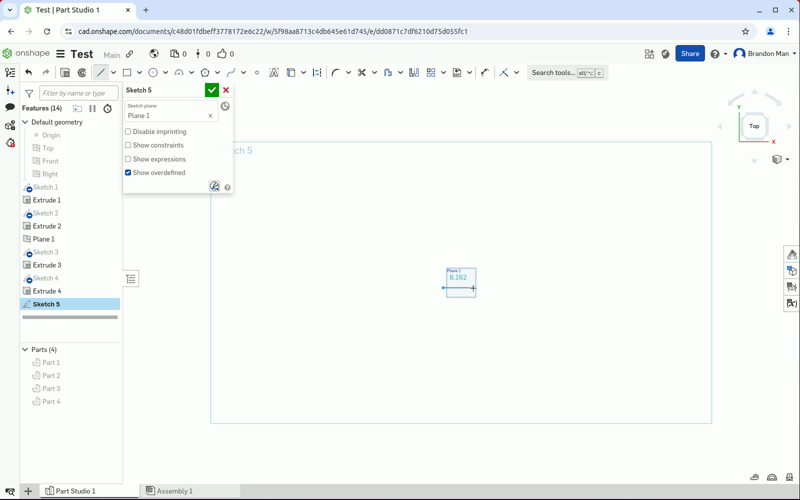
mouse_move(480, 287)
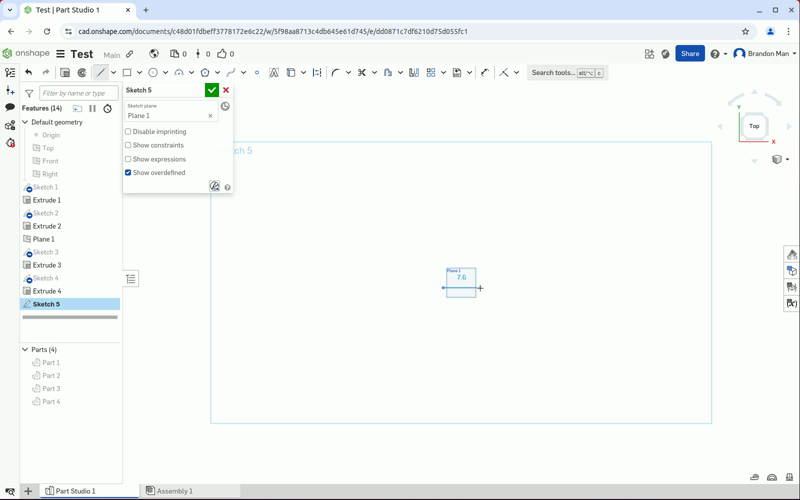
click(480, 287)
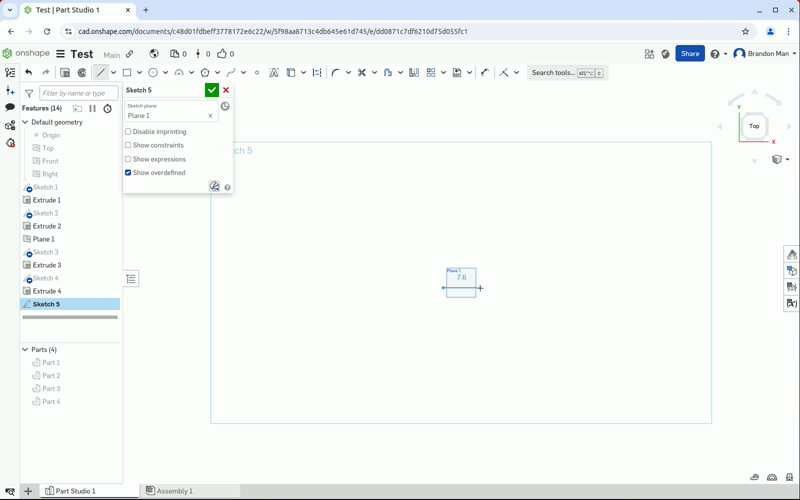
key_up(shift)
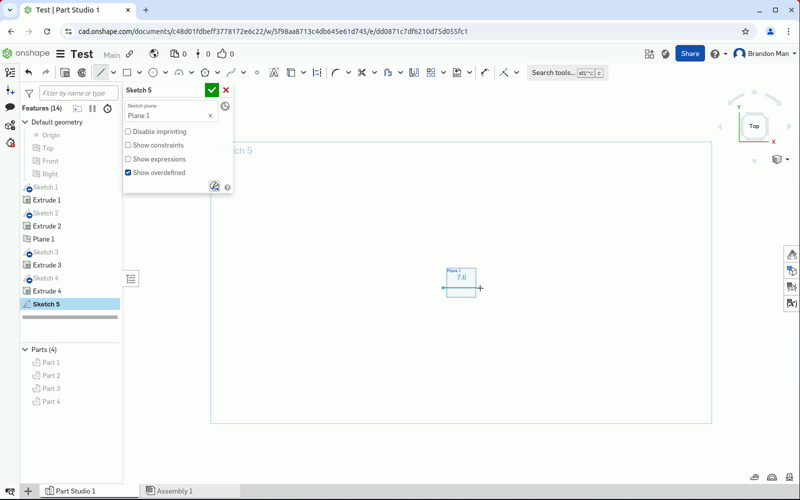
key_down(shift)
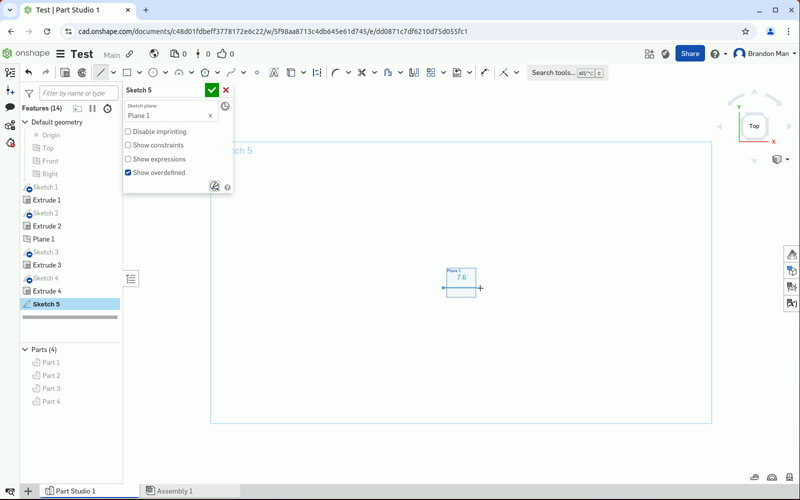
mouse_move(510, 287)
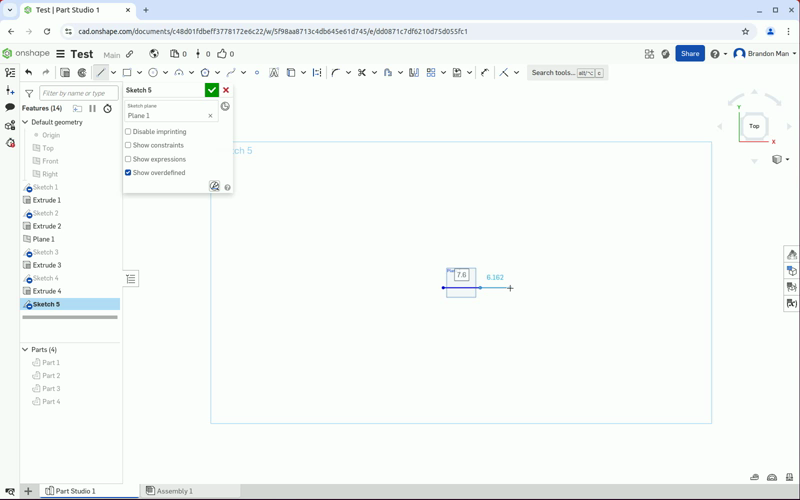
mouse_move(480, 278)
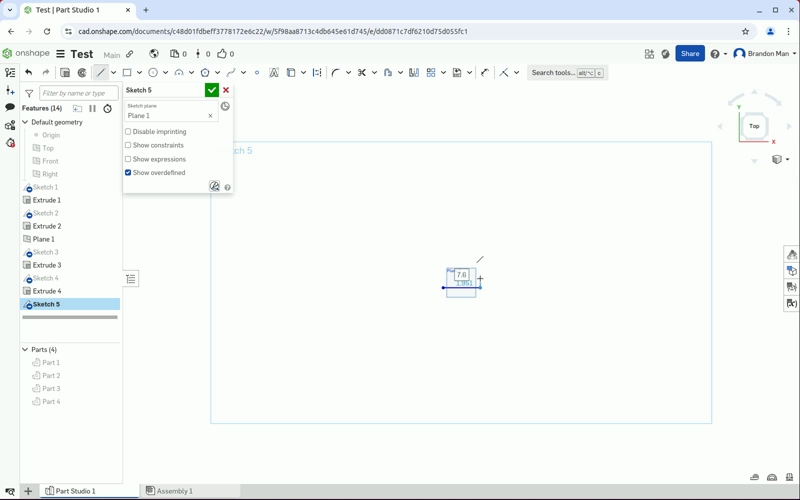
click(480, 278)
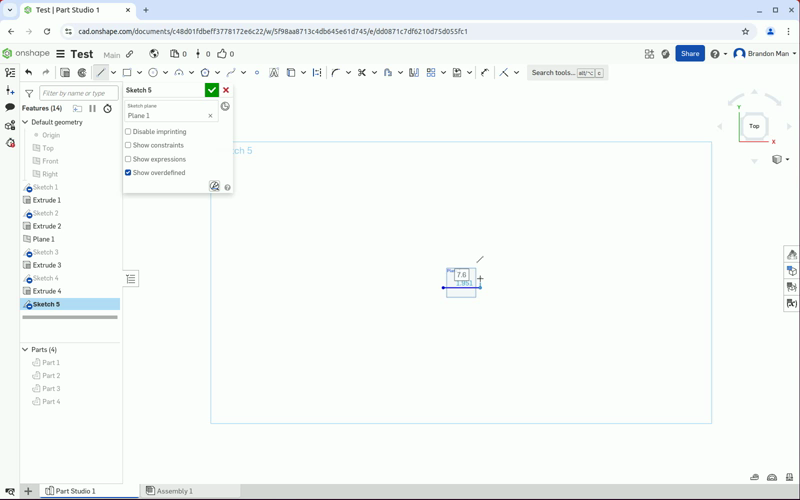
key_up(shift)
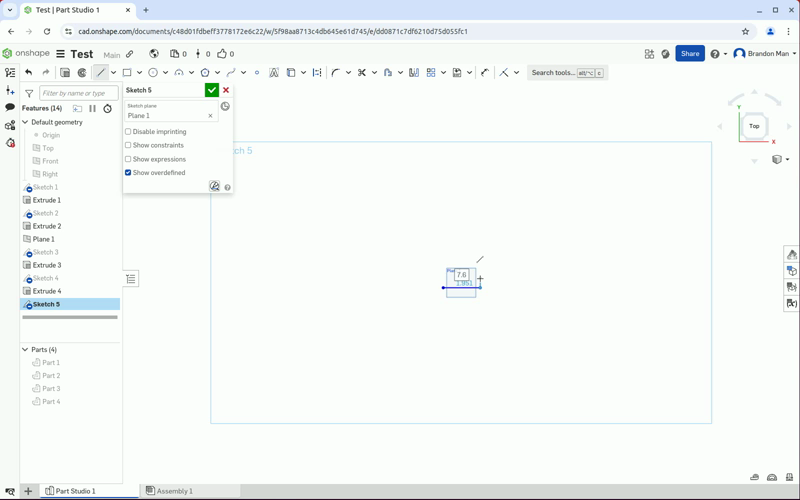
key_down(shift)
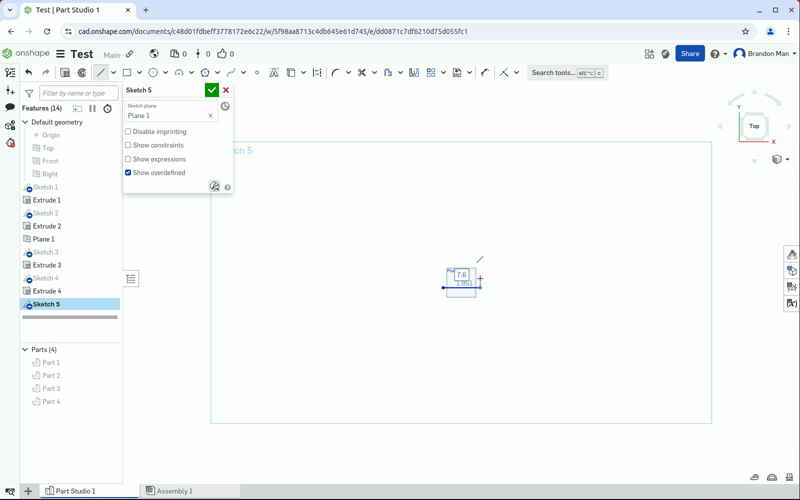
mouse_move(510, 278)
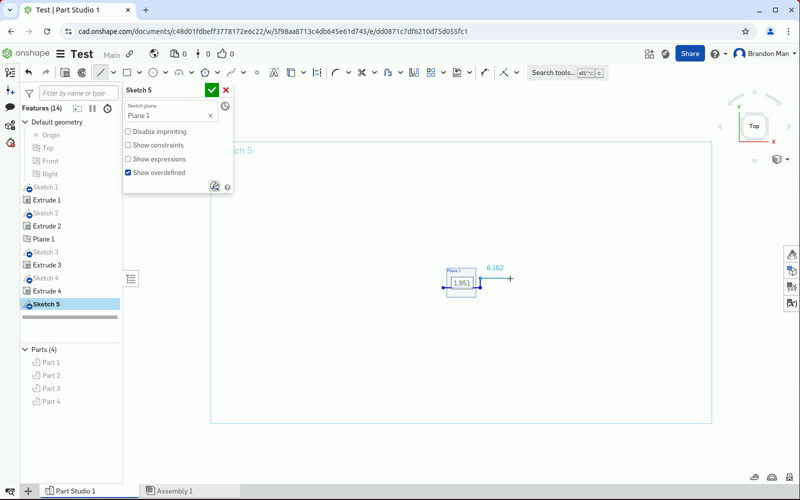
mouse_move(443, 278)
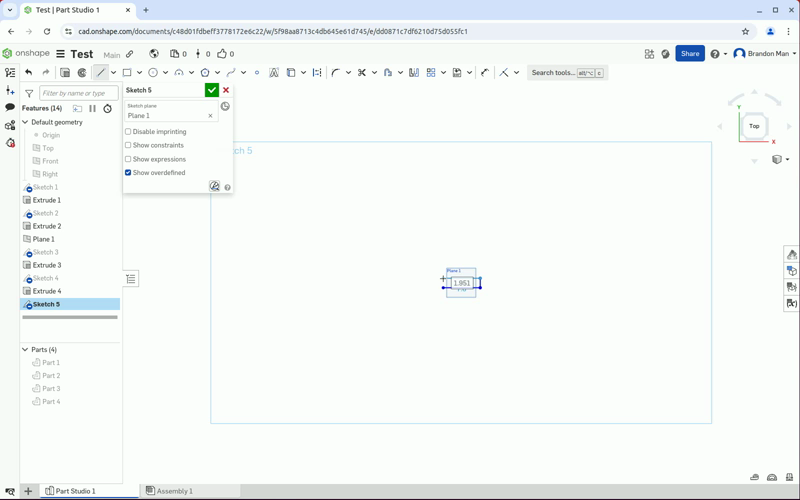
click(443, 278)
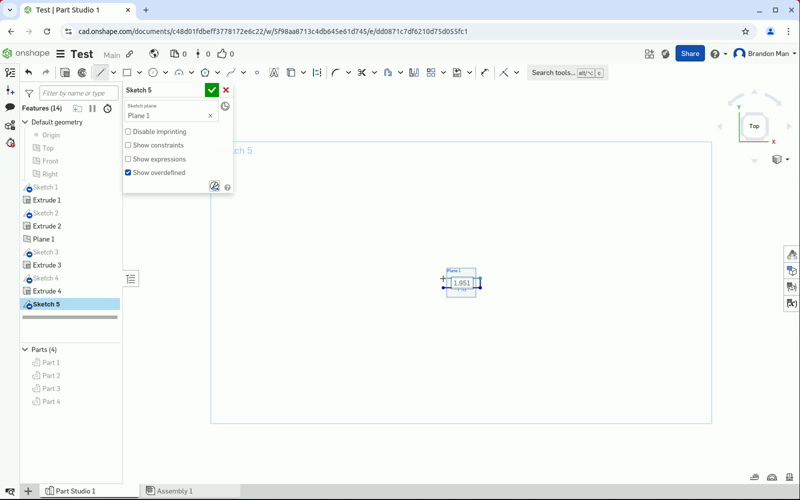
key_up(shift)
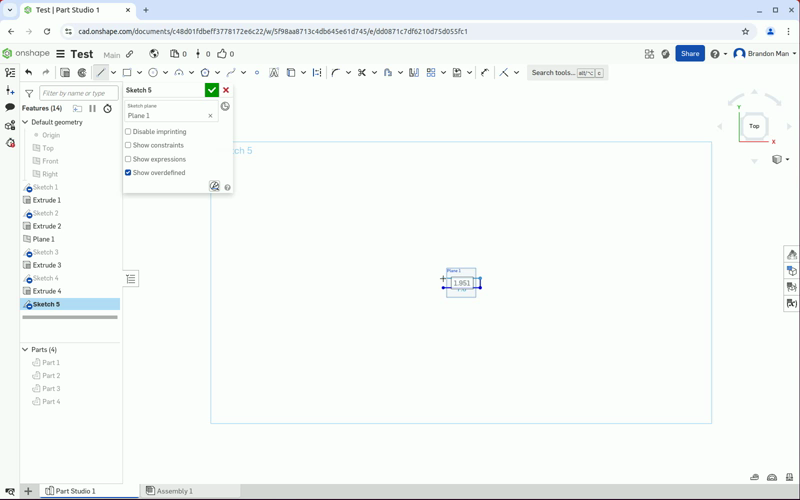
mouse_move(473, 278)
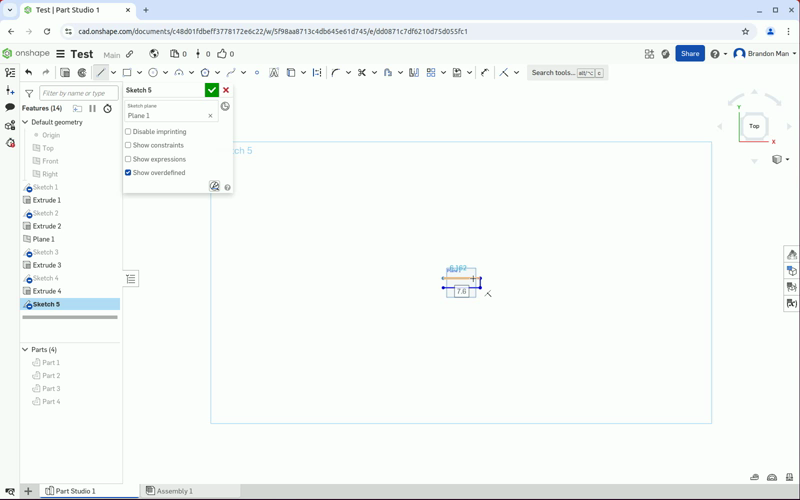
key_down(shift)
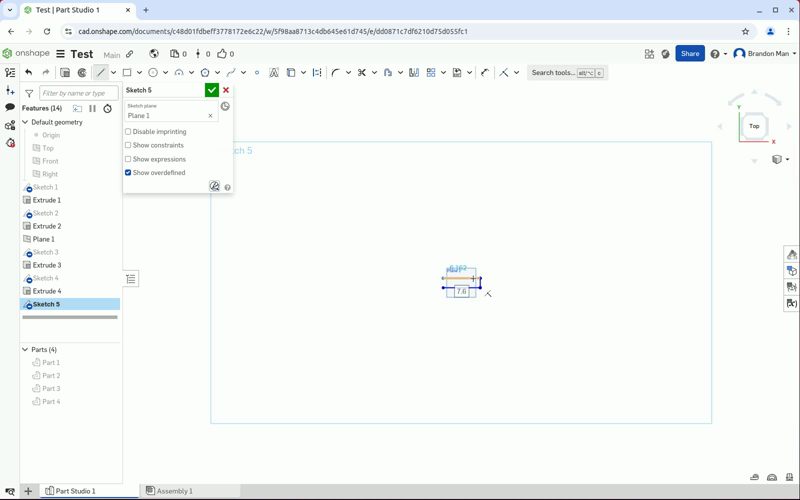
mouse_move(443, 287)
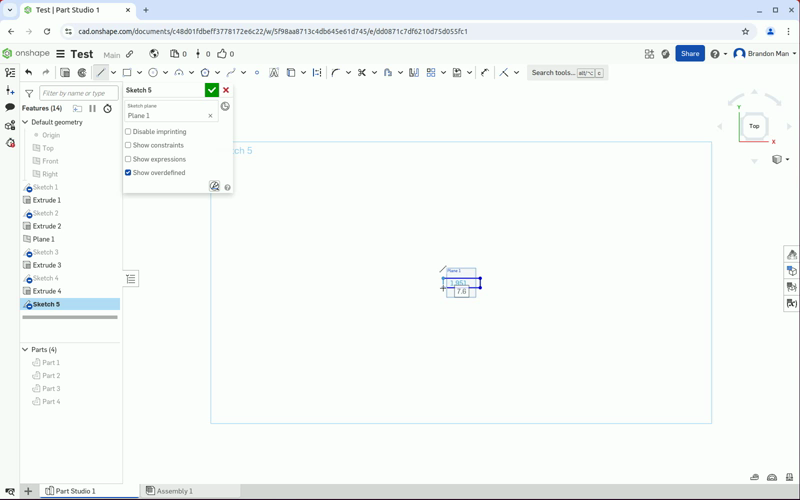
key_up(shift)
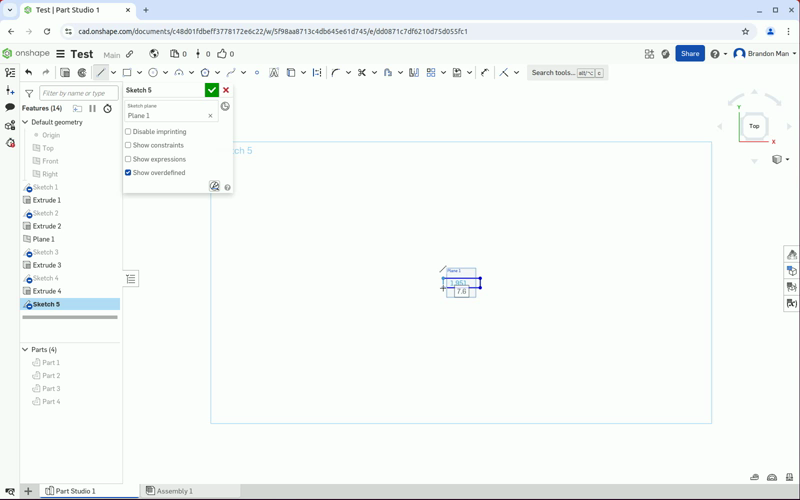
click(443, 287)
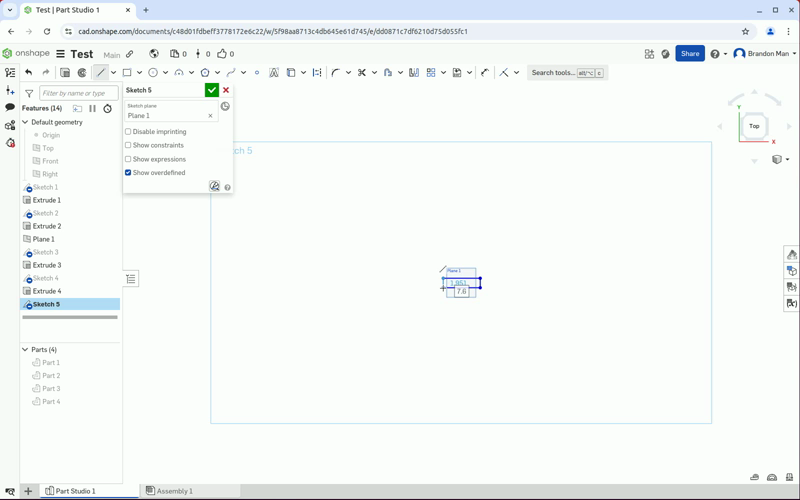
key(esc)
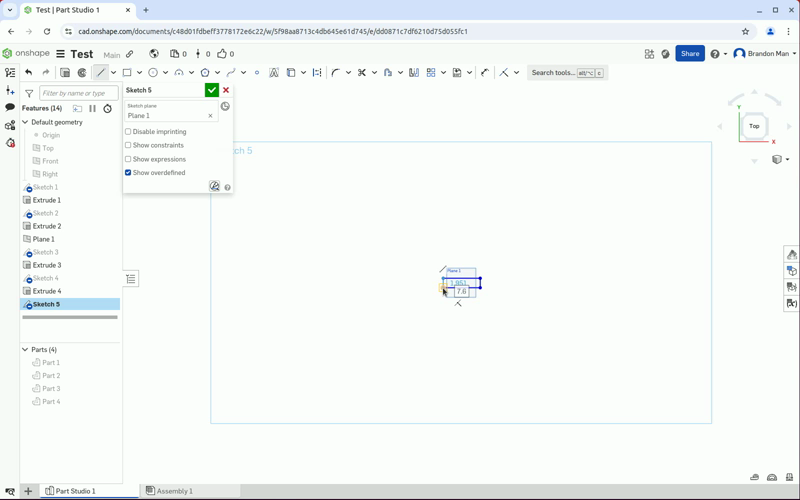
mouse_move(460, 279)
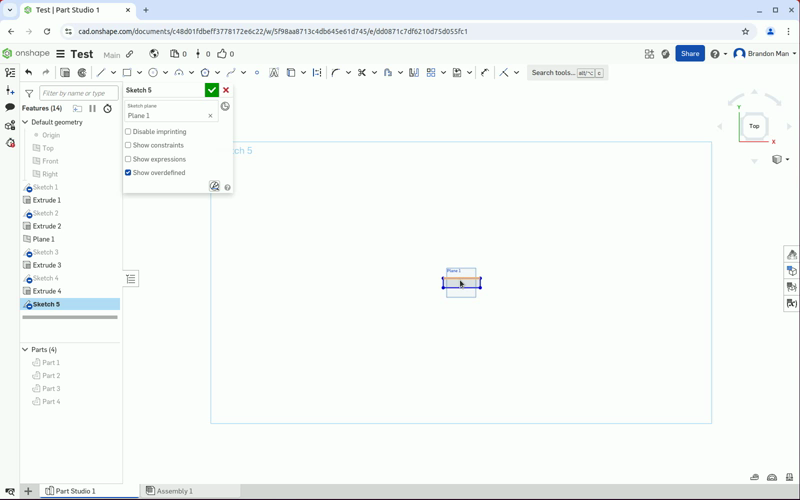
scroll(6)
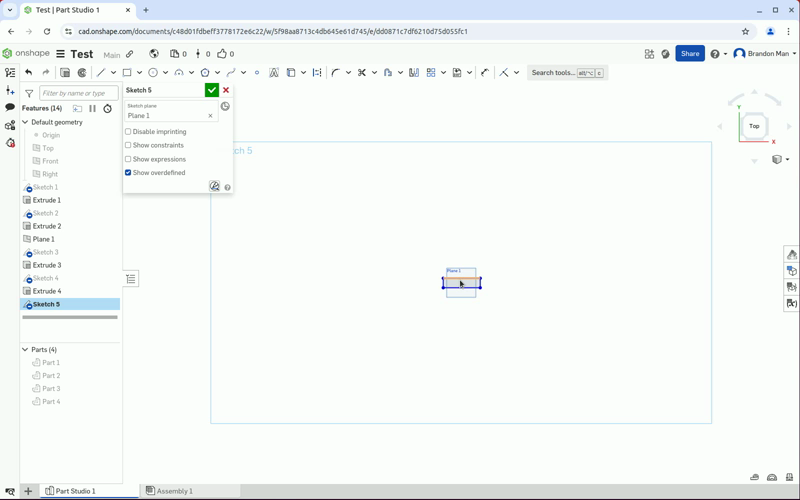
scroll(6)
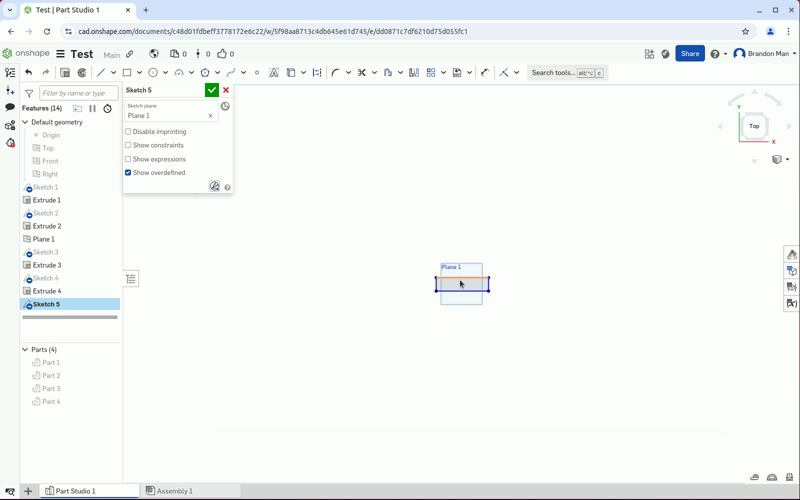
scroll(6)
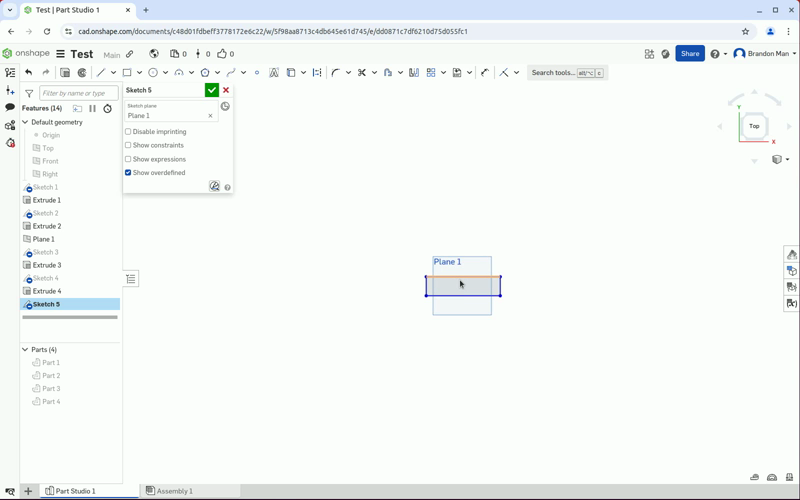
scroll(6)
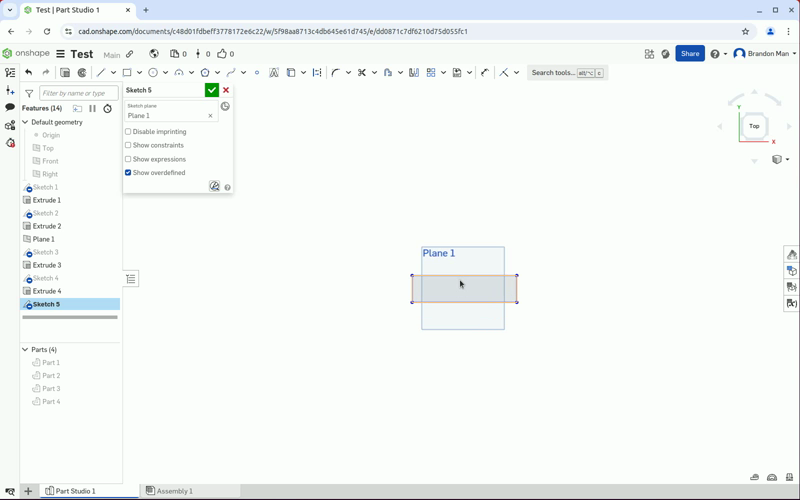
scroll(6)
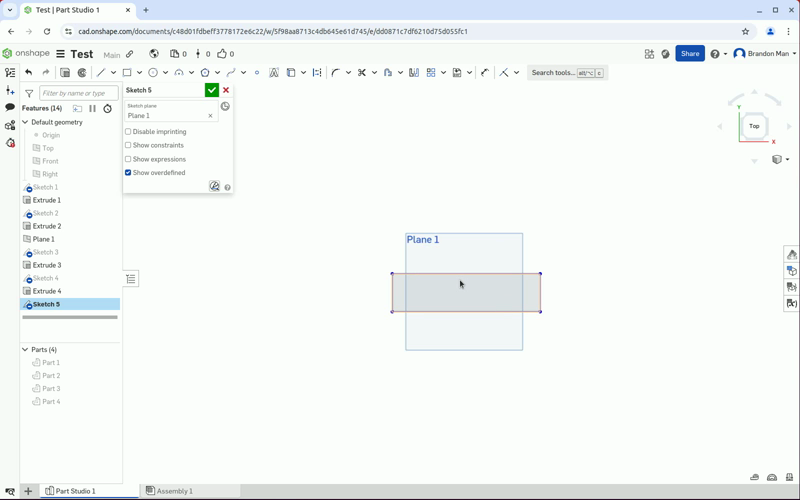
scroll(6)
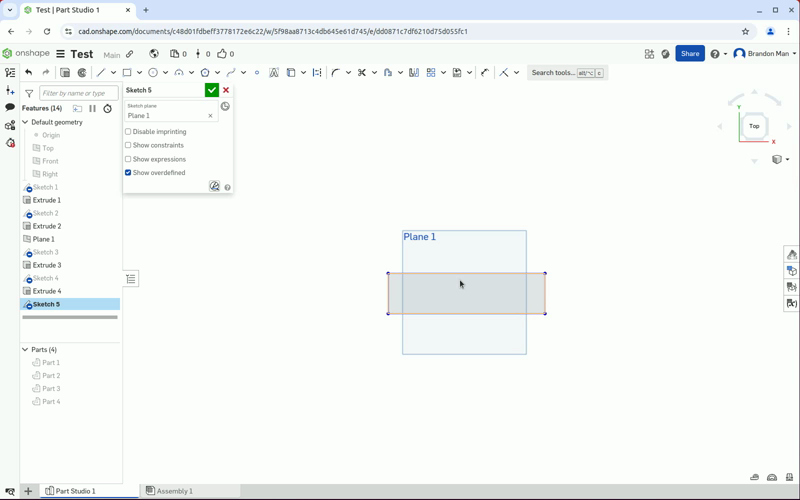
scroll(6)
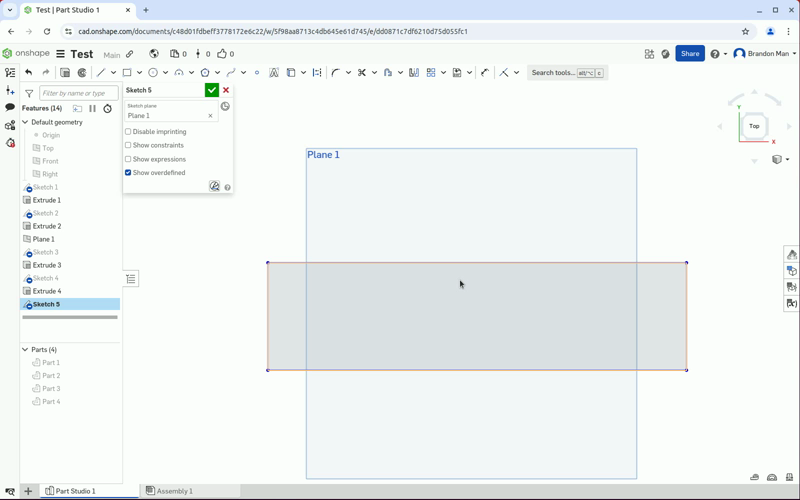
click(460, 279)
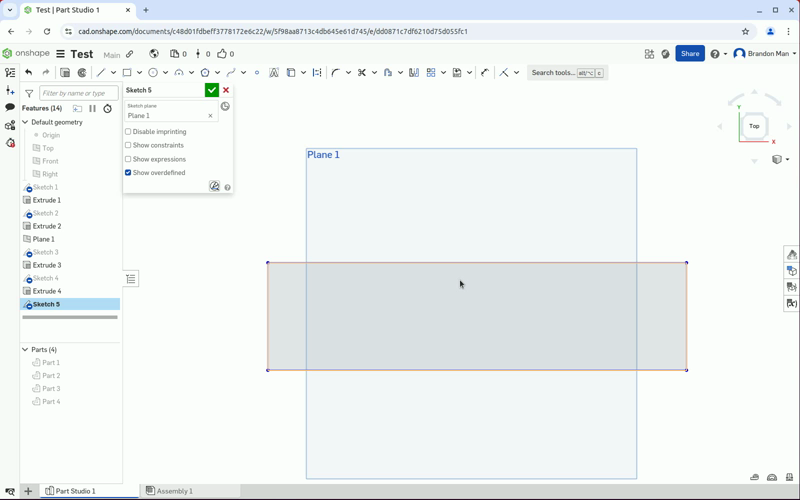
scroll(-6)
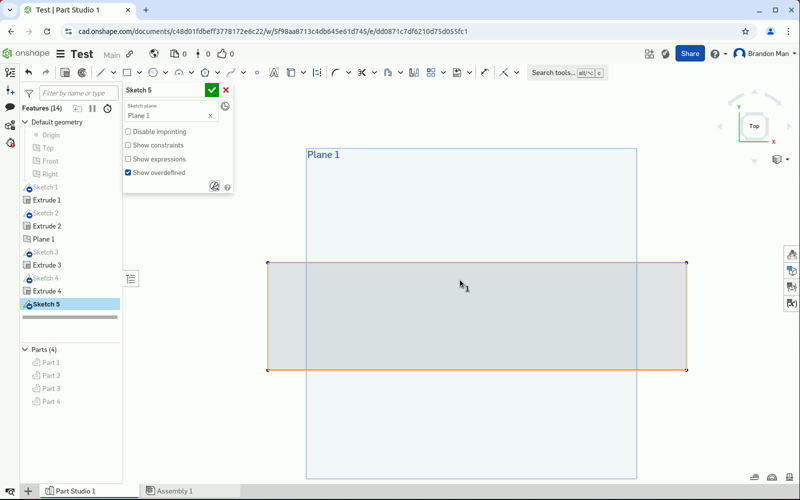
scroll(-6)
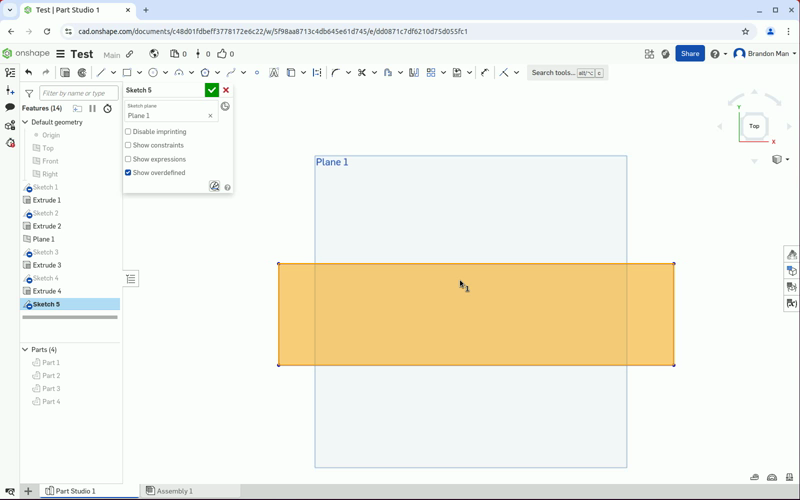
scroll(-6)
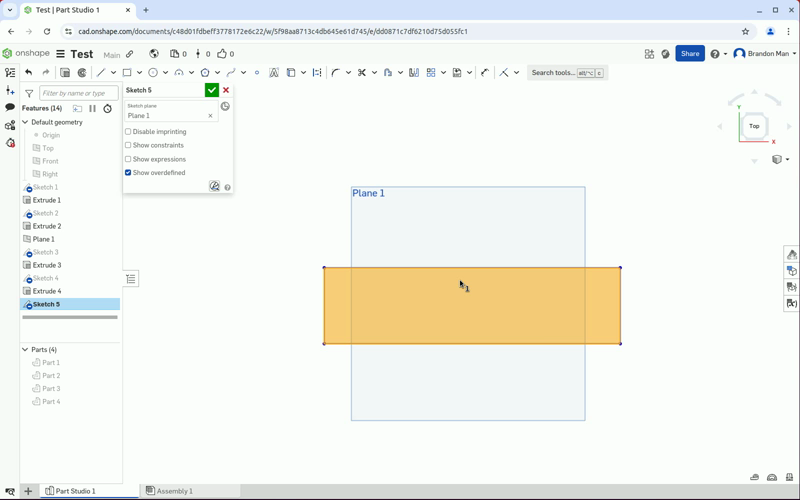
scroll(-6)
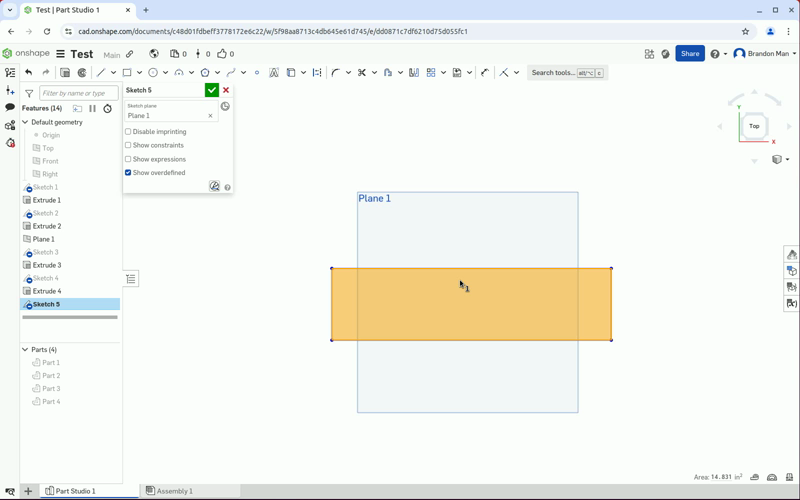
scroll(-6)
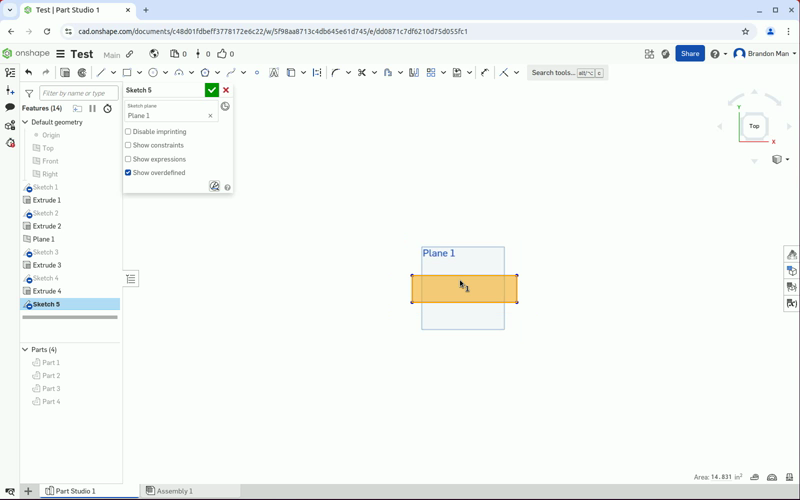
scroll(-6)
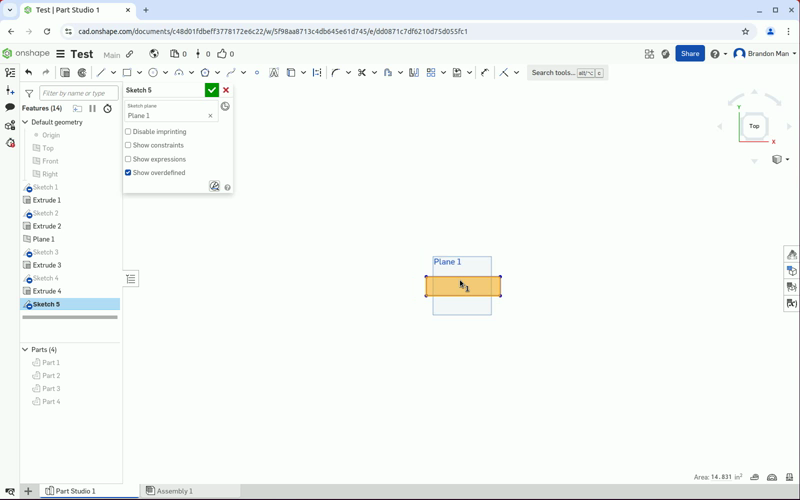
scroll(-6)
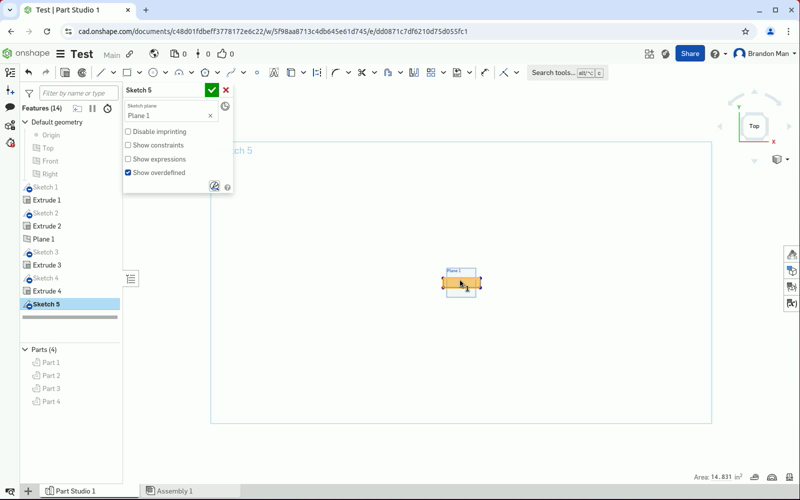
mouse_move(73, 352)
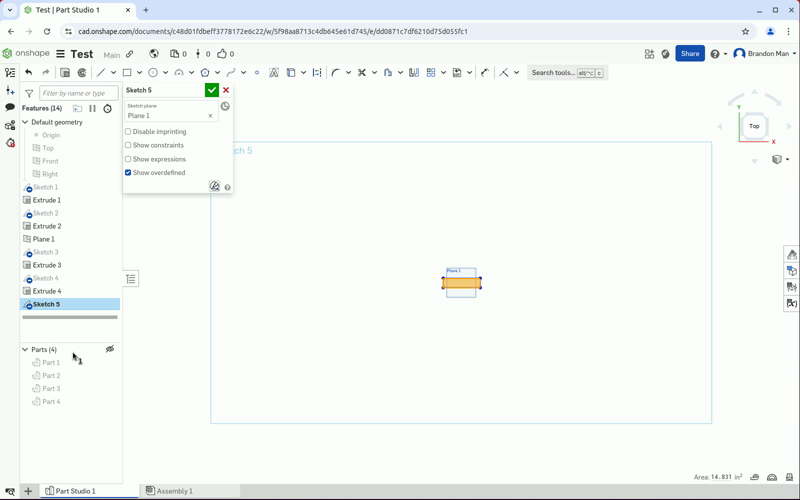
key(shift+y)
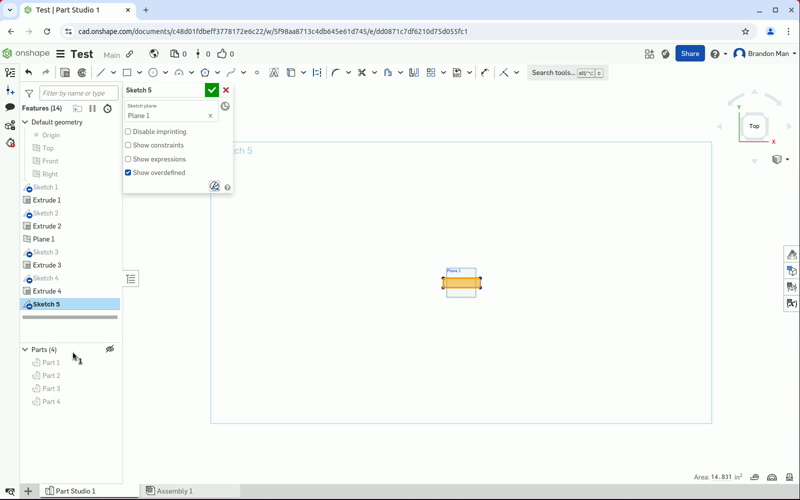
key(shift+e)
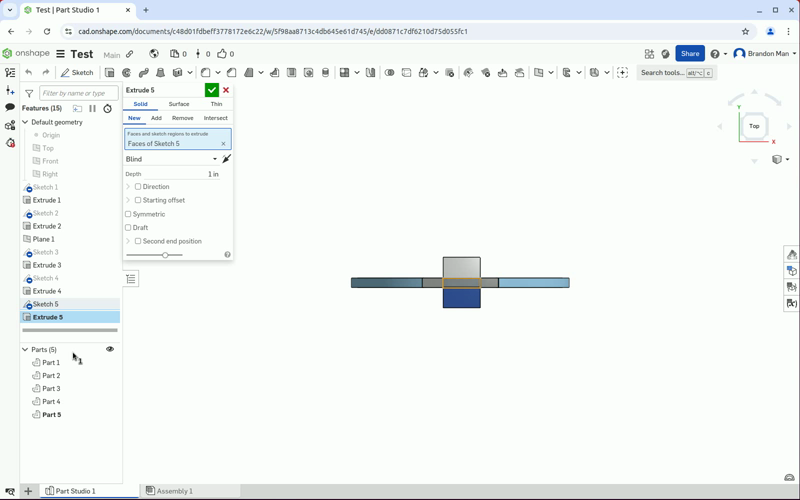
mouse_move(143, 106)
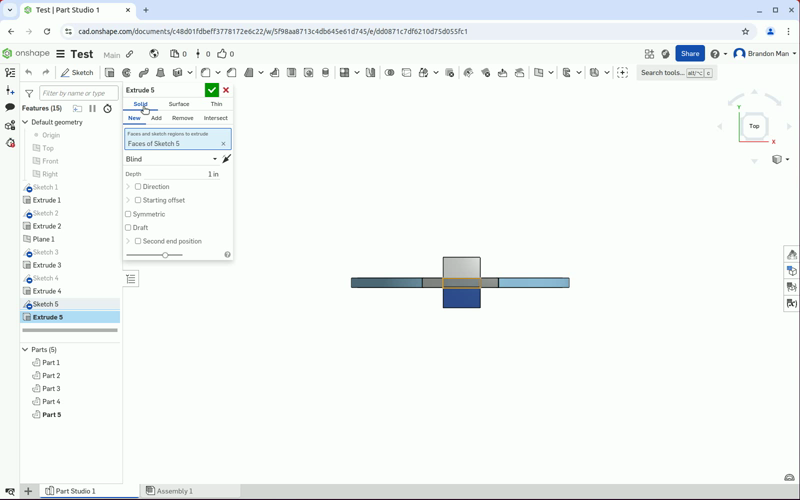
click(143, 106)
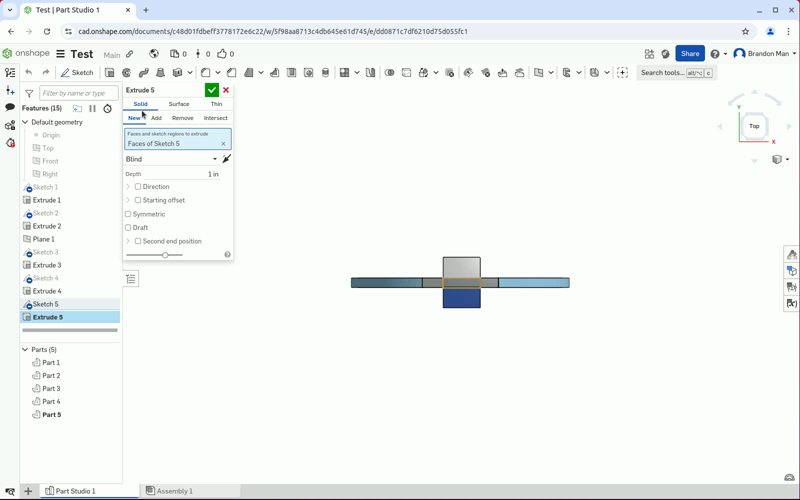
mouse_move(137, 120)
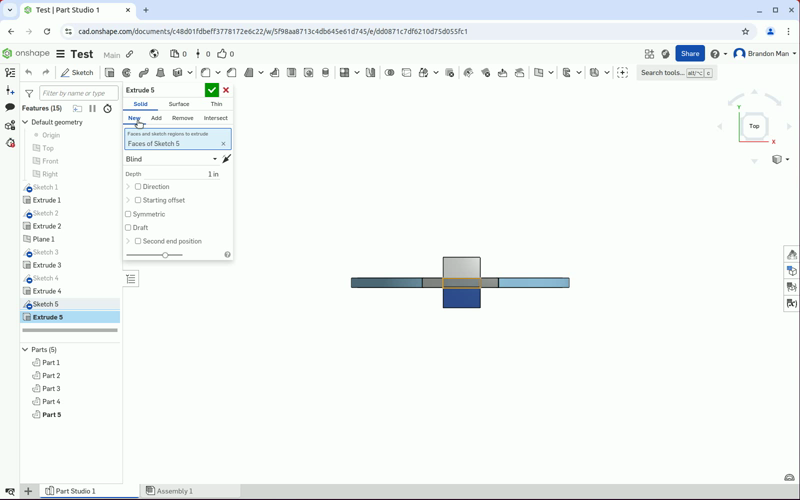
click(137, 120)
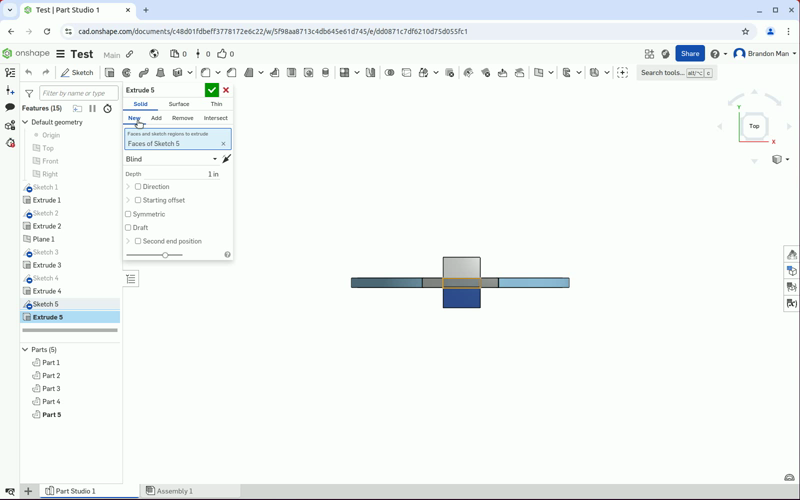
key(tab, 4)
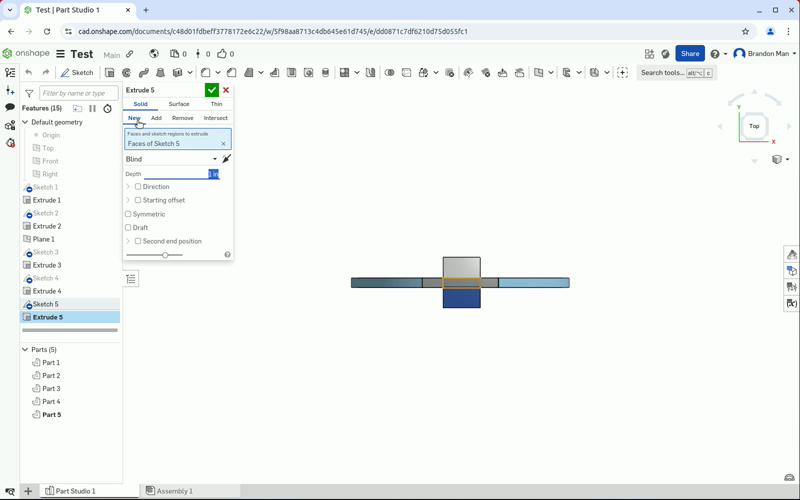
text(1.926)
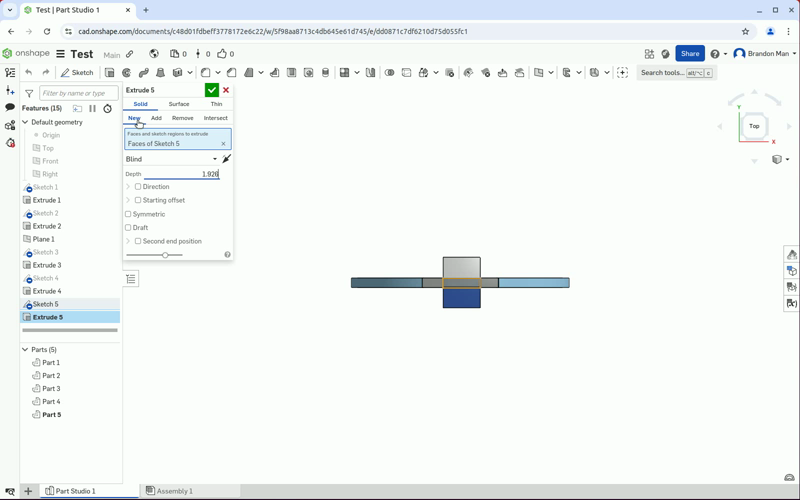
key(enter)
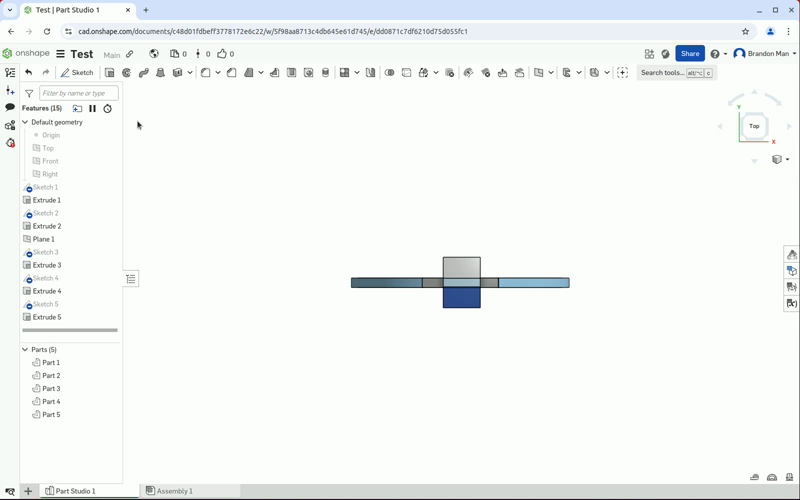
key(shift+h)
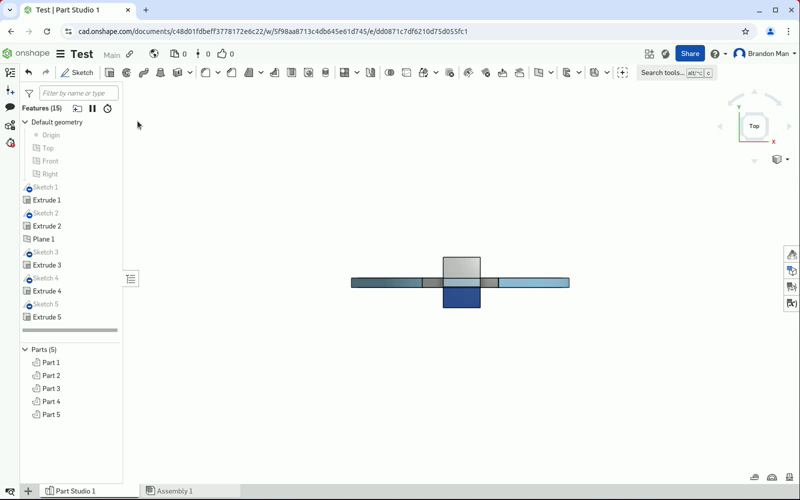
key(shift+h)
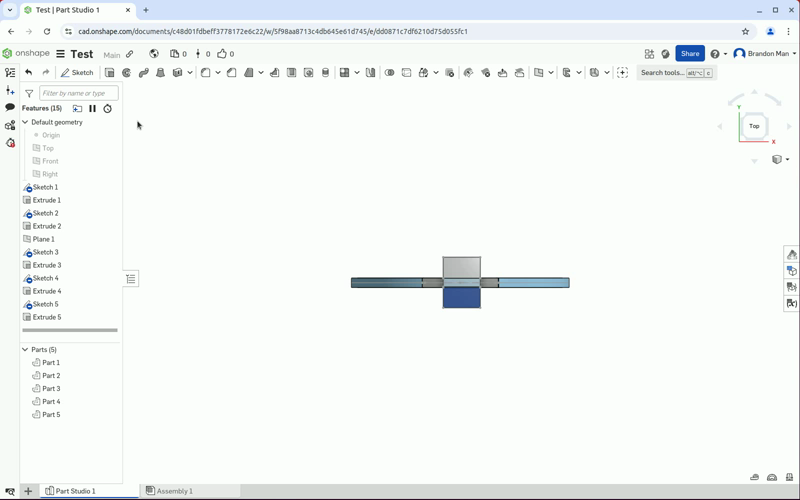
key(shift+7)
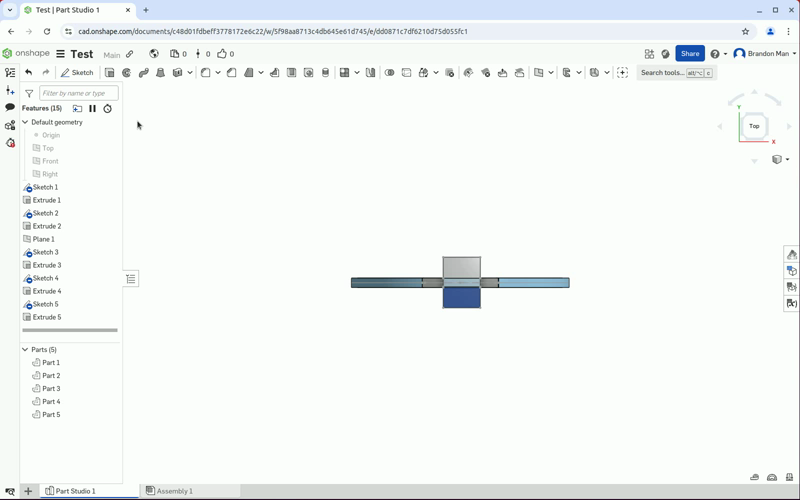
key(up, 3)
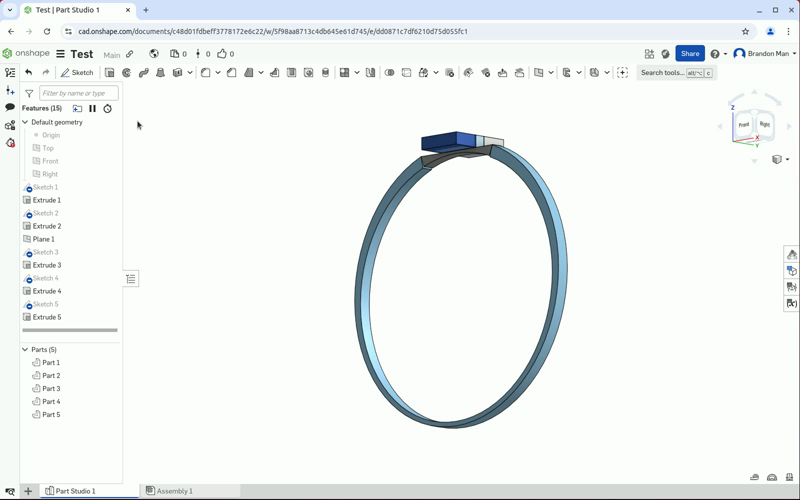
key(left, 3)
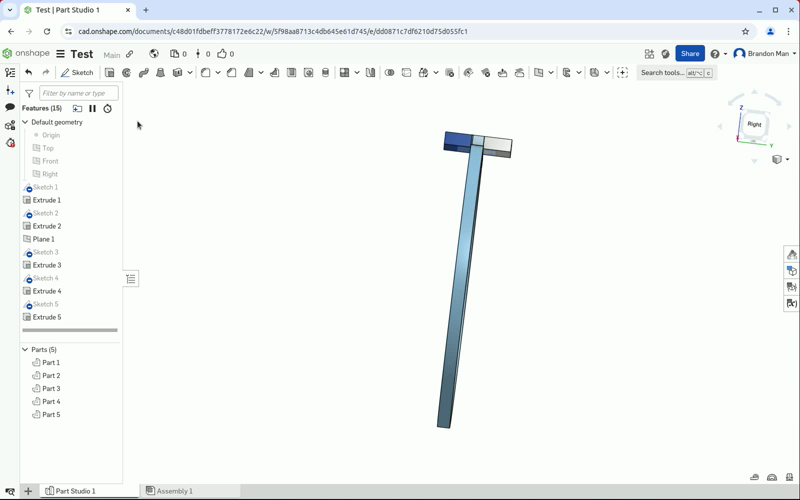
key(right, 3)
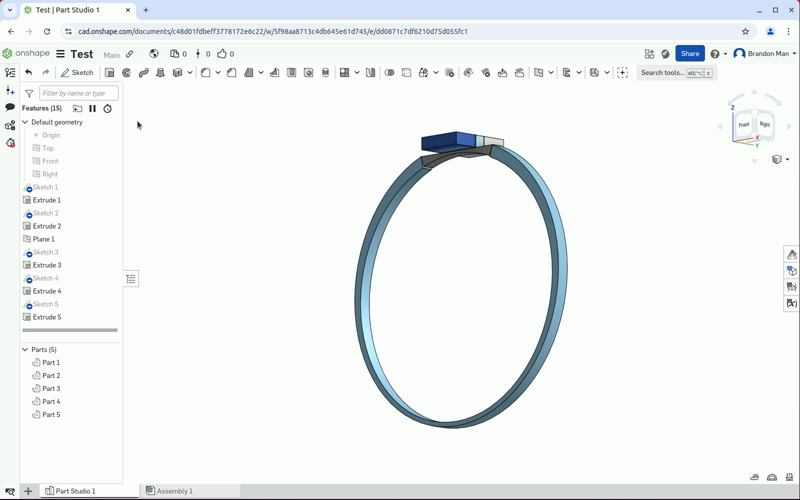
key(down, 3)
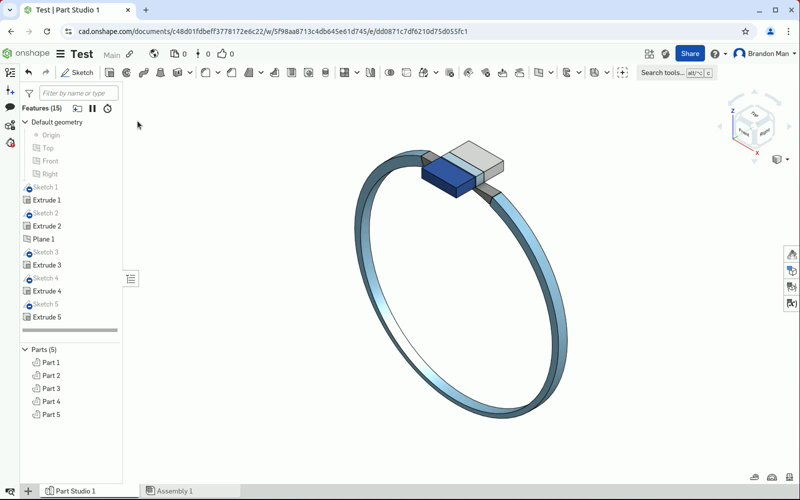
mouse_move(73, 189)
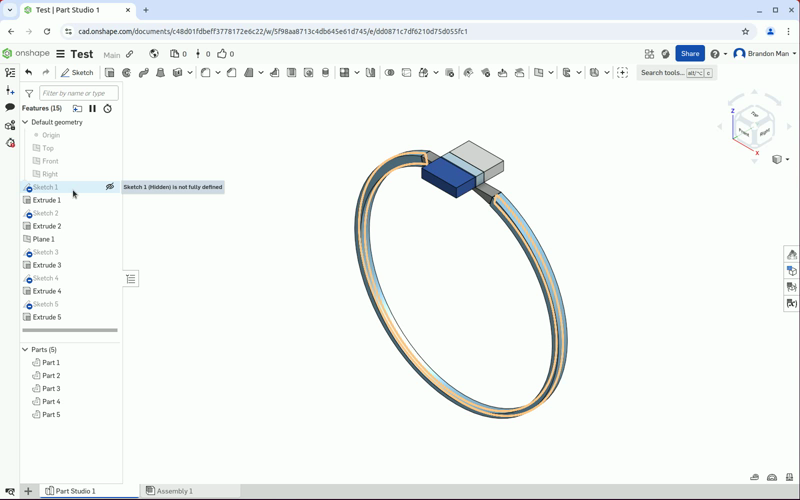
click(73, 189)